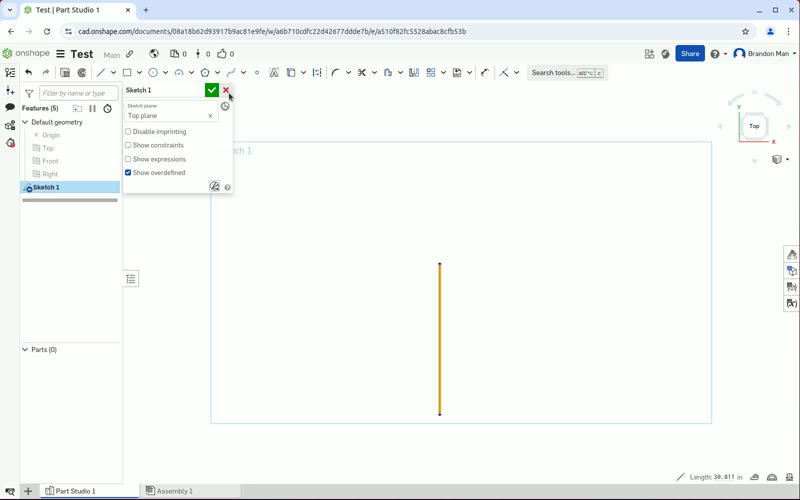
key(shift+h)
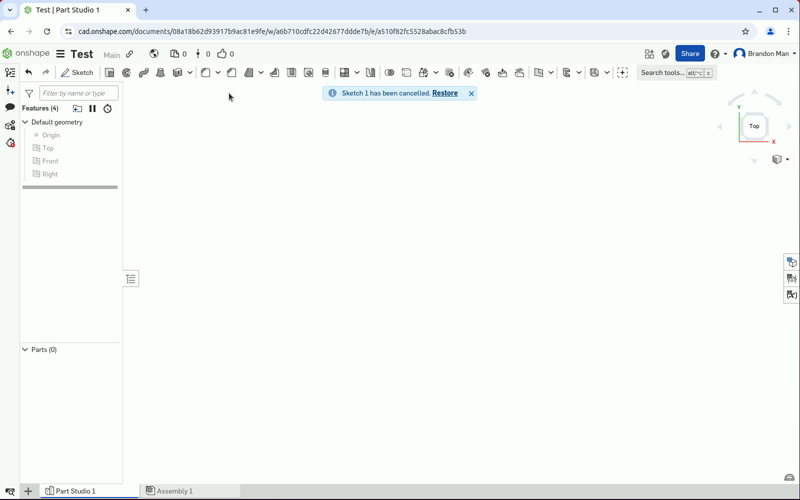
mouse_move(73, 352)
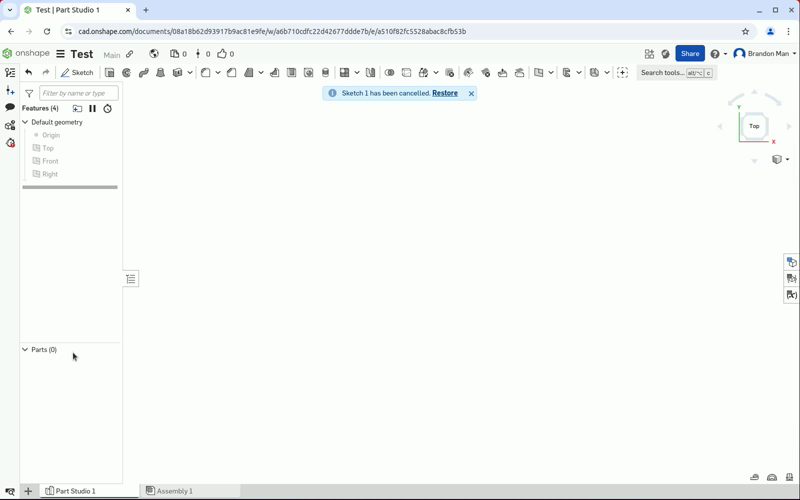
key(y)
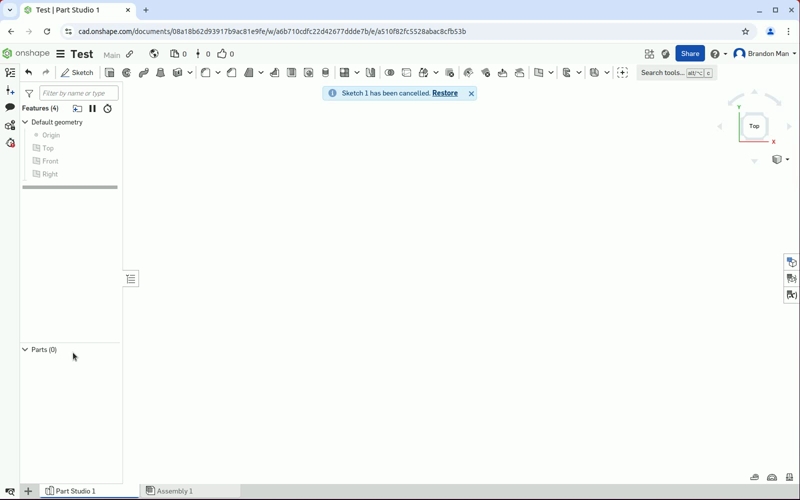
key(shift+p)
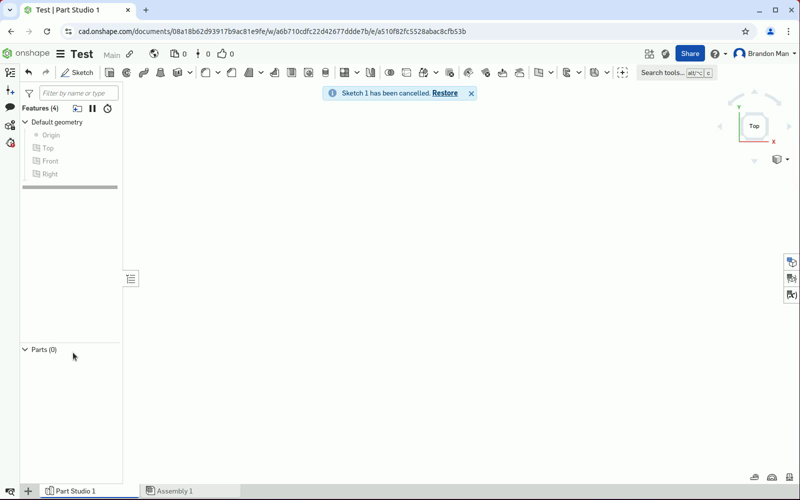
key(space)
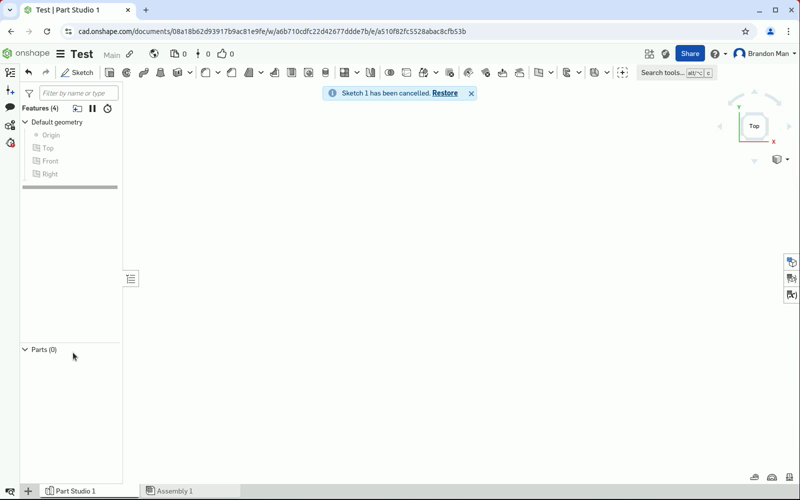
key_down(shift)
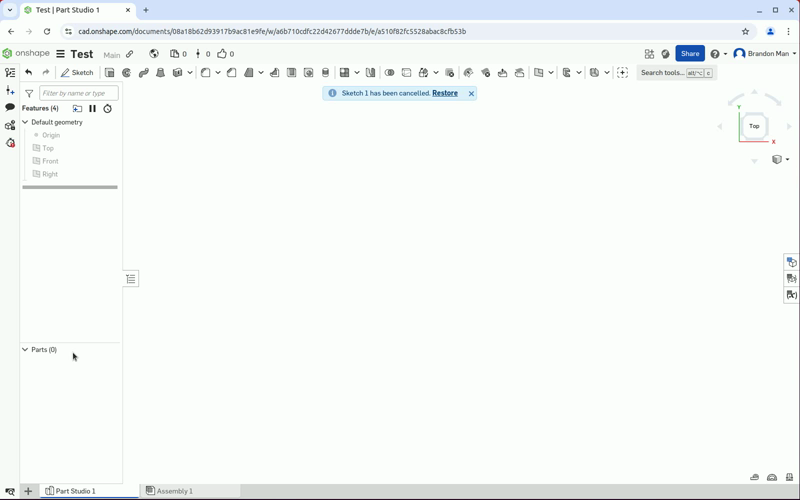
key(up)
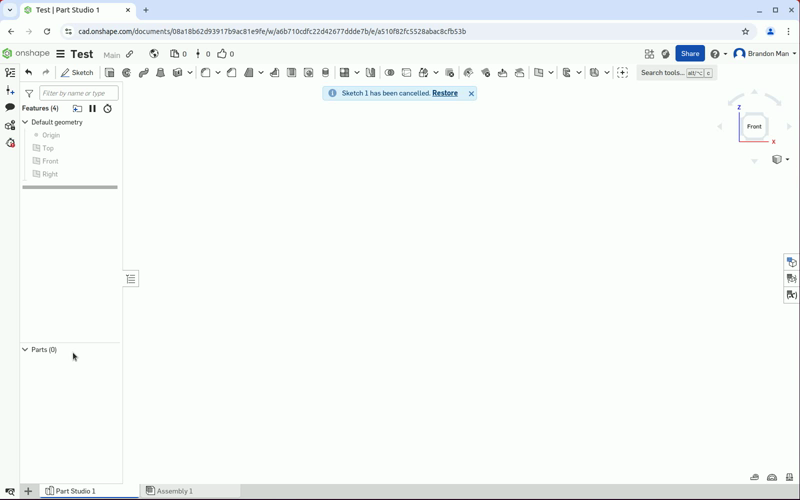
key_up(shift)
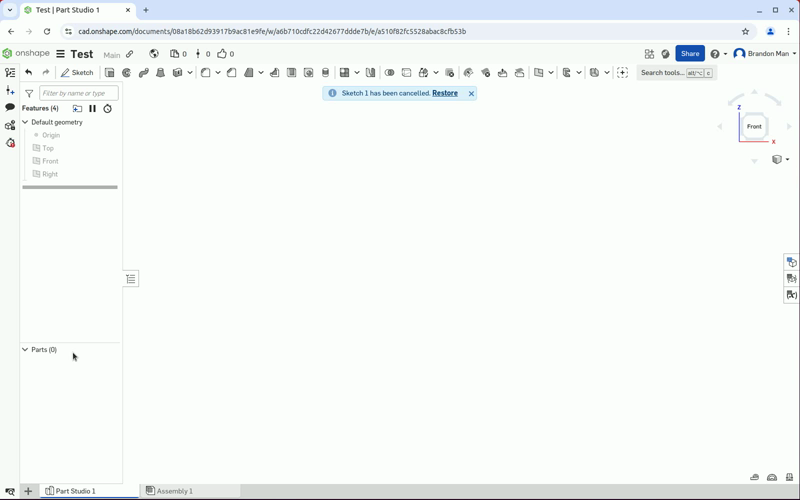
mouse_move(73, 352)
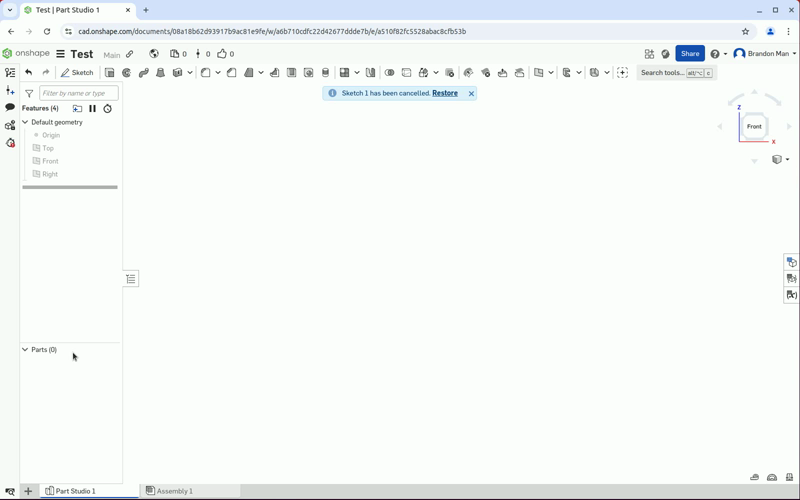
key(shift+y)
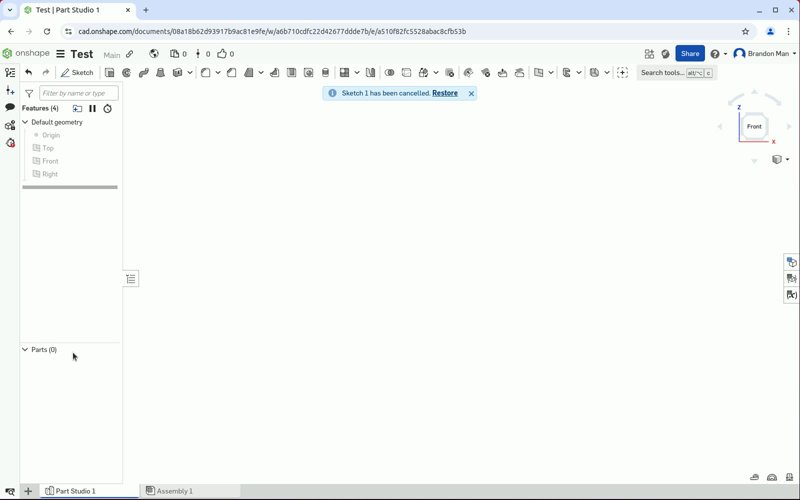
key(shift+s)
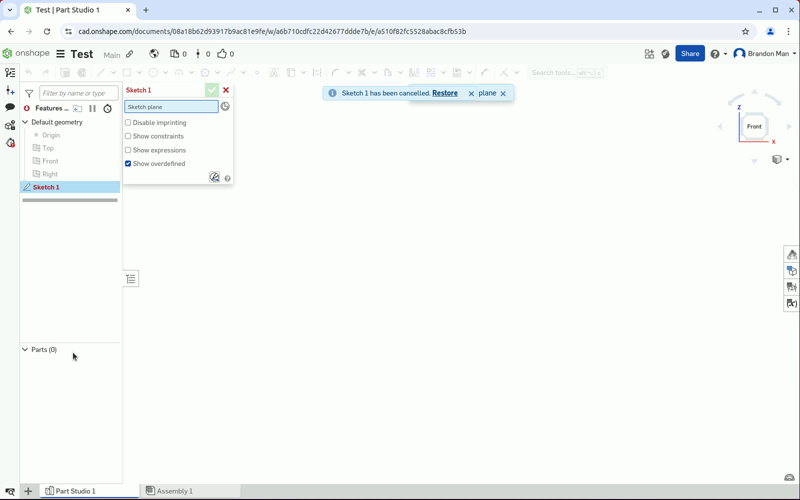
mouse_move(73, 163)
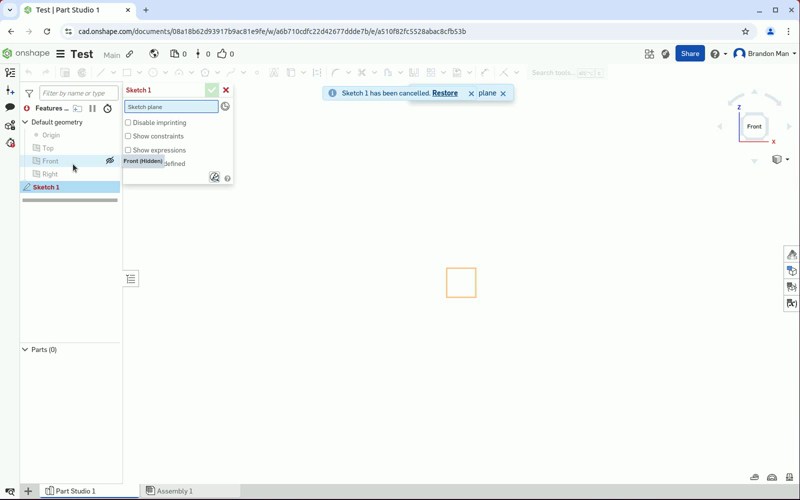
click(73, 163)
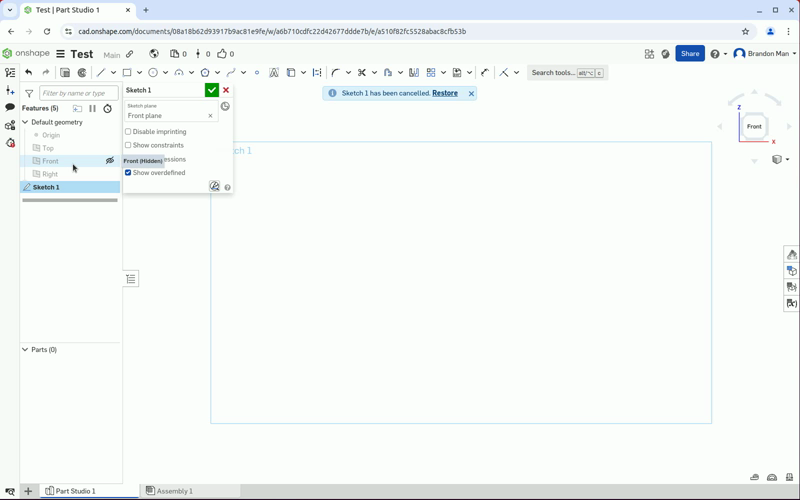
mouse_move(73, 352)
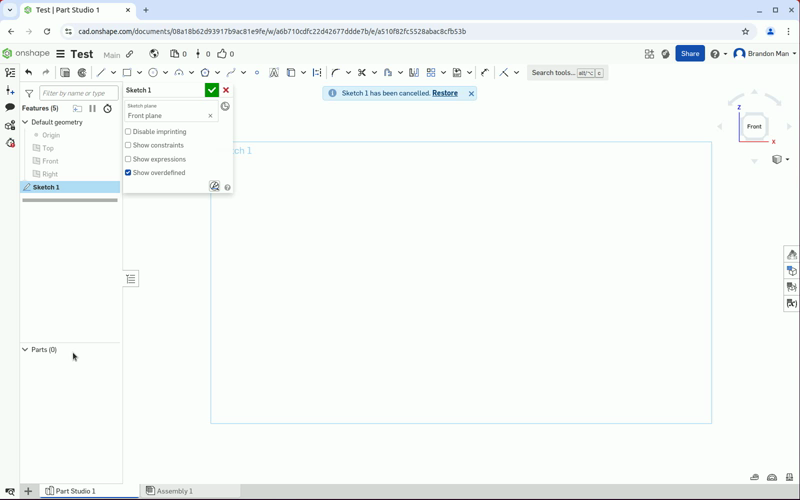
key(y)
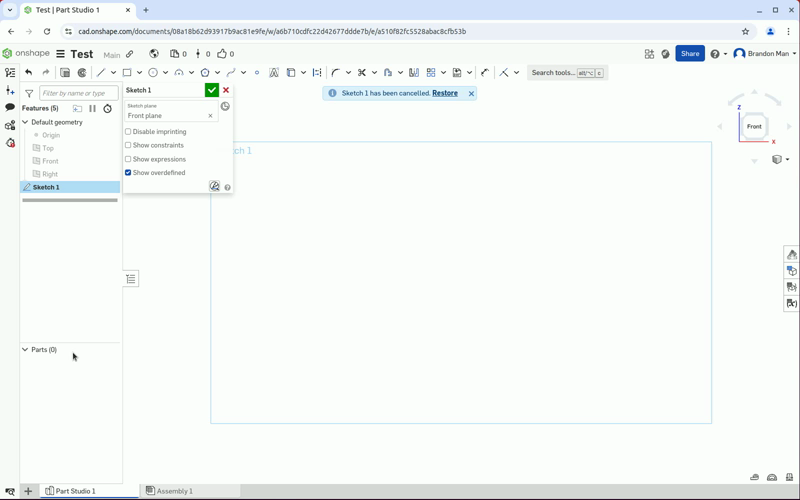
key(a)
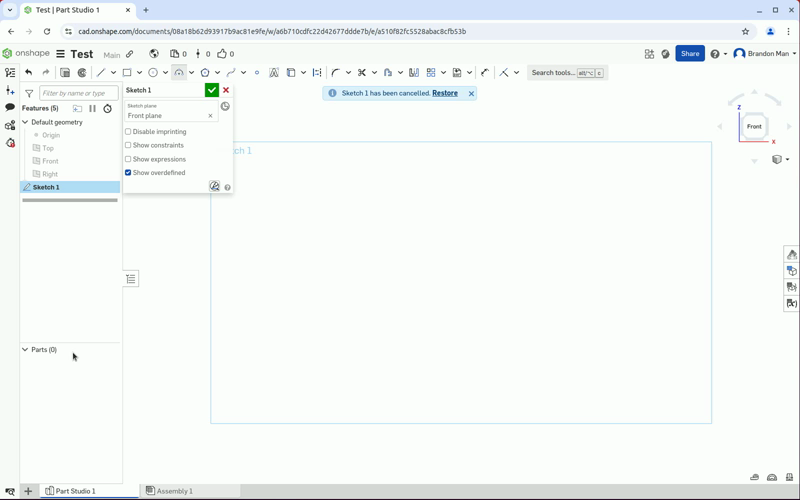
key_down(shift)
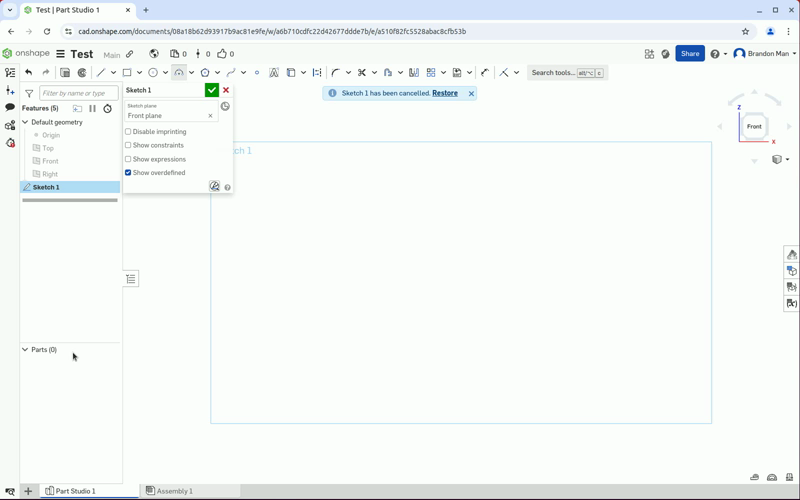
mouse_move(393, 247)
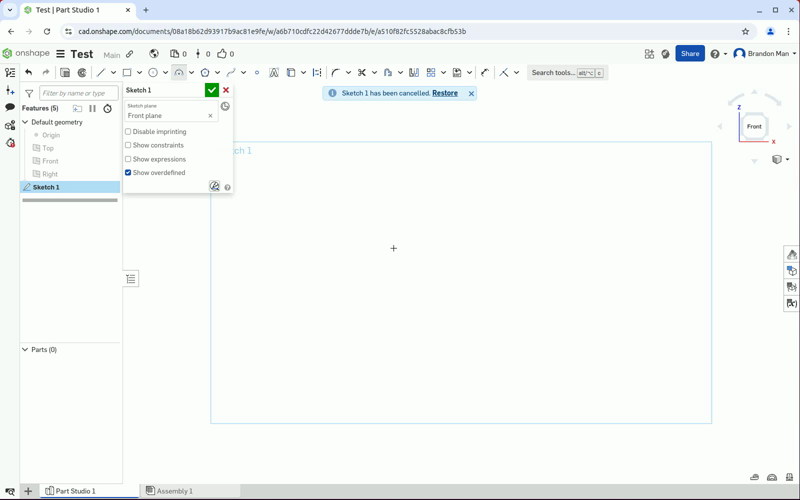
click(393, 247)
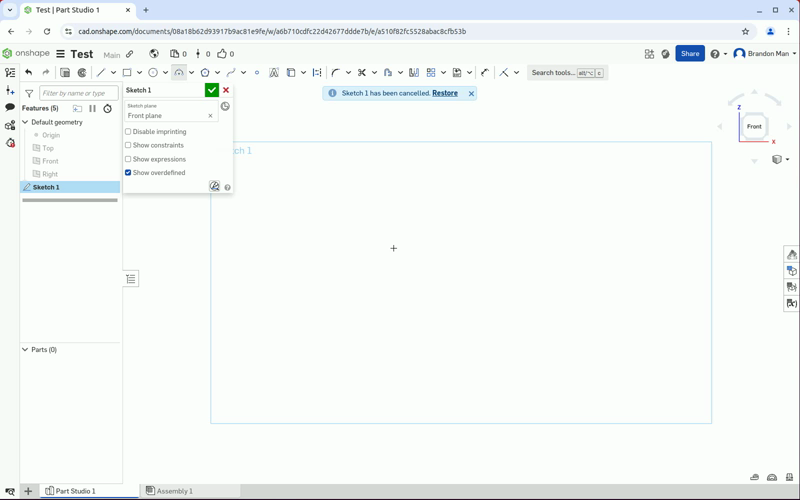
key_up(shift)
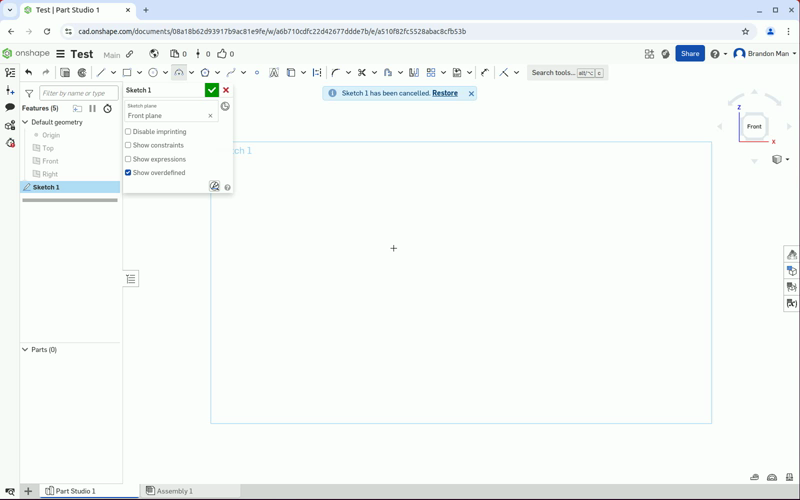
key_down(shift)
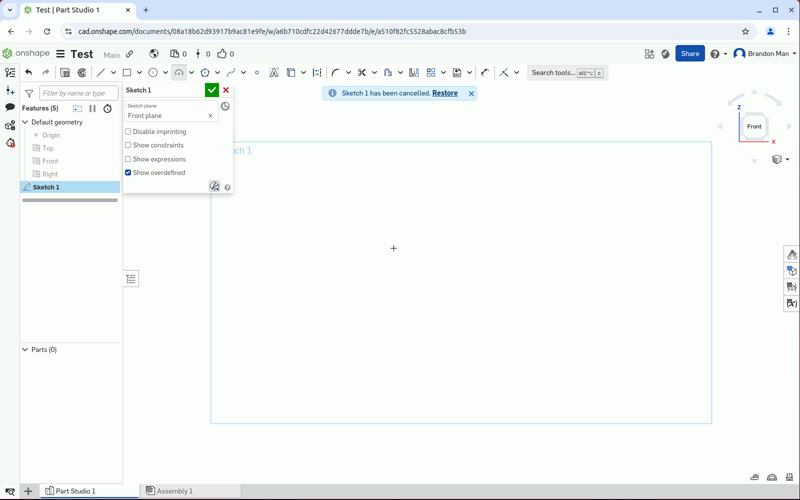
mouse_move(525, 247)
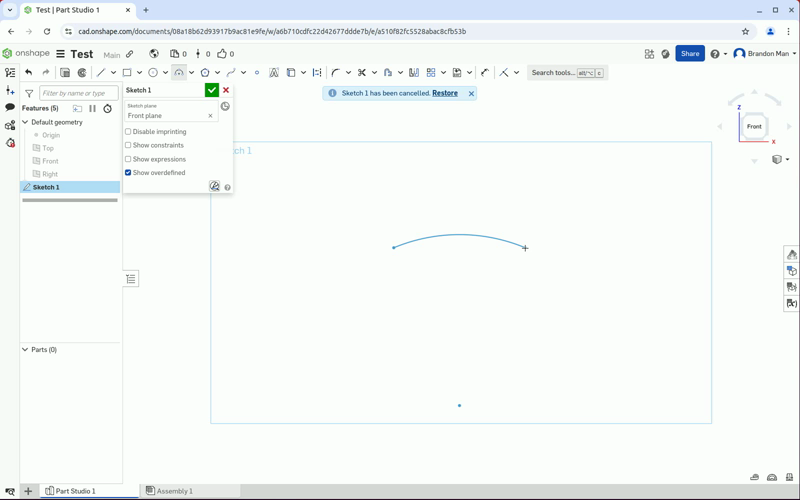
click(525, 247)
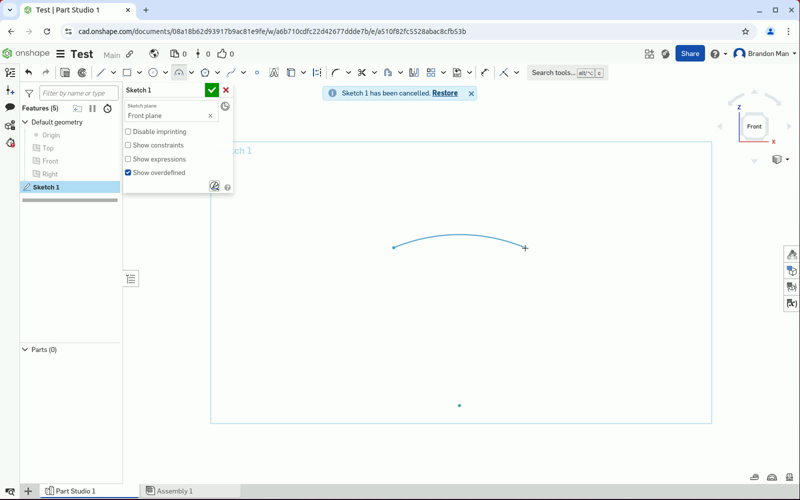
mouse_move(459, 313)
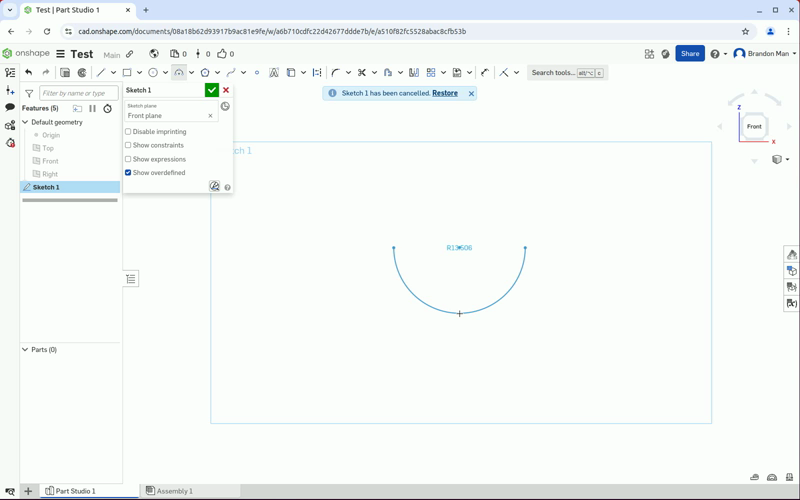
click(459, 313)
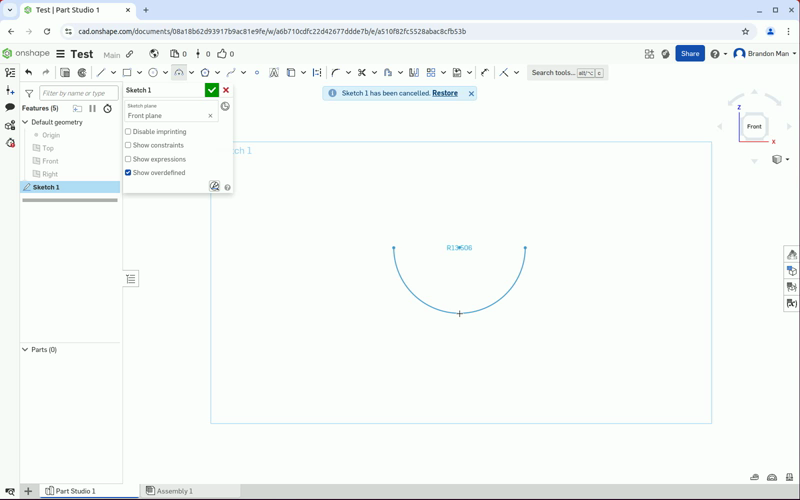
key_up(shift)
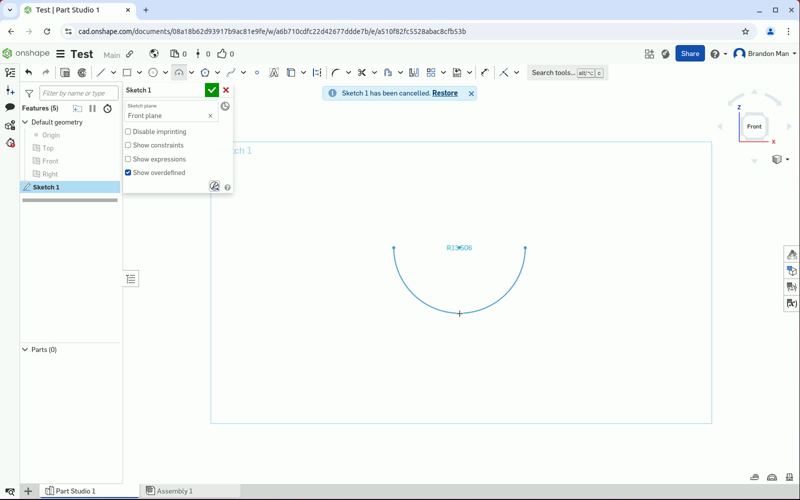
key(esc)
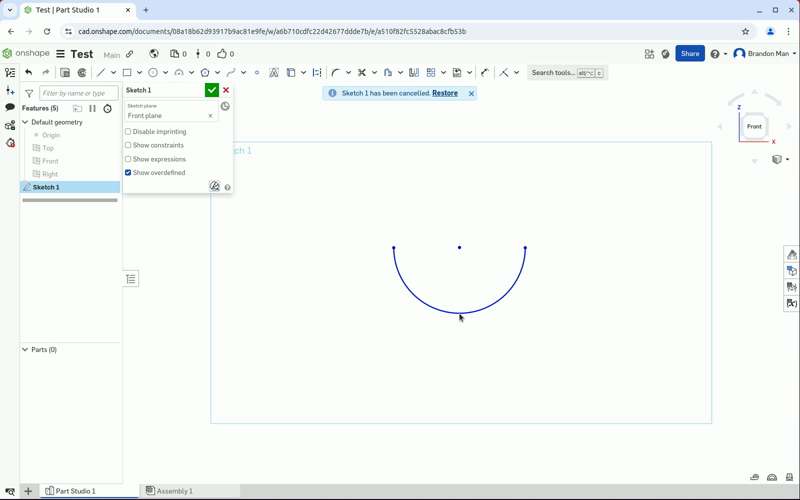
key(l)
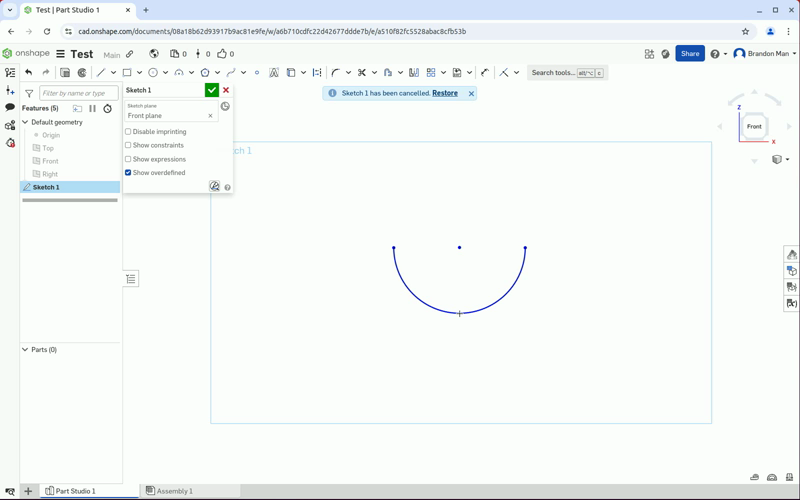
mouse_move(525, 247)
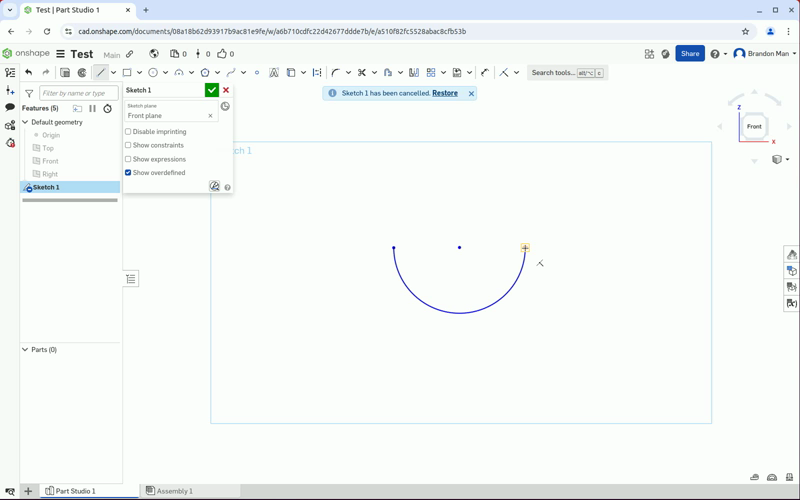
click(525, 247)
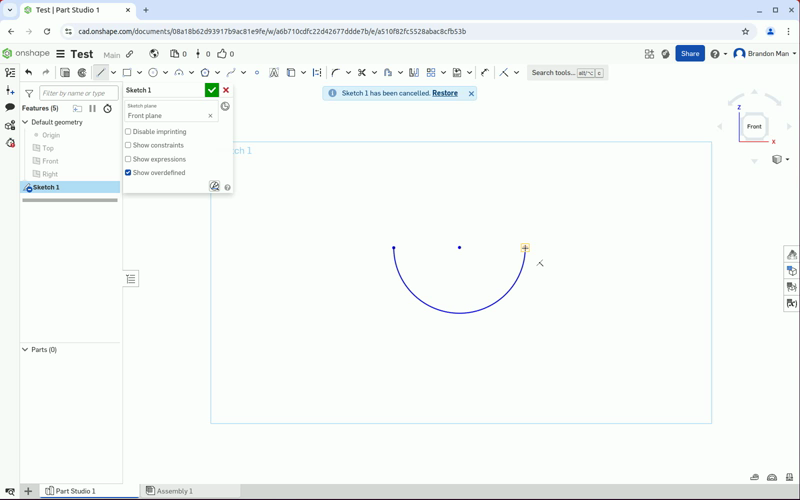
key_down(shift)
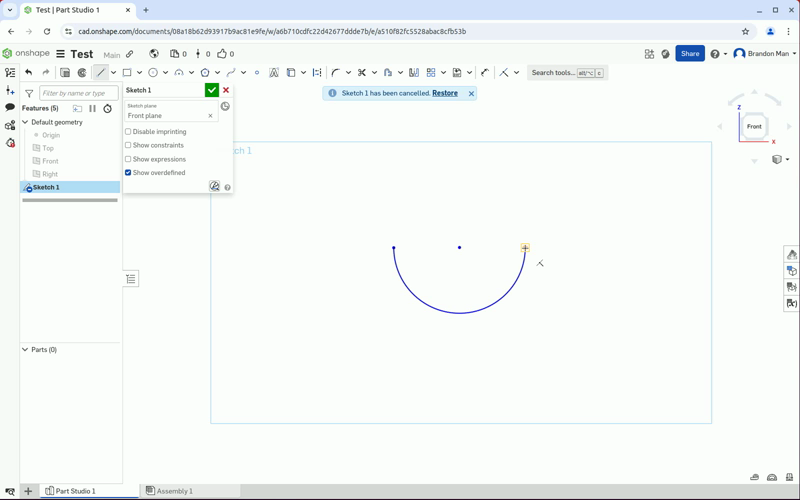
mouse_move(460, 247)
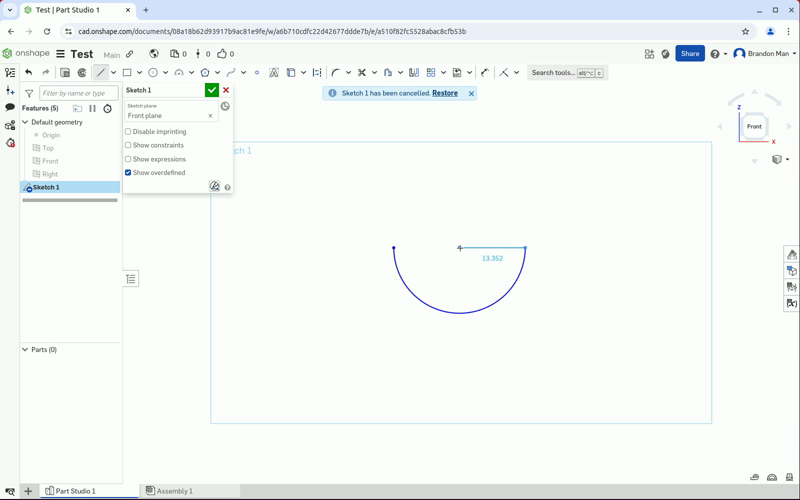
scroll(6)
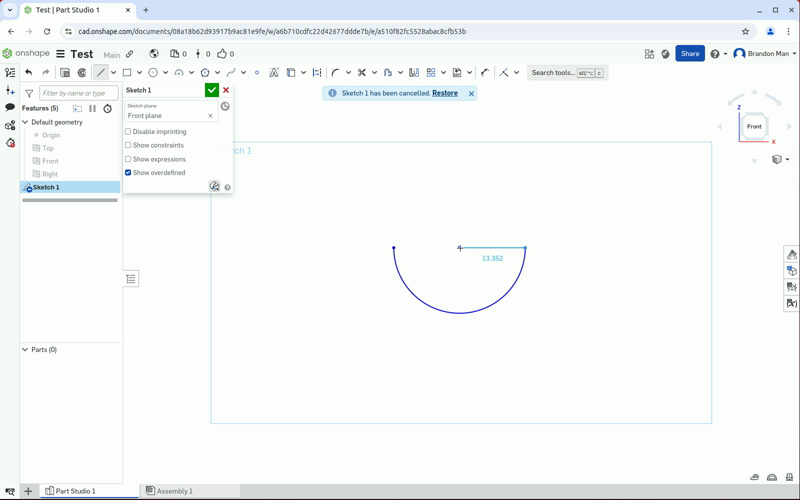
scroll(6)
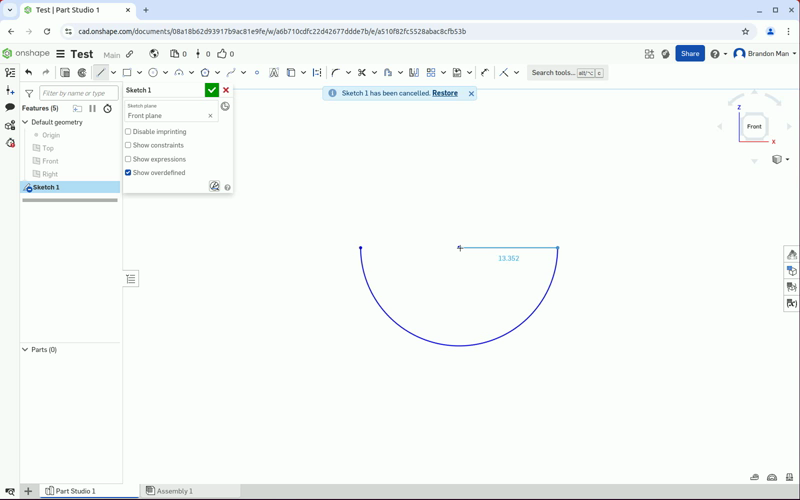
scroll(6)
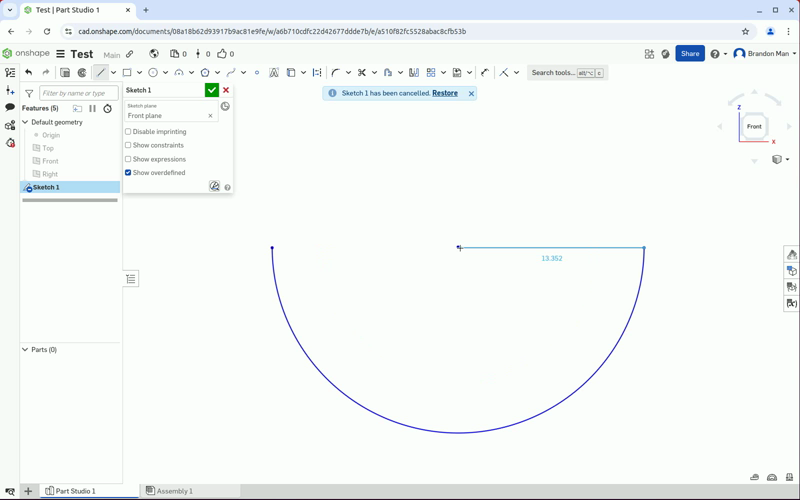
scroll(6)
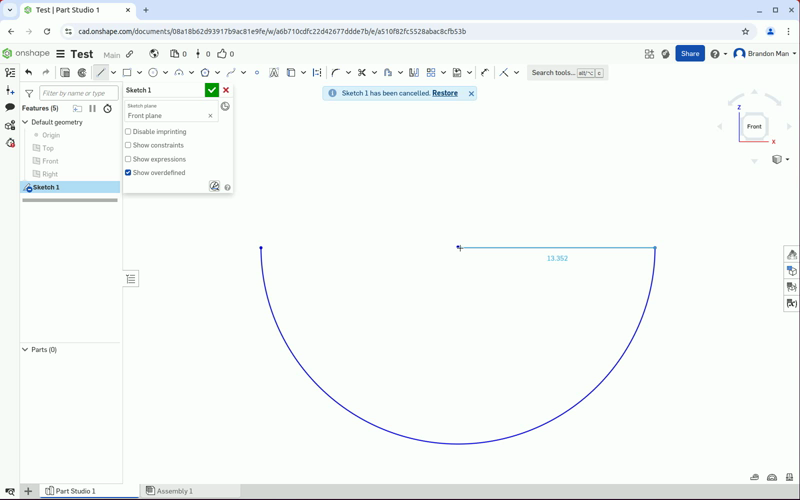
scroll(6)
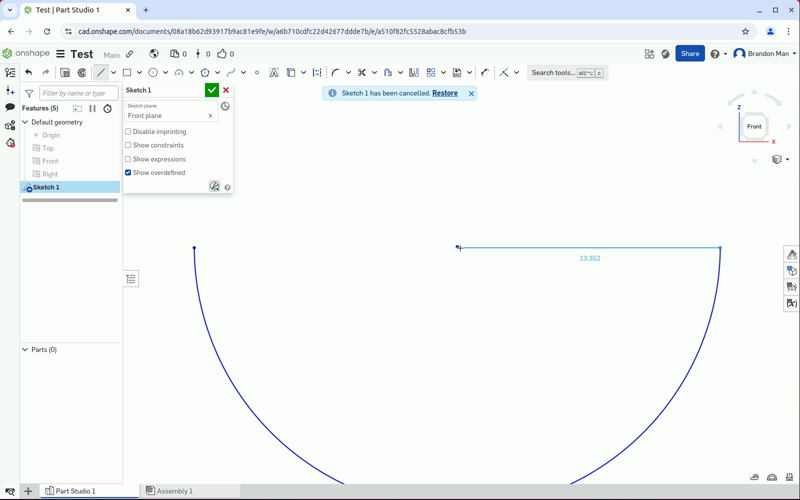
scroll(6)
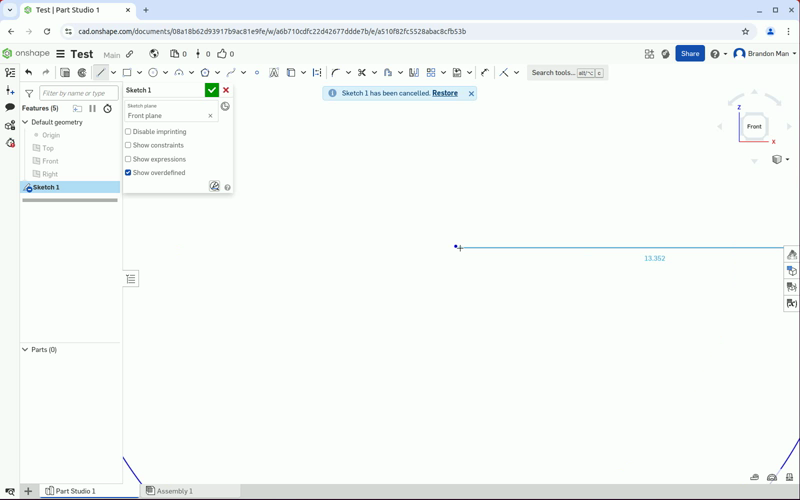
scroll(6)
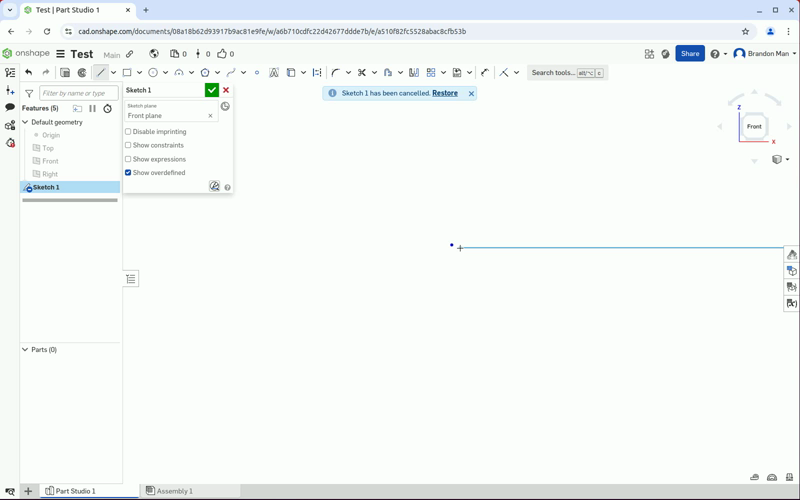
click(460, 247)
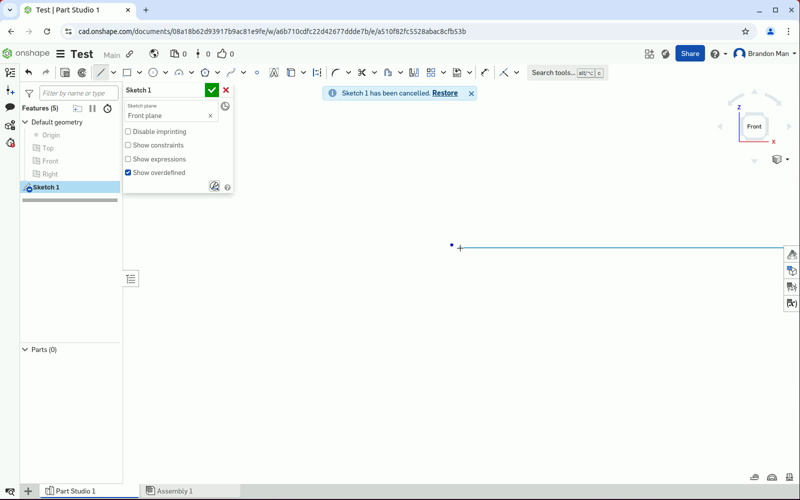
scroll(-6)
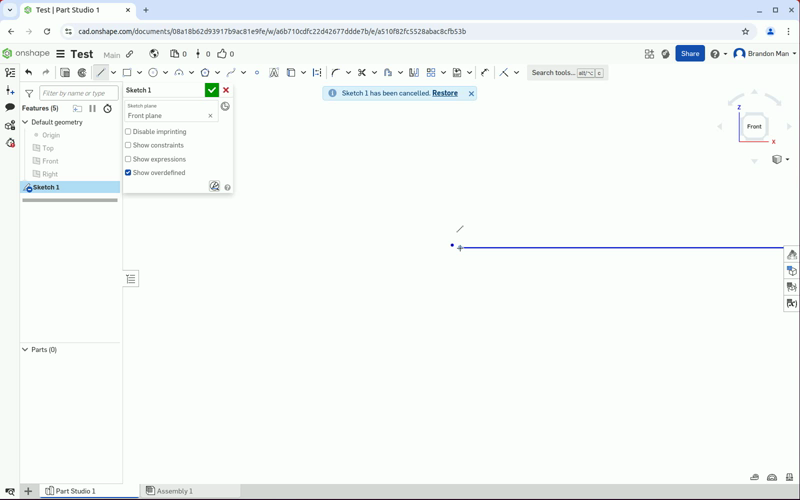
scroll(-6)
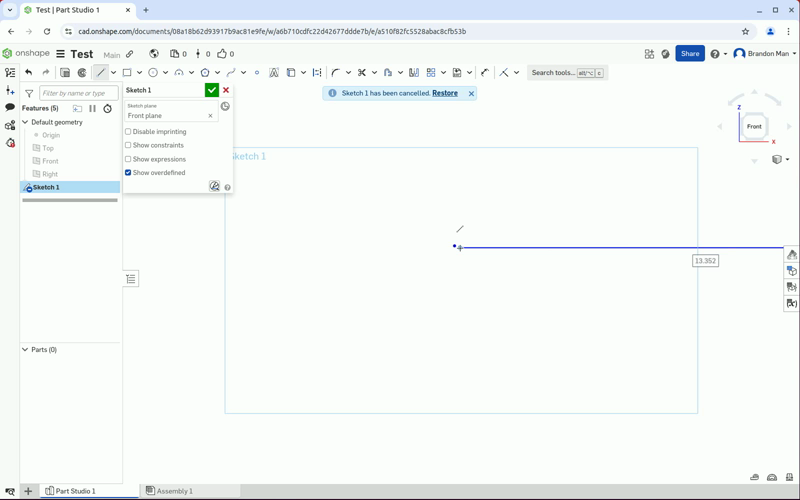
scroll(-6)
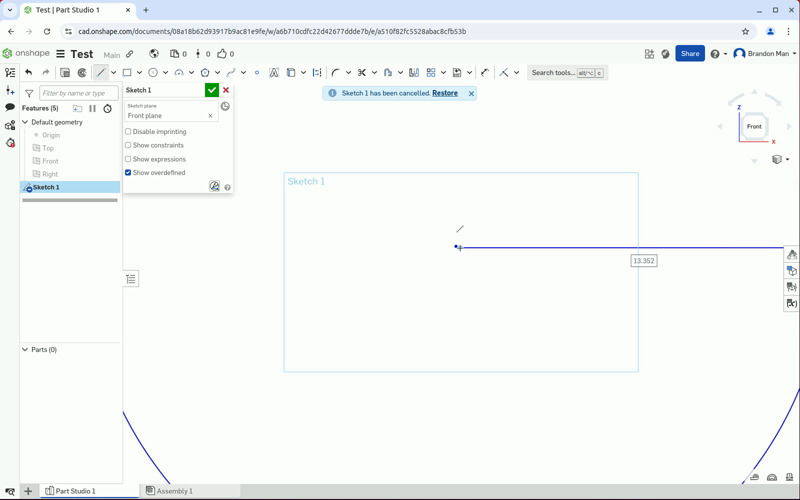
scroll(-6)
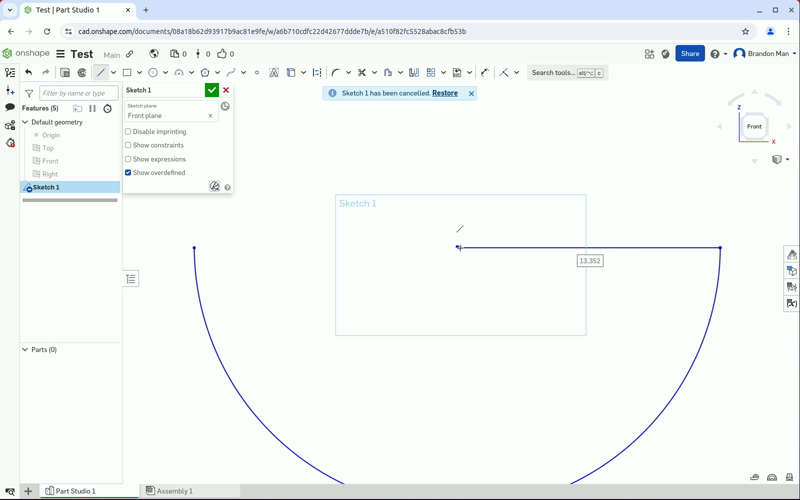
scroll(-6)
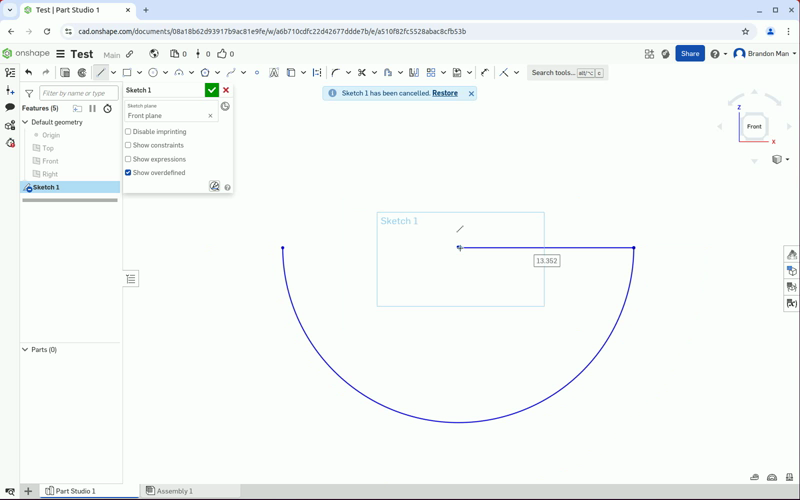
scroll(-6)
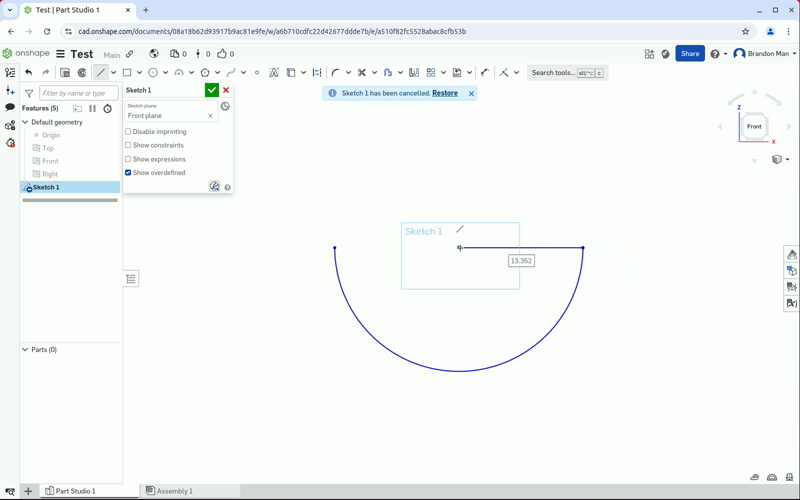
scroll(-6)
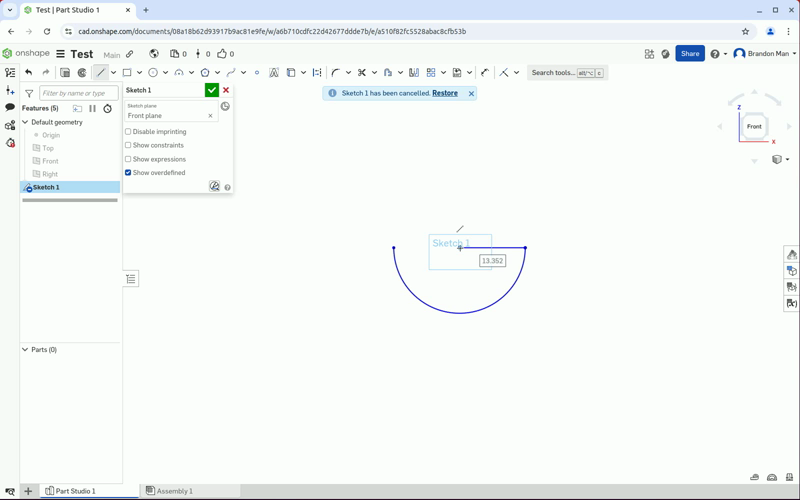
key_up(shift)
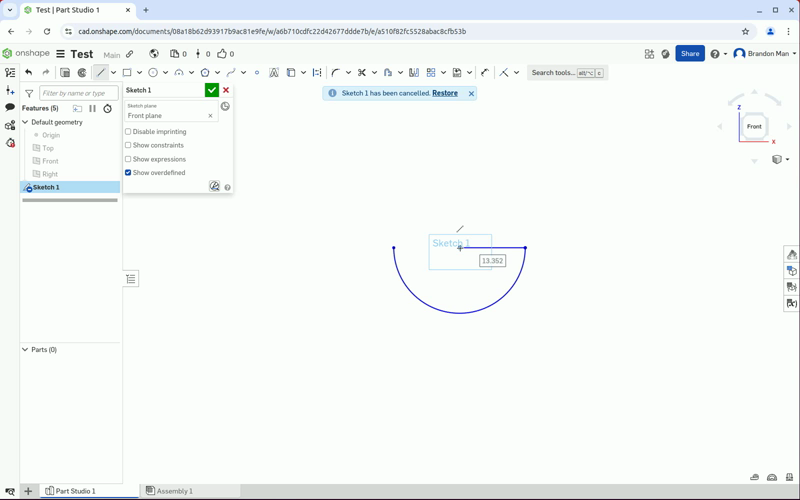
key_down(shift)
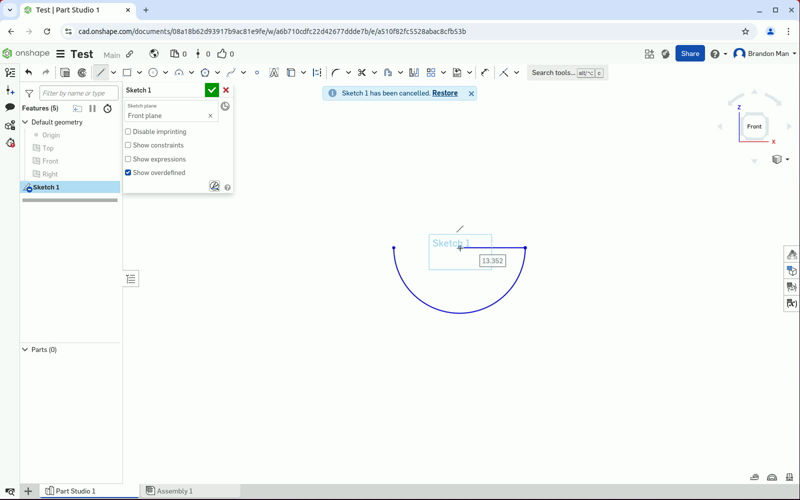
mouse_move(490, 247)
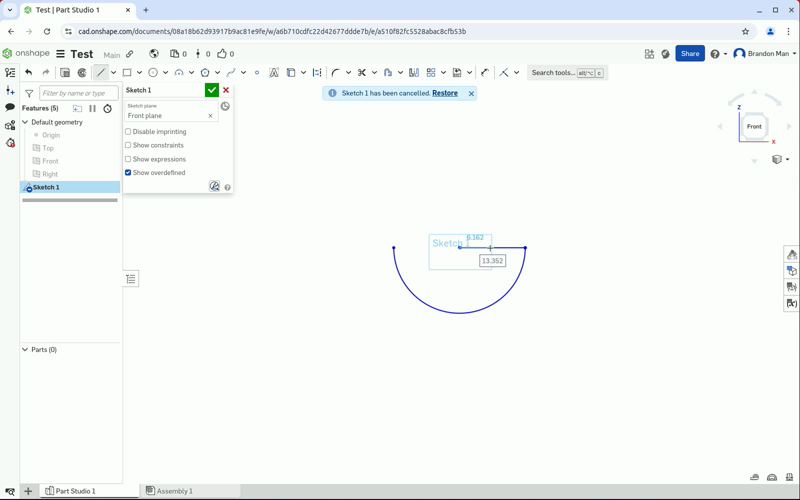
mouse_move(413, 247)
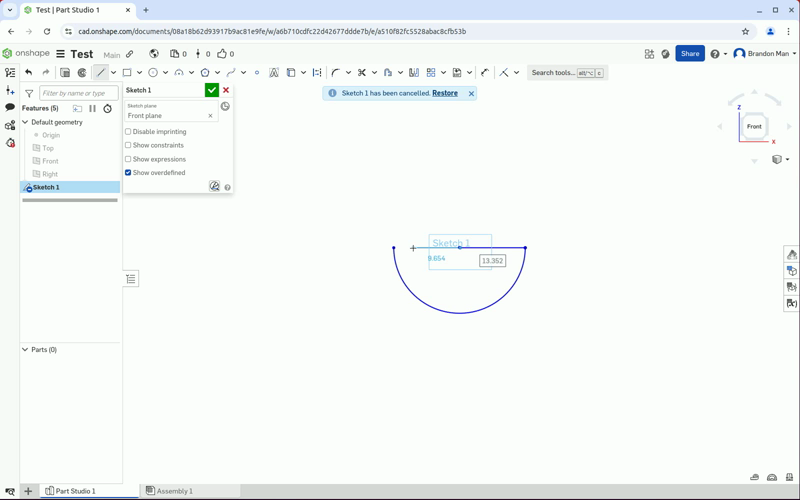
click(413, 247)
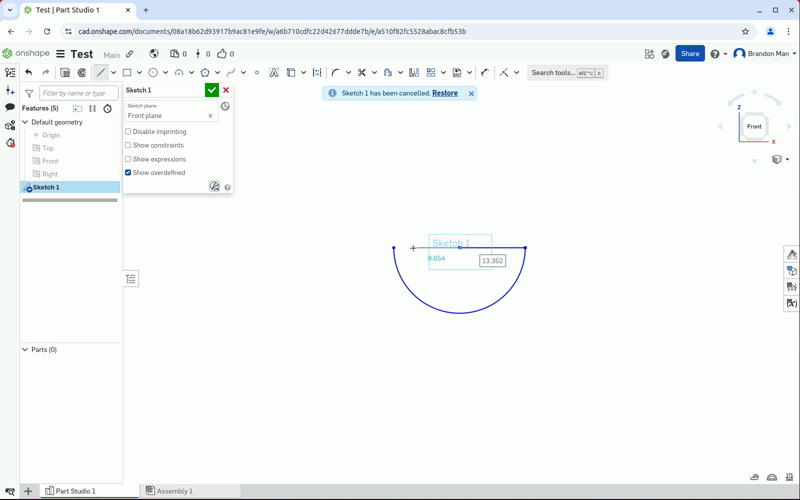
key_up(shift)
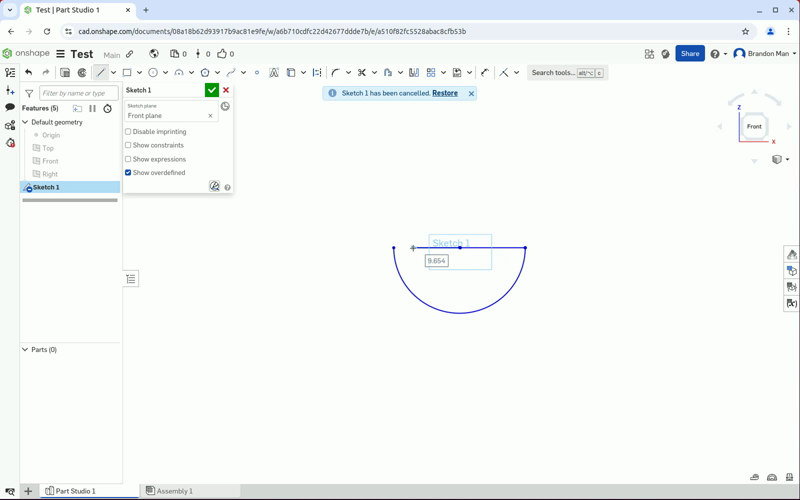
mouse_move(443, 247)
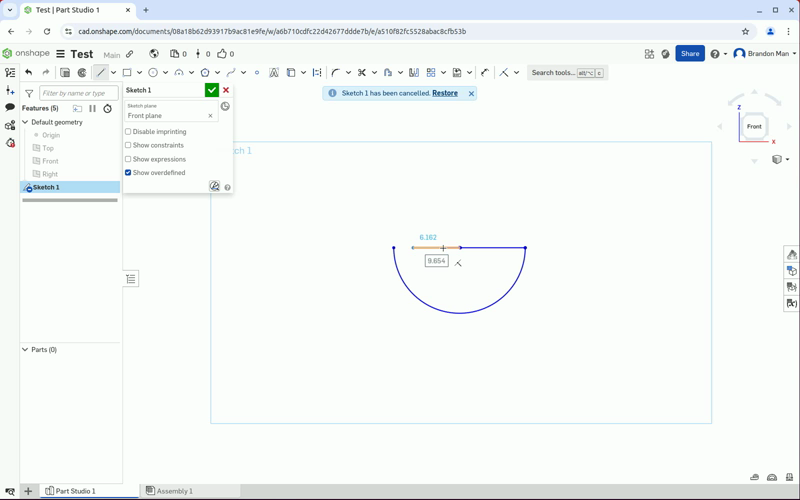
key_down(shift)
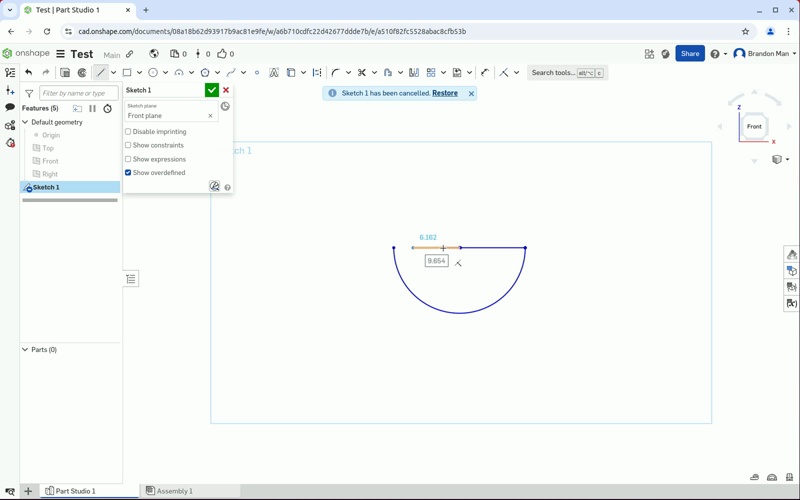
mouse_move(393, 247)
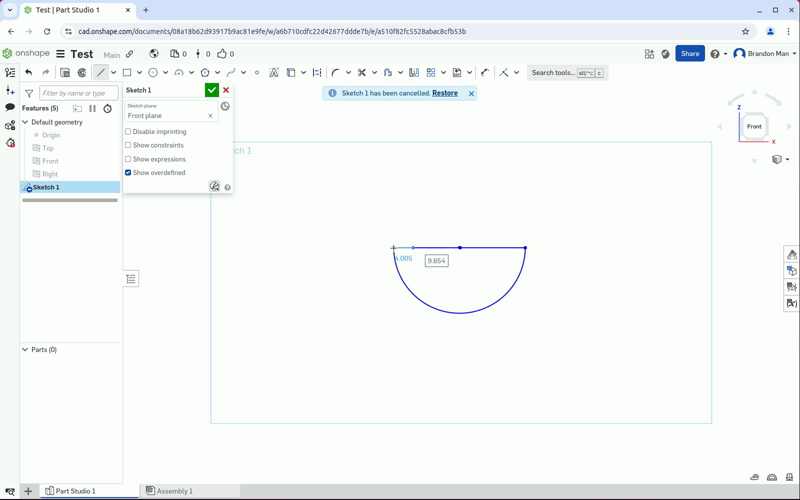
key_up(shift)
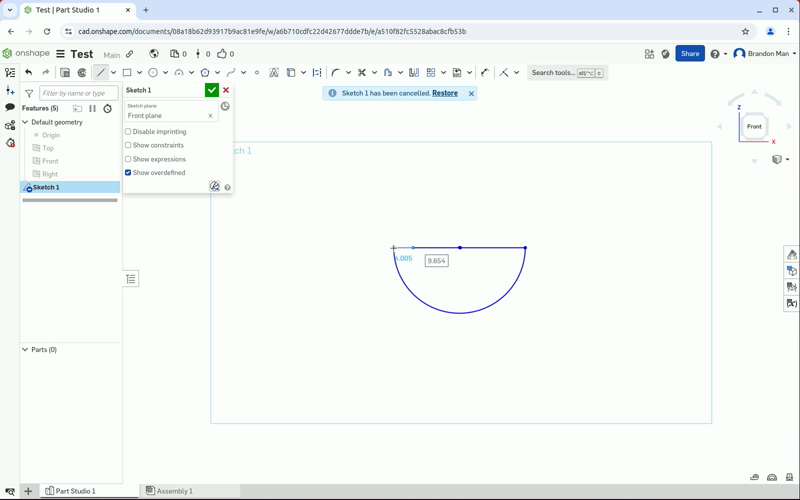
click(393, 247)
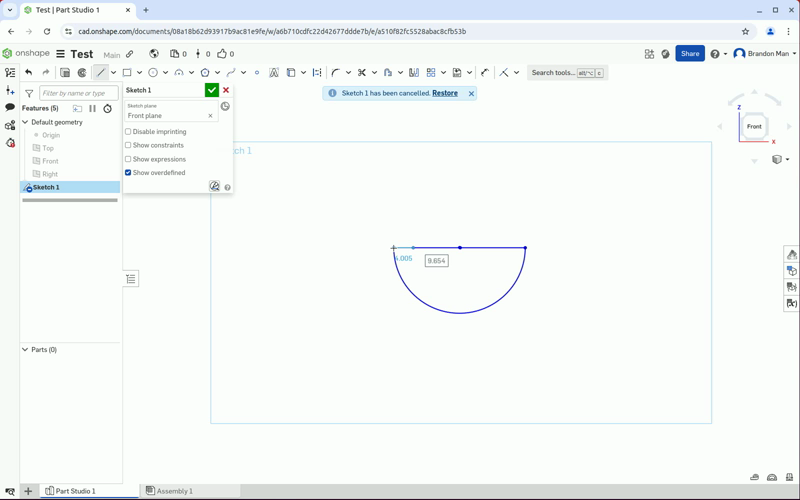
key(esc)
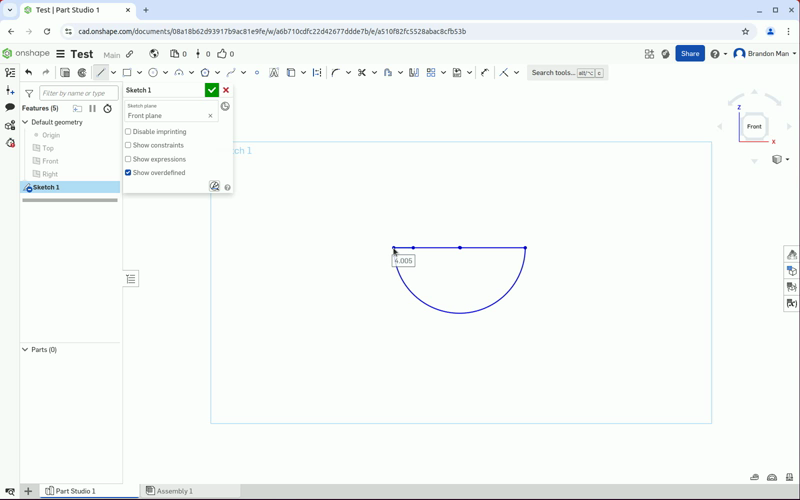
mouse_move(511, 267)
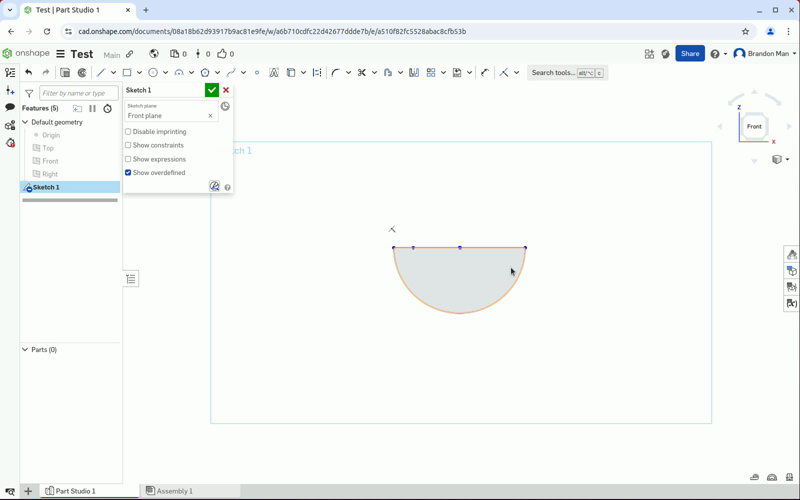
scroll(6)
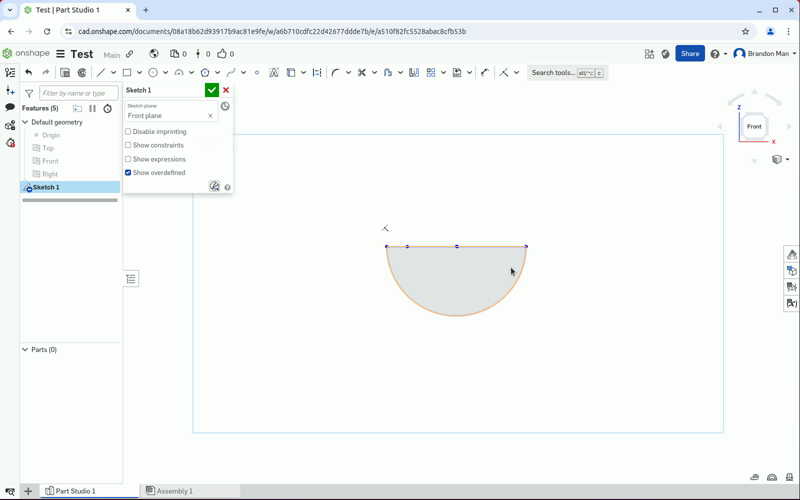
scroll(6)
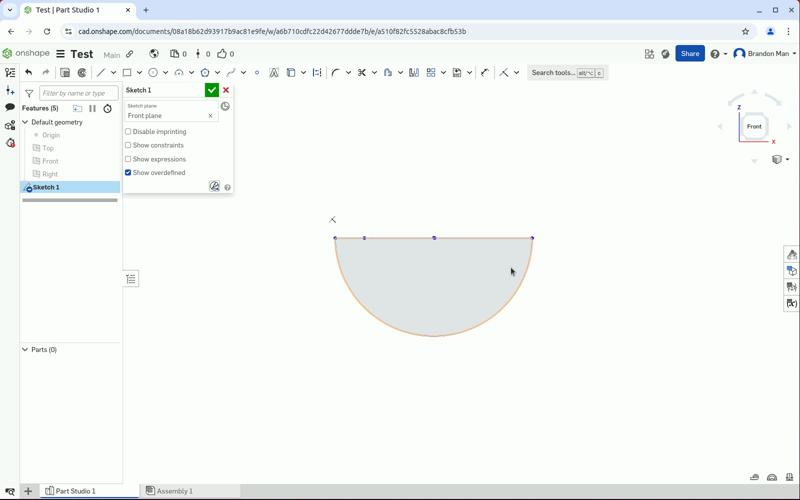
scroll(6)
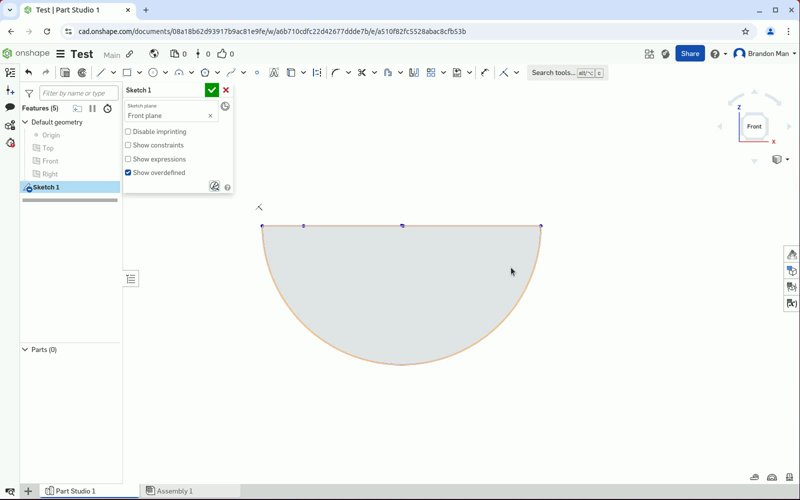
scroll(6)
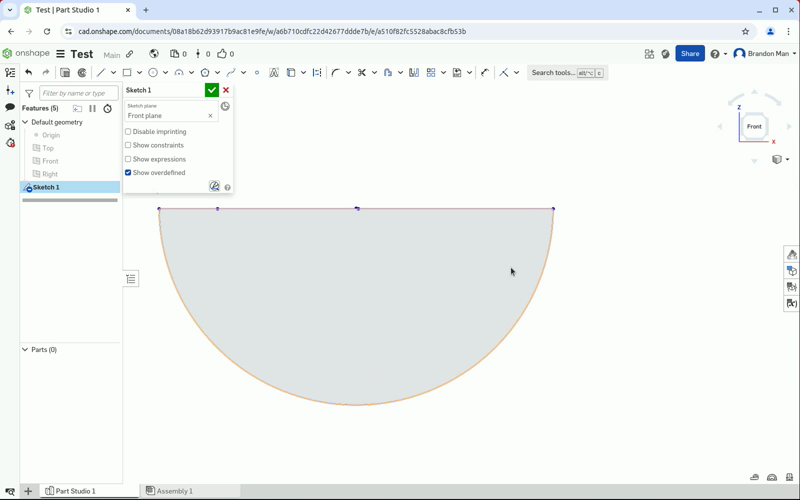
scroll(6)
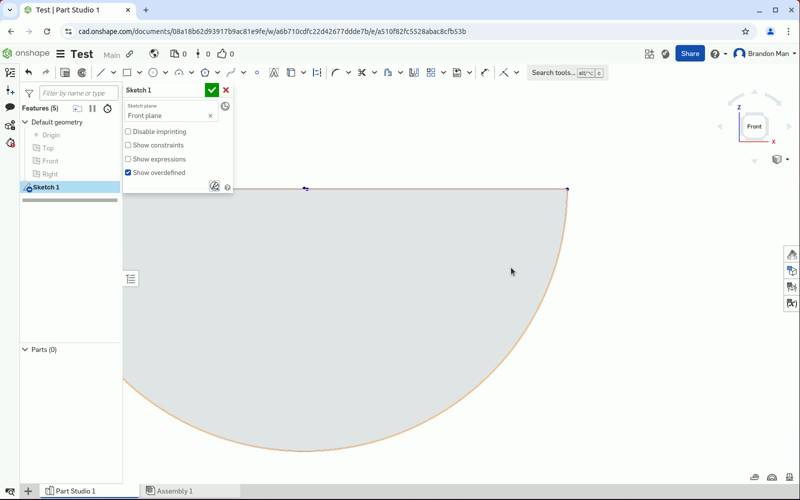
scroll(6)
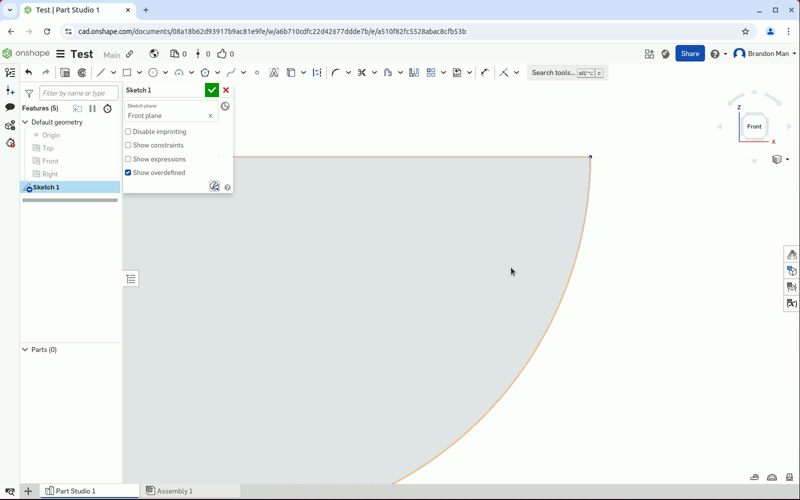
scroll(6)
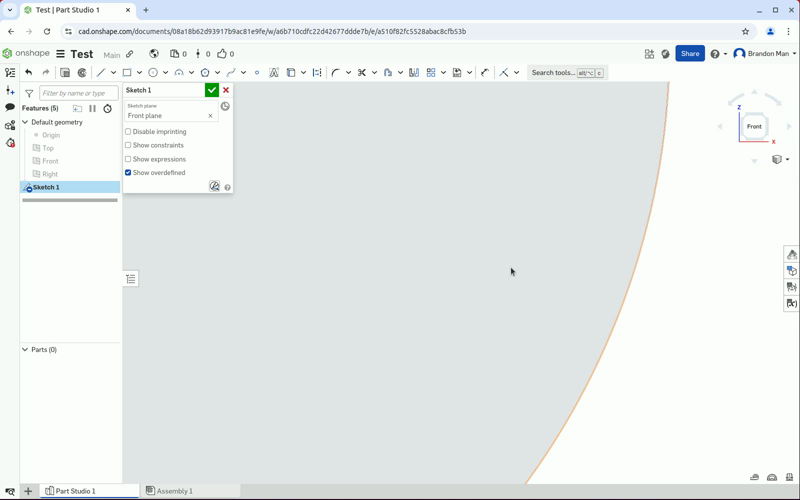
click(511, 267)
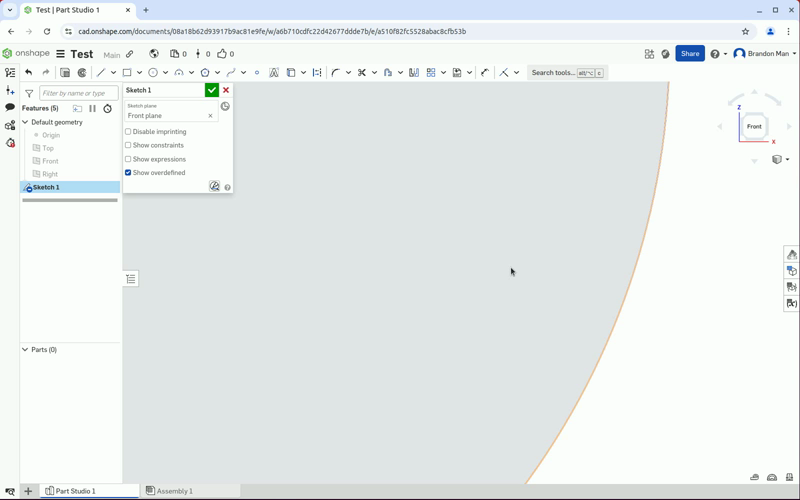
scroll(-6)
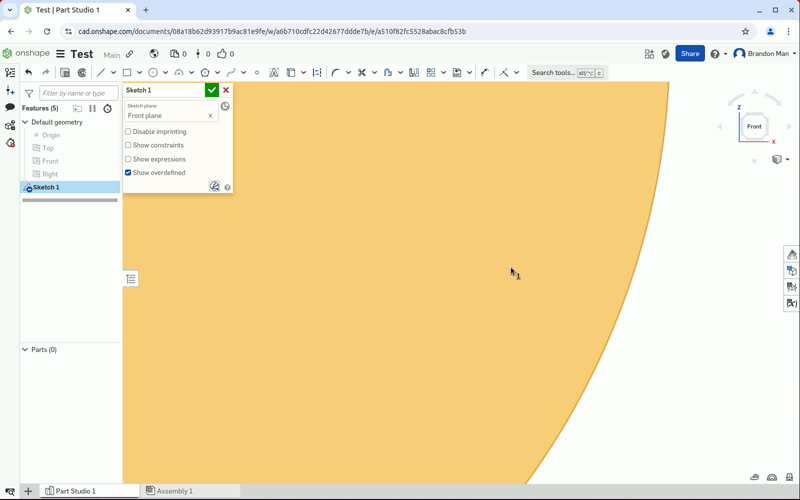
scroll(-6)
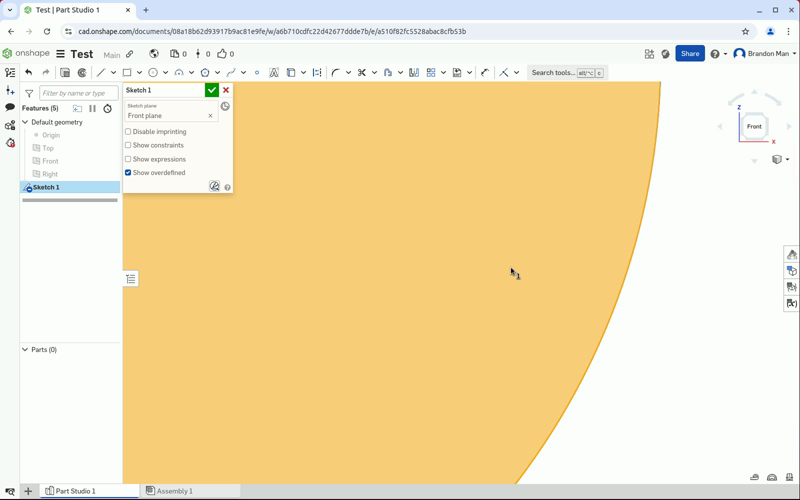
scroll(-6)
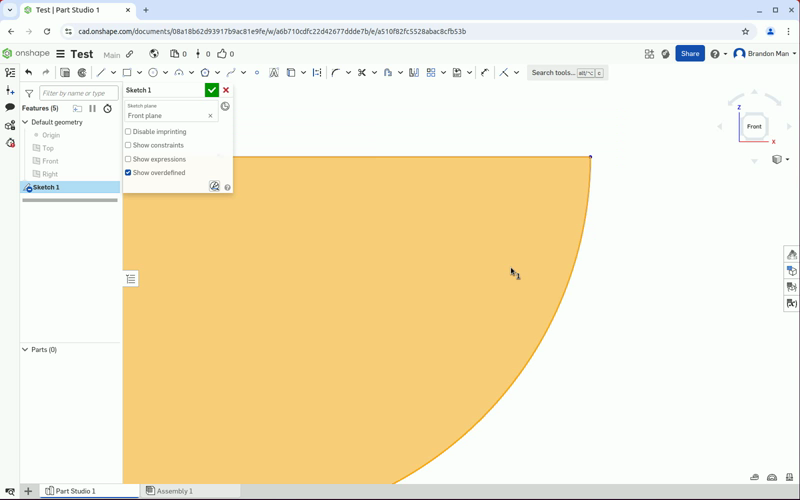
scroll(-6)
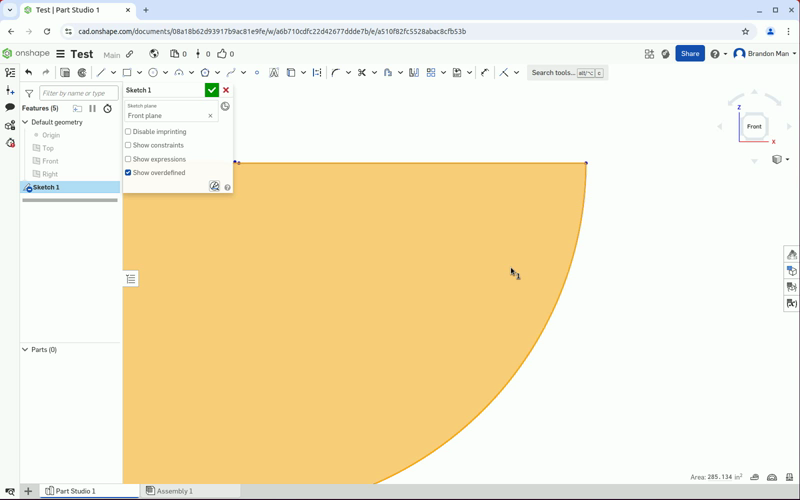
scroll(-6)
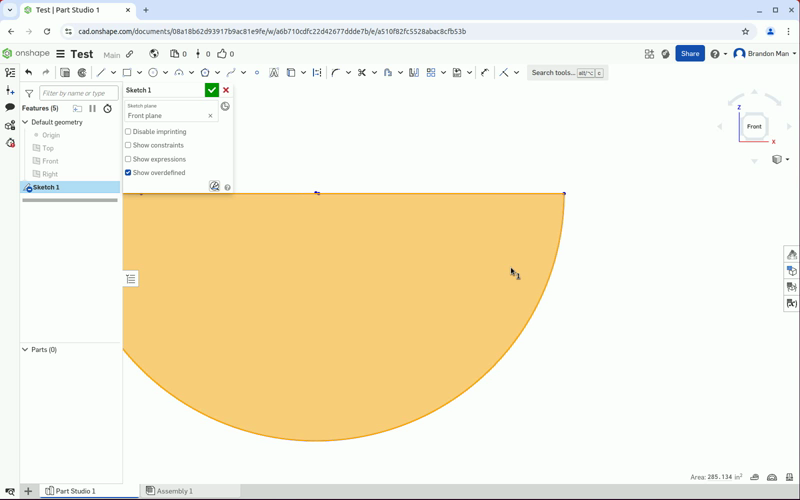
scroll(-6)
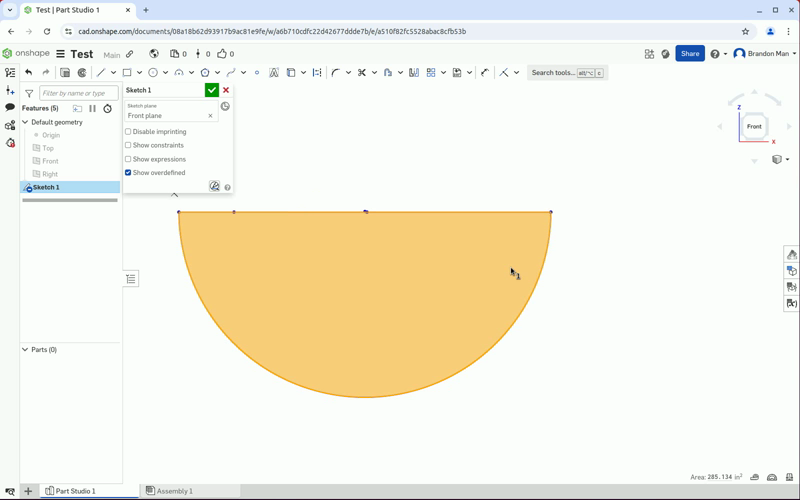
scroll(-6)
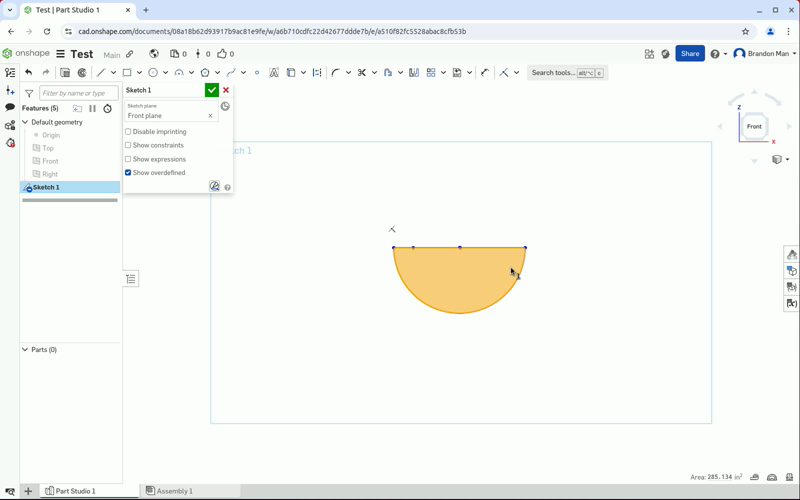
mouse_move(73, 352)
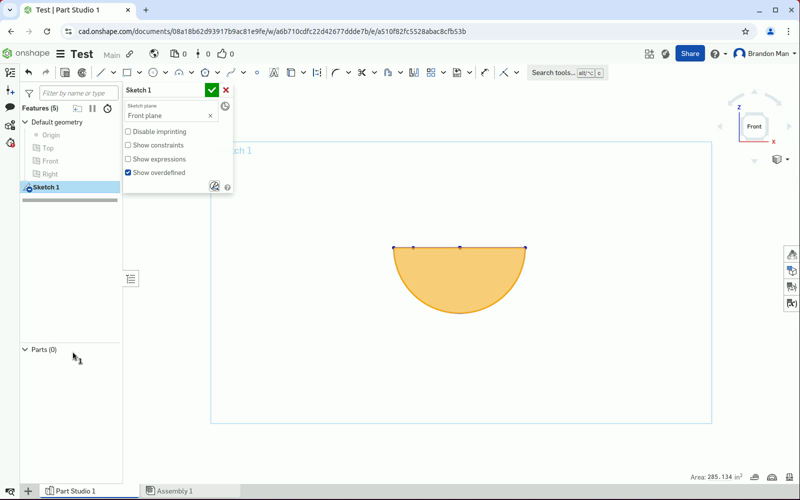
key(shift+y)
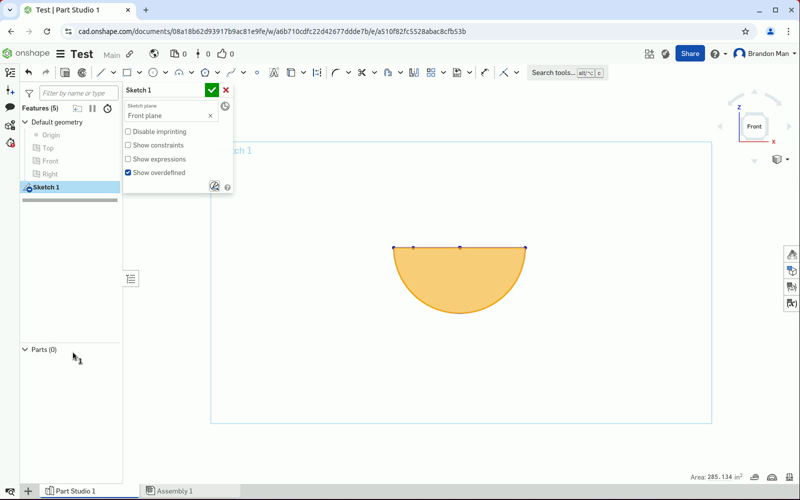
key(shift+e)
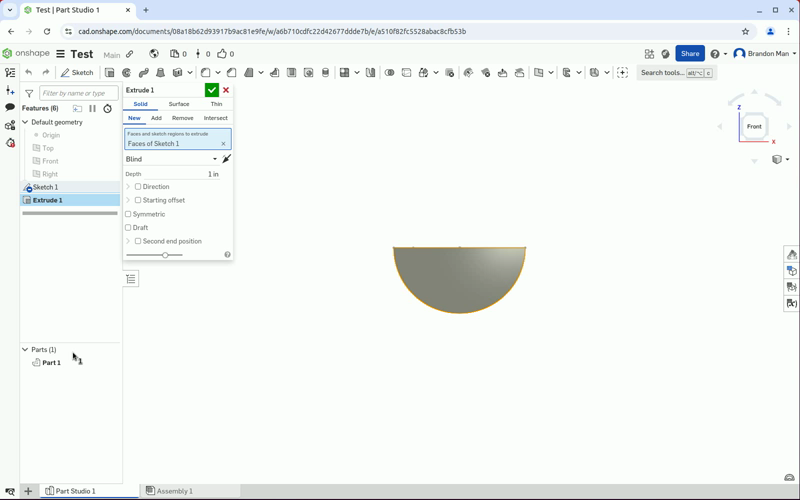
mouse_move(143, 106)
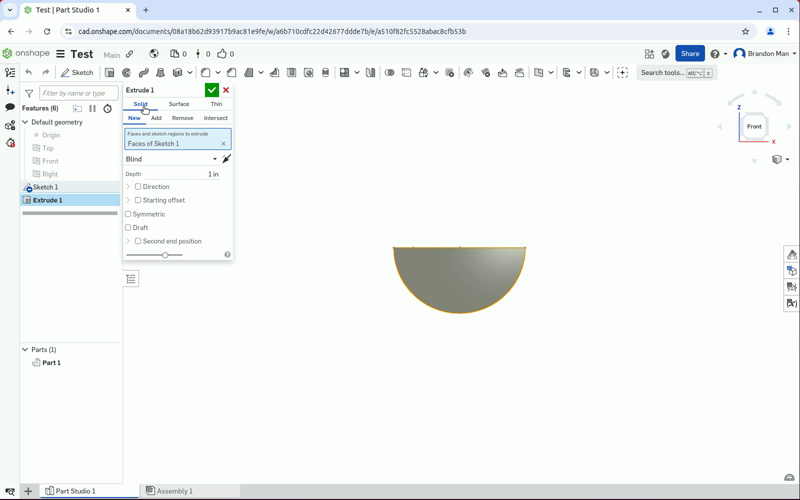
click(143, 106)
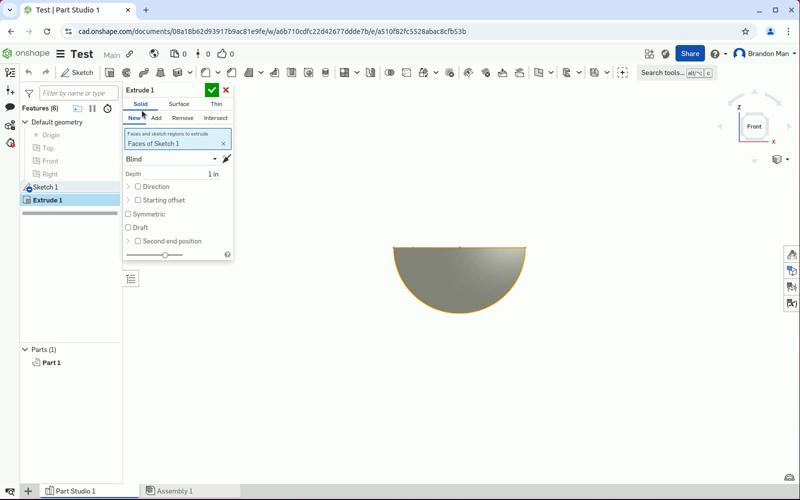
mouse_move(137, 120)
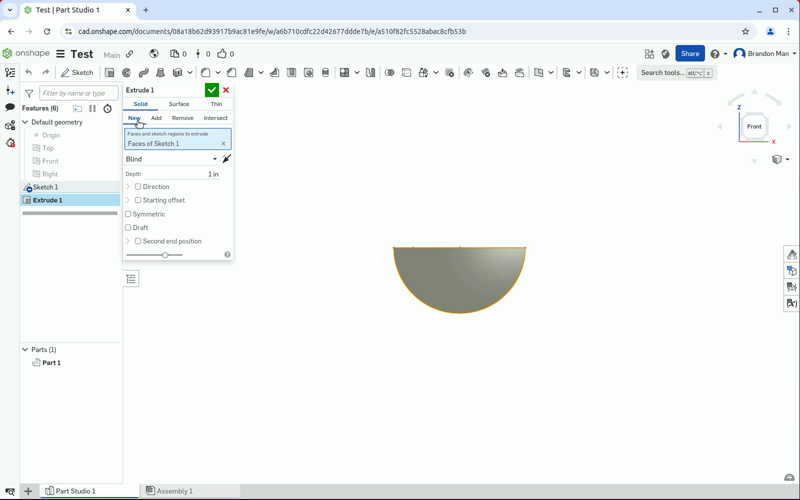
click(137, 120)
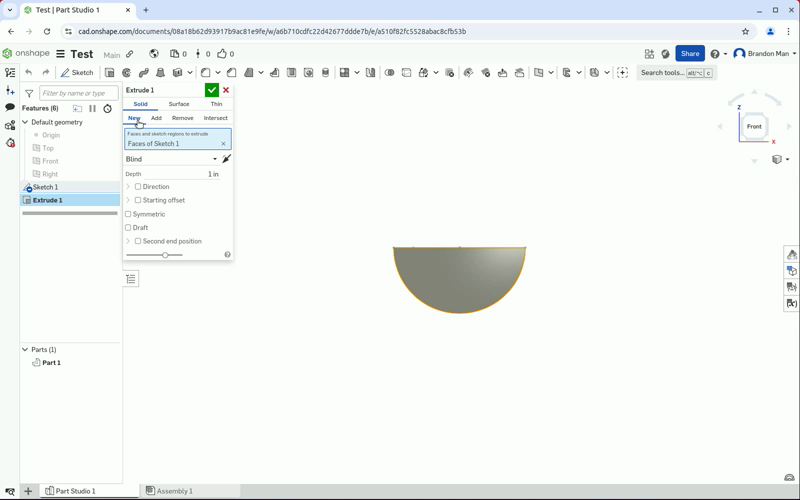
key(tab, 4)
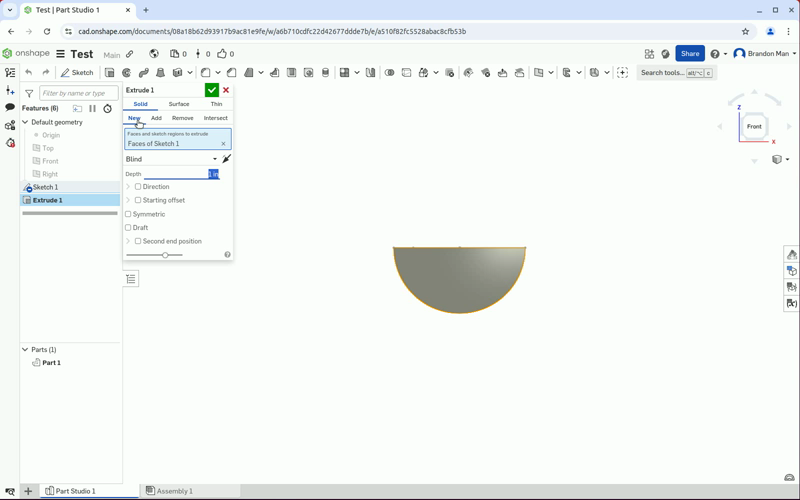
text(4.814)
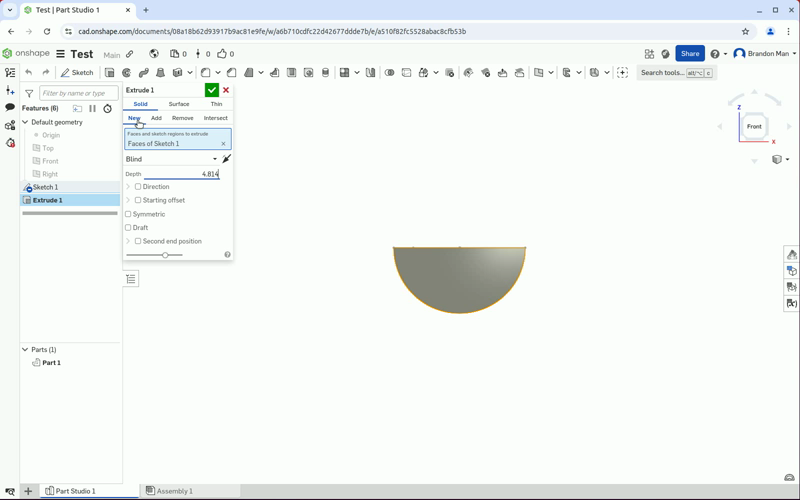
key(enter)
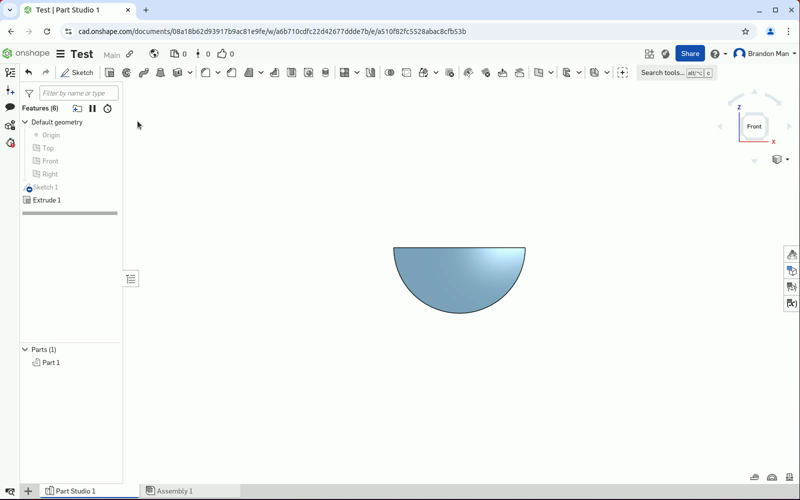
key(shift+h)
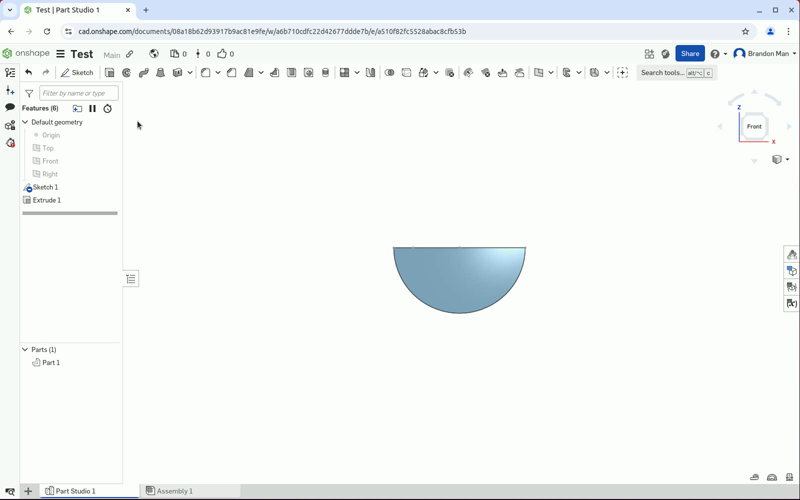
key(shift+h)
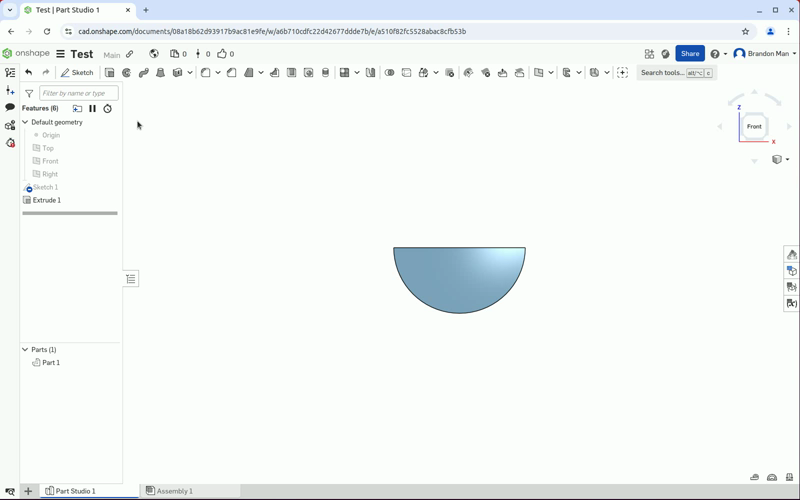
mouse_move(73, 189)
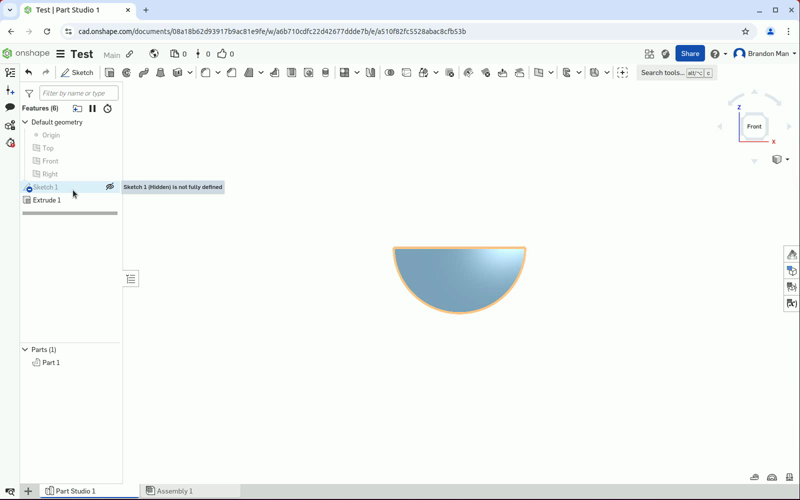
click(73, 189)
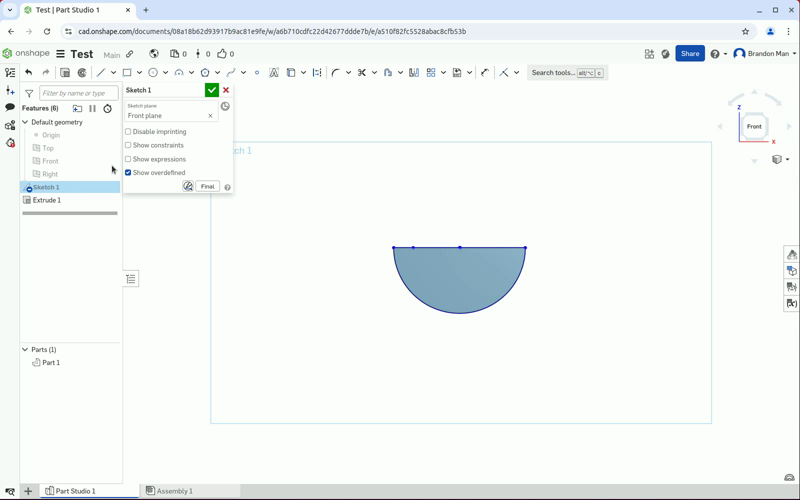
mouse_move(229, 92)
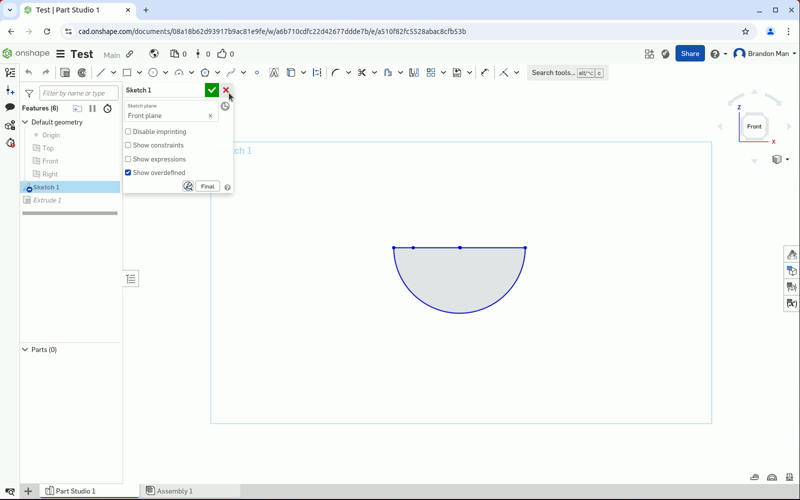
click(229, 92)
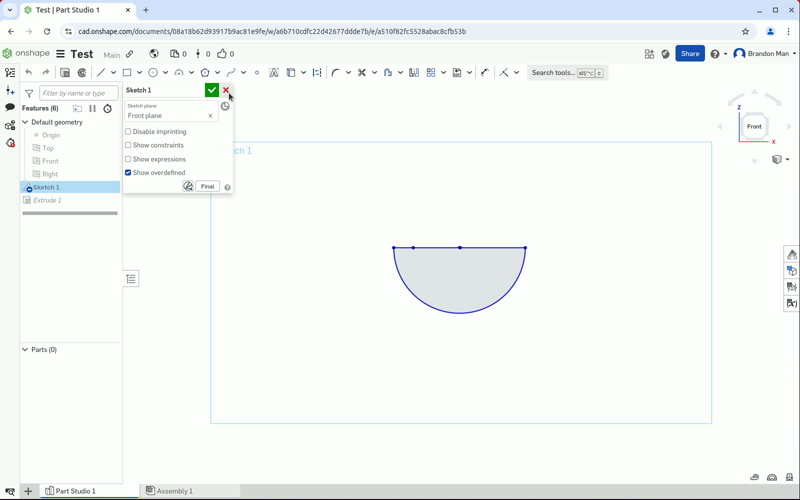
key(shift+s)
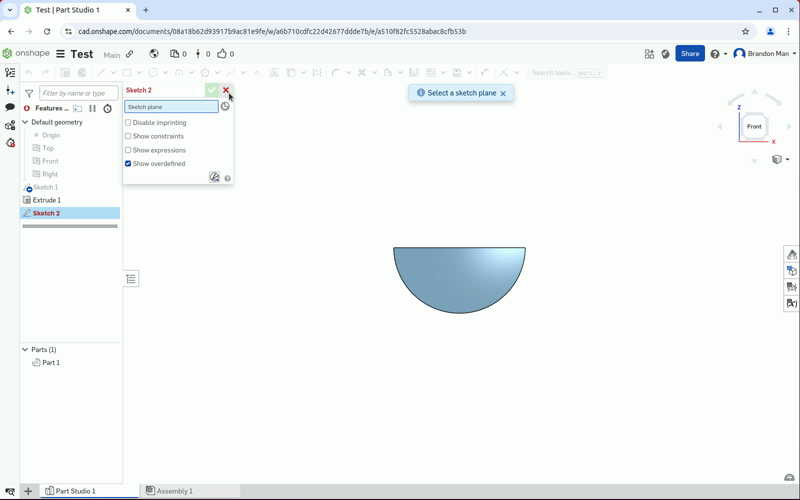
mouse_move(73, 163)
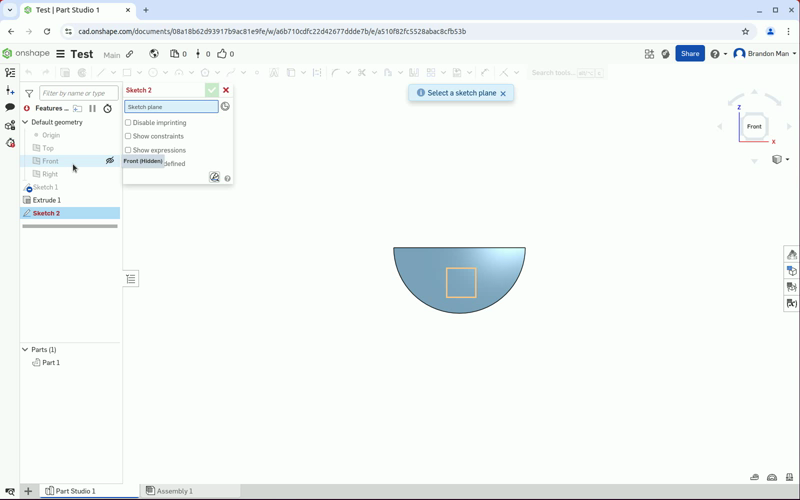
click(73, 163)
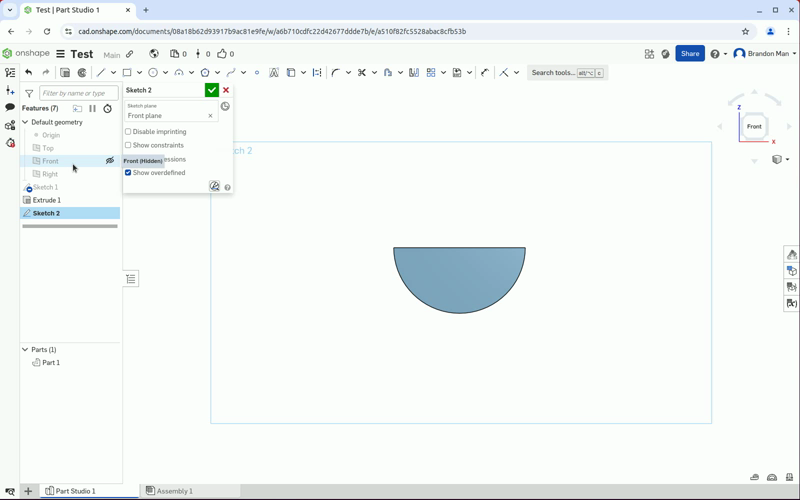
mouse_move(73, 352)
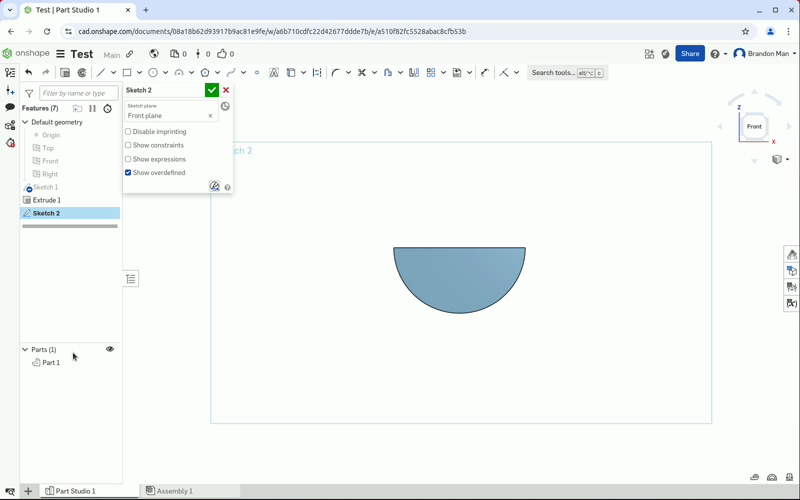
key(y)
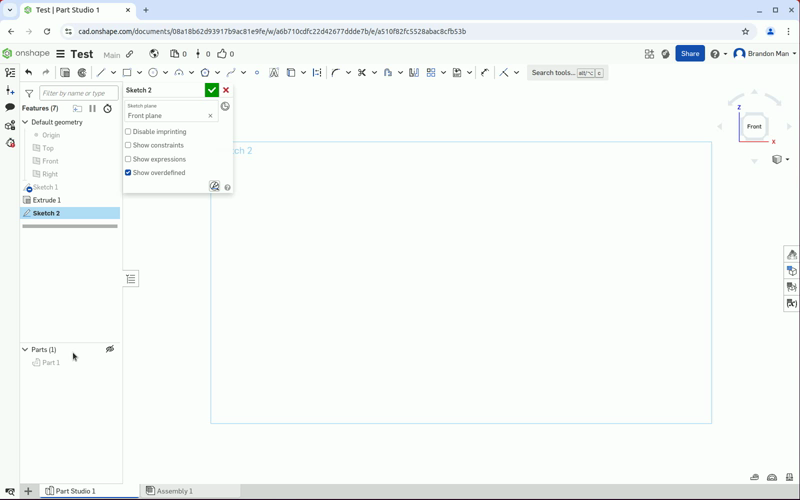
key(a)
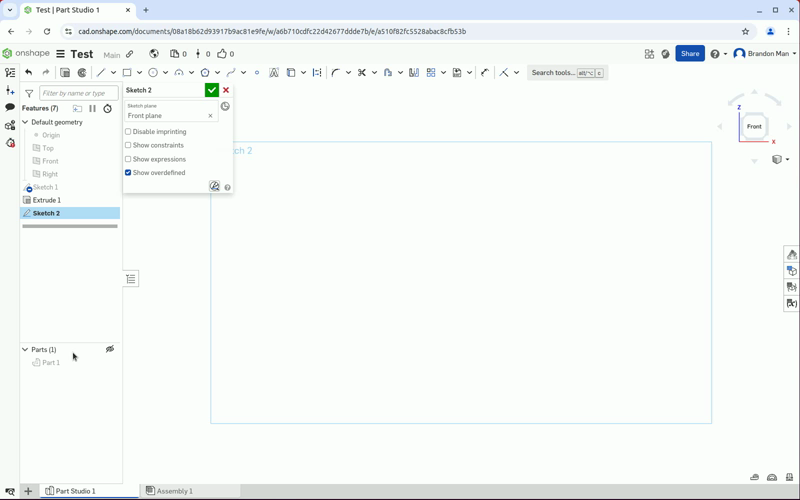
key_down(shift)
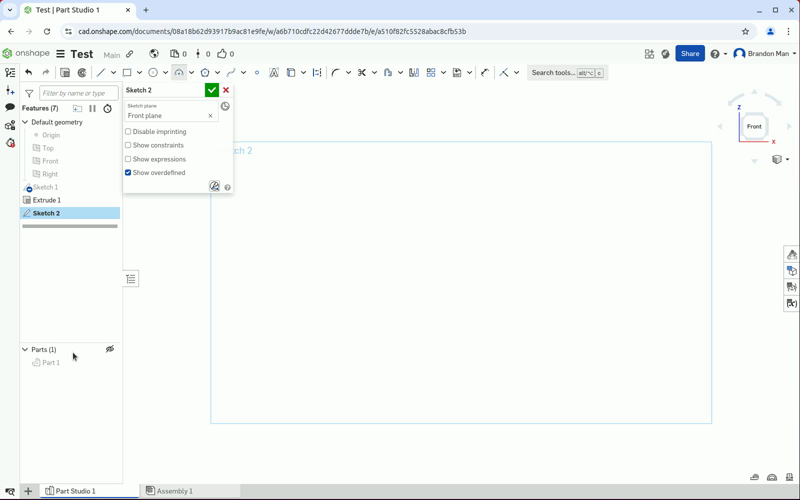
mouse_move(393, 325)
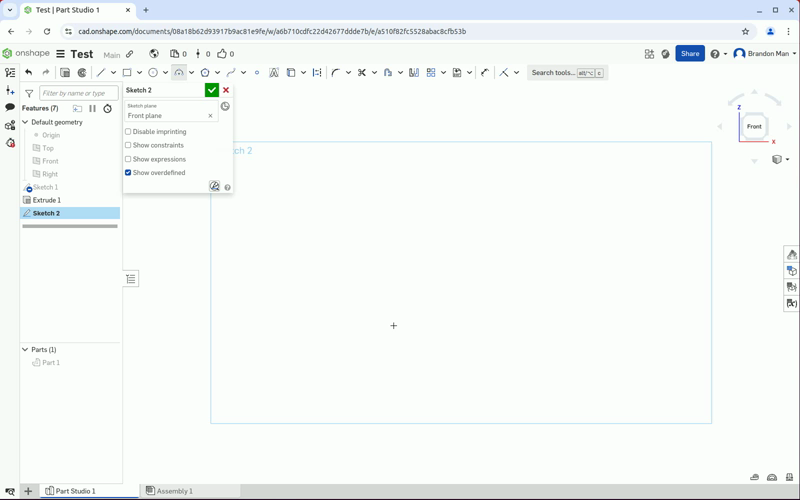
click(393, 325)
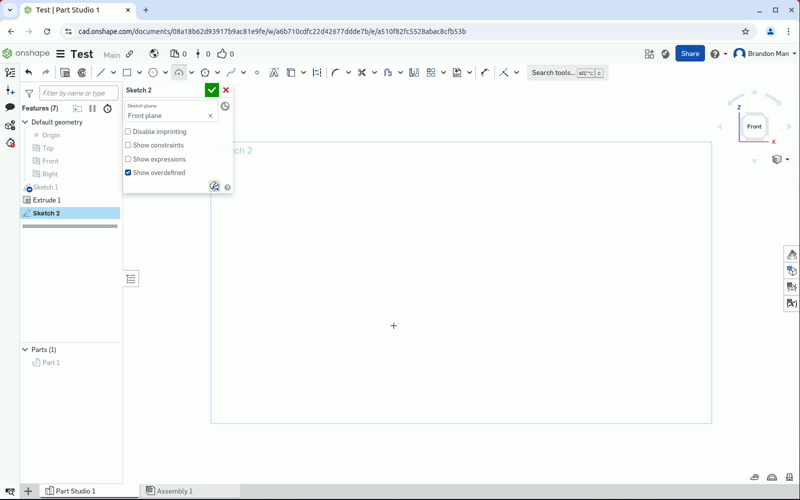
key_up(shift)
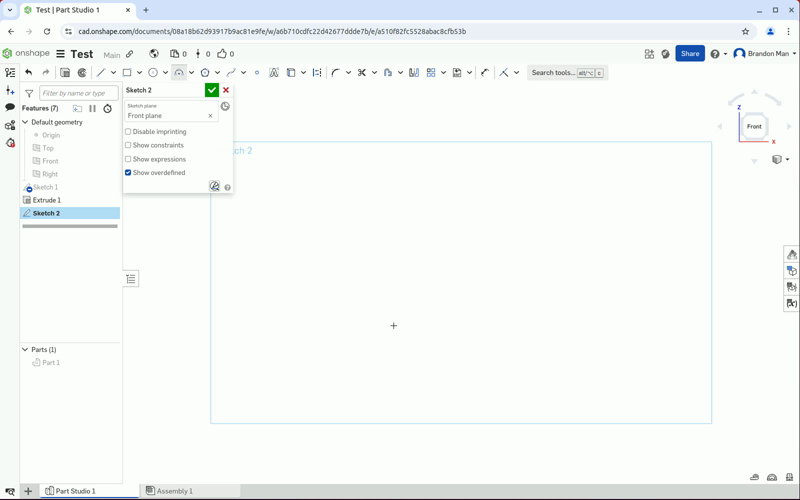
key_down(shift)
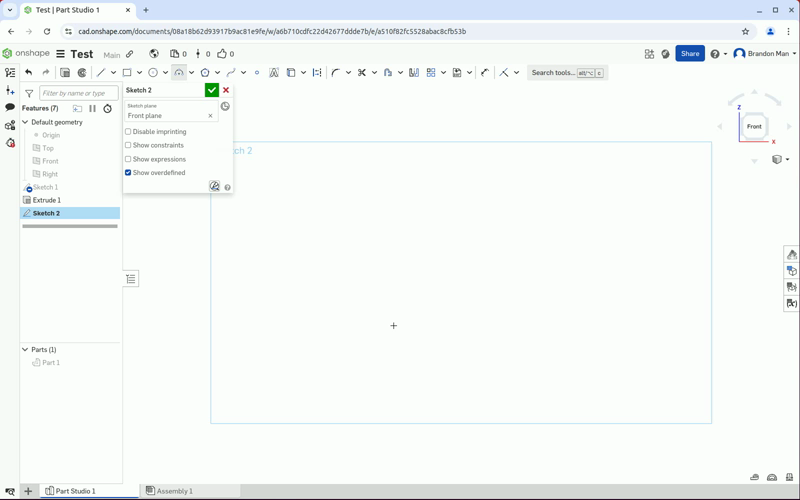
mouse_move(393, 247)
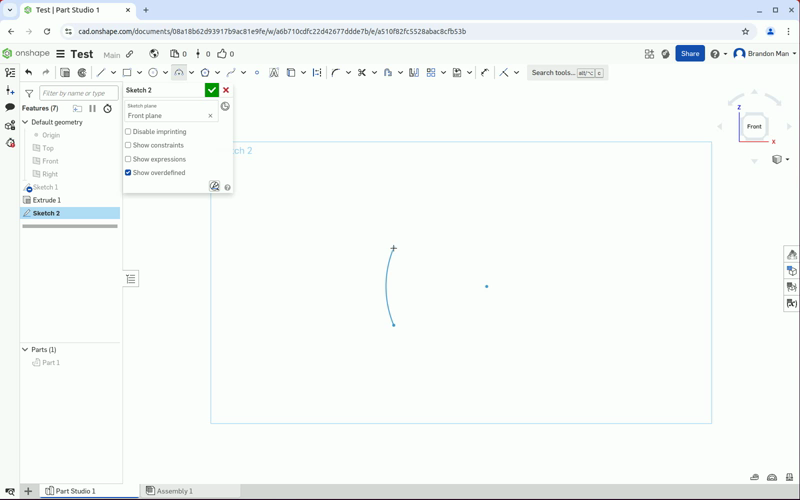
click(393, 247)
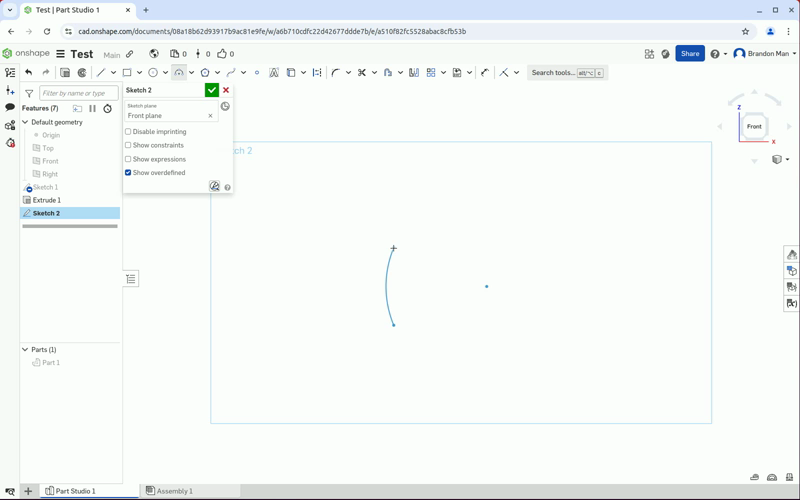
mouse_move(432, 286)
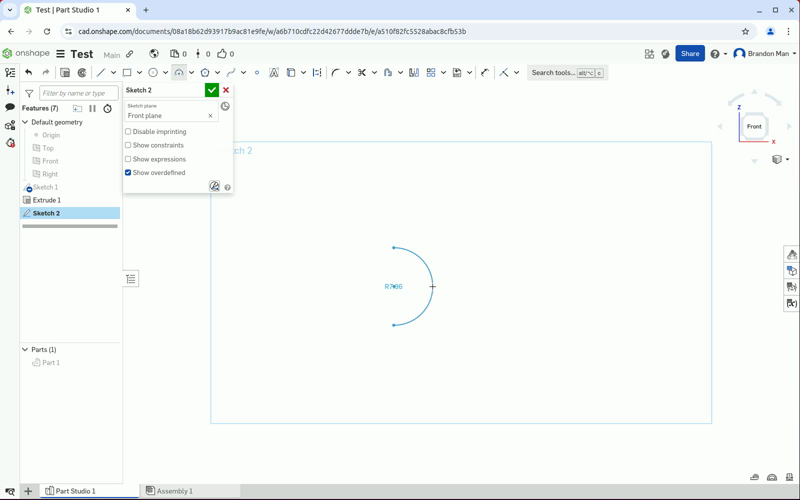
click(432, 286)
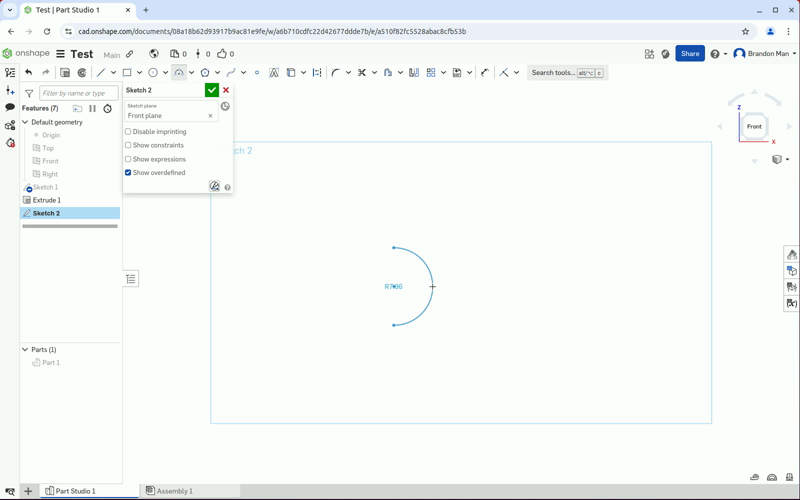
key_up(shift)
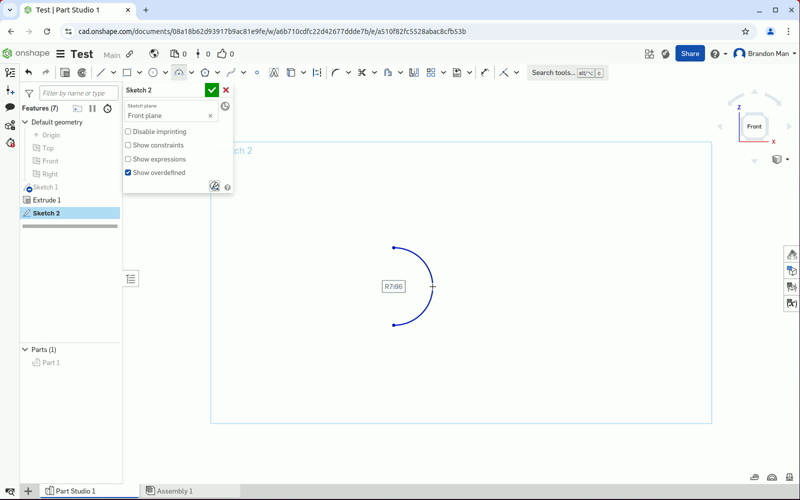
key(esc)
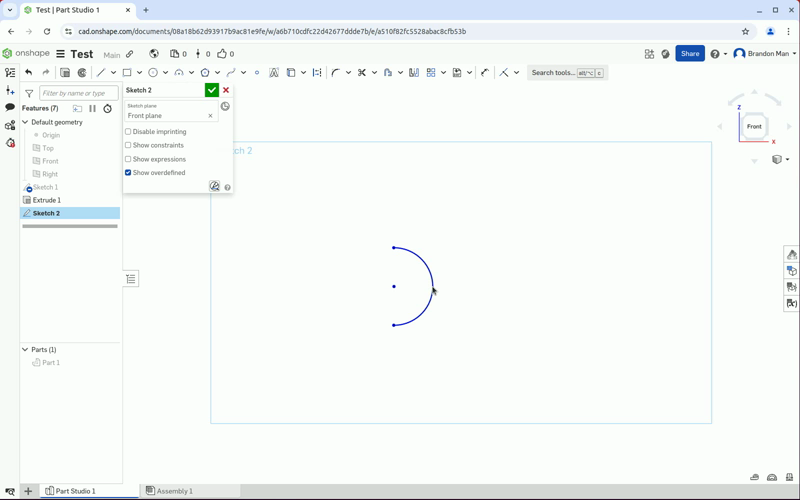
key(l)
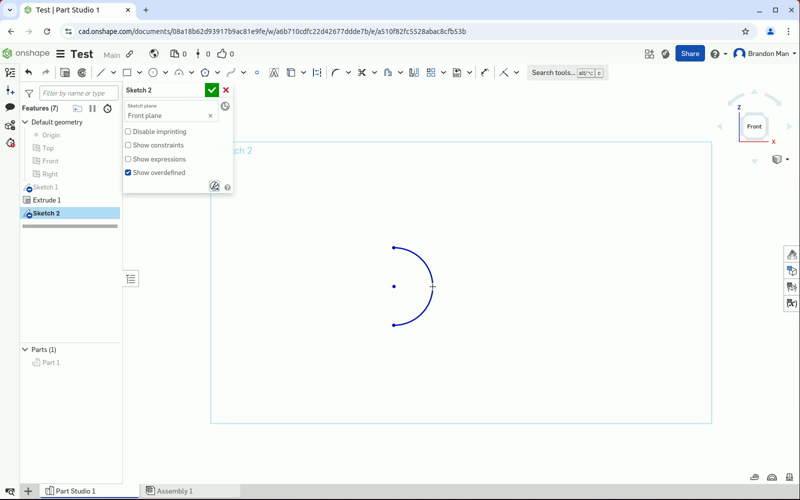
mouse_move(393, 247)
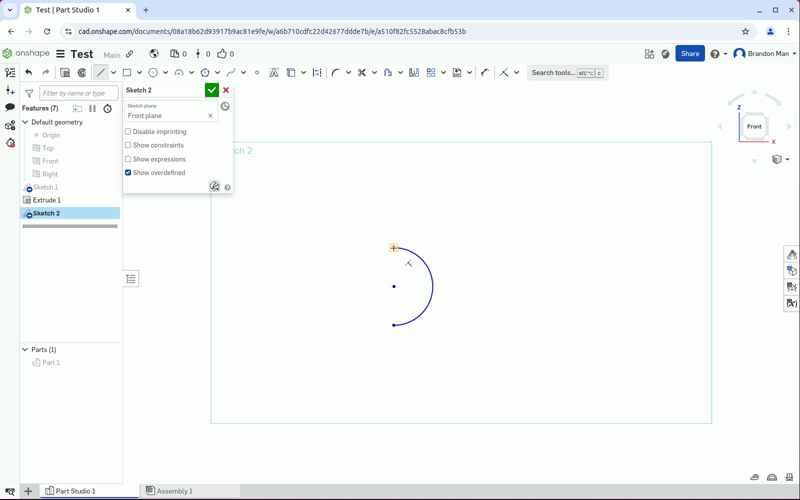
click(393, 247)
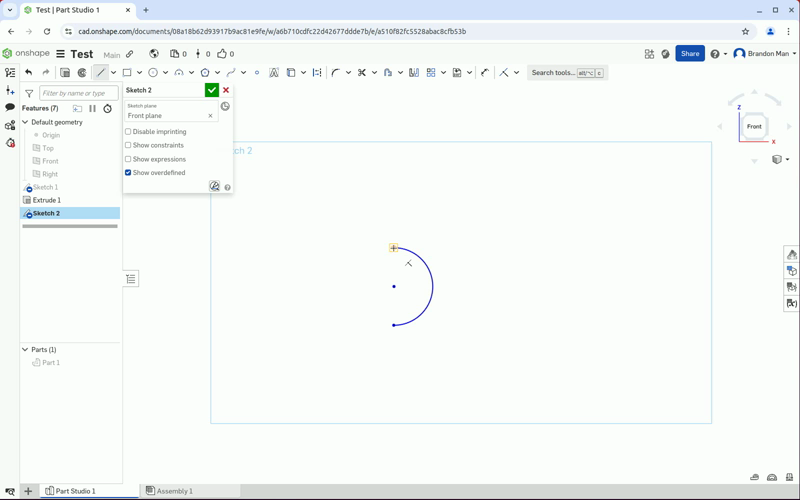
key_down(shift)
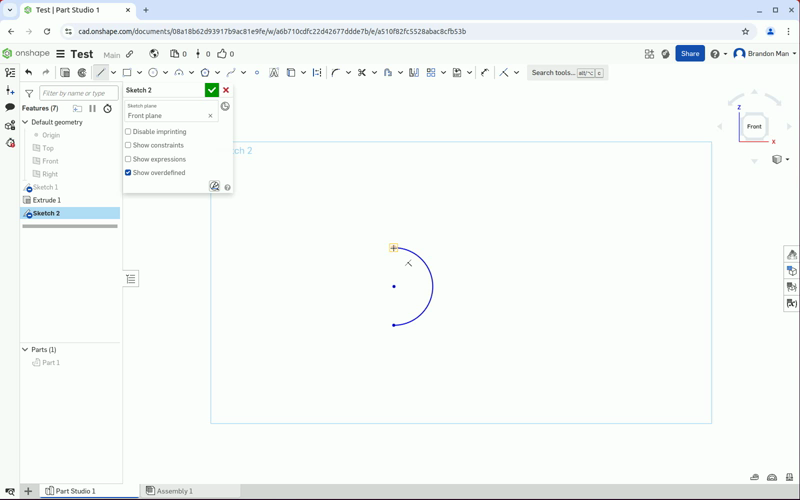
mouse_move(393, 325)
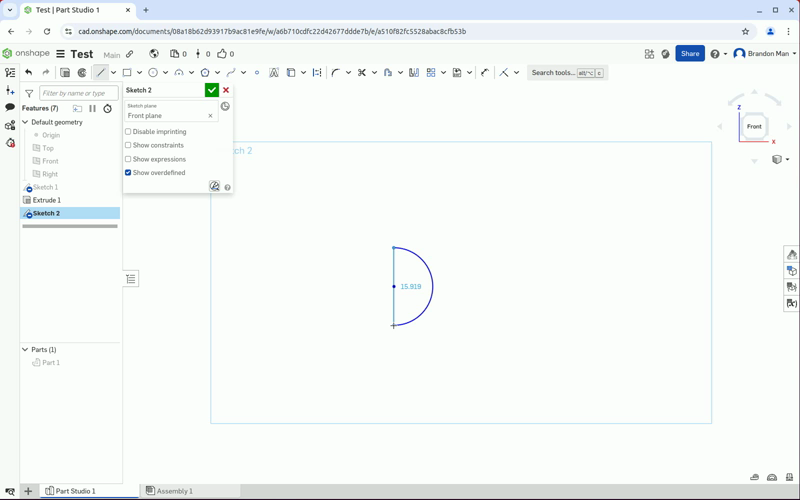
key_up(shift)
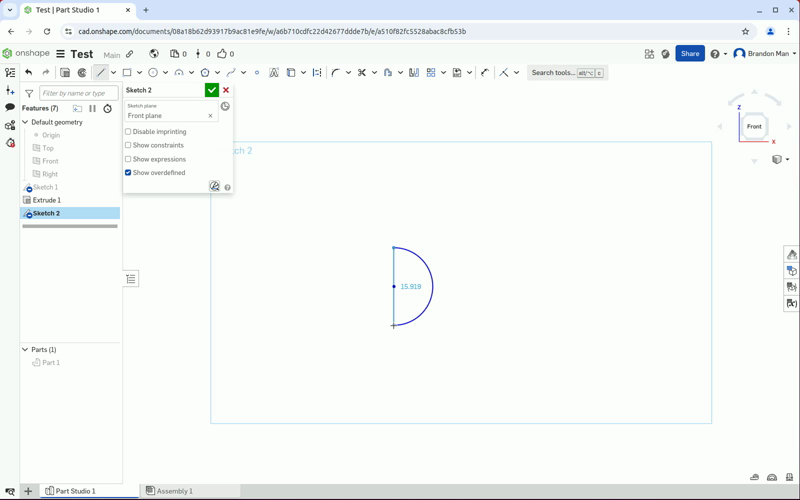
click(393, 325)
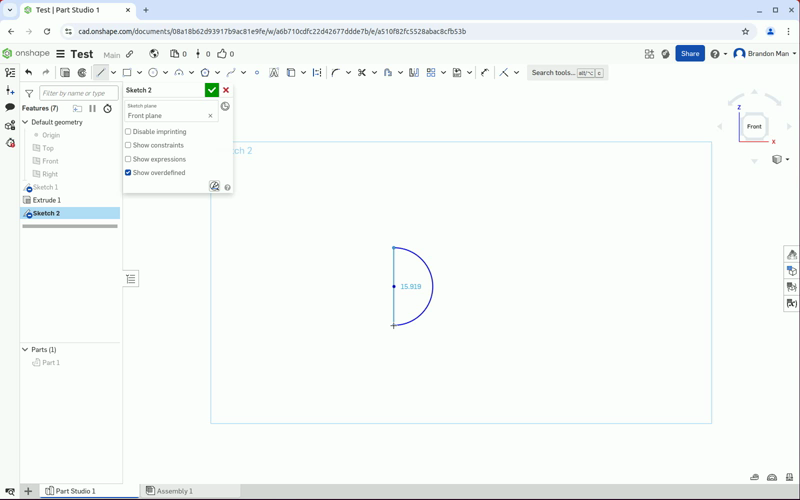
key(esc)
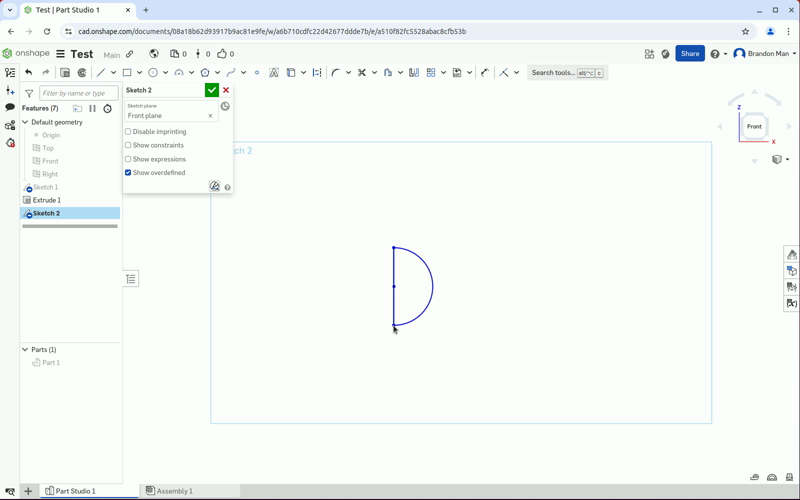
mouse_move(400, 309)
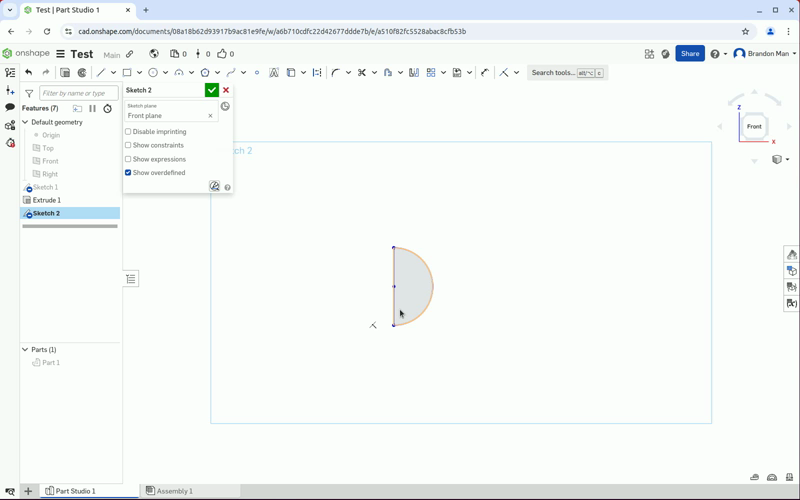
scroll(6)
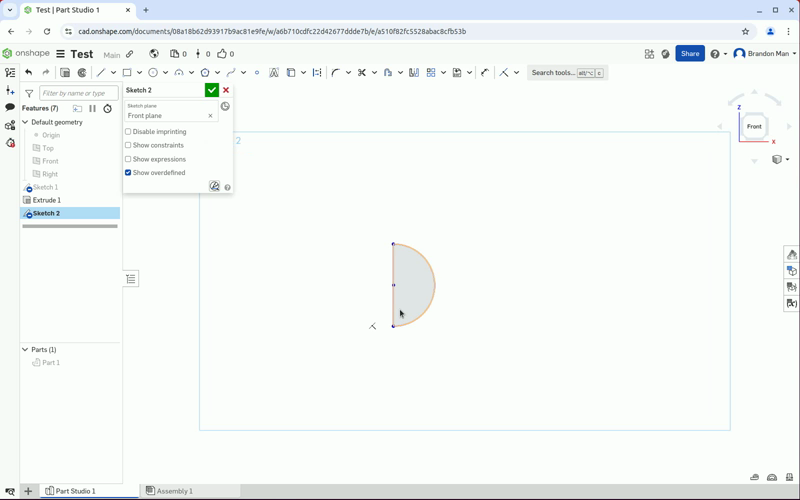
scroll(6)
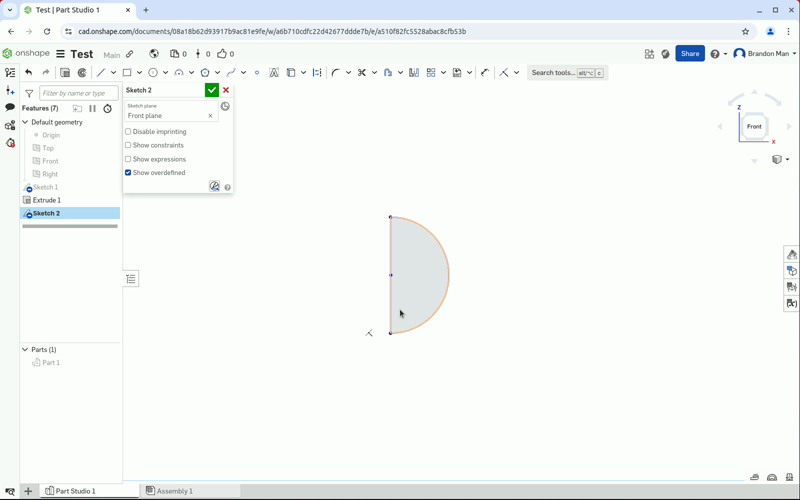
scroll(6)
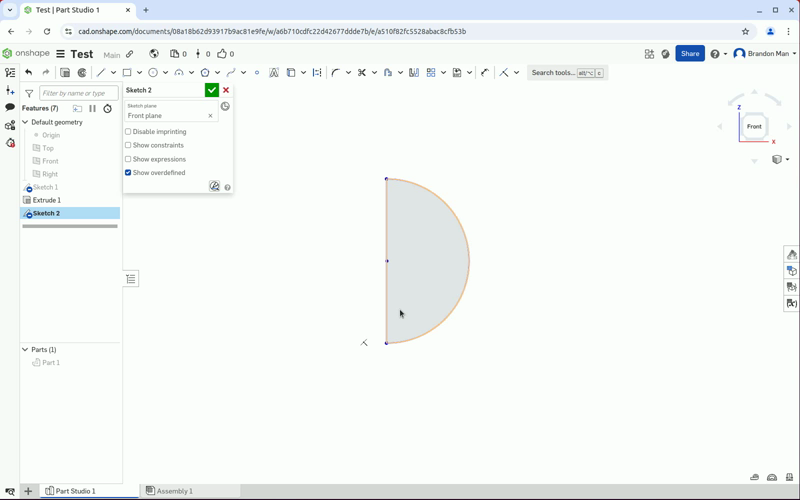
scroll(6)
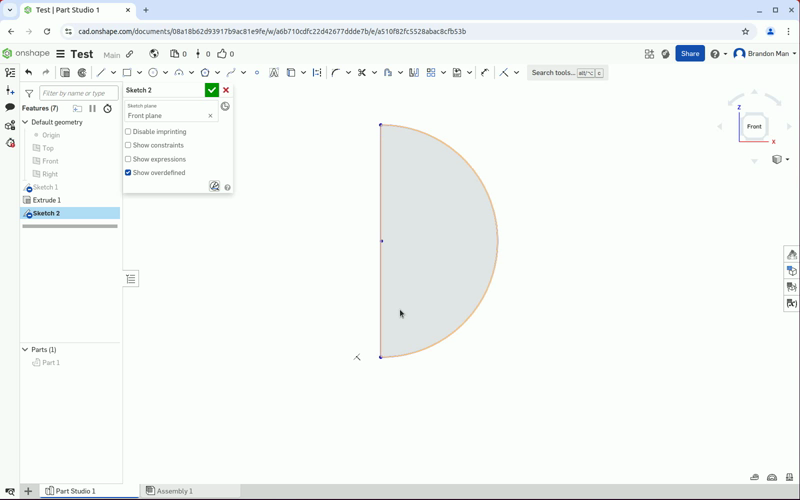
scroll(6)
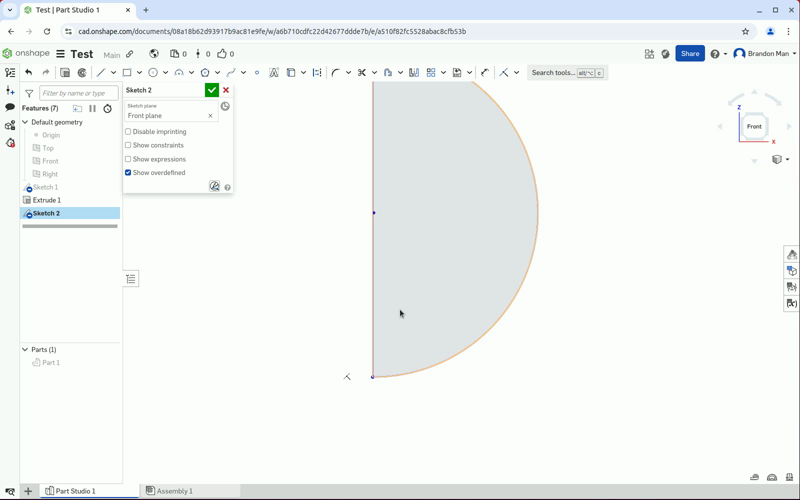
scroll(6)
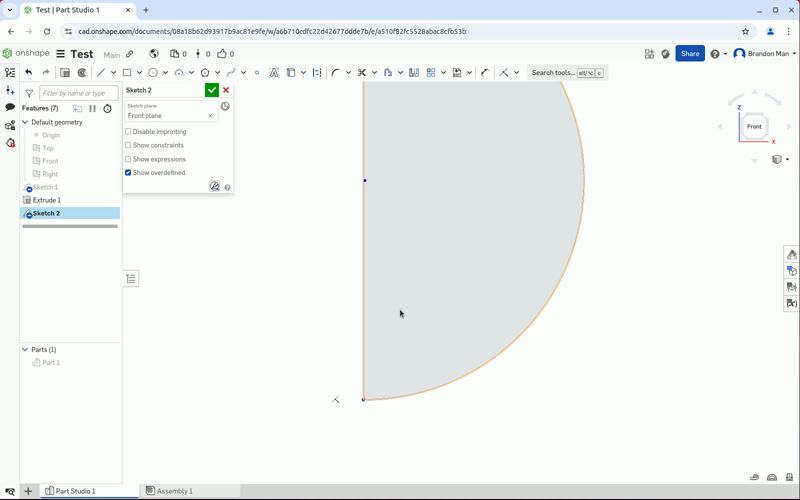
scroll(6)
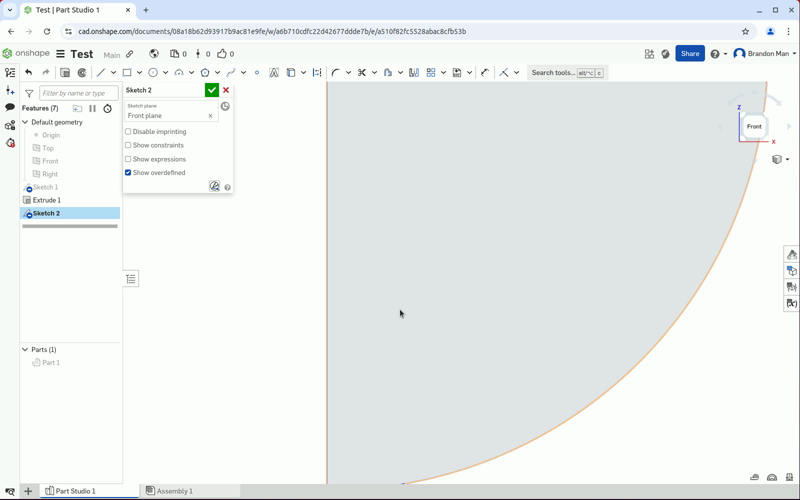
click(400, 309)
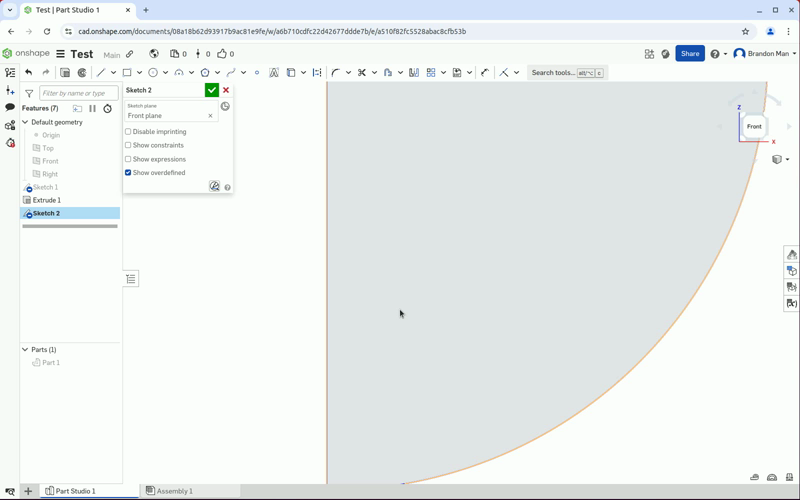
scroll(-6)
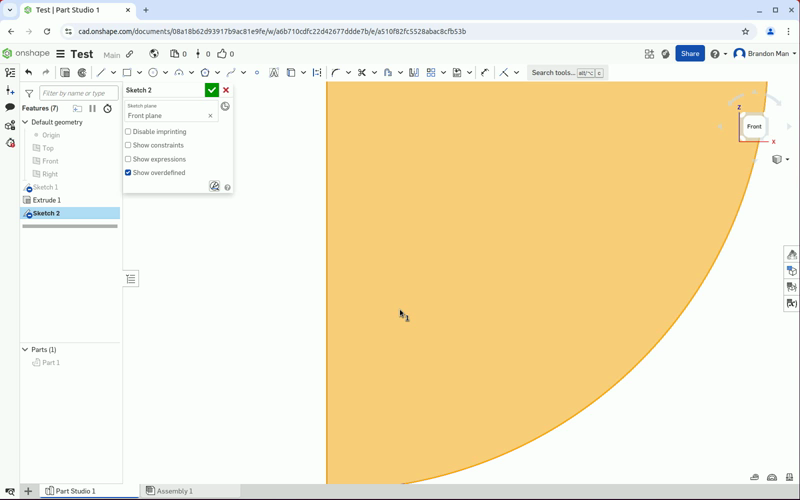
scroll(-6)
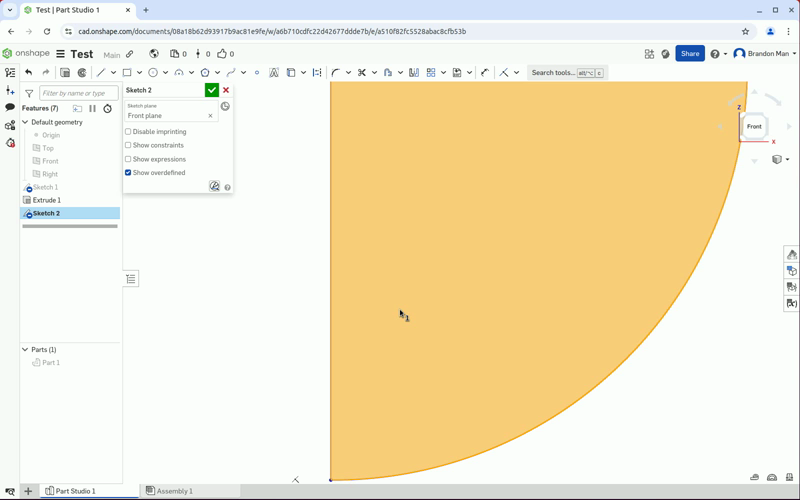
scroll(-6)
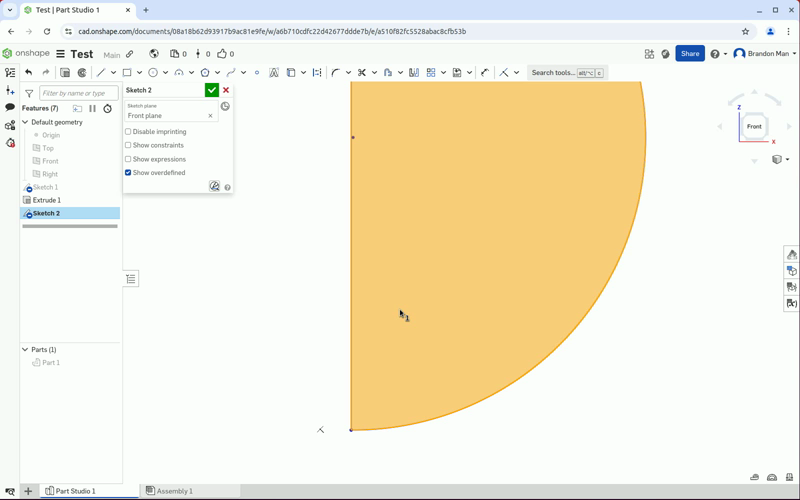
scroll(-6)
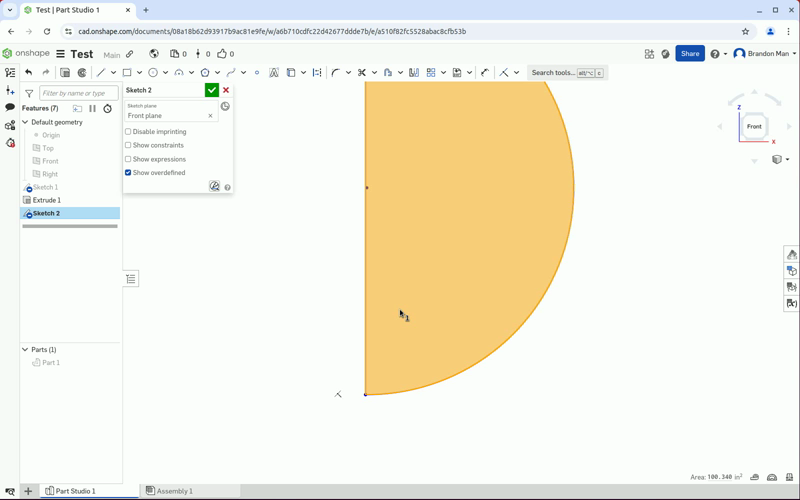
scroll(-6)
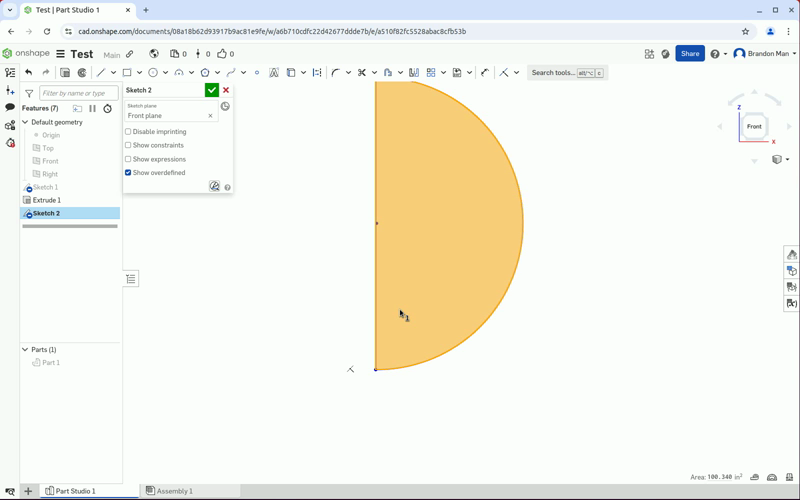
scroll(-6)
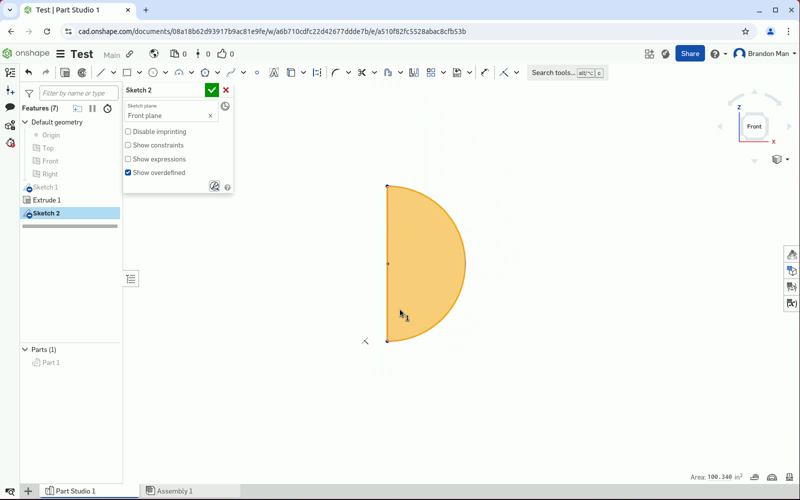
scroll(-6)
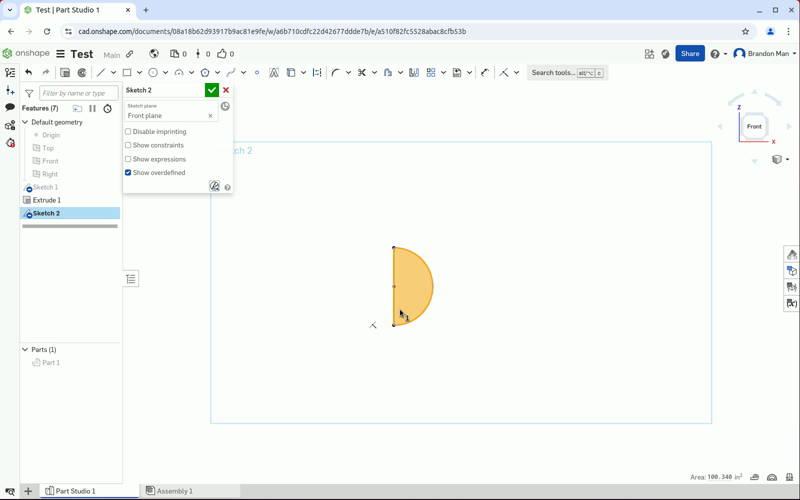
mouse_move(73, 352)
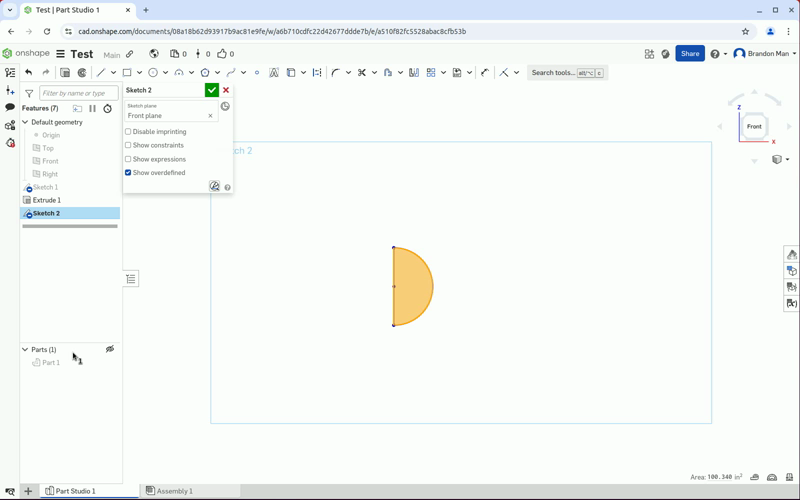
key(shift+y)
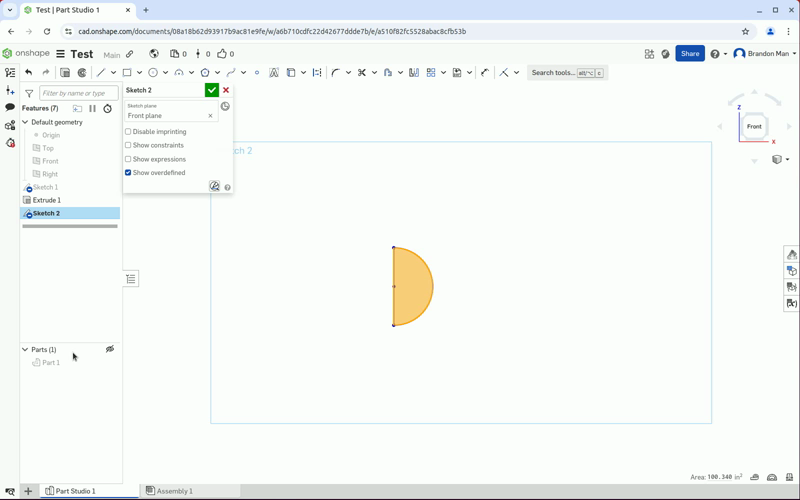
key(shift+e)
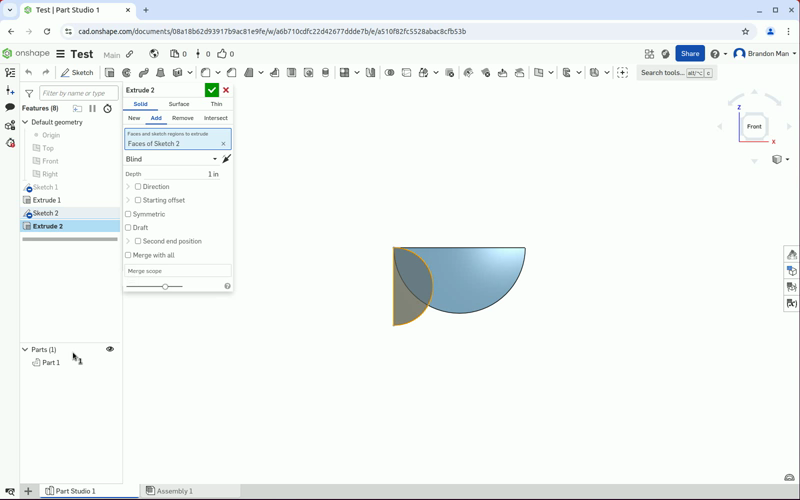
mouse_move(143, 106)
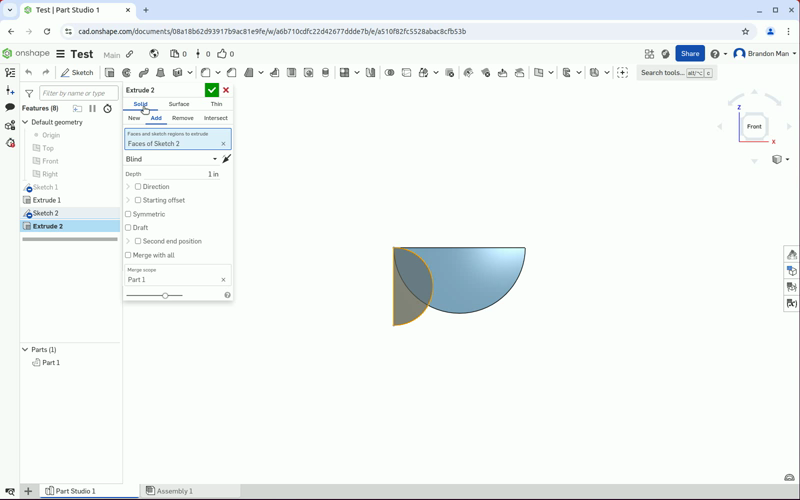
click(143, 106)
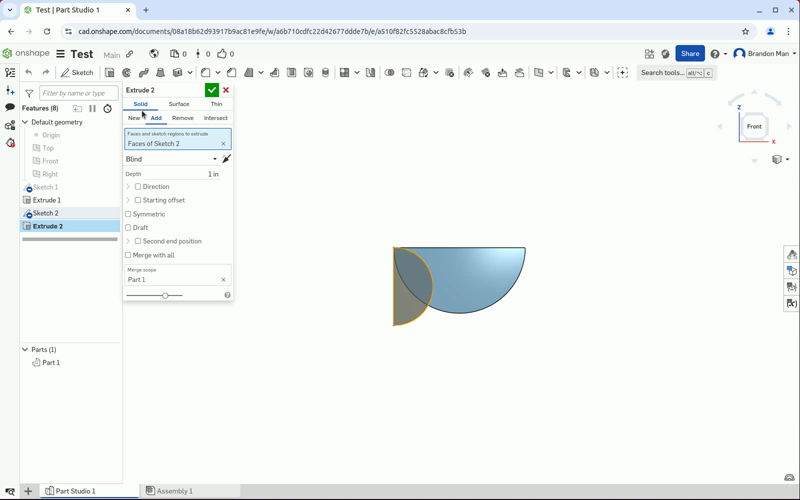
mouse_move(137, 120)
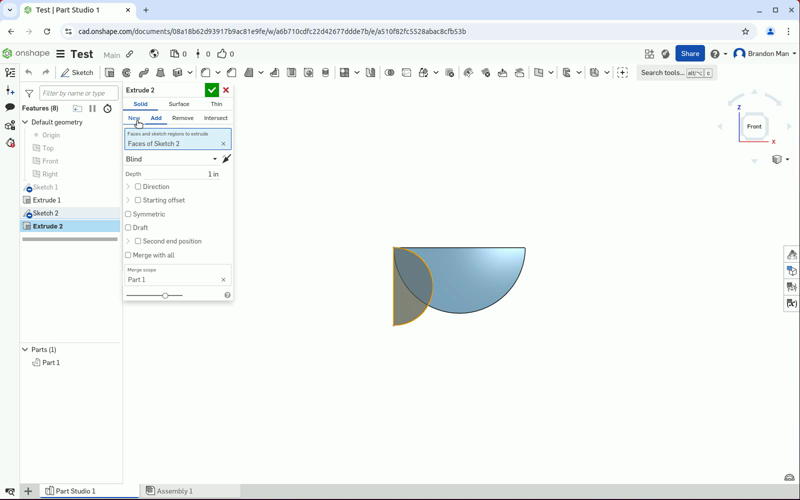
click(137, 120)
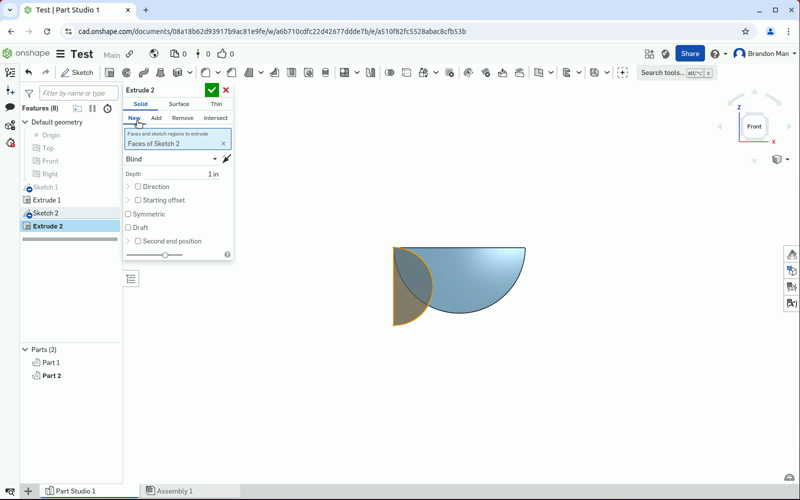
key(tab, 4)
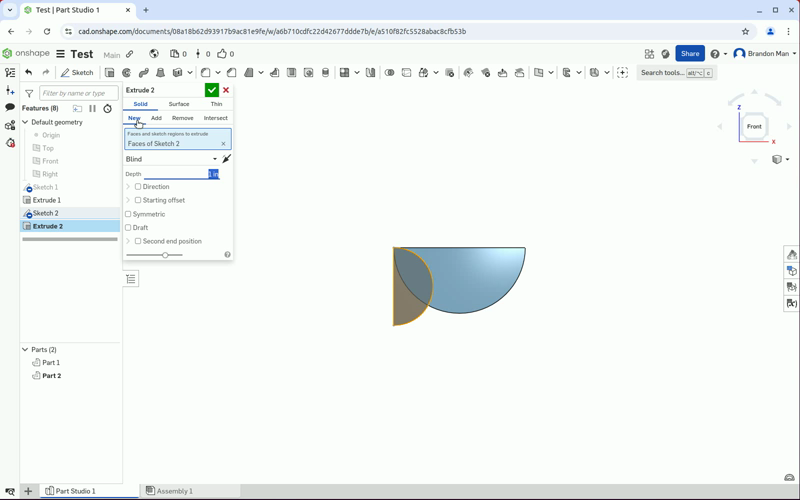
text(4.814)
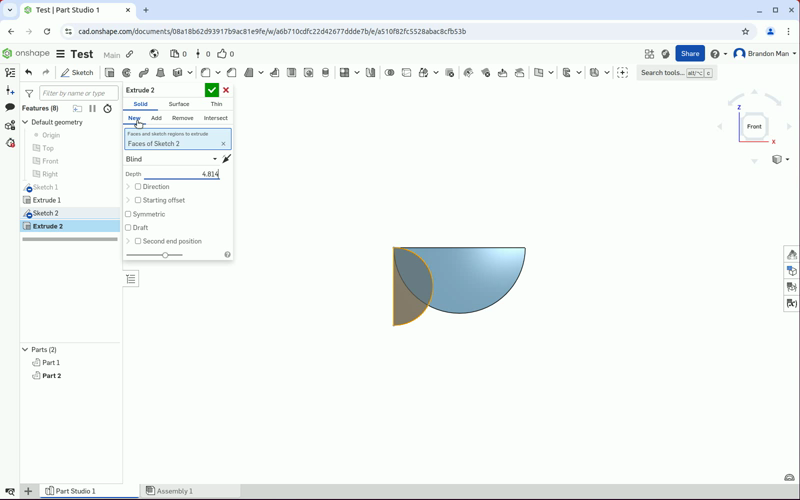
key(enter)
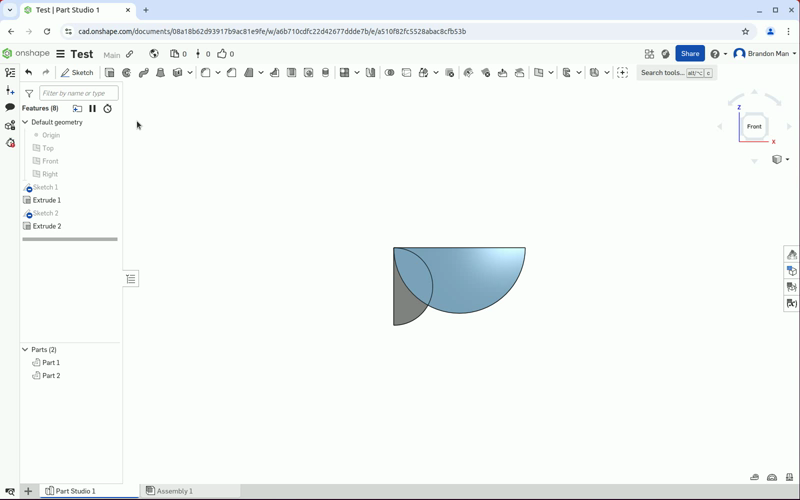
key(shift+h)
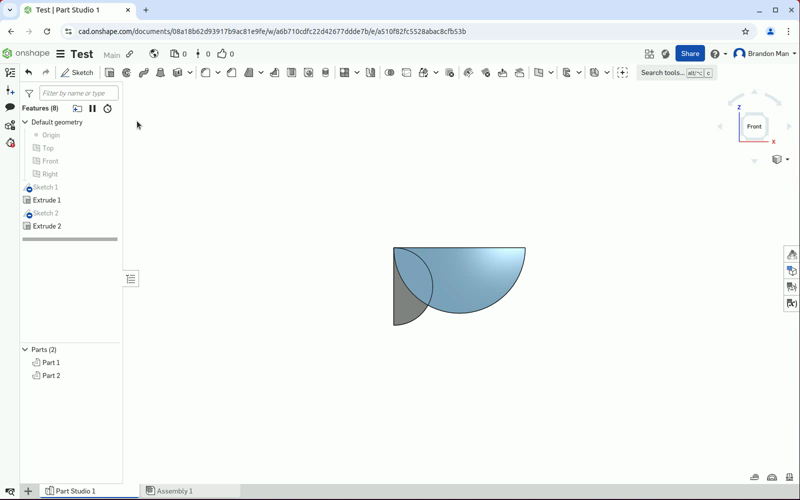
key(shift+h)
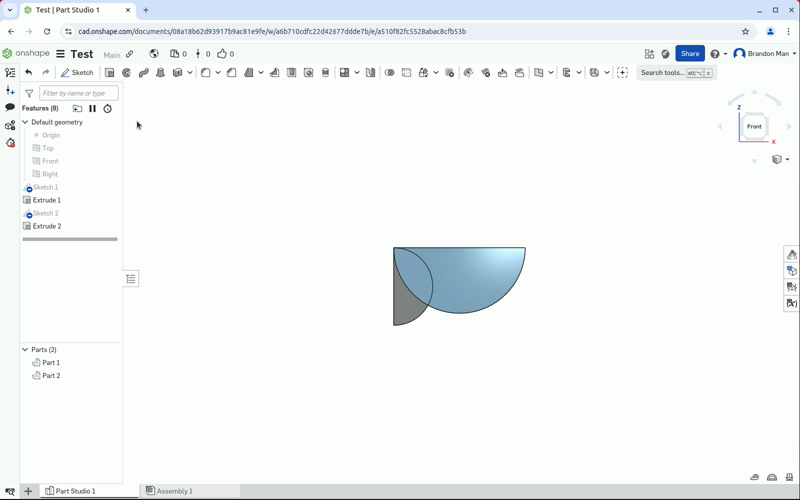
mouse_move(73, 189)
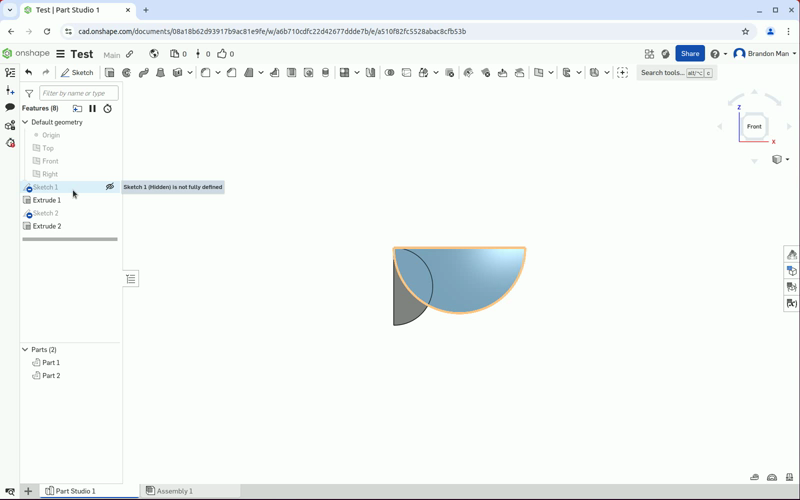
click(73, 189)
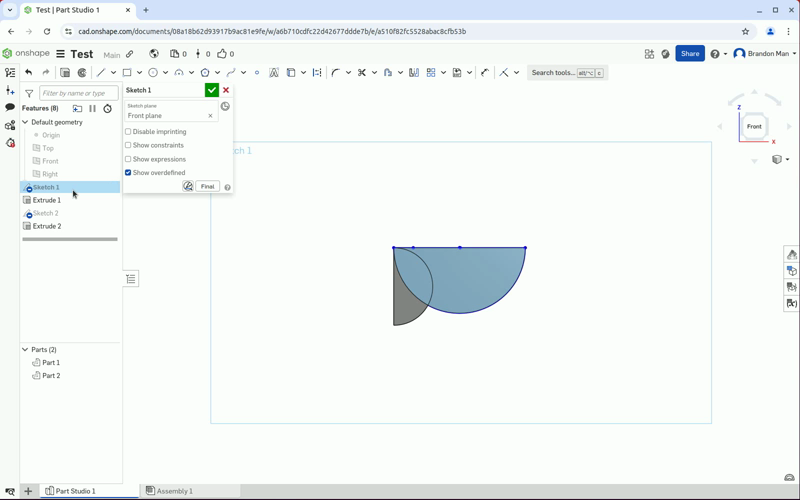
mouse_move(229, 92)
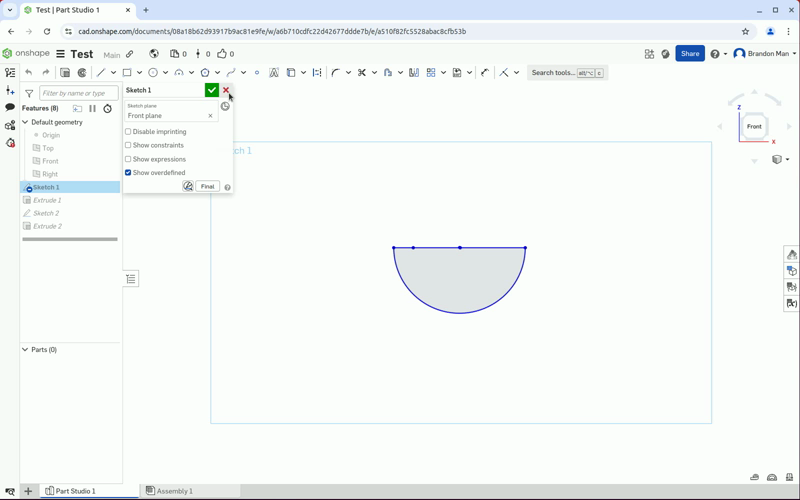
click(229, 92)
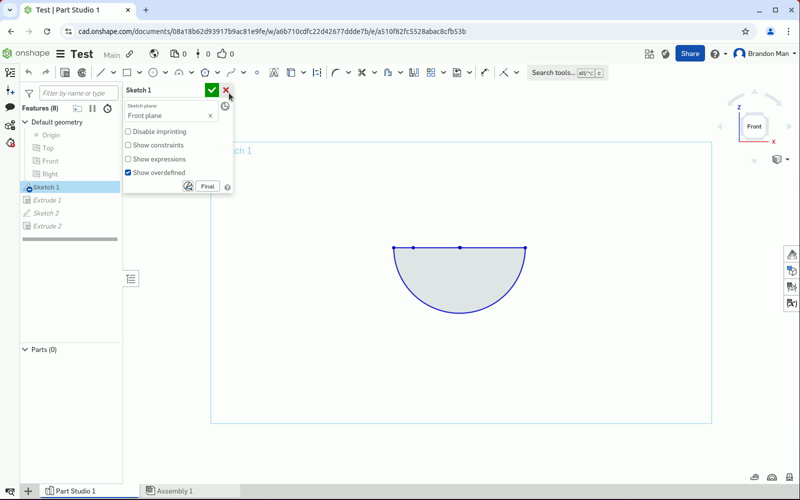
key(shift+s)
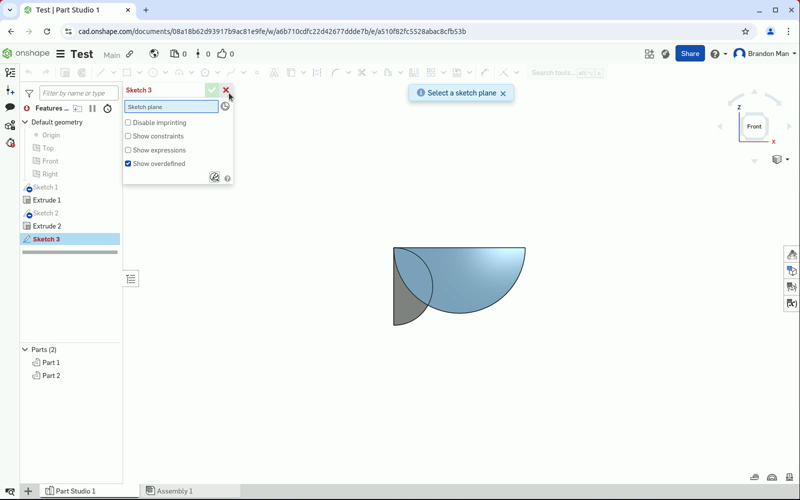
mouse_move(73, 163)
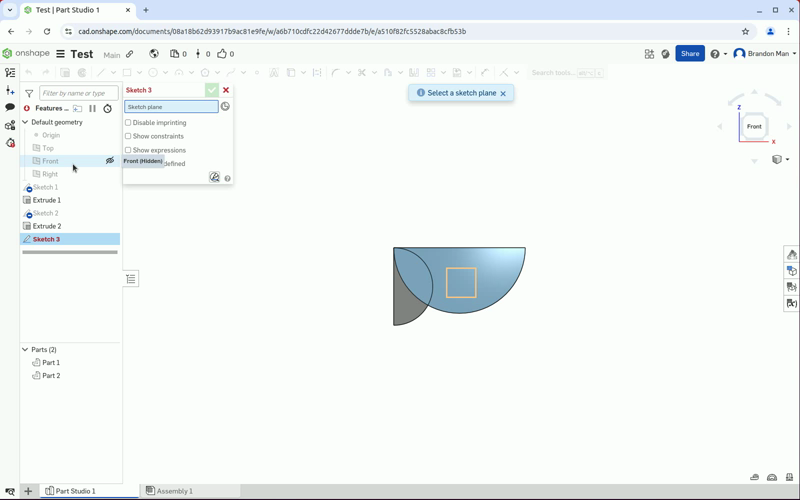
click(73, 163)
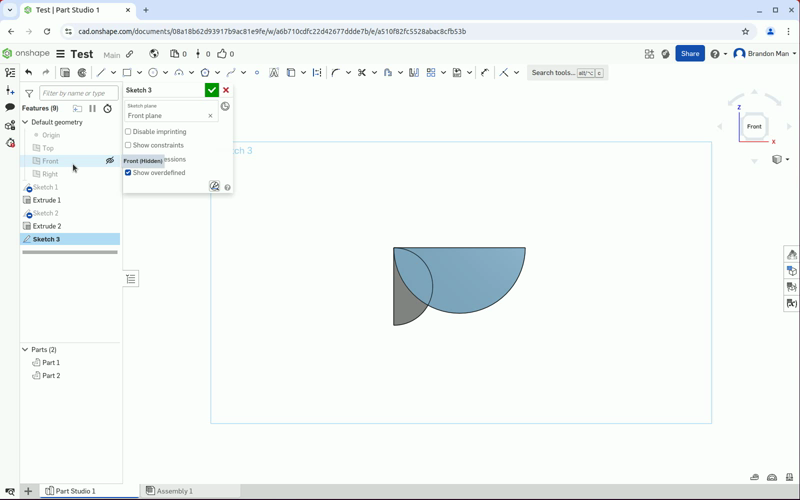
mouse_move(73, 352)
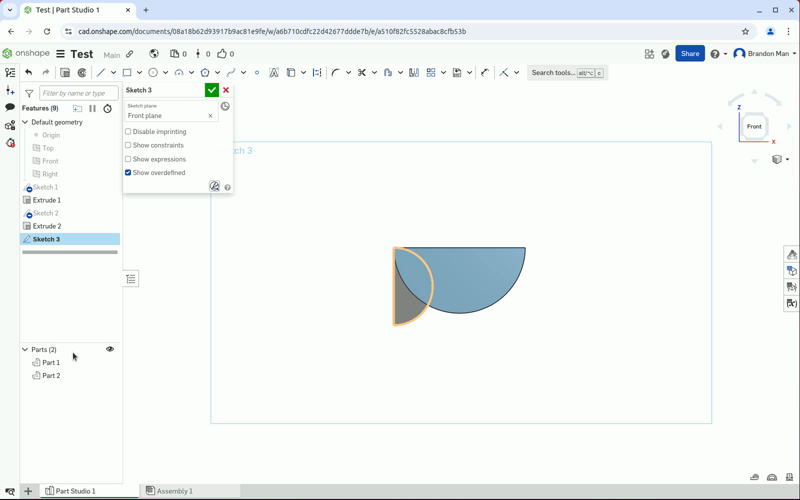
key(y)
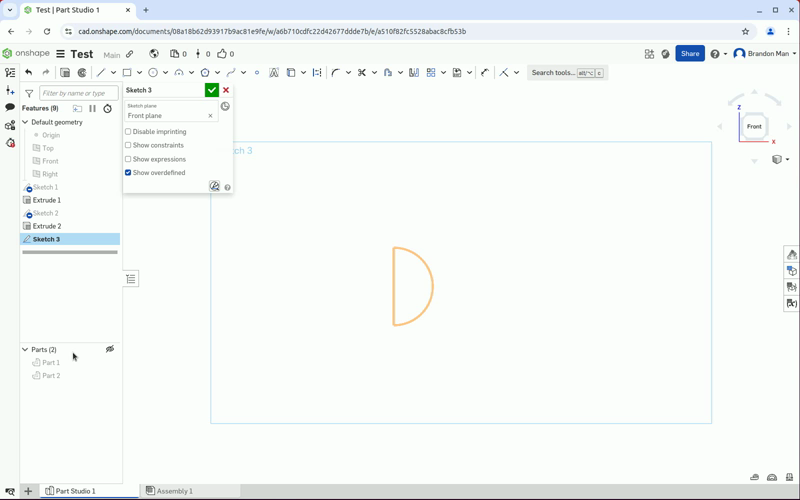
key(l)
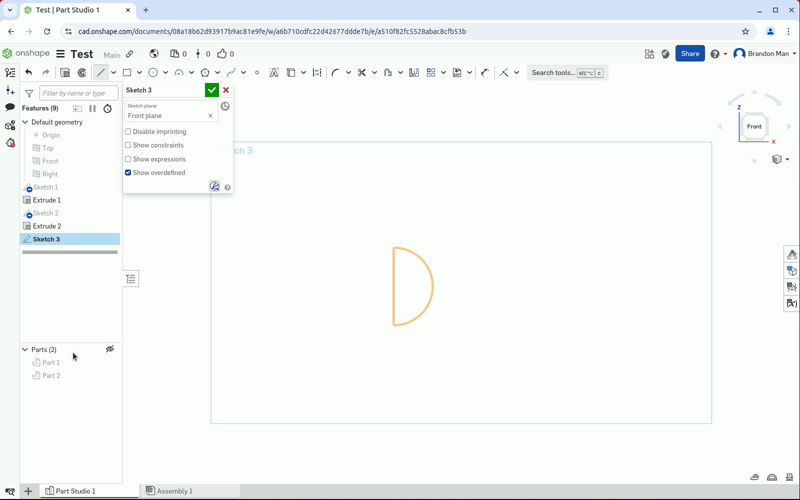
key_down(shift)
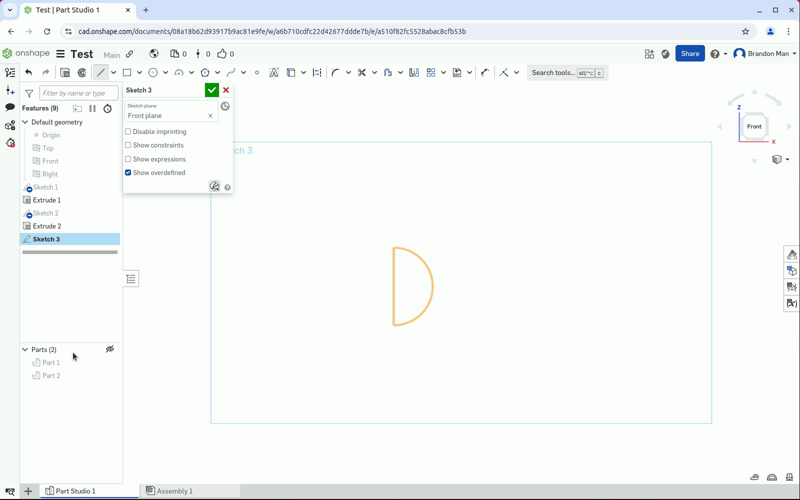
mouse_move(412, 309)
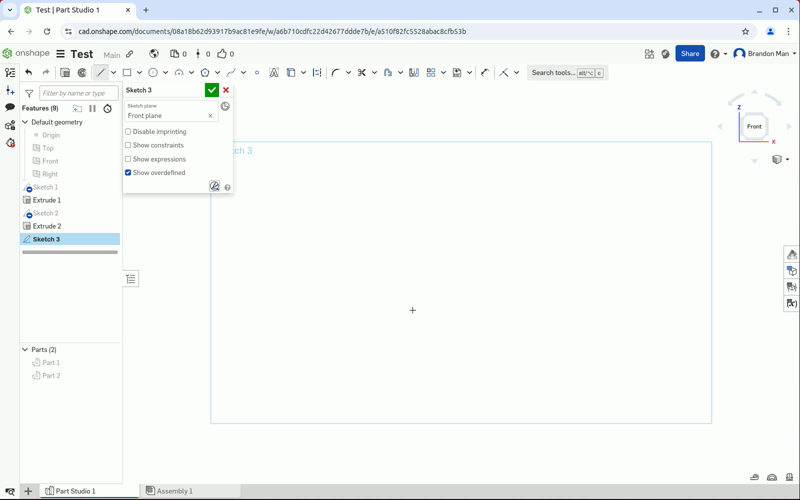
click(412, 309)
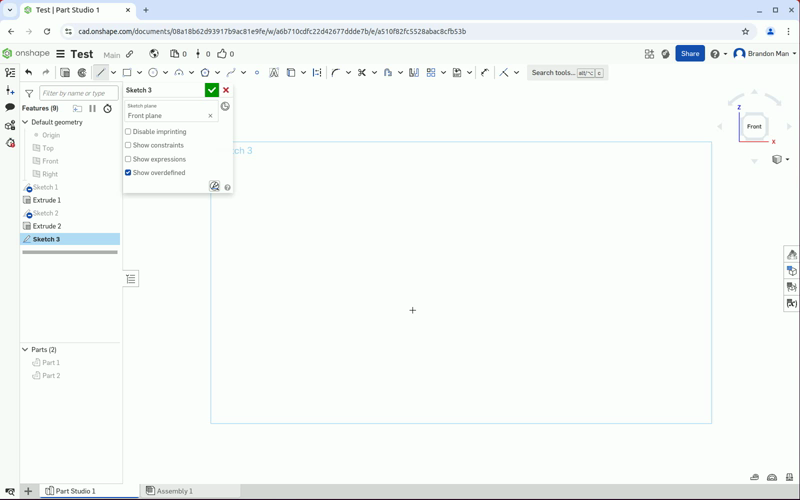
key_up(shift)
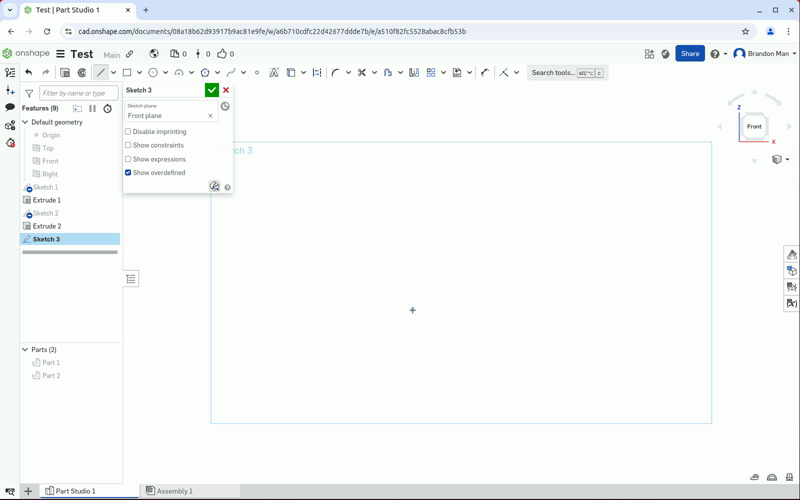
key_down(shift)
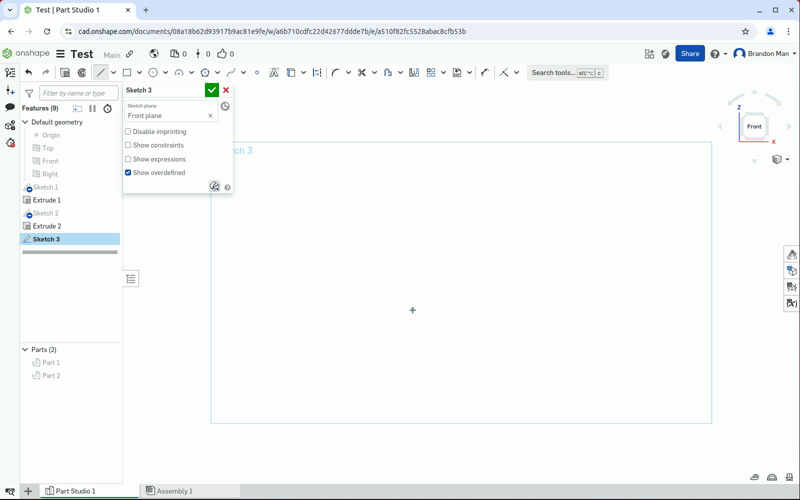
mouse_move(525, 309)
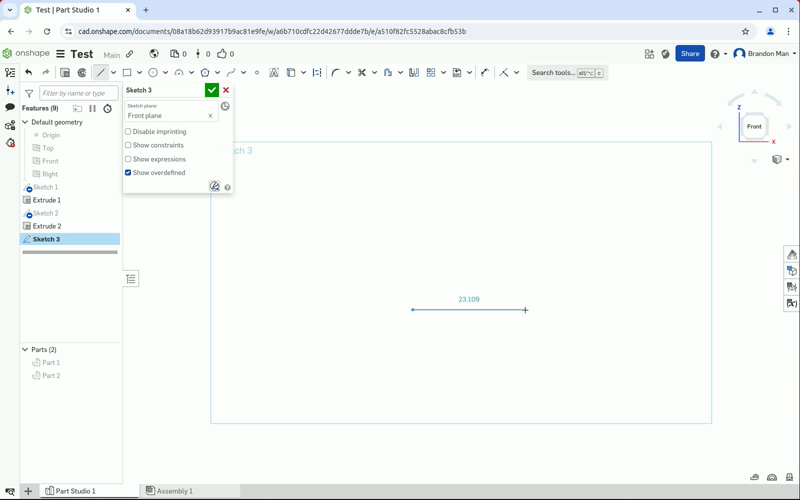
click(525, 309)
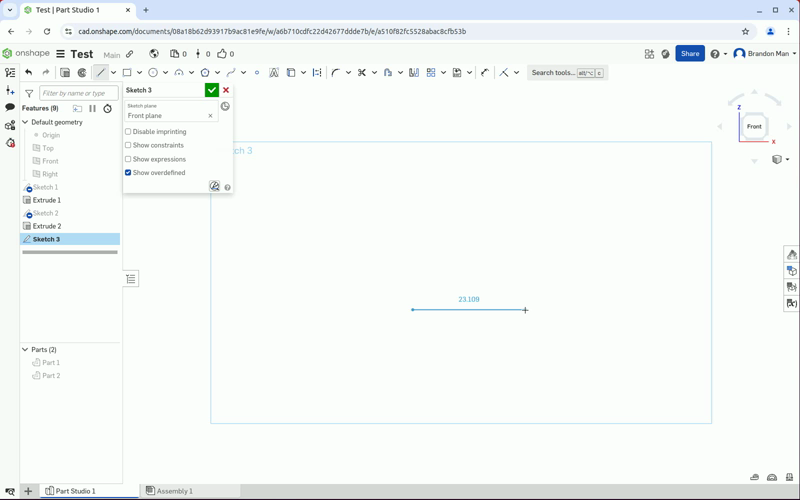
key_up(shift)
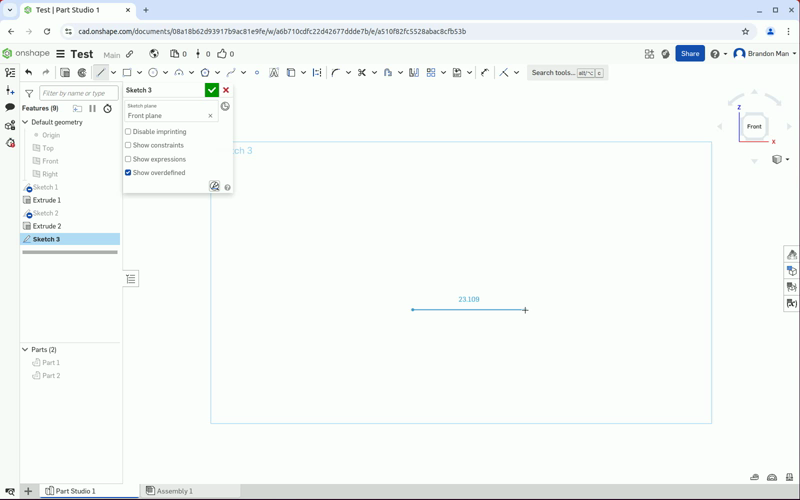
key_down(shift)
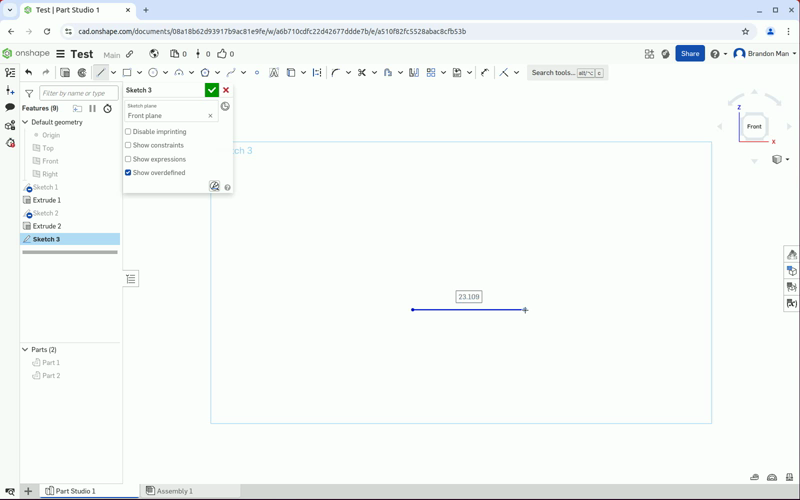
mouse_move(555, 309)
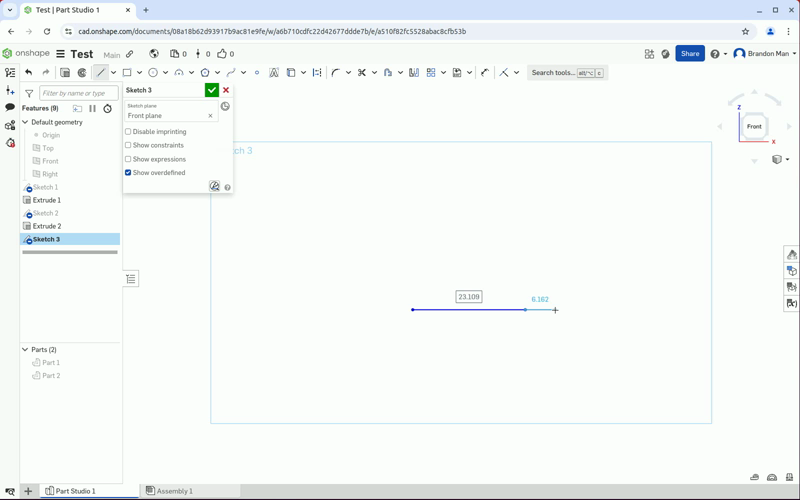
mouse_move(525, 282)
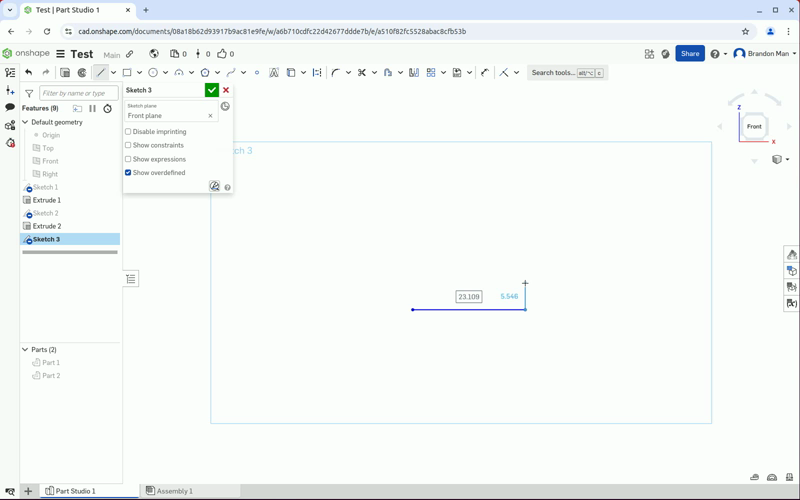
click(525, 282)
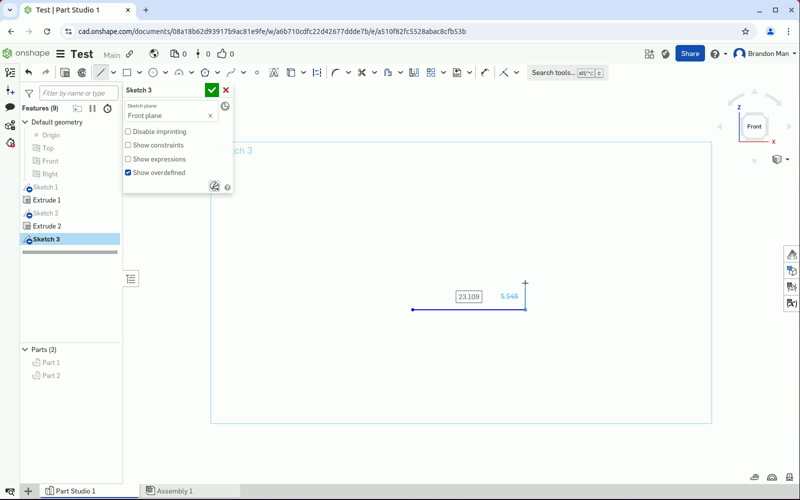
key_up(shift)
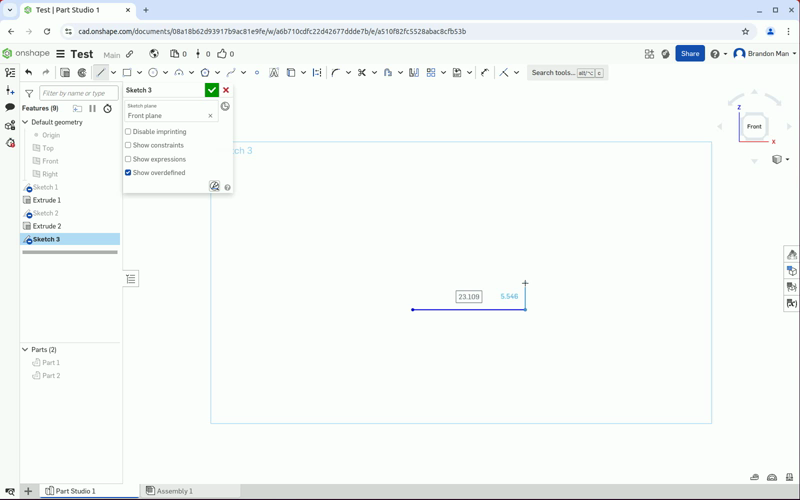
key_down(shift)
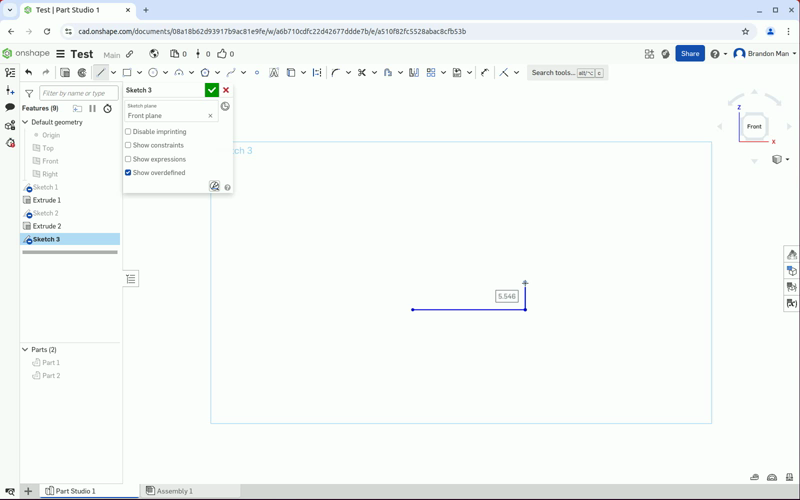
mouse_move(555, 282)
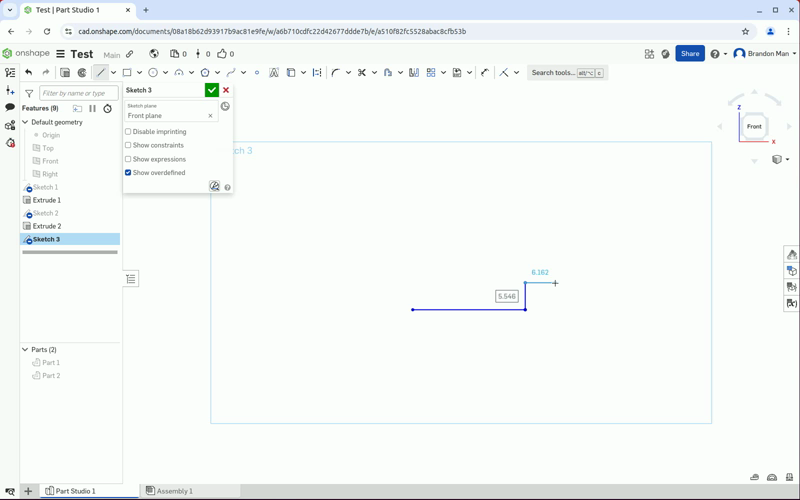
mouse_move(476, 282)
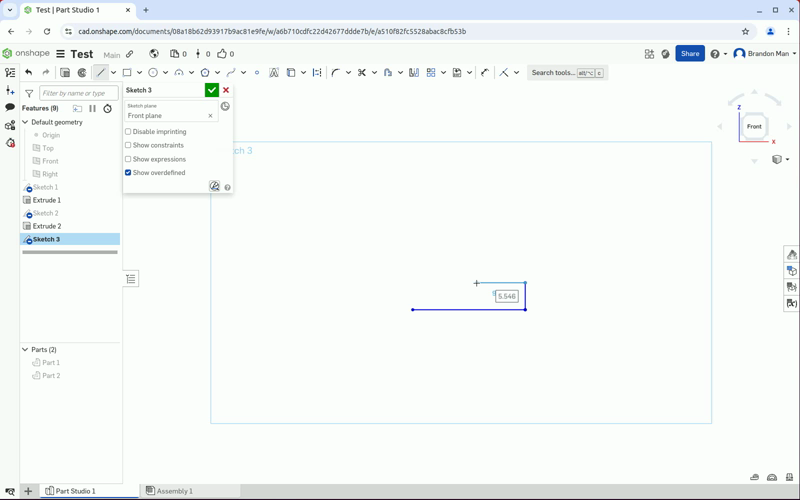
click(476, 282)
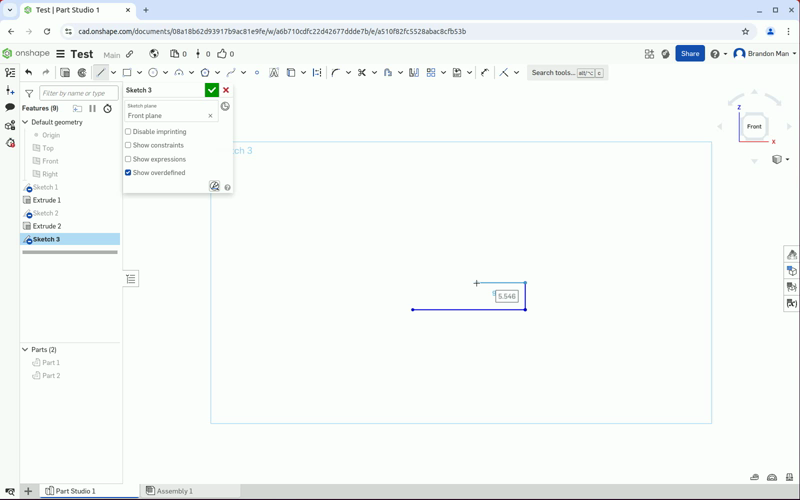
key_up(shift)
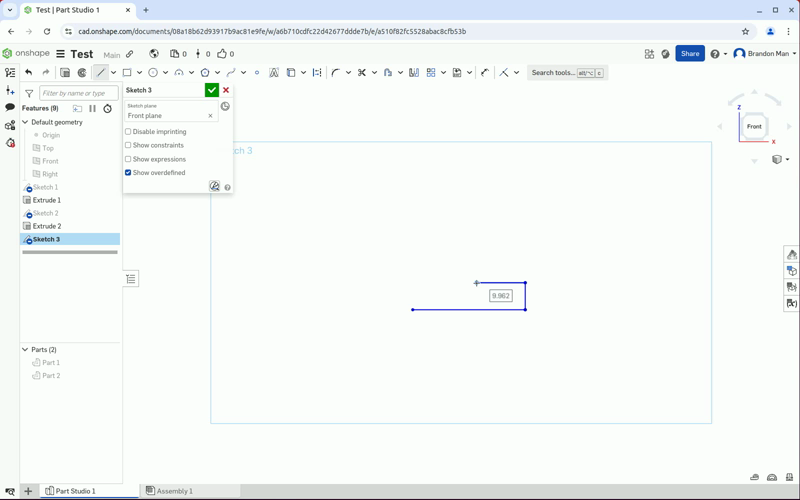
key(esc)
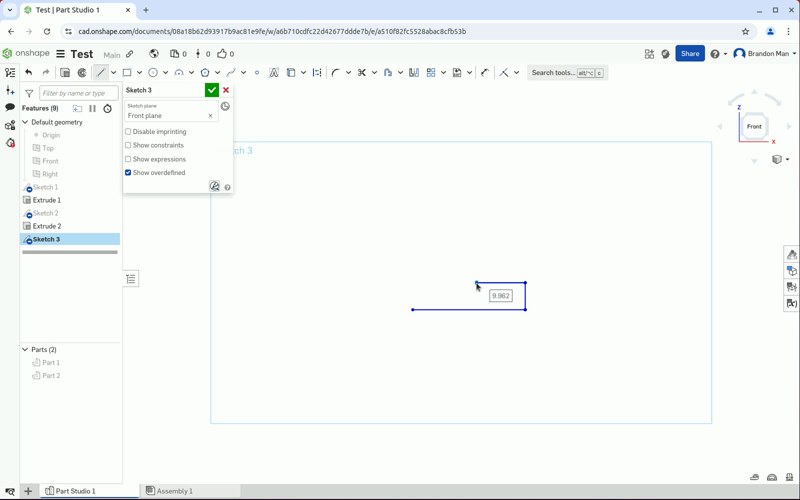
key(a)
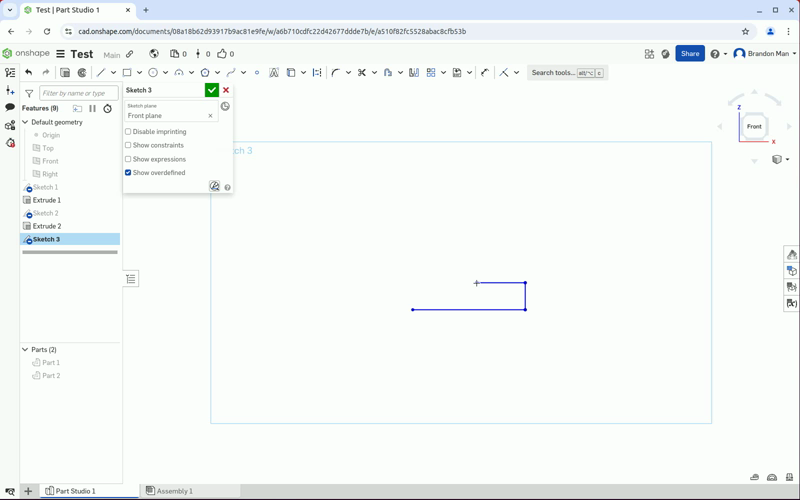
mouse_move(476, 282)
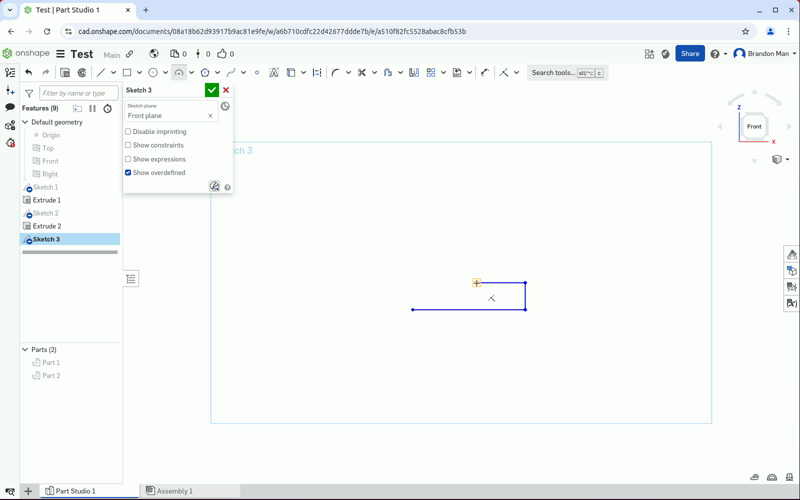
click(476, 282)
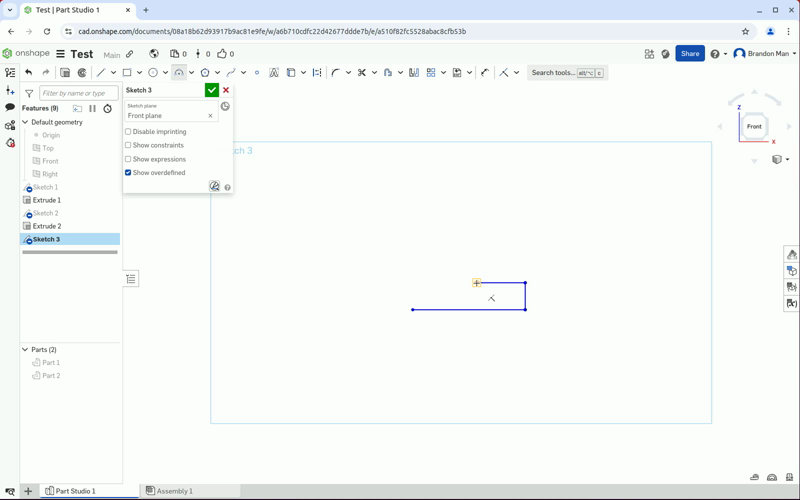
key_down(shift)
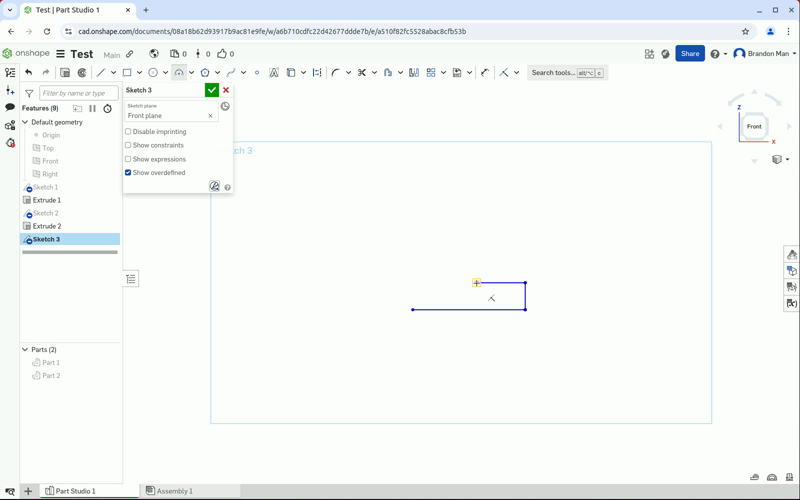
mouse_move(460, 266)
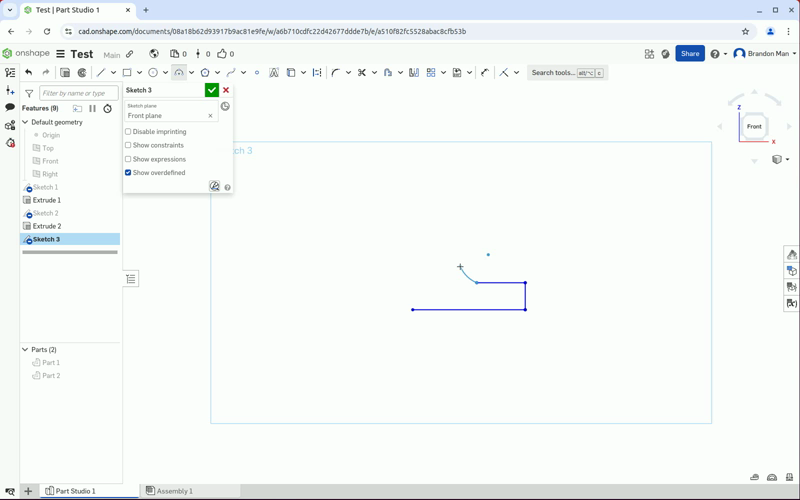
click(460, 266)
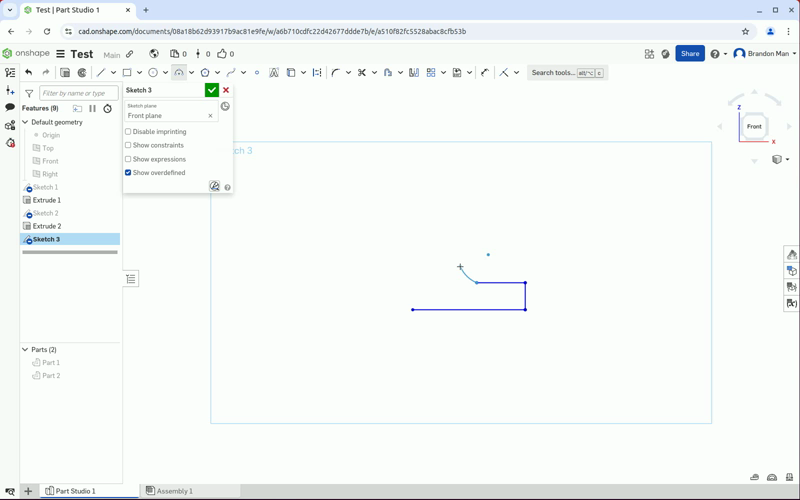
mouse_move(448, 294)
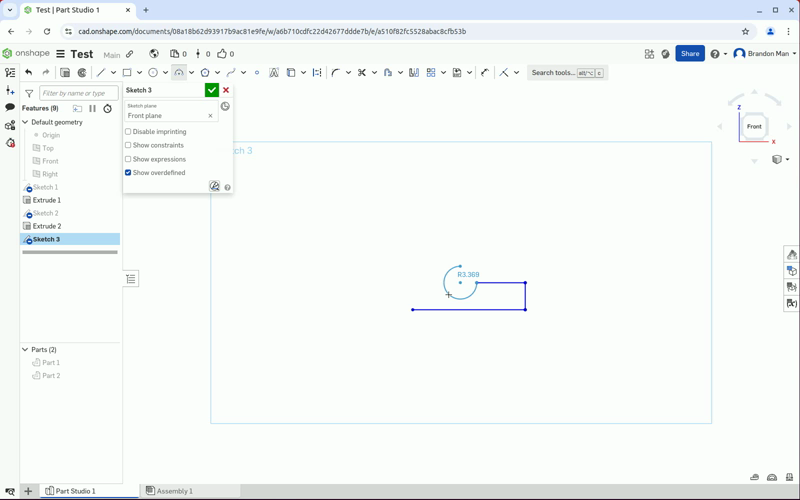
click(448, 294)
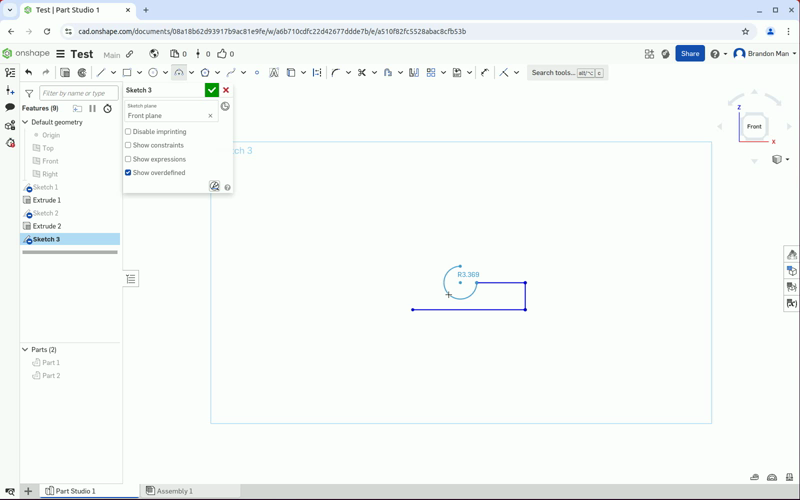
key_up(shift)
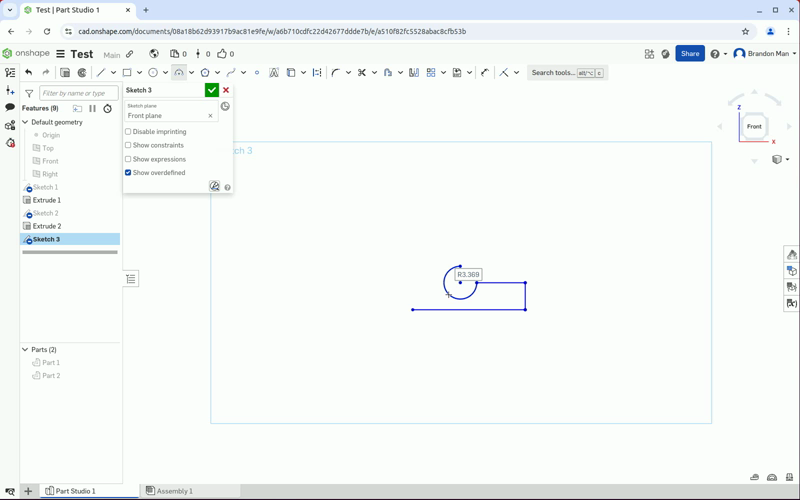
key(esc)
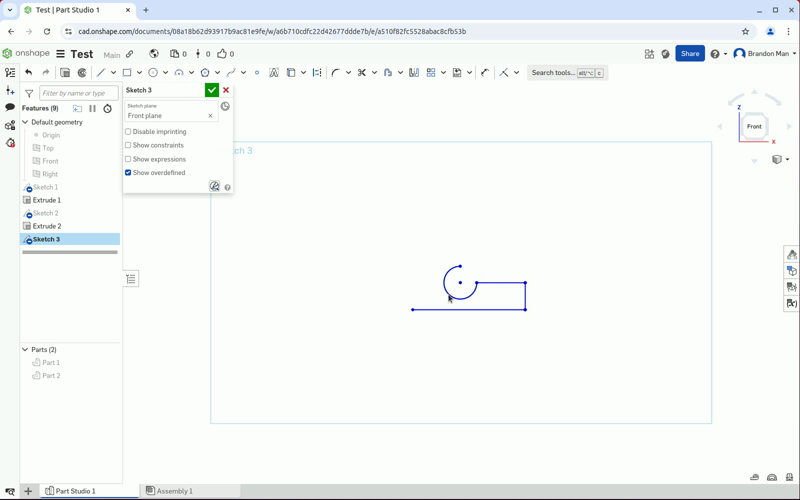
key(l)
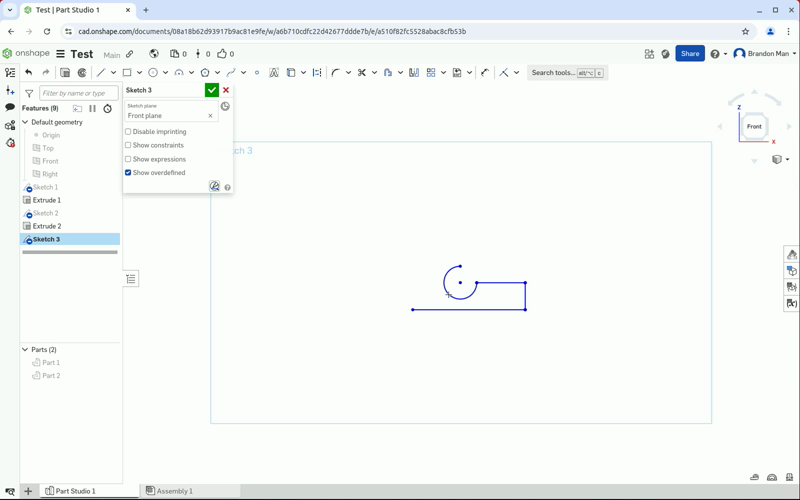
mouse_move(460, 266)
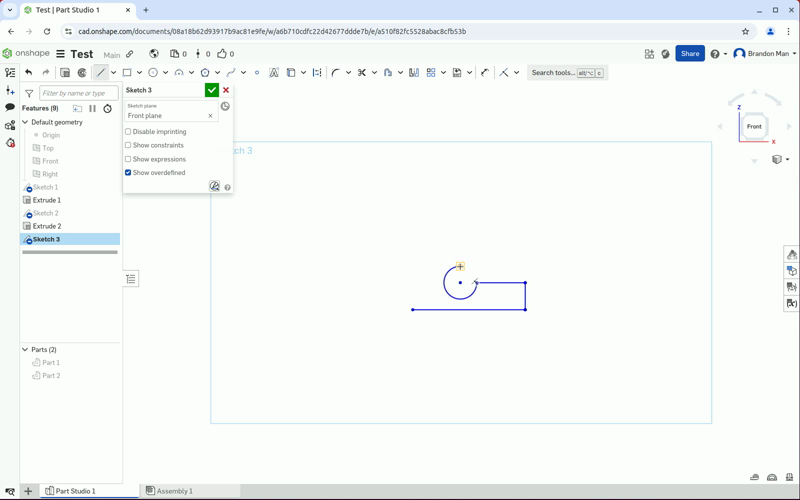
click(460, 266)
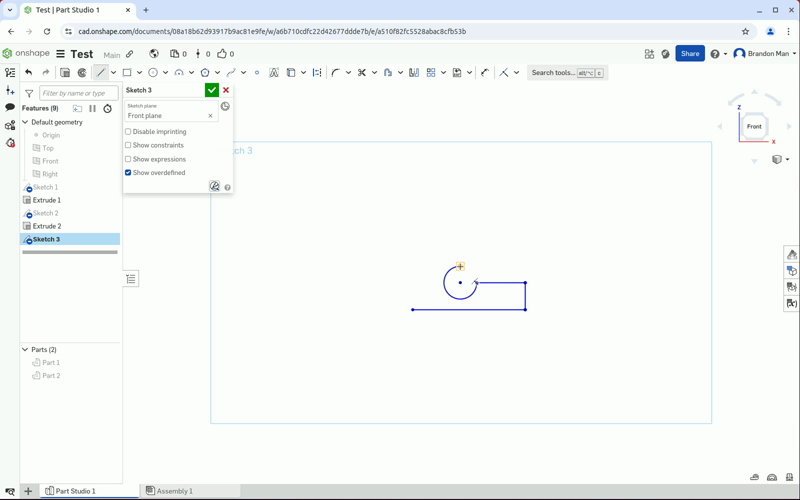
key_down(shift)
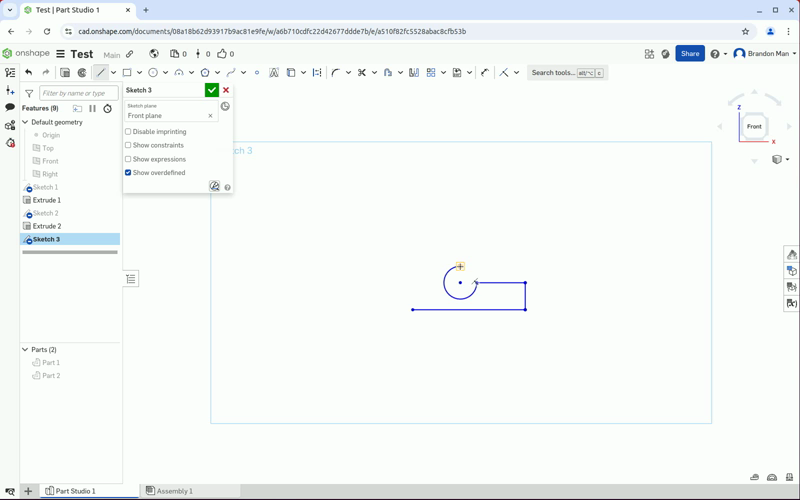
mouse_move(490, 266)
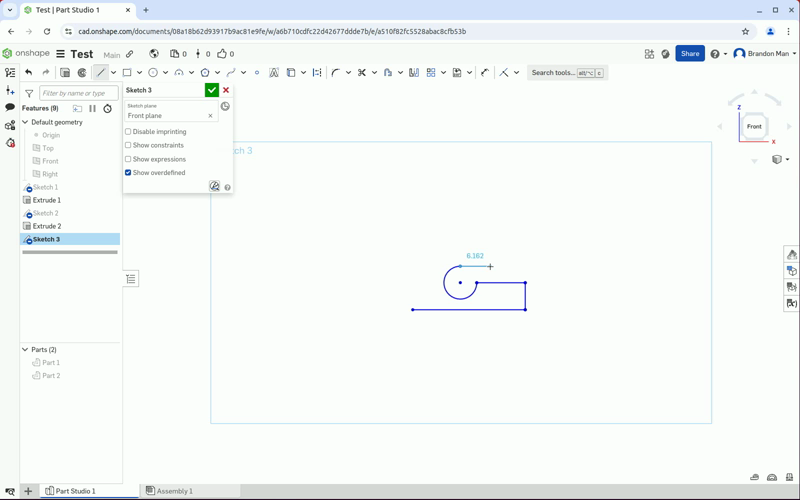
mouse_move(460, 247)
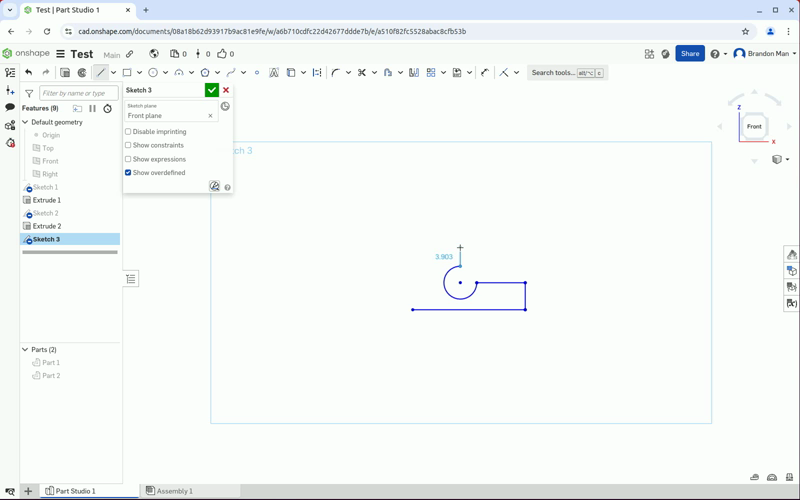
click(460, 247)
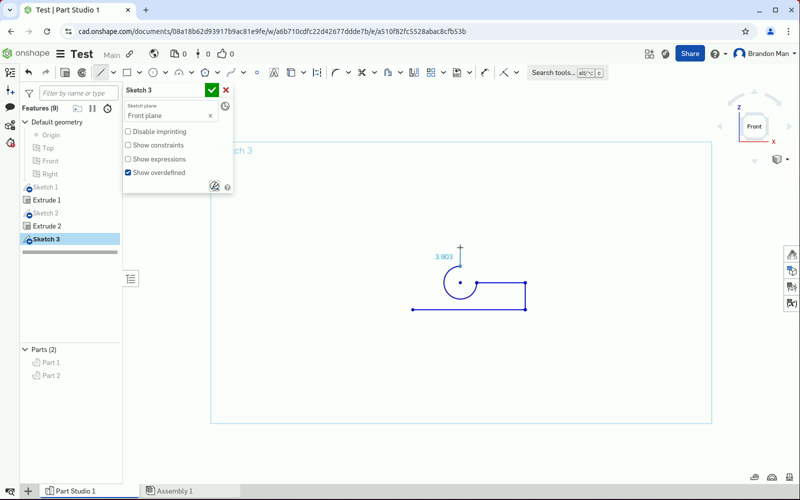
key_up(shift)
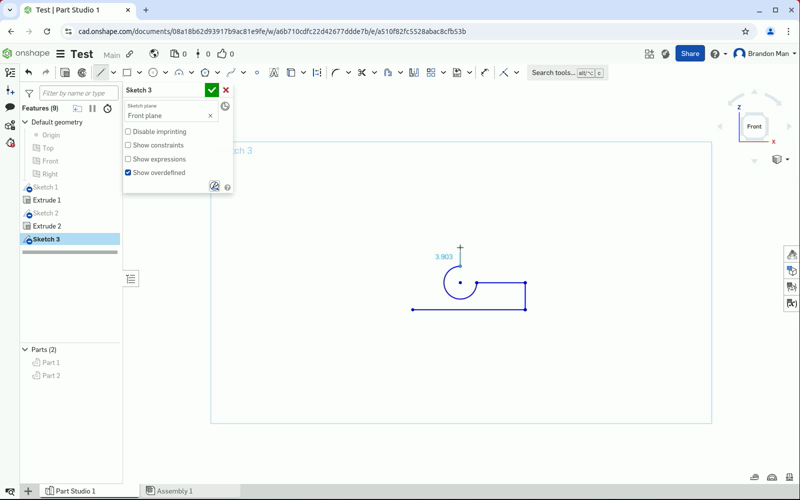
key_down(shift)
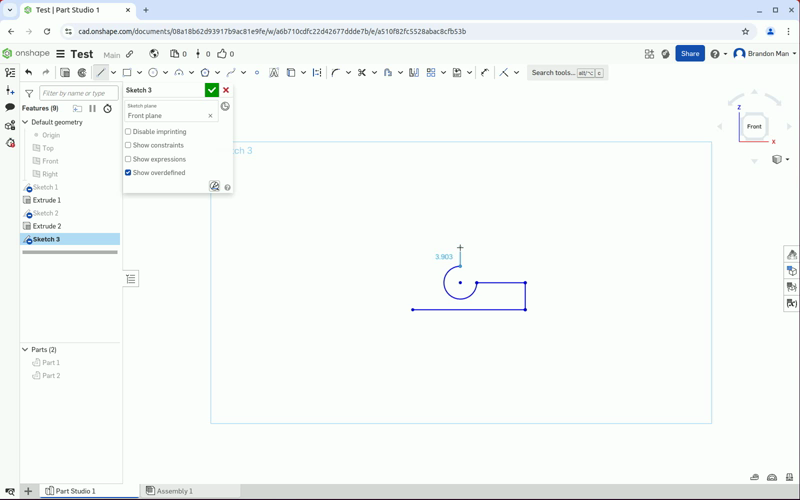
mouse_move(490, 247)
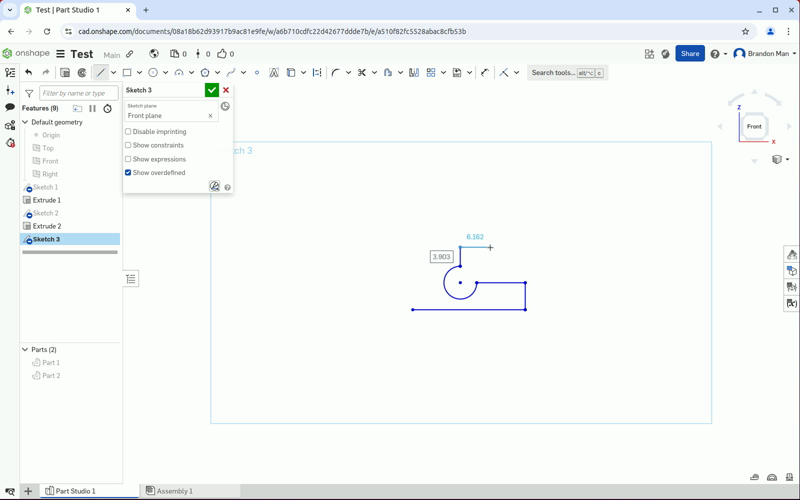
mouse_move(412, 247)
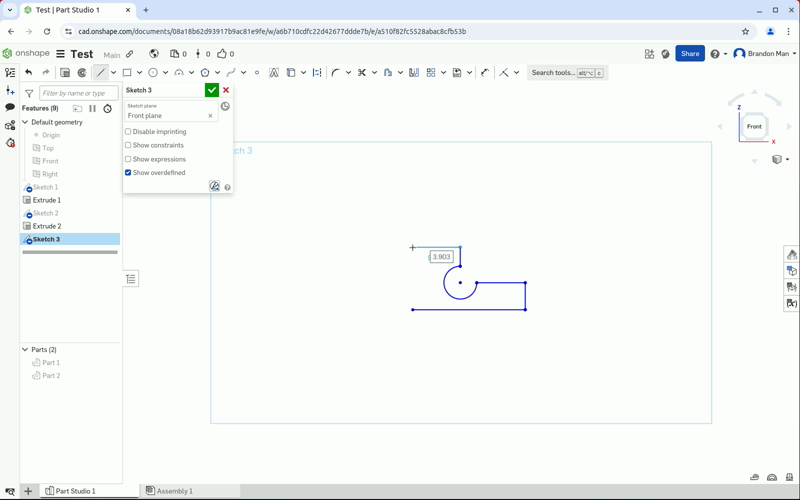
click(412, 247)
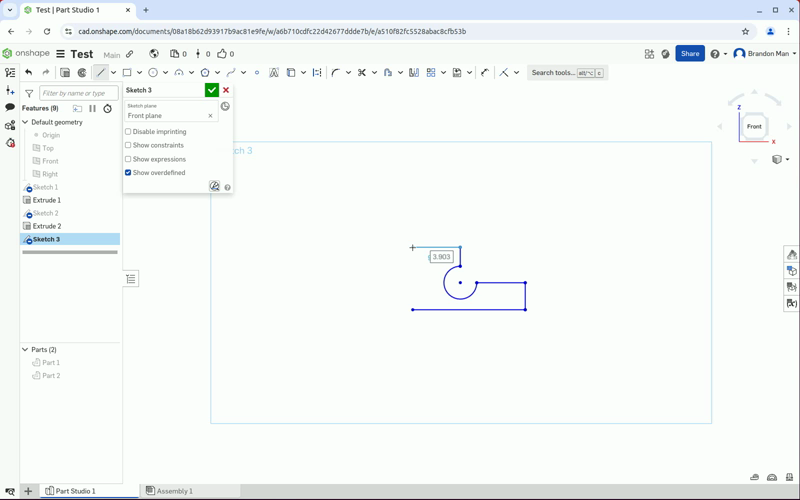
key_up(shift)
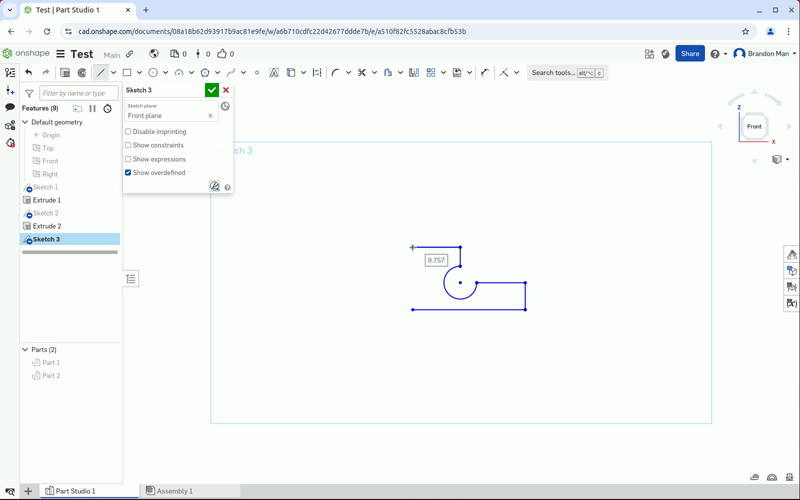
key_down(shift)
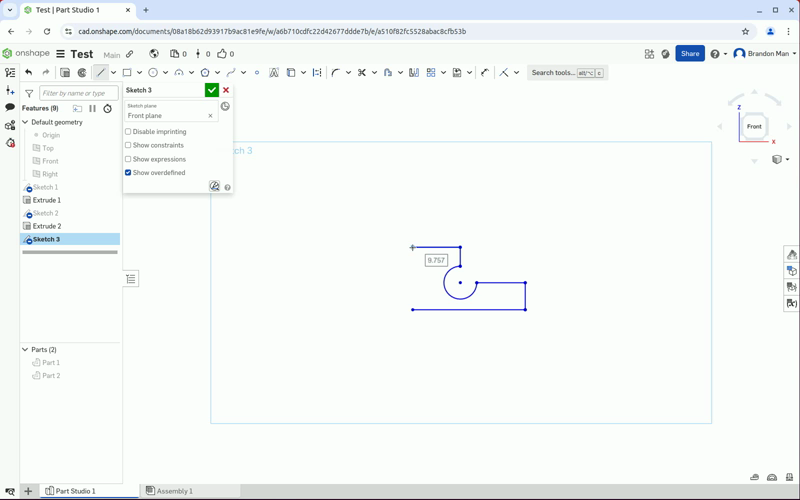
mouse_move(412, 309)
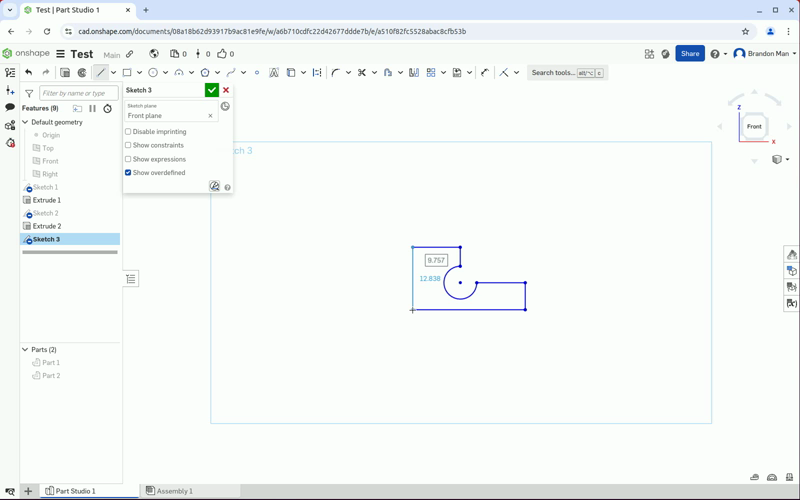
key_up(shift)
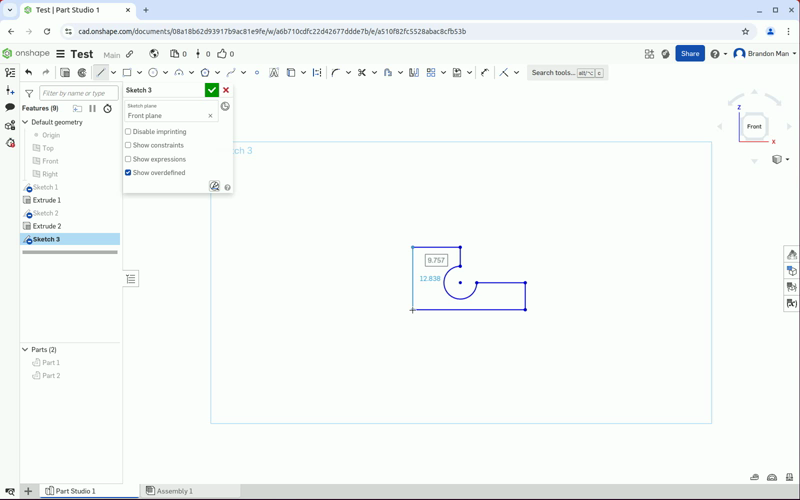
click(412, 309)
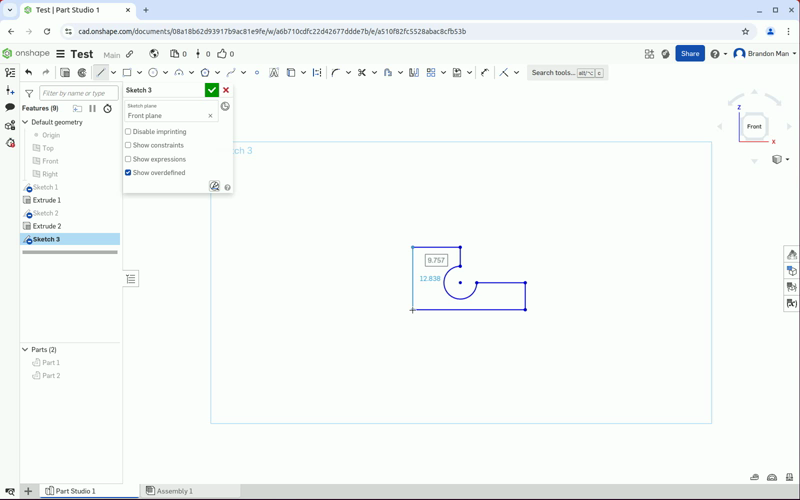
key(esc)
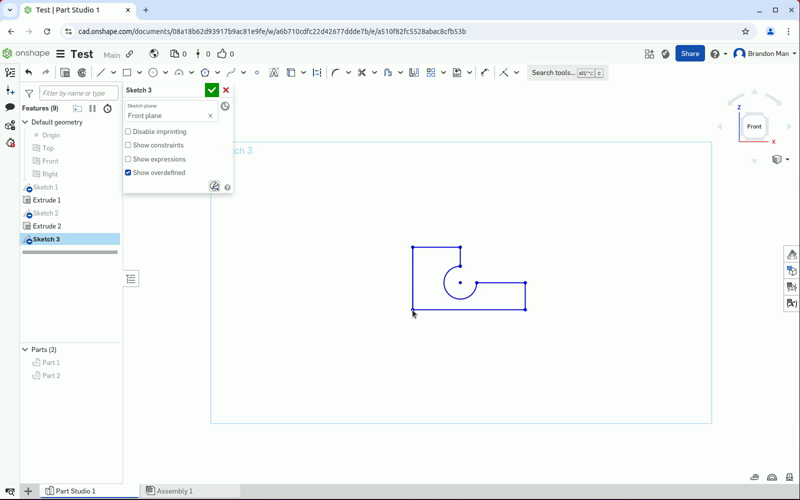
mouse_move(416, 301)
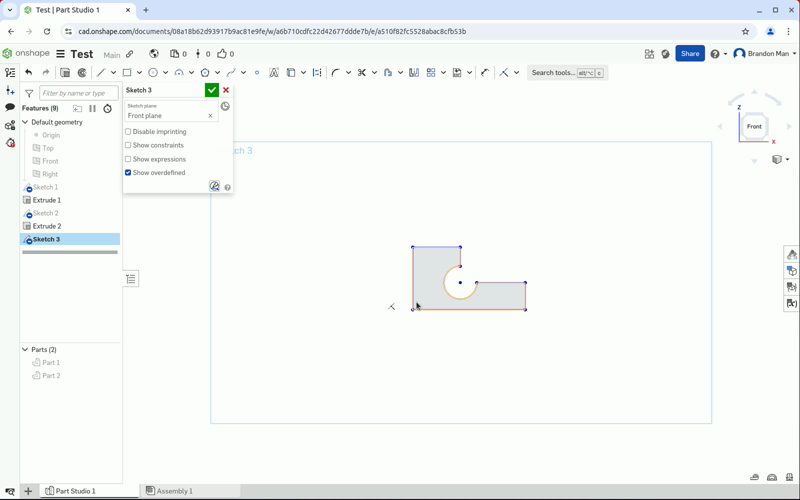
click(416, 301)
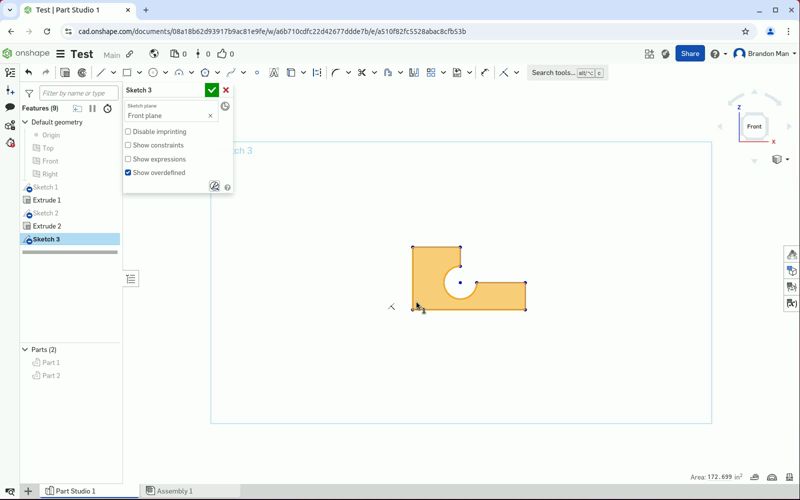
mouse_move(73, 352)
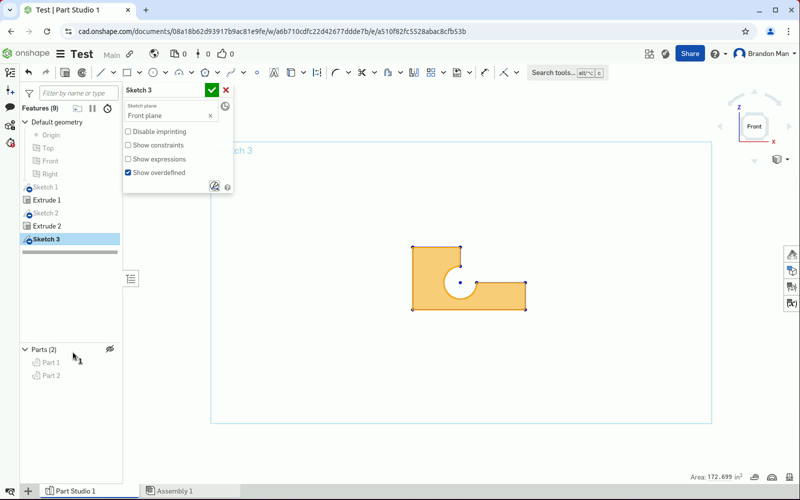
key(shift+y)
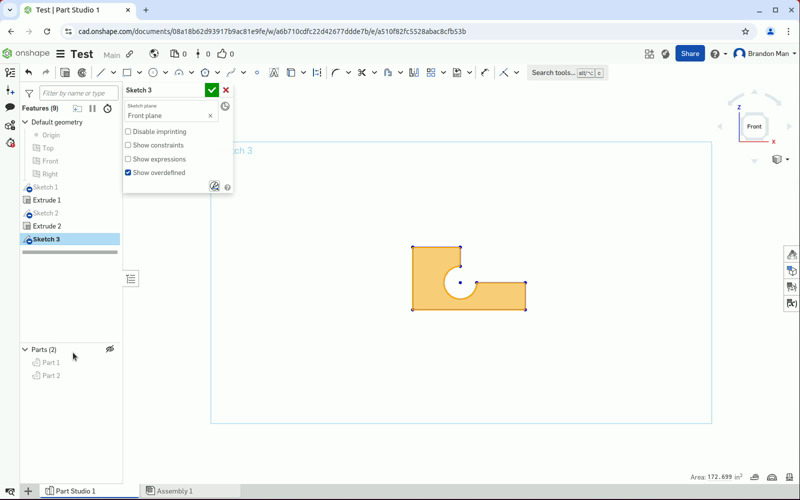
key(shift+e)
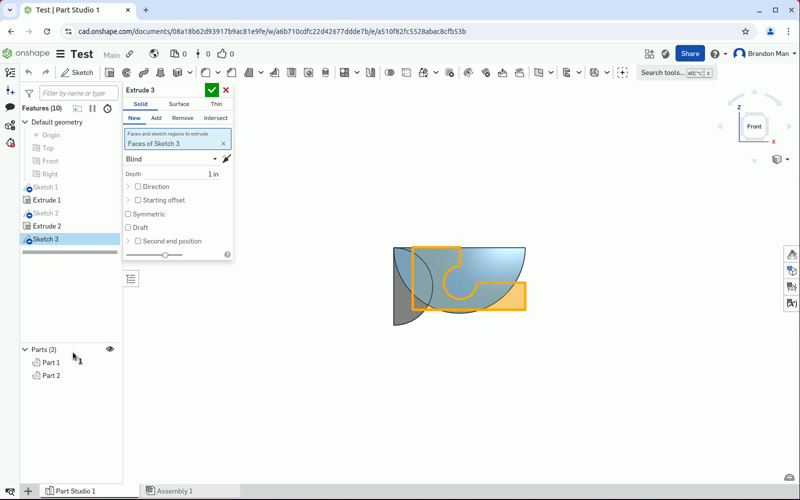
mouse_move(143, 106)
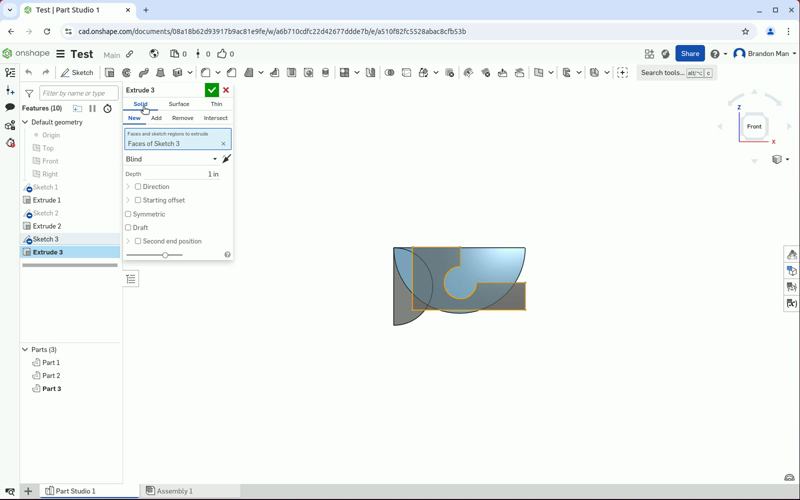
click(143, 106)
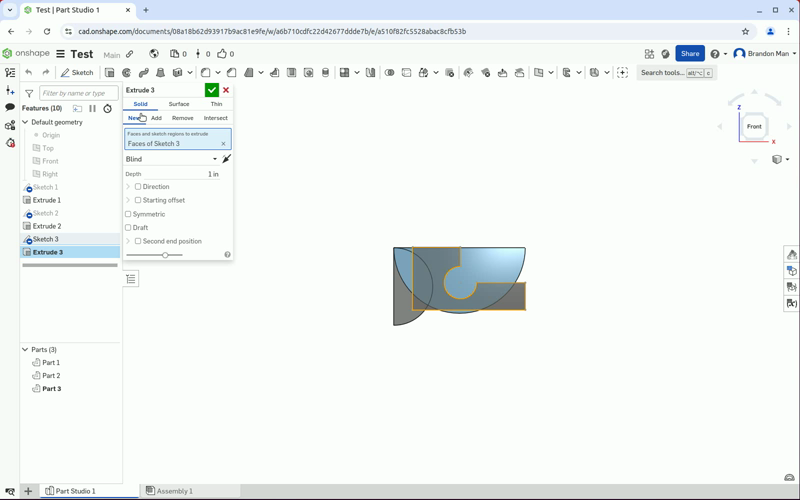
mouse_move(137, 120)
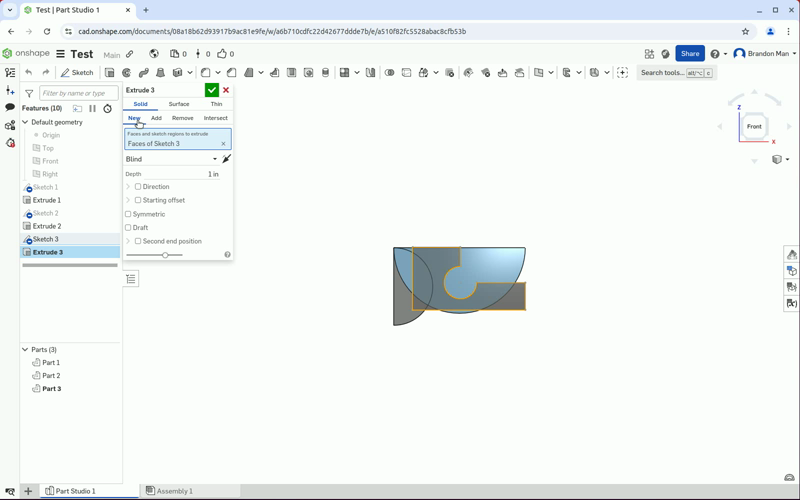
click(137, 120)
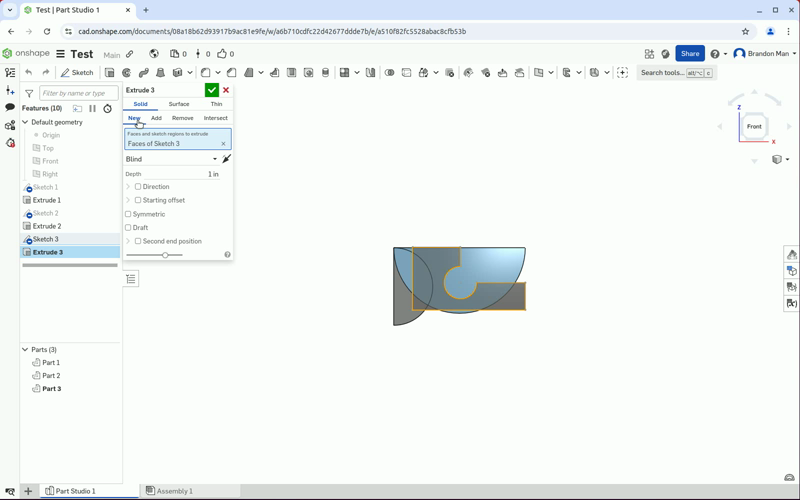
key(tab, 4)
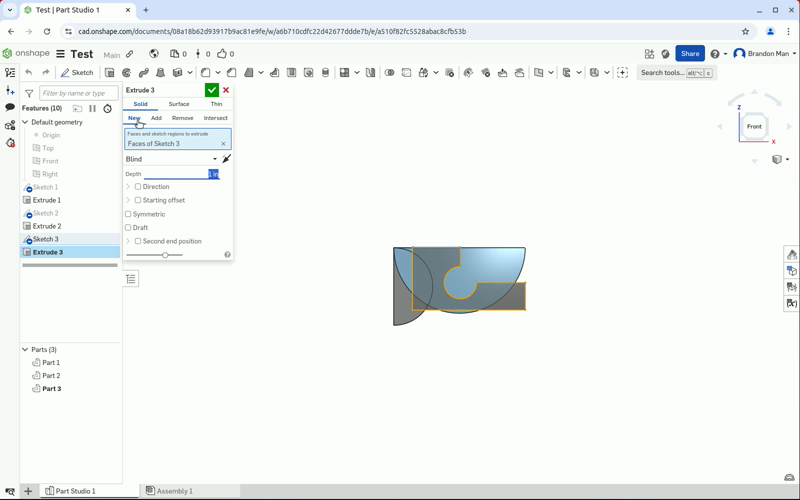
text(4.814)
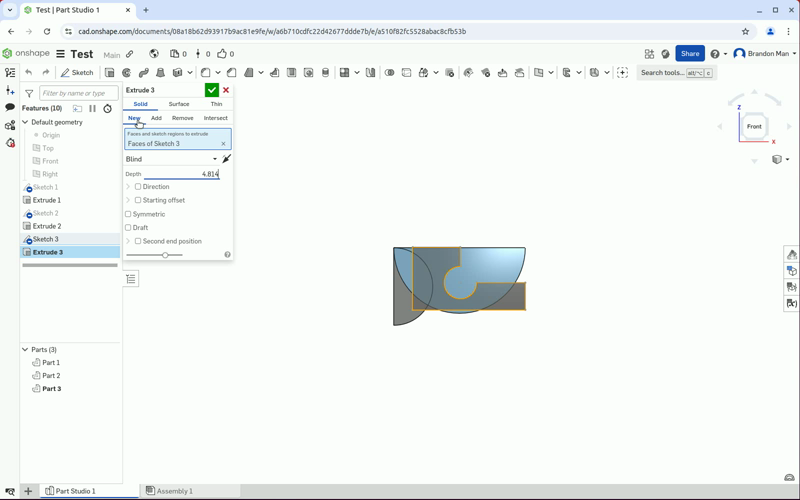
key(enter)
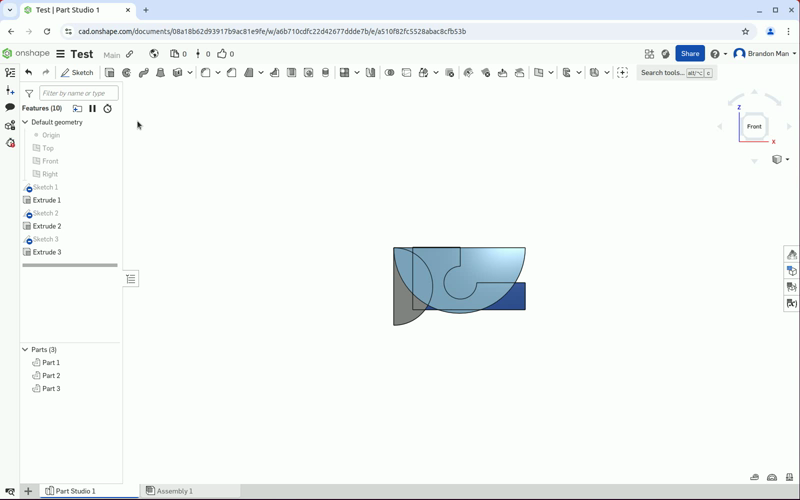
key(shift+h)
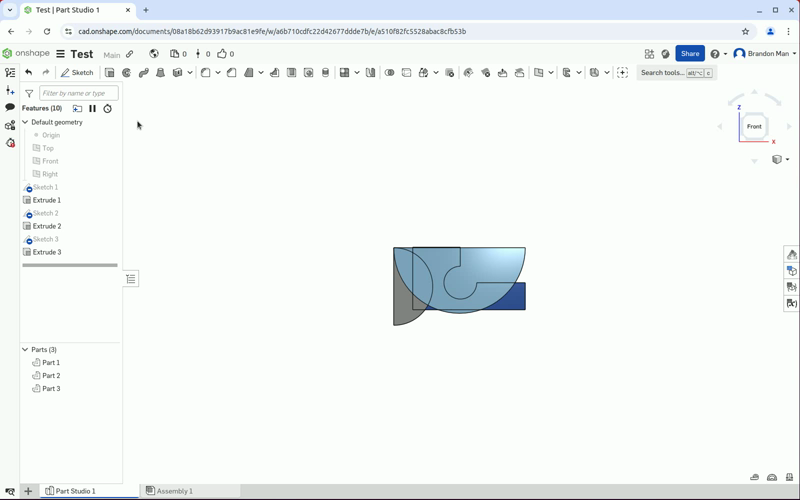
key(shift+h)
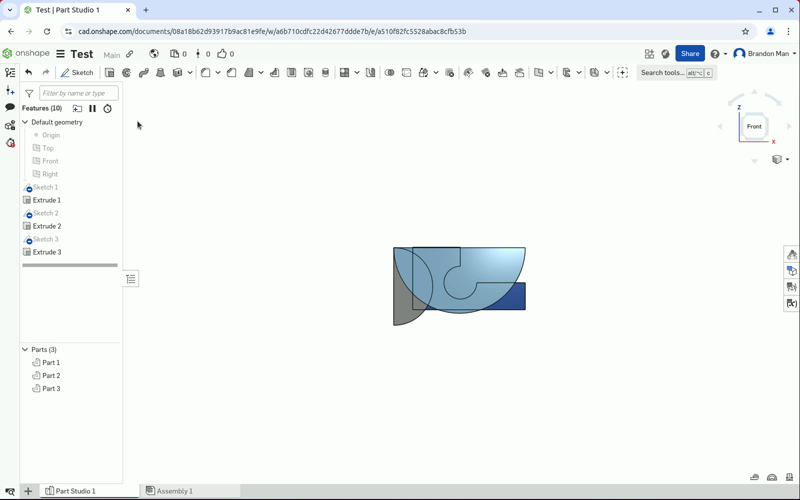
mouse_move(73, 189)
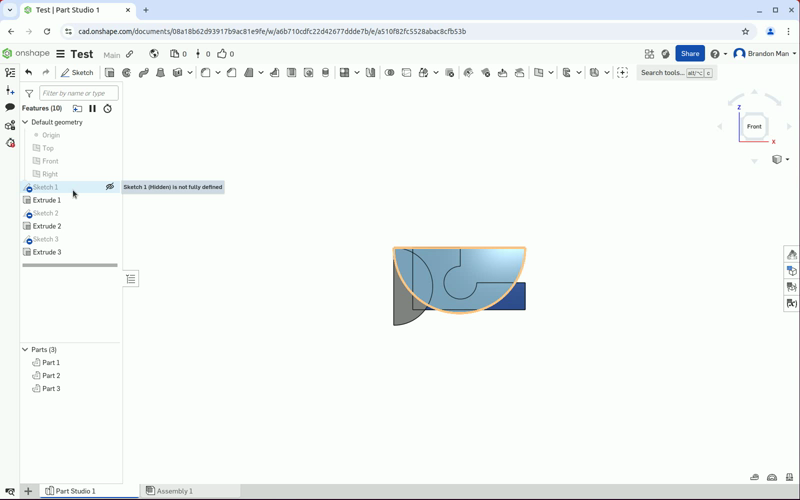
click(73, 189)
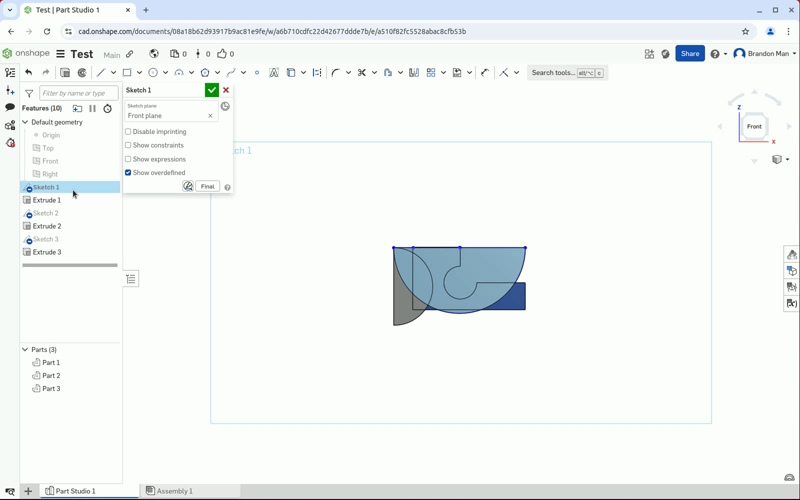
mouse_move(229, 92)
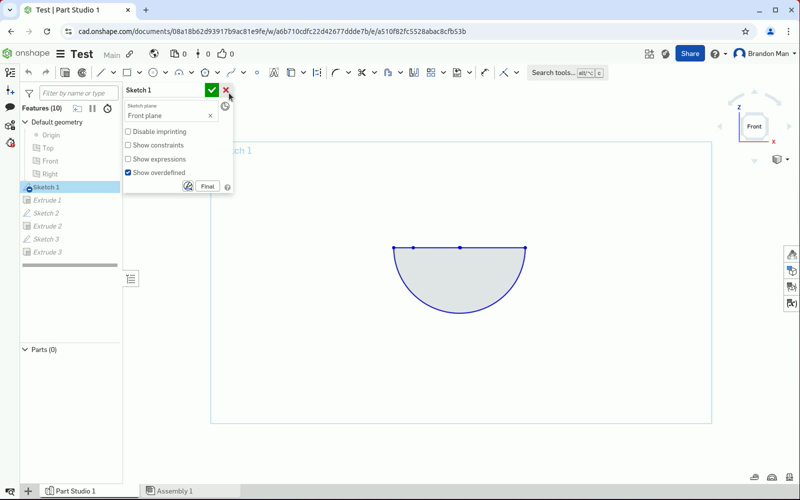
click(229, 92)
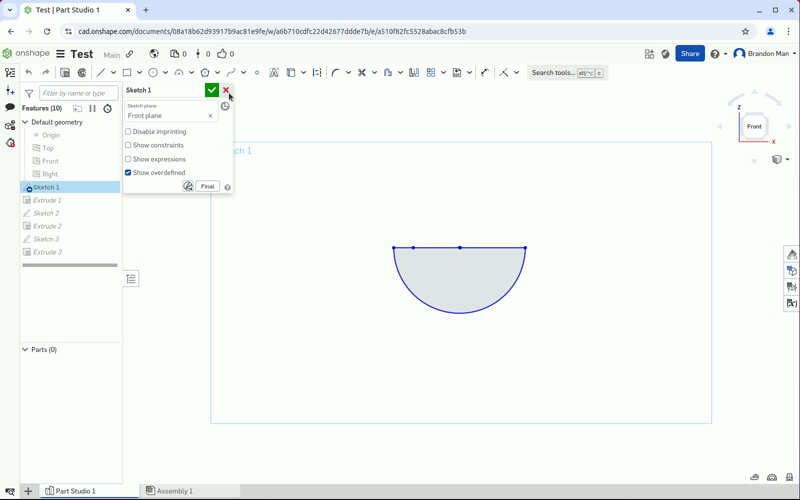
key(shift+s)
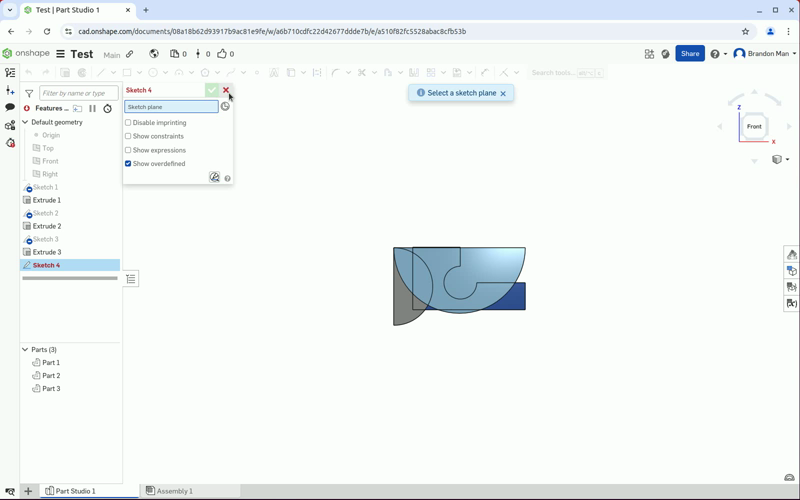
mouse_move(73, 163)
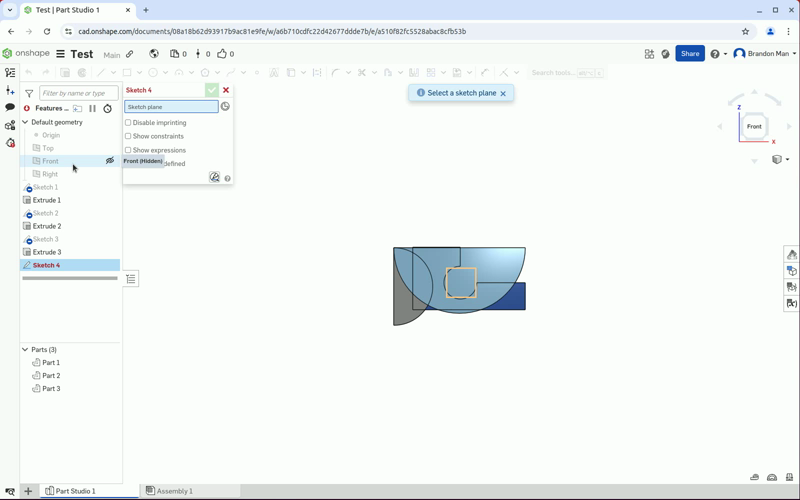
click(73, 163)
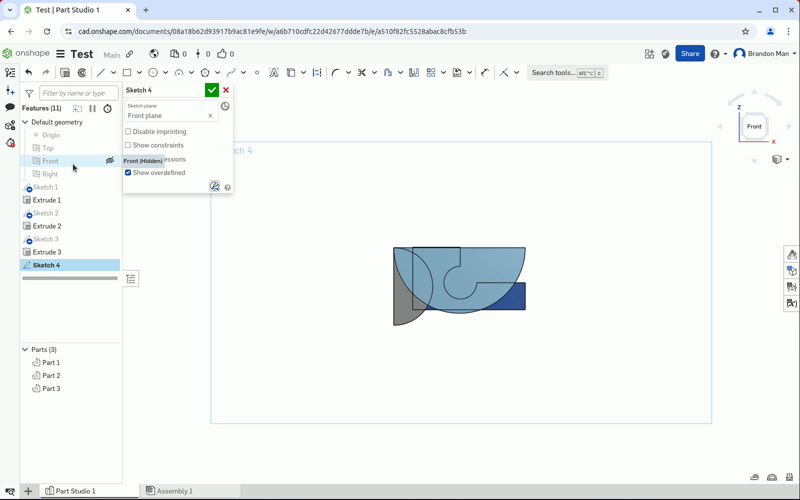
mouse_move(73, 352)
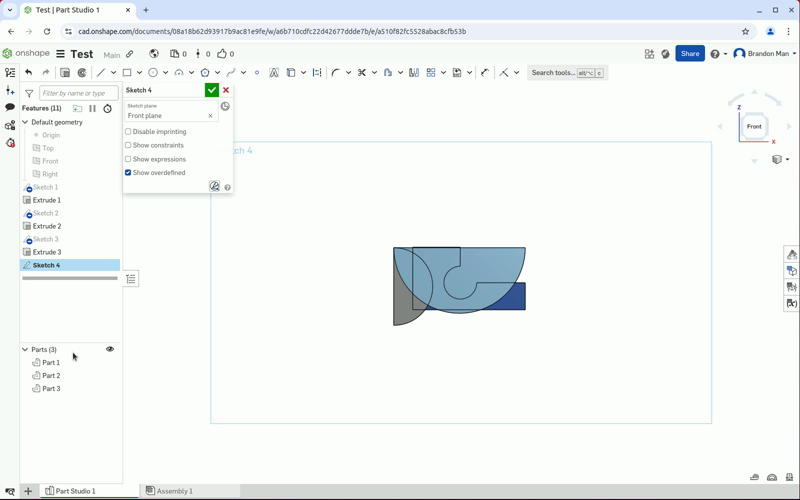
key(y)
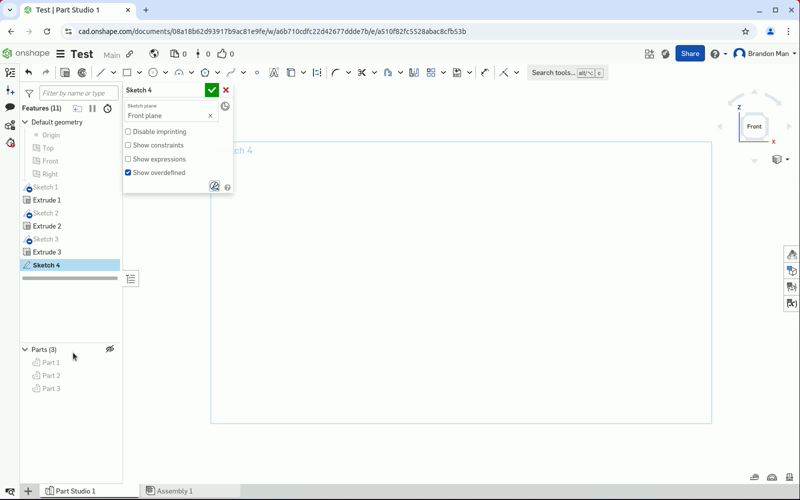
key(l)
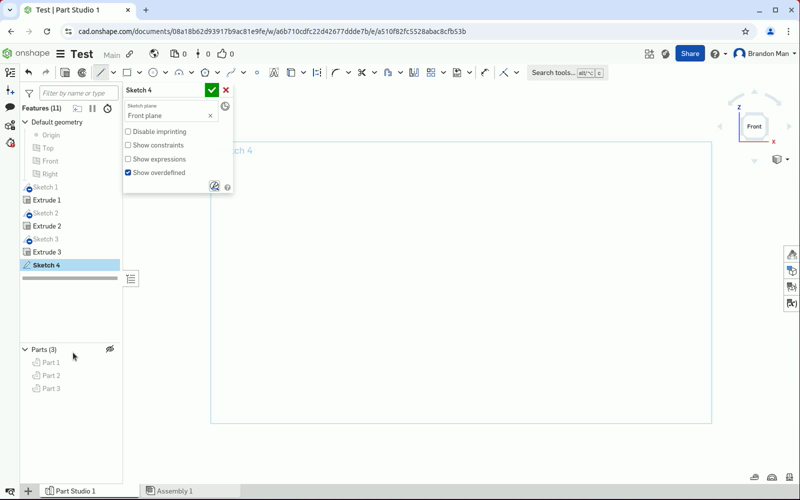
key_down(shift)
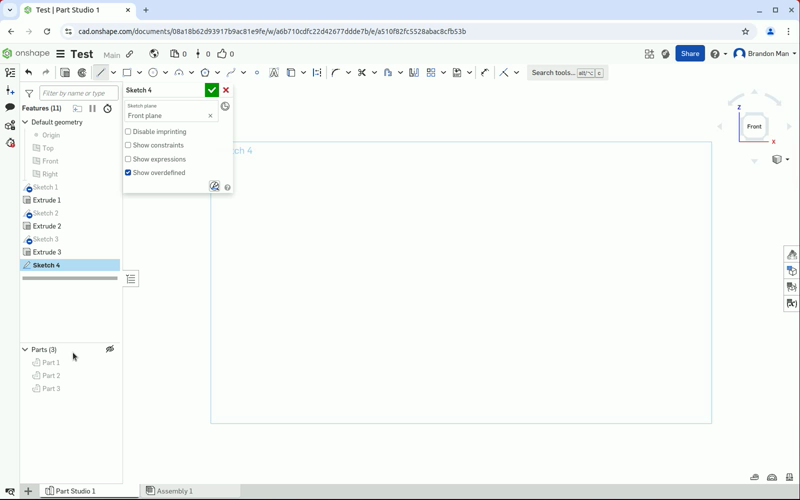
mouse_move(393, 325)
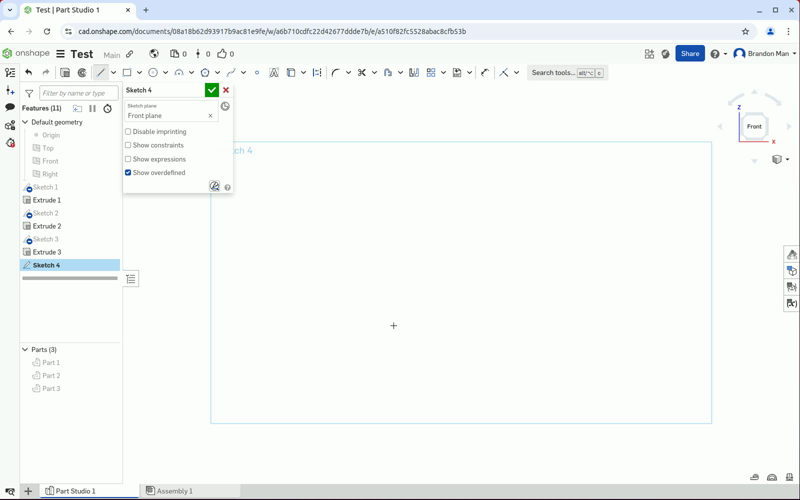
click(393, 325)
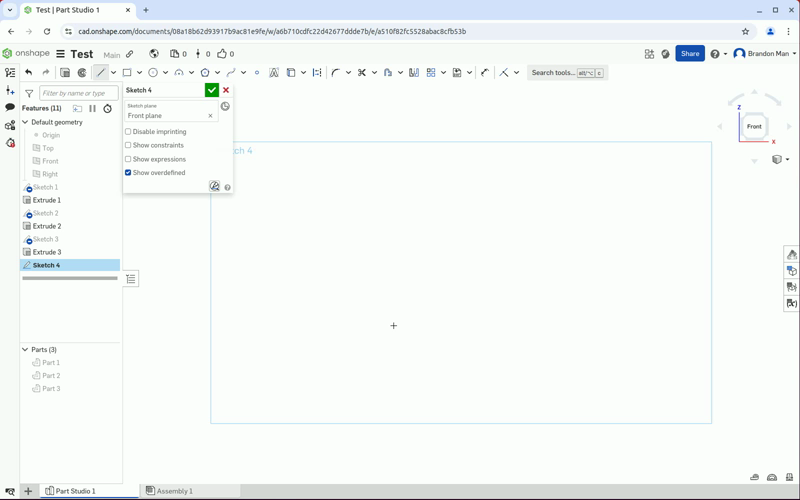
key_up(shift)
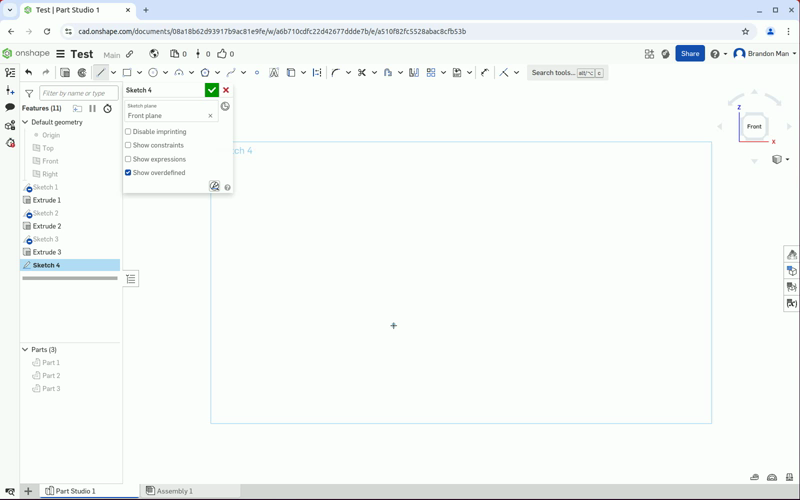
key_down(shift)
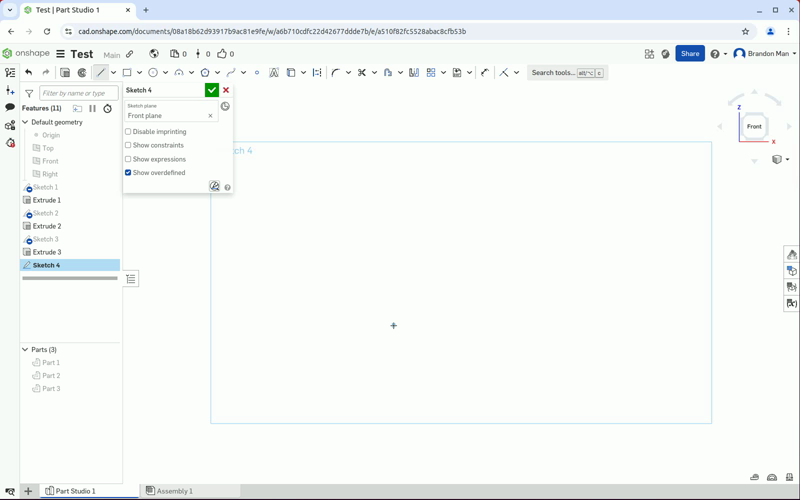
mouse_move(525, 325)
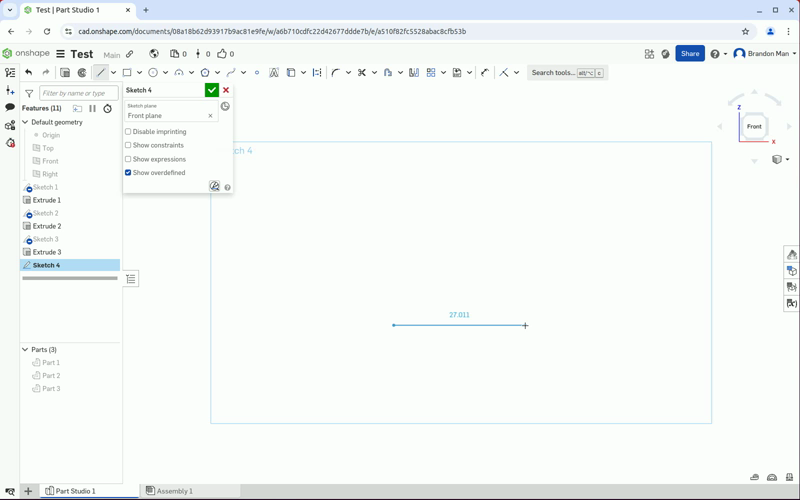
click(525, 325)
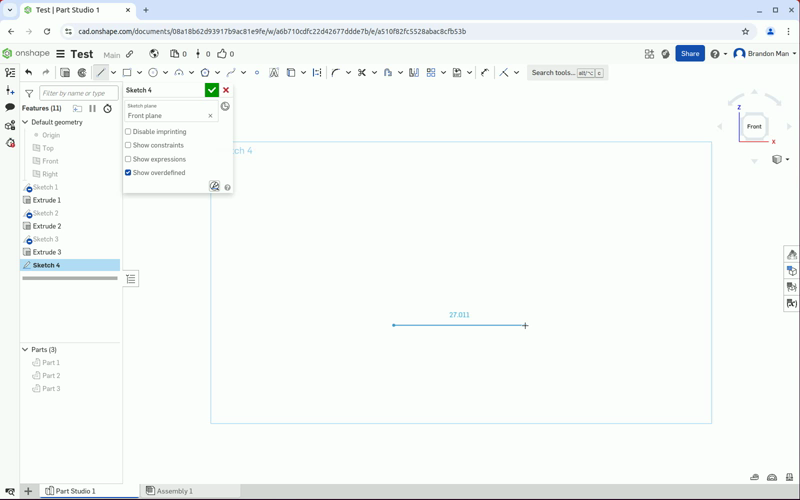
key_up(shift)
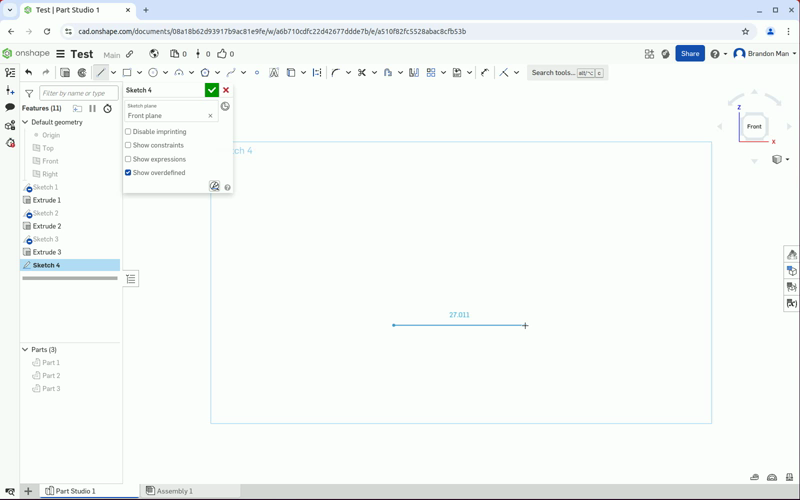
key_down(shift)
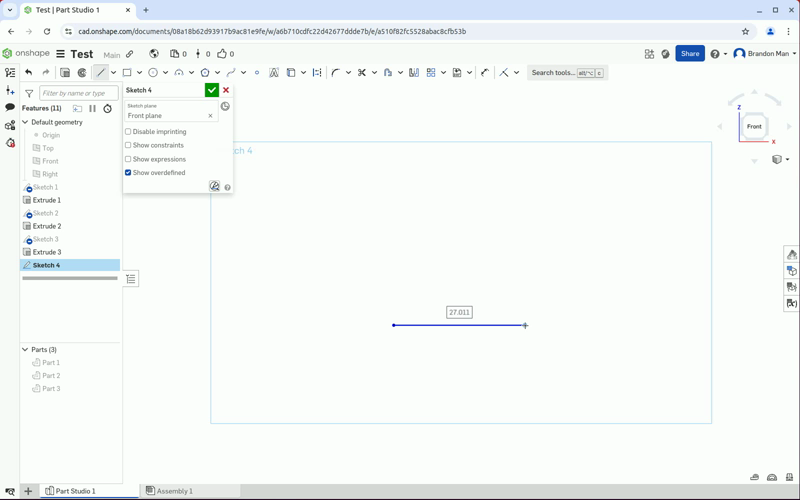
mouse_move(555, 325)
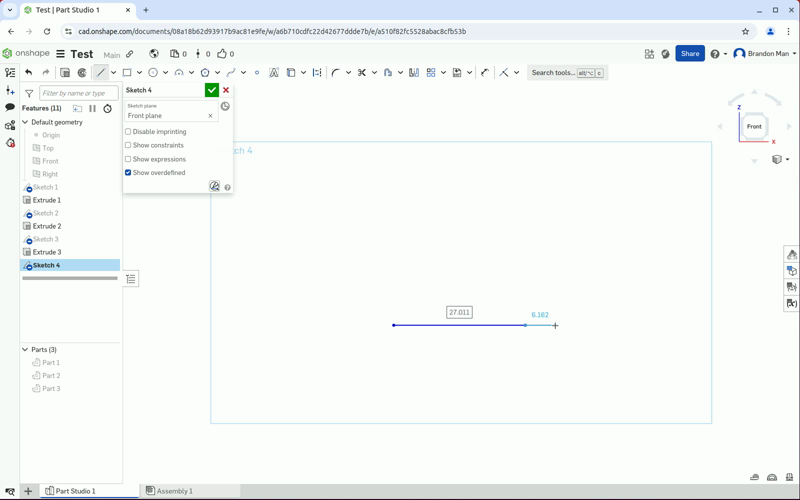
mouse_move(525, 311)
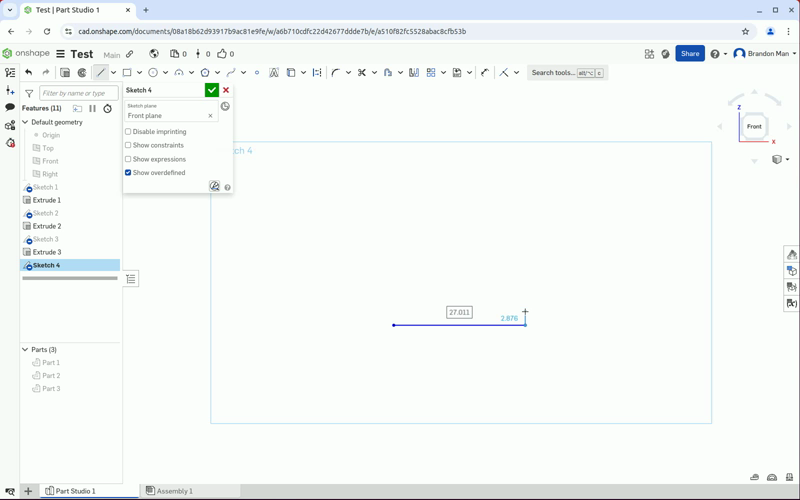
click(525, 311)
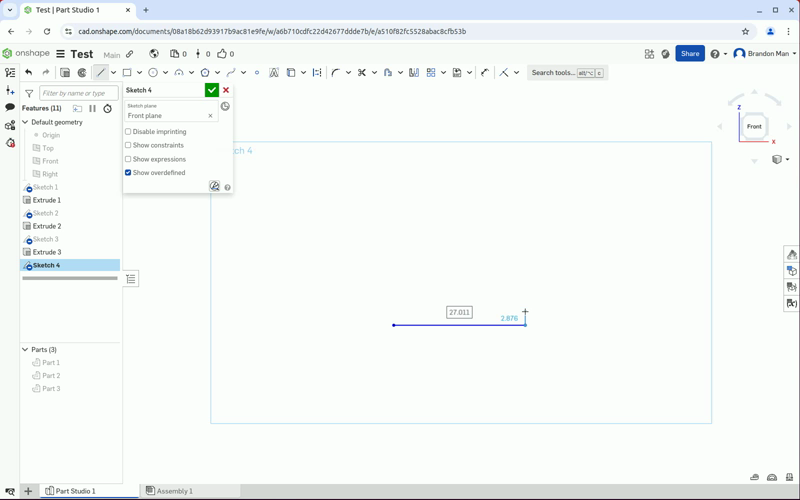
key_up(shift)
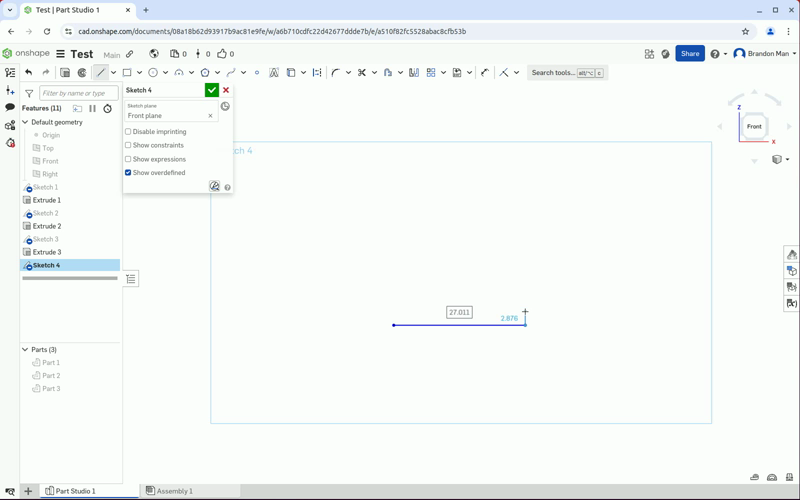
key_down(shift)
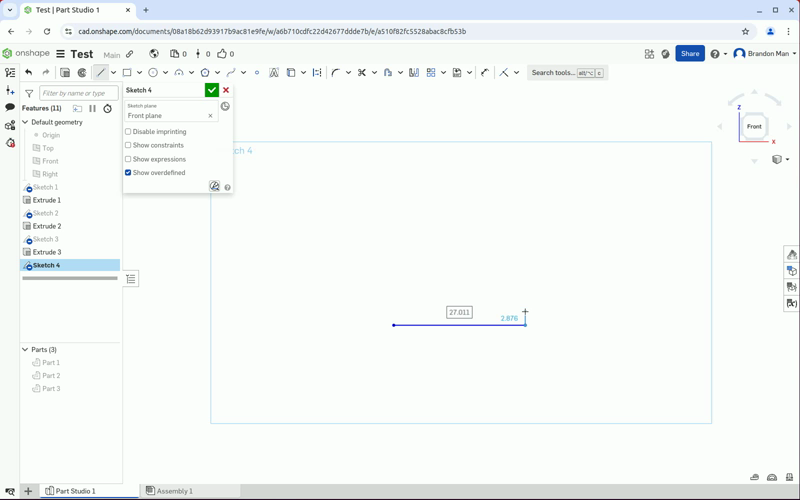
mouse_move(413, 311)
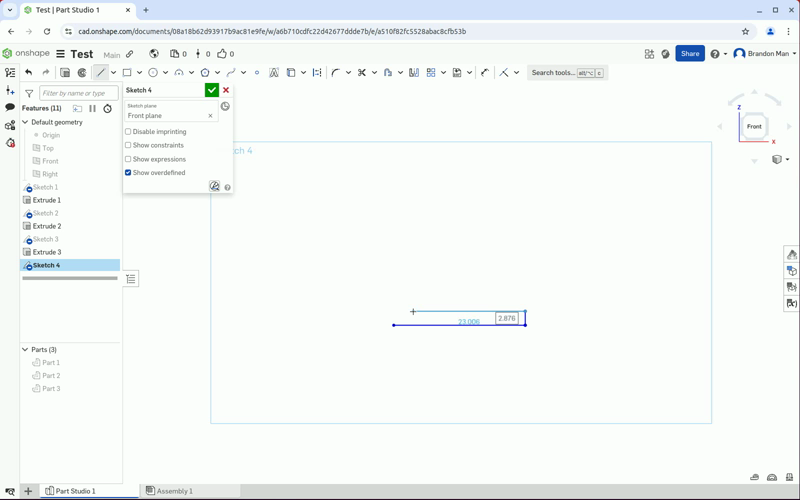
click(413, 311)
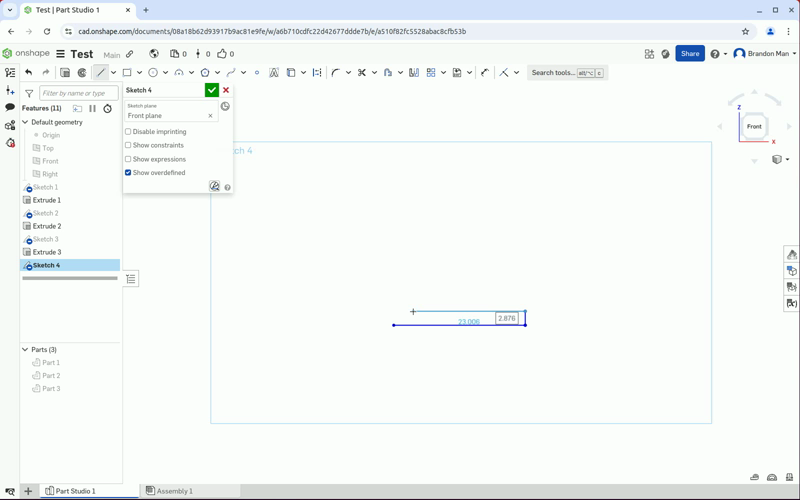
key_up(shift)
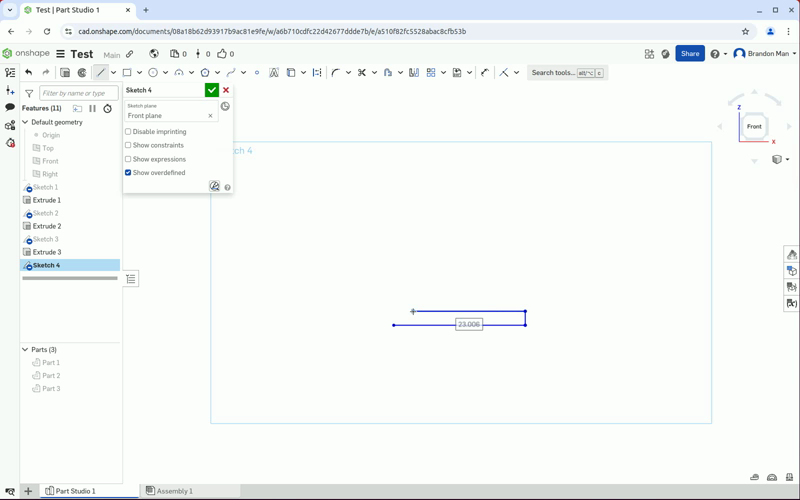
key_down(shift)
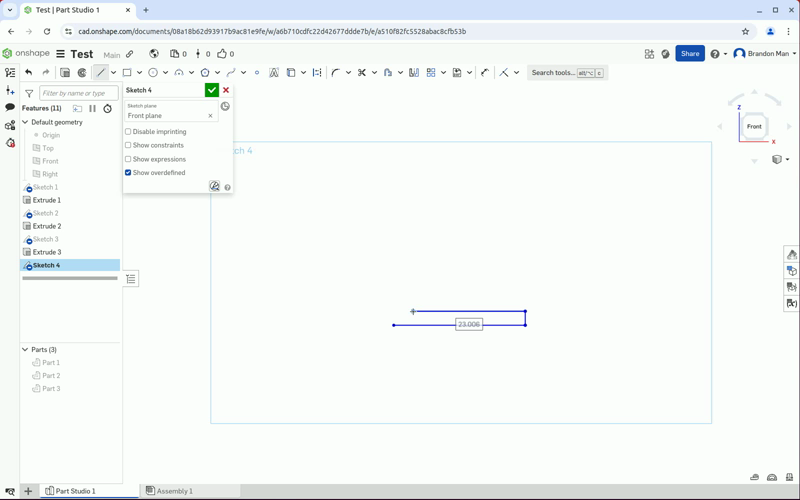
mouse_move(413, 247)
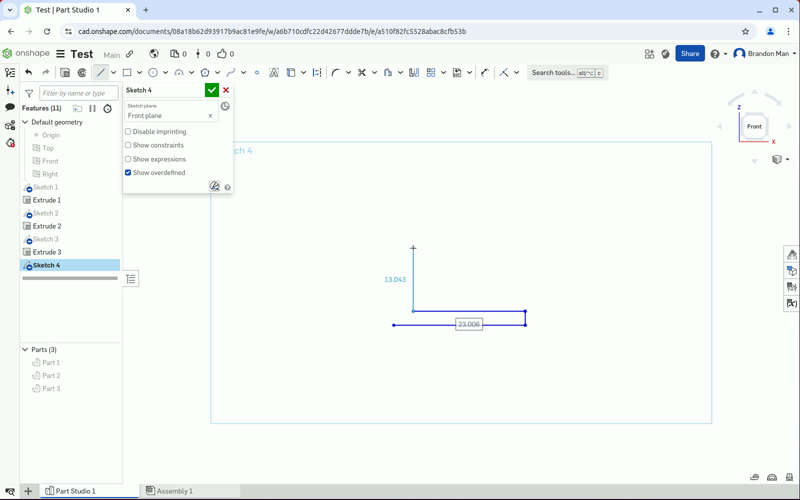
click(413, 247)
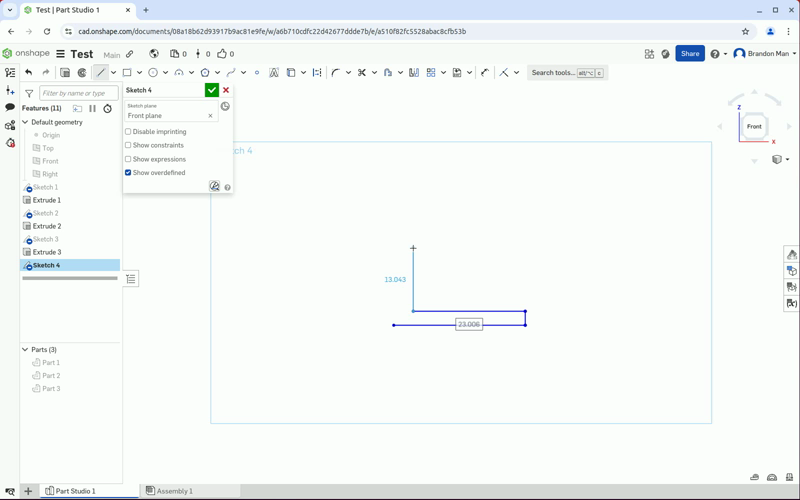
key_up(shift)
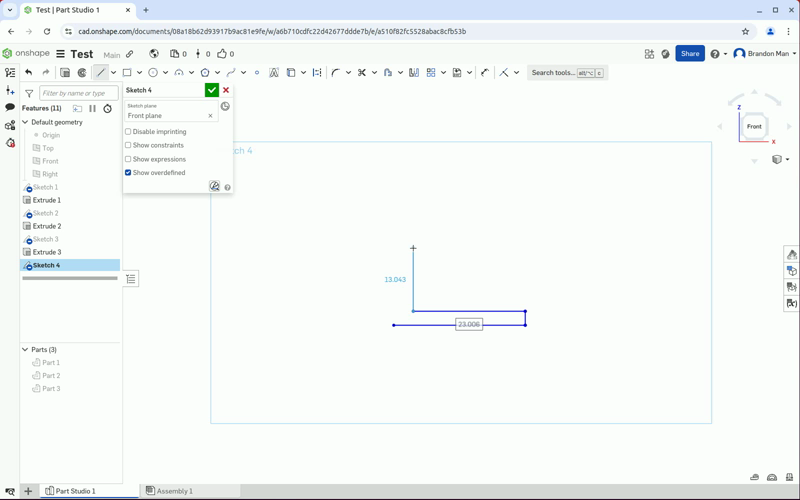
key_down(shift)
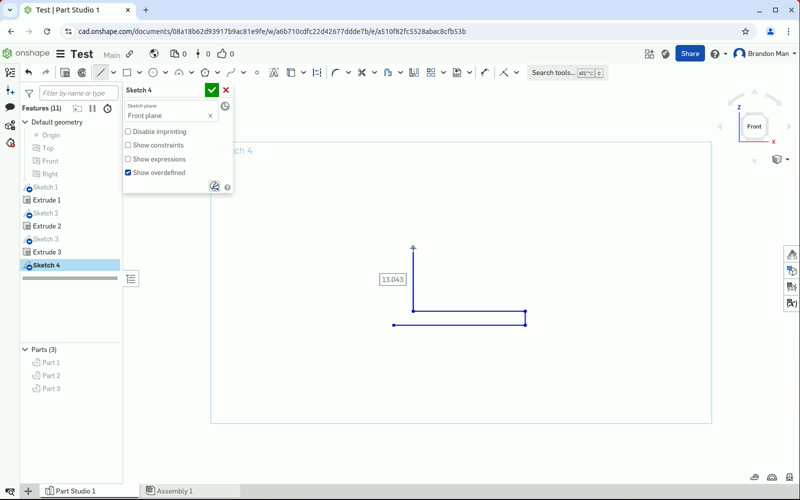
mouse_move(443, 247)
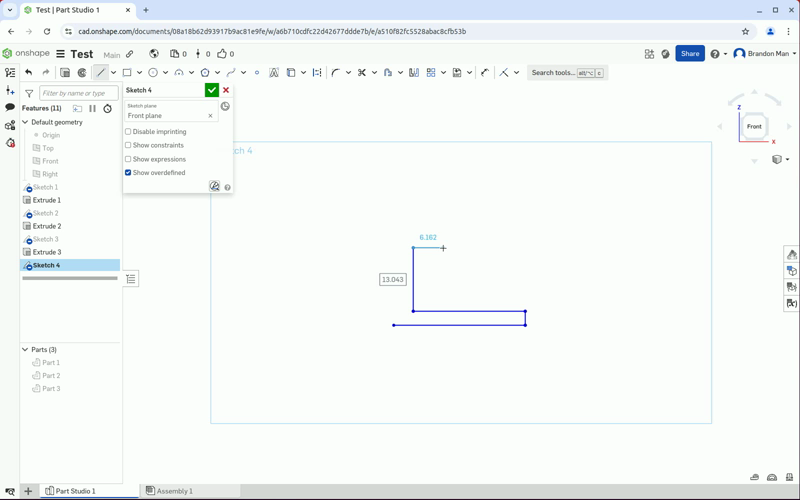
mouse_move(393, 247)
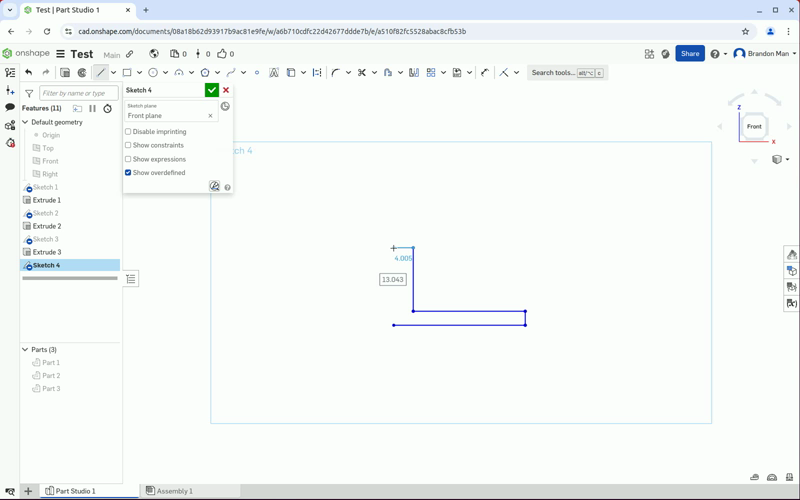
click(393, 247)
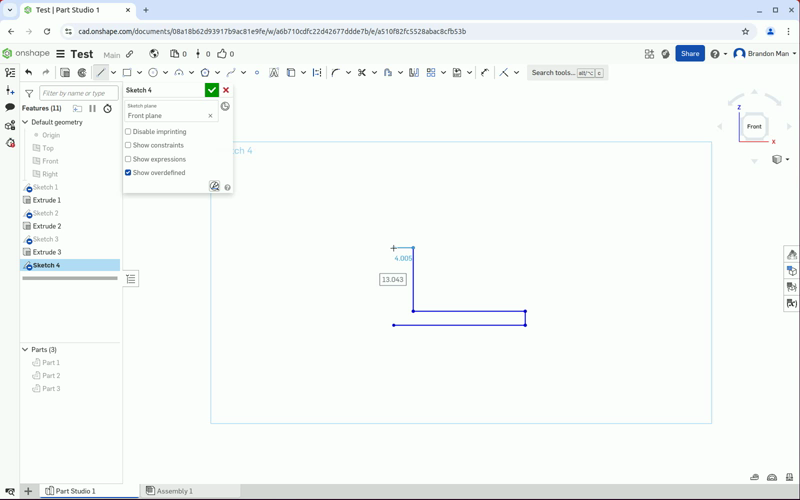
key_up(shift)
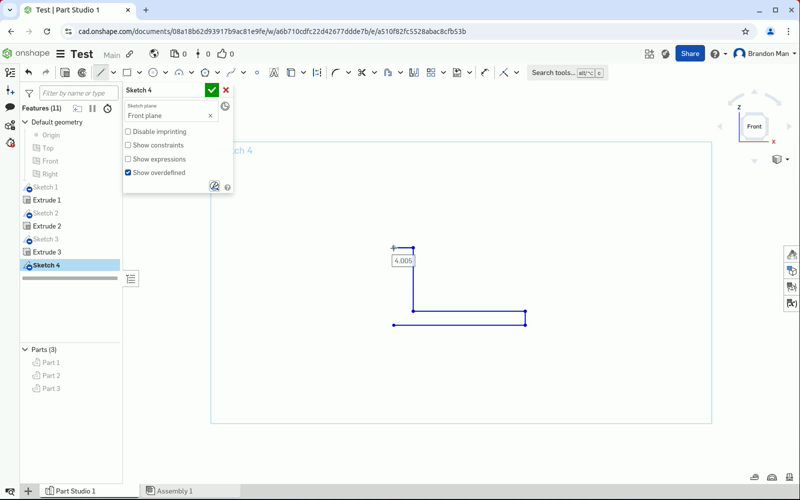
key_down(shift)
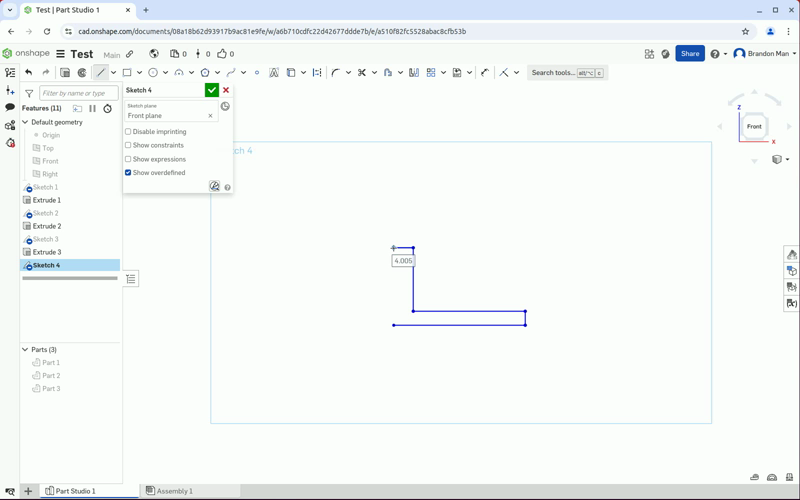
mouse_move(393, 325)
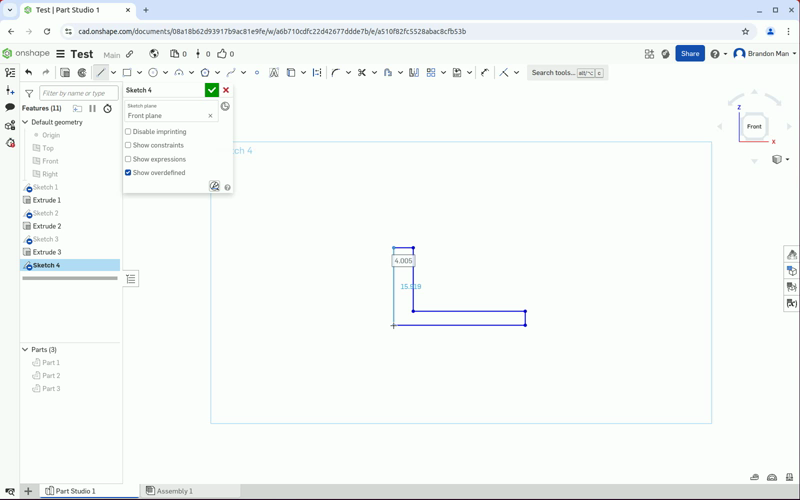
key_up(shift)
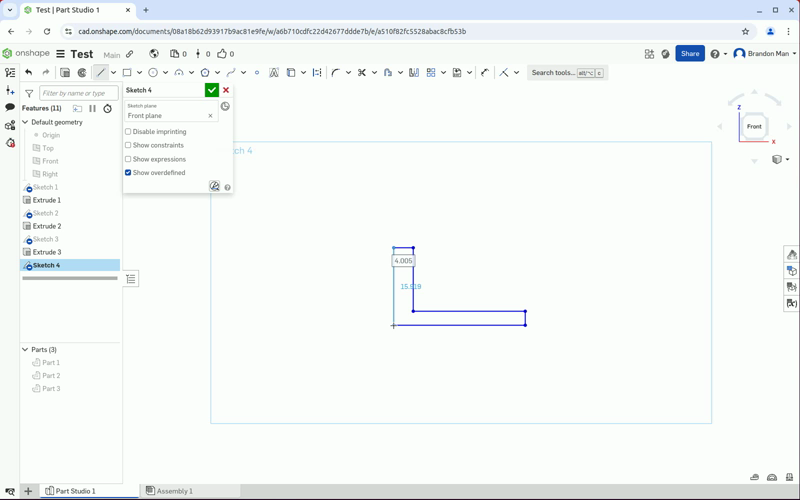
click(393, 325)
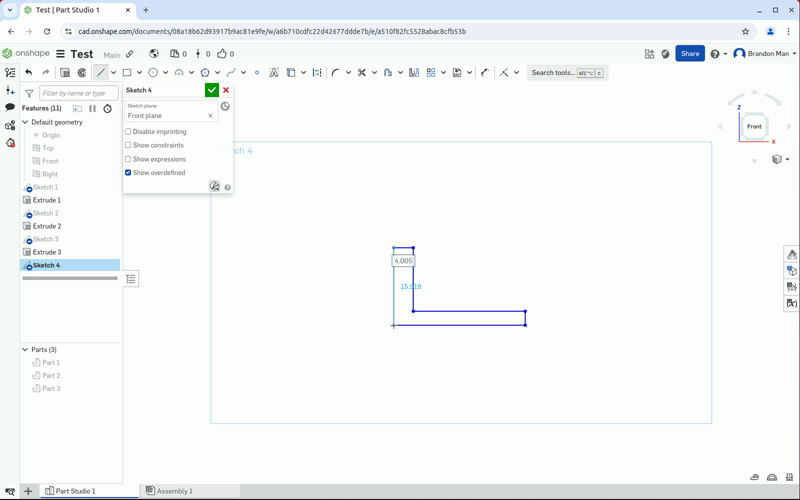
key(esc)
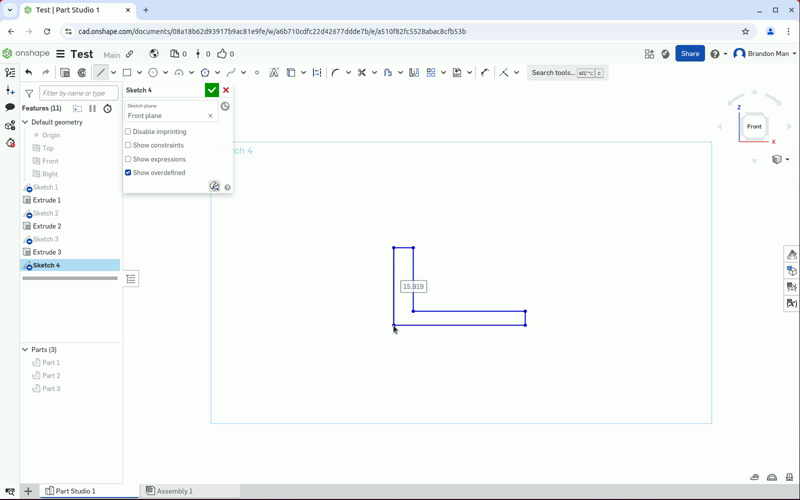
mouse_move(408, 287)
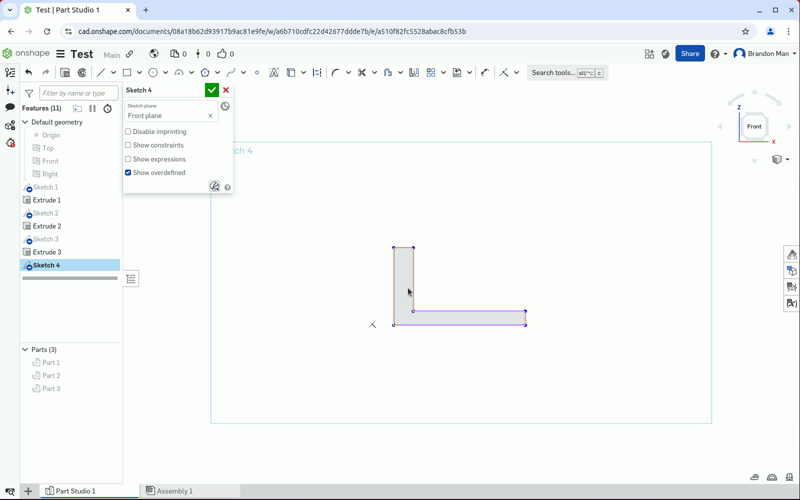
click(408, 287)
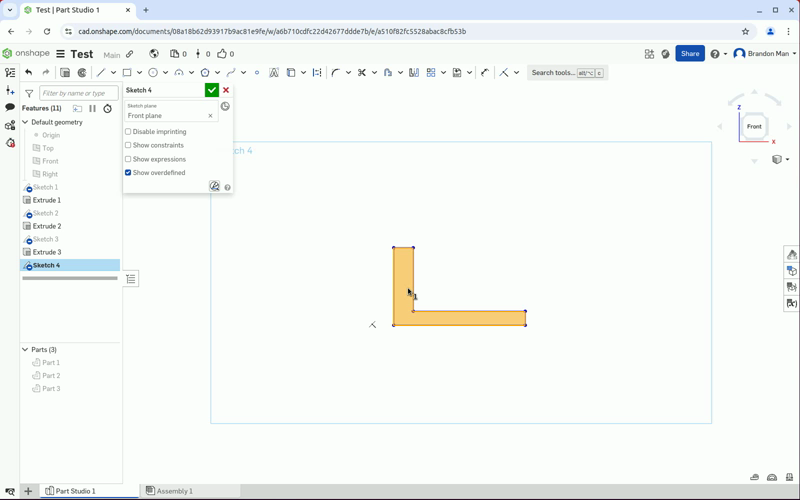
mouse_move(73, 352)
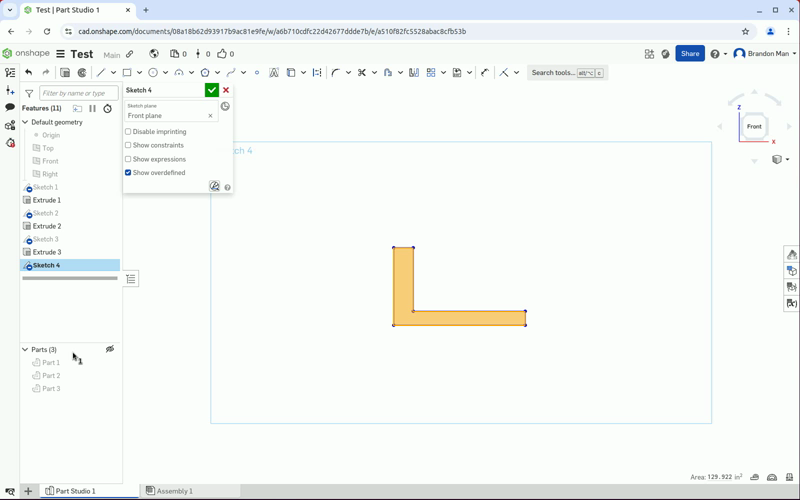
key(shift+y)
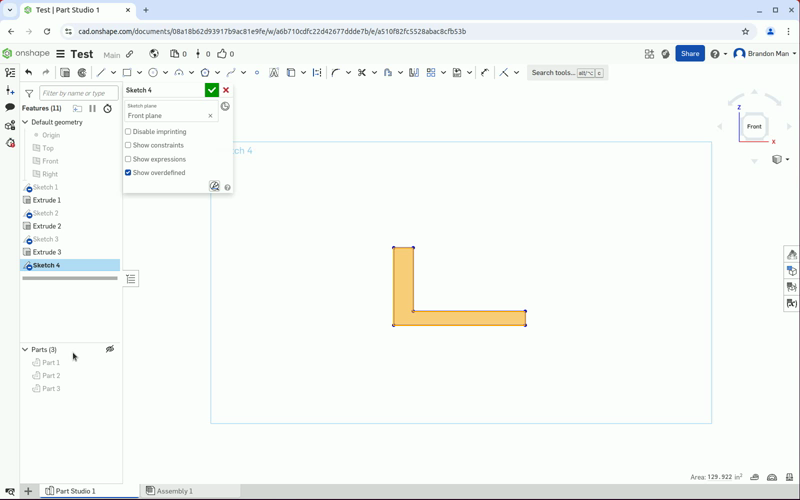
key(shift+e)
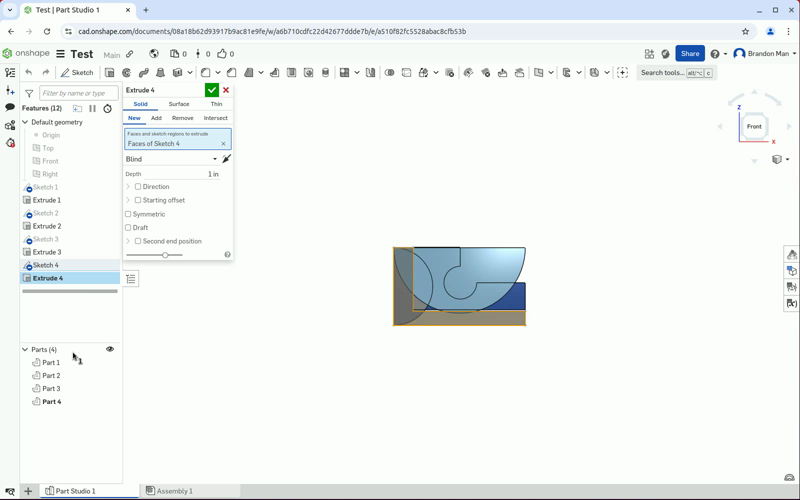
mouse_move(143, 106)
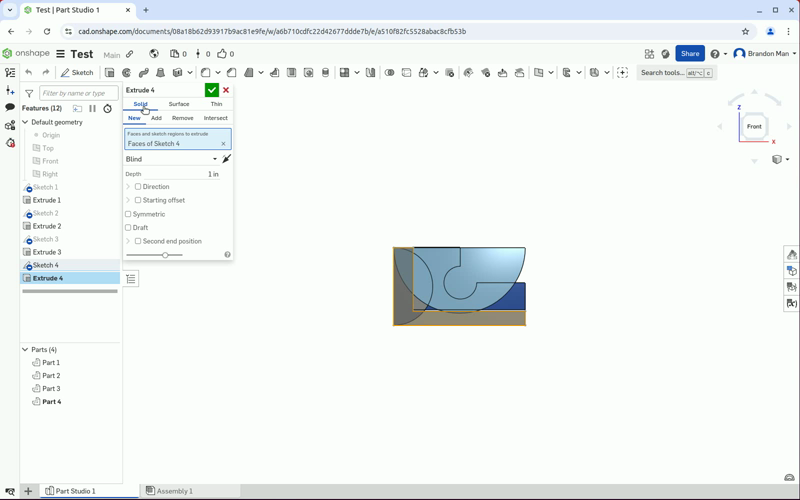
click(143, 106)
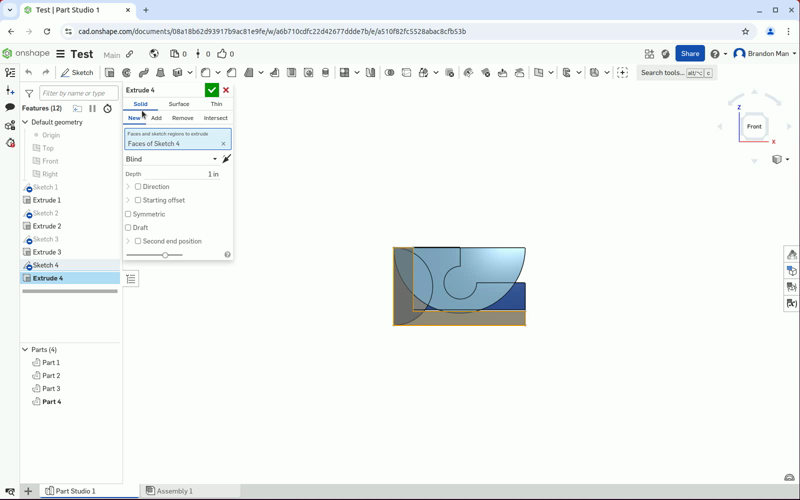
mouse_move(137, 120)
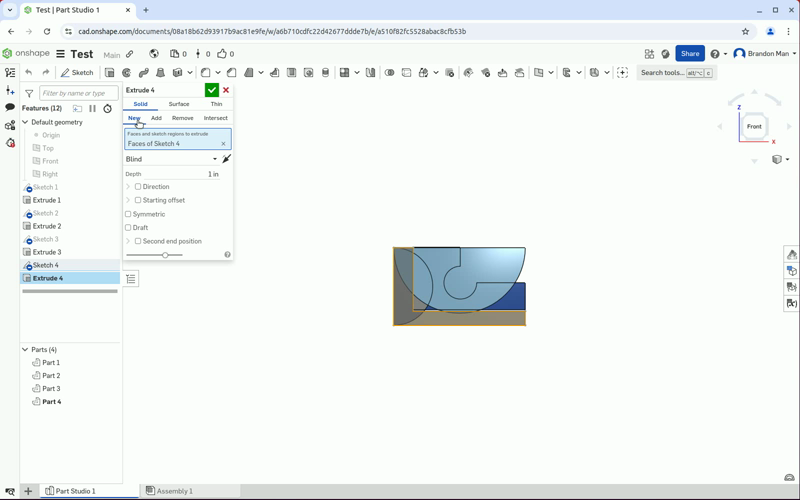
click(137, 120)
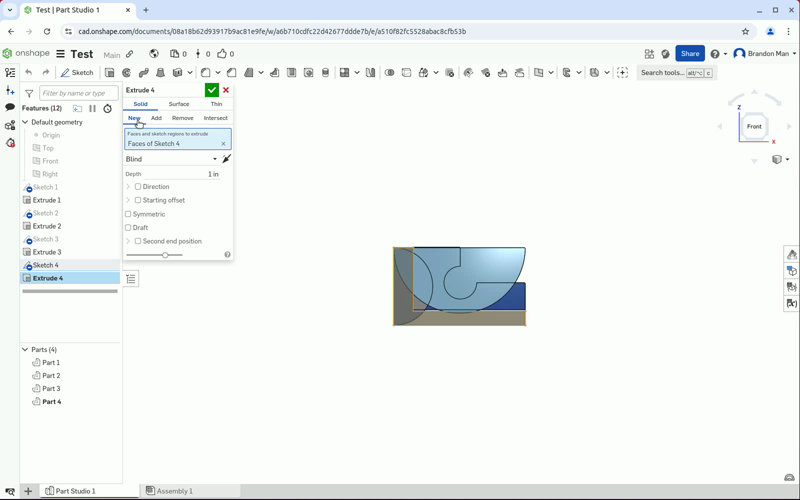
key(tab, 4)
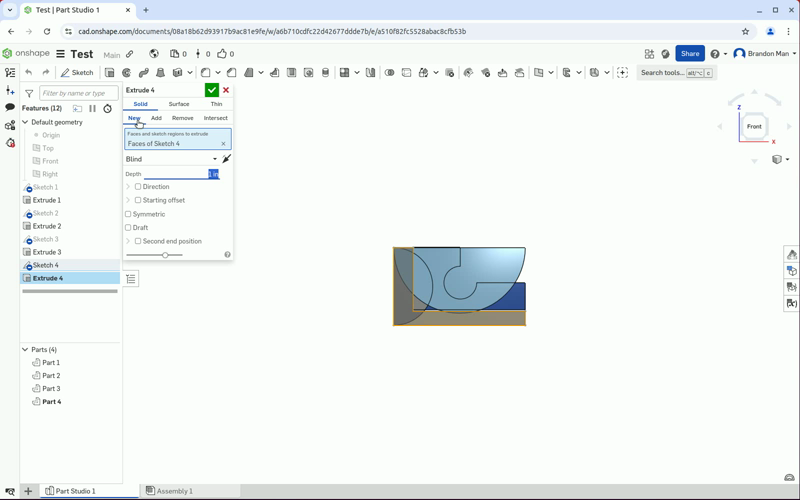
text(4.814)
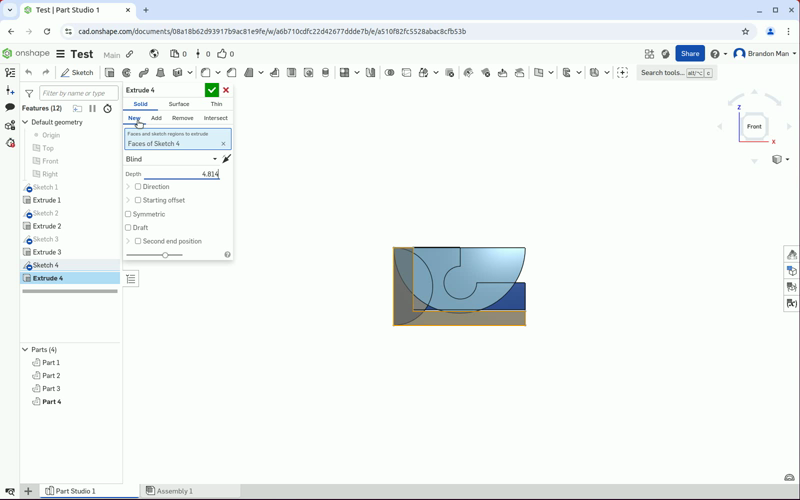
key(enter)
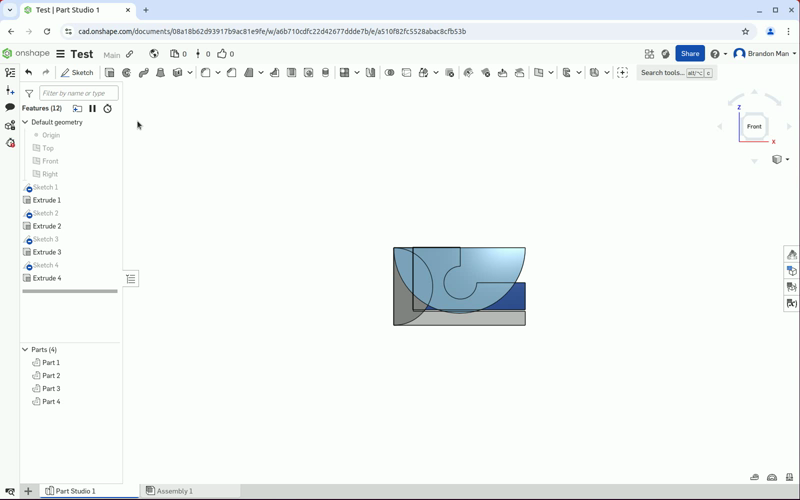
key(shift+h)
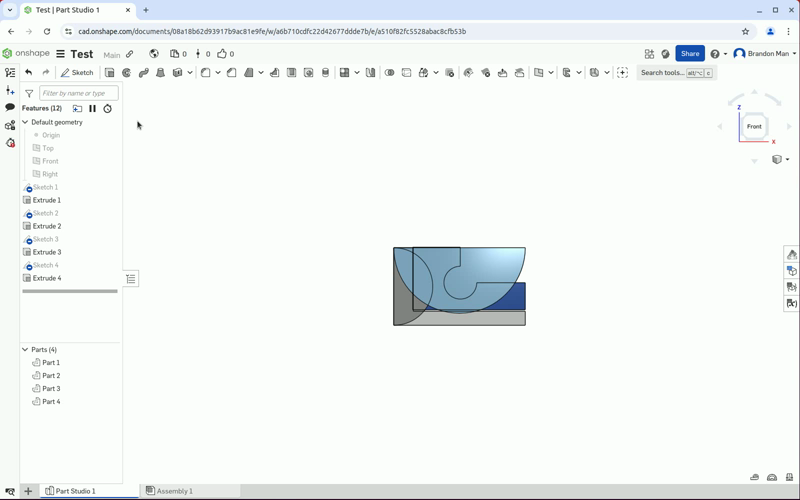
key(shift+h)
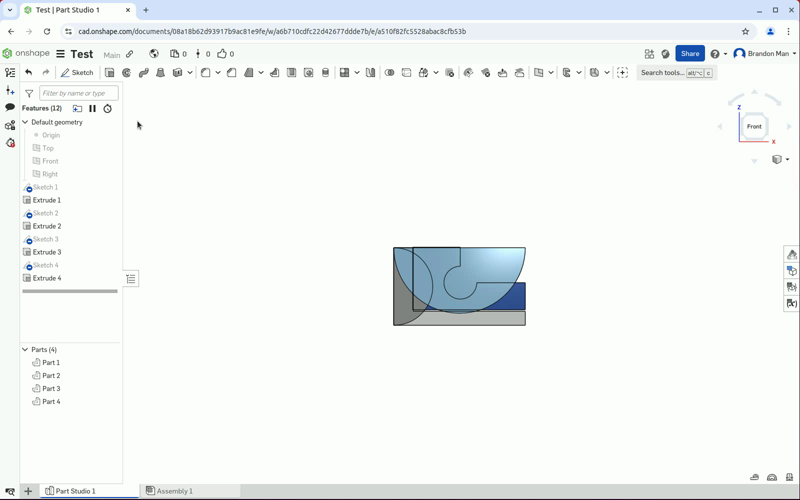
mouse_move(73, 189)
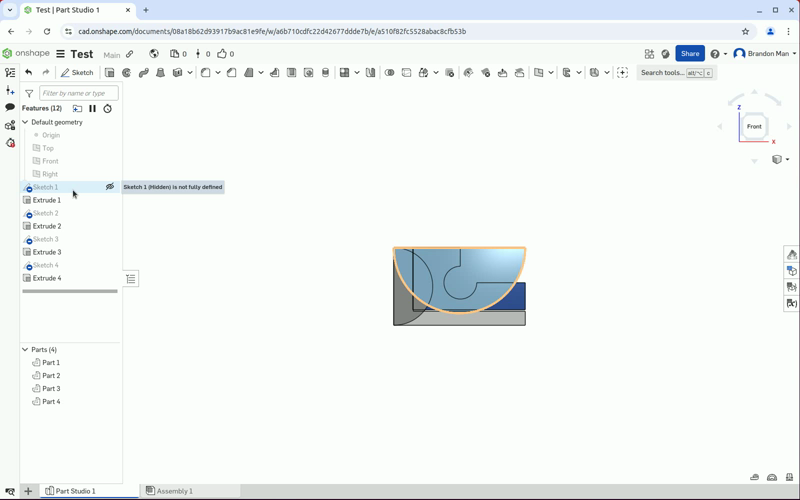
click(73, 189)
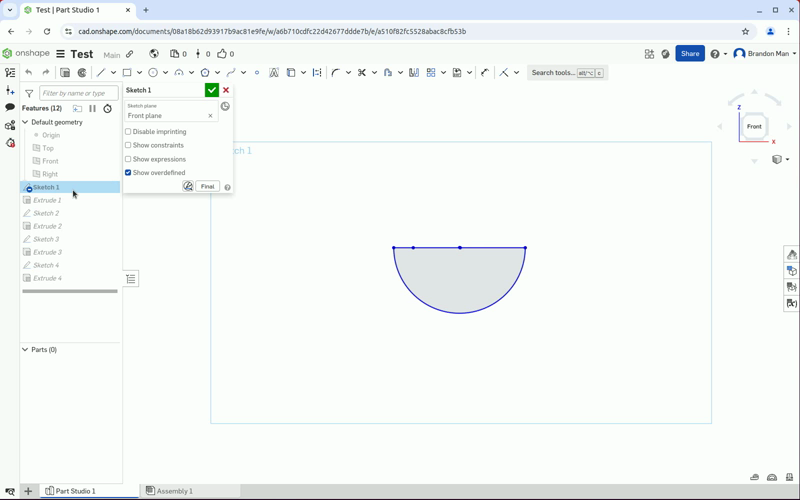
mouse_move(229, 92)
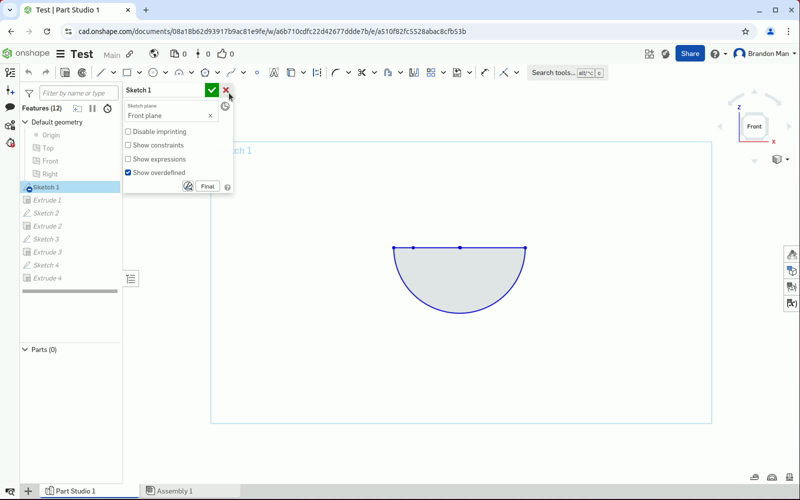
click(229, 92)
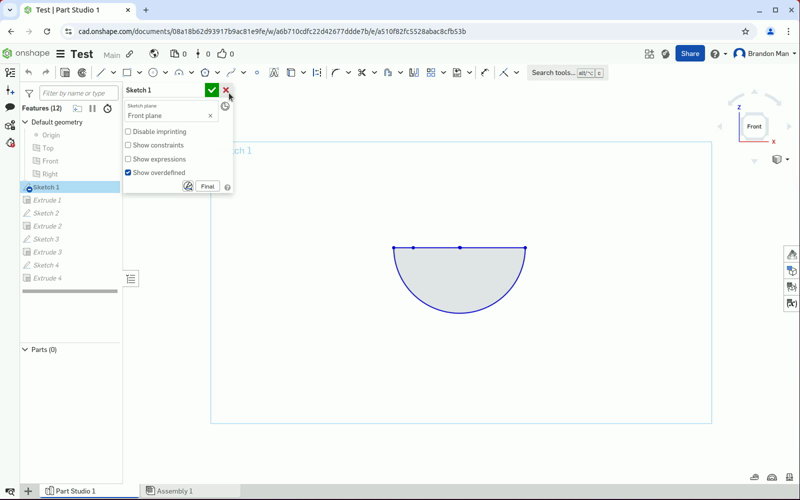
key(shift+s)
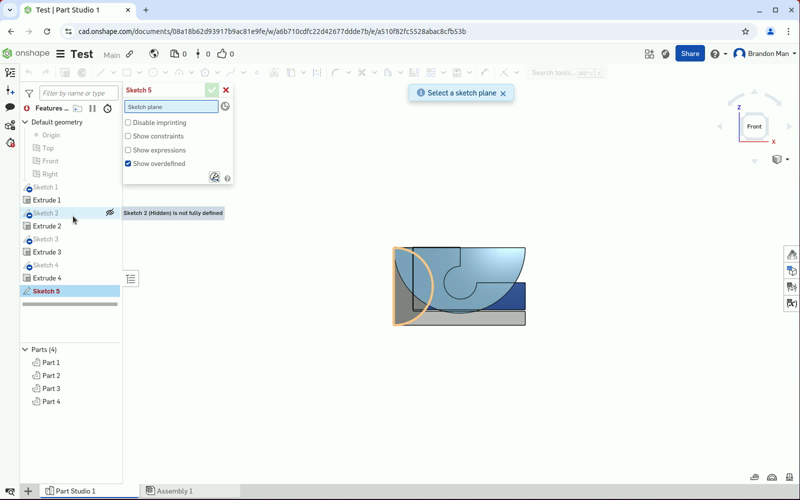
scroll(3)
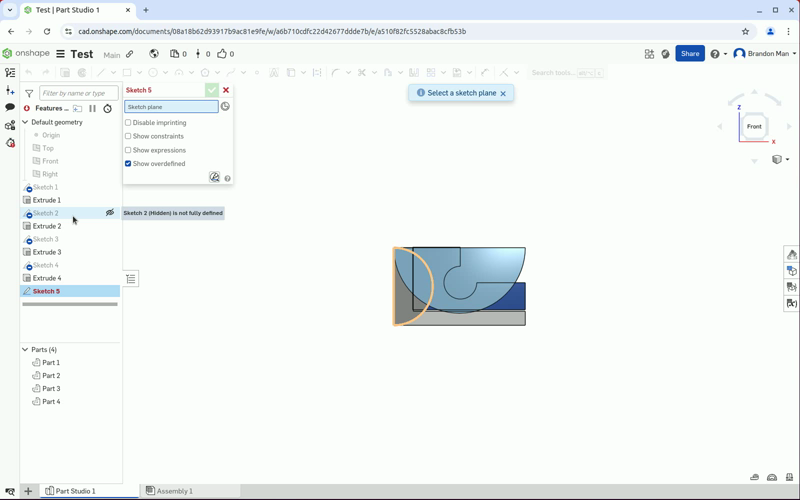
mouse_move(73, 163)
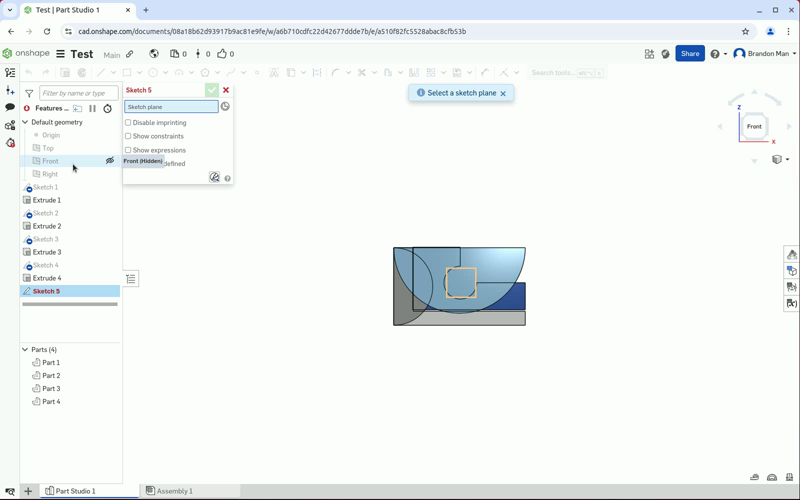
click(73, 163)
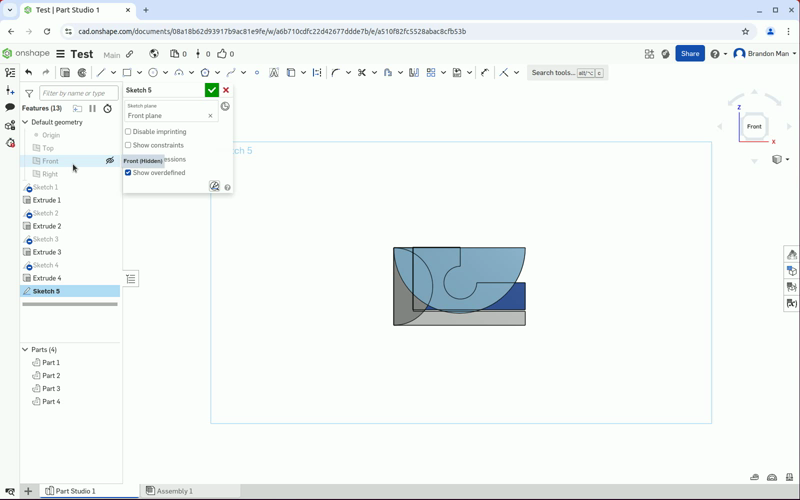
mouse_move(73, 352)
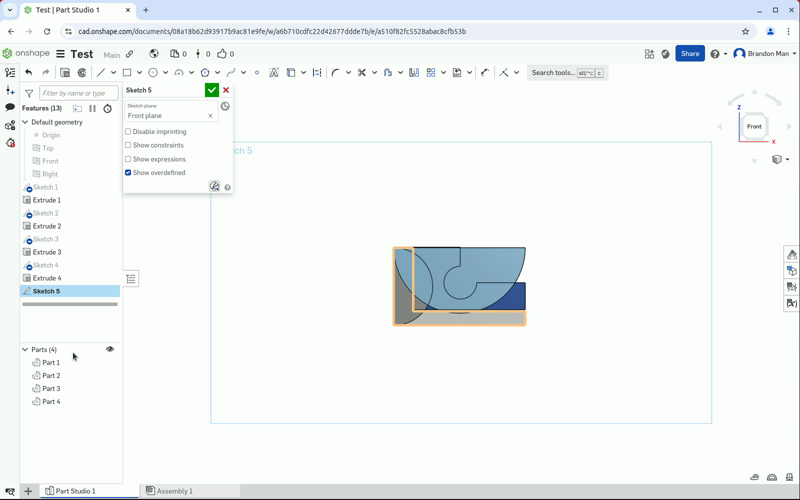
key(y)
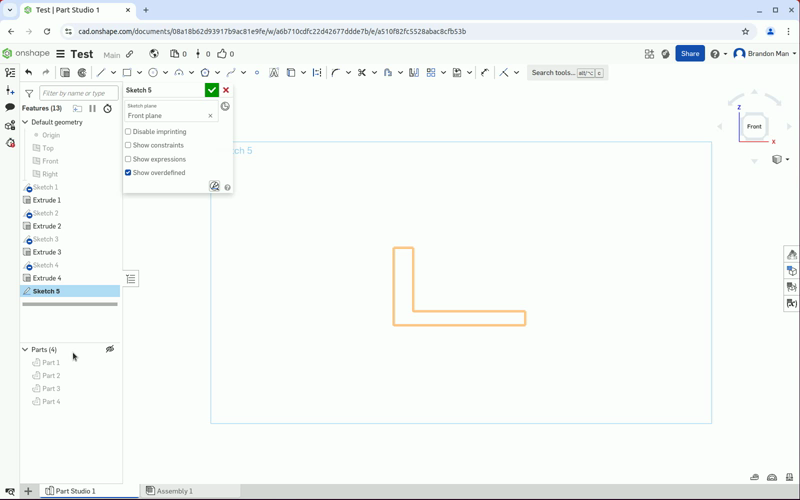
key(a)
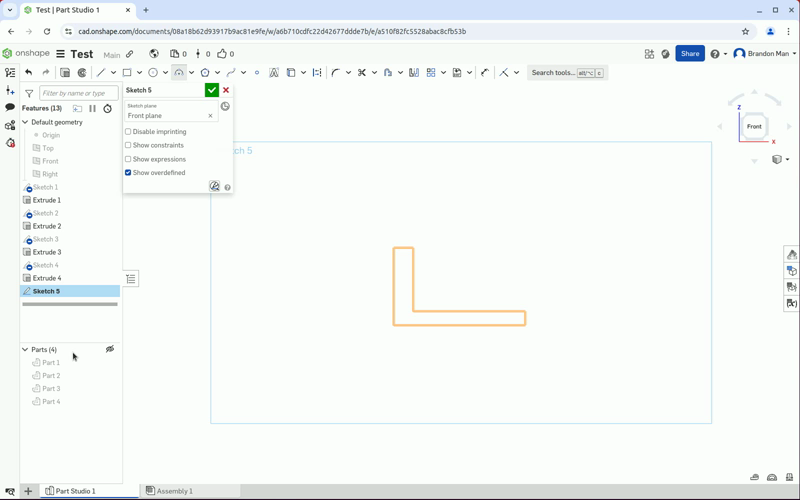
key_down(shift)
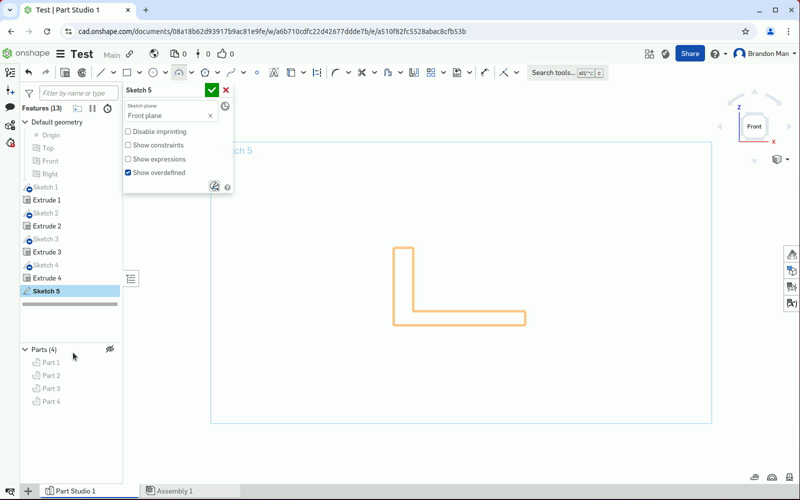
mouse_move(393, 325)
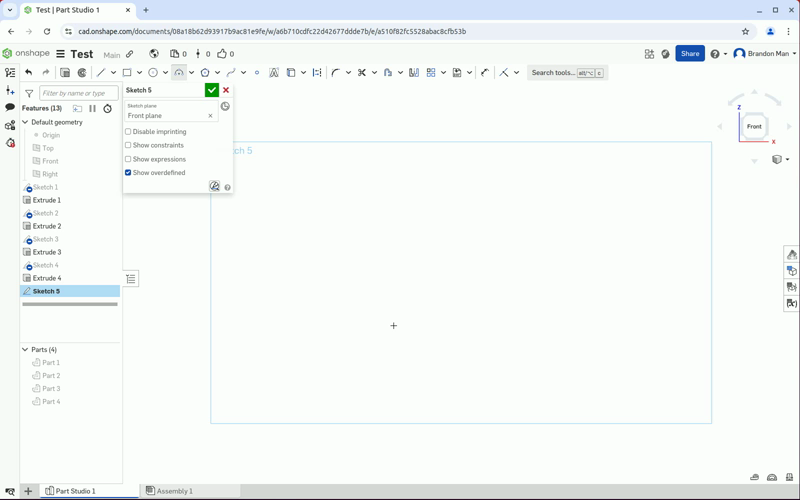
click(393, 325)
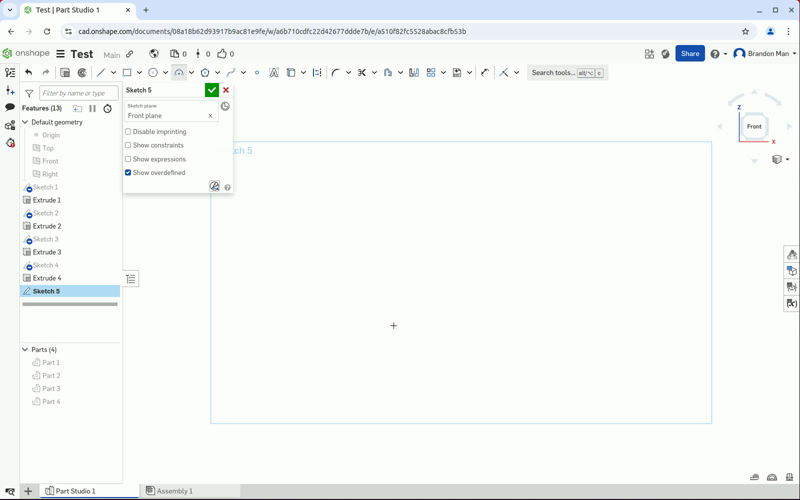
key_up(shift)
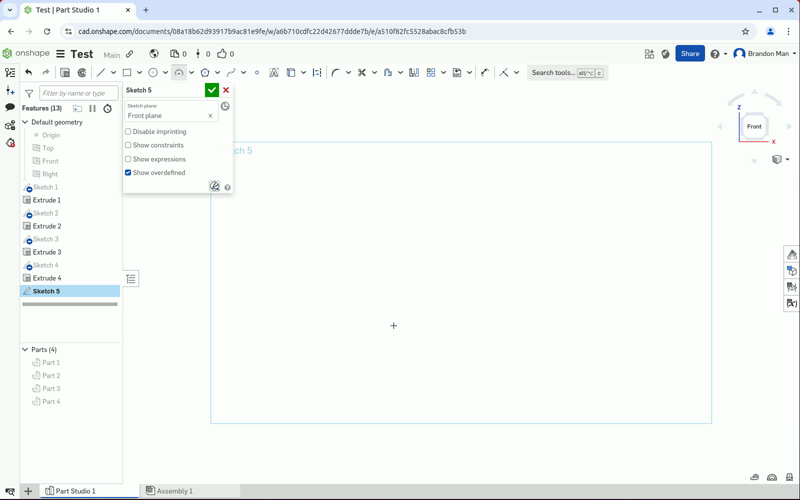
key_down(shift)
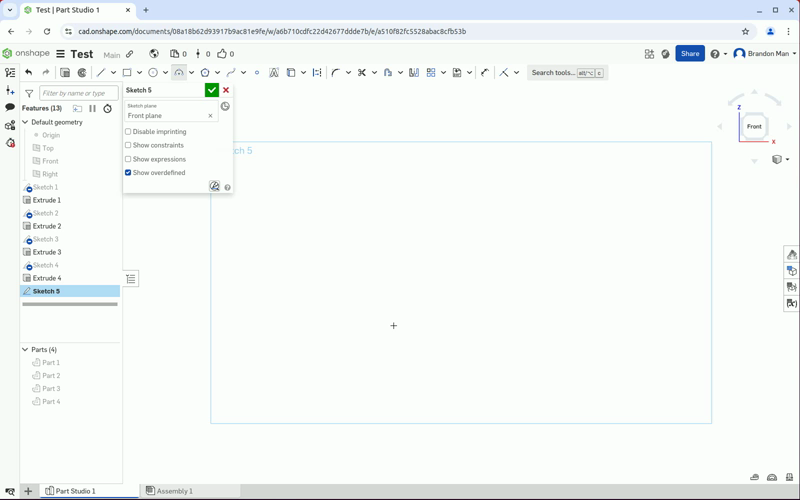
mouse_move(525, 325)
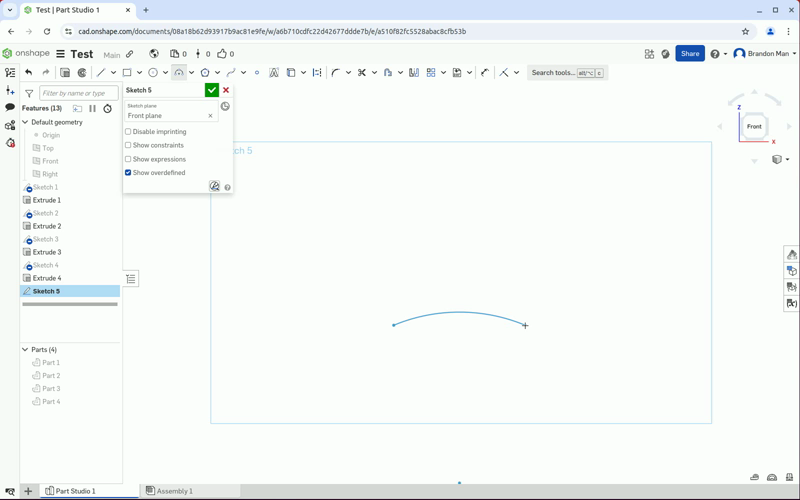
click(525, 325)
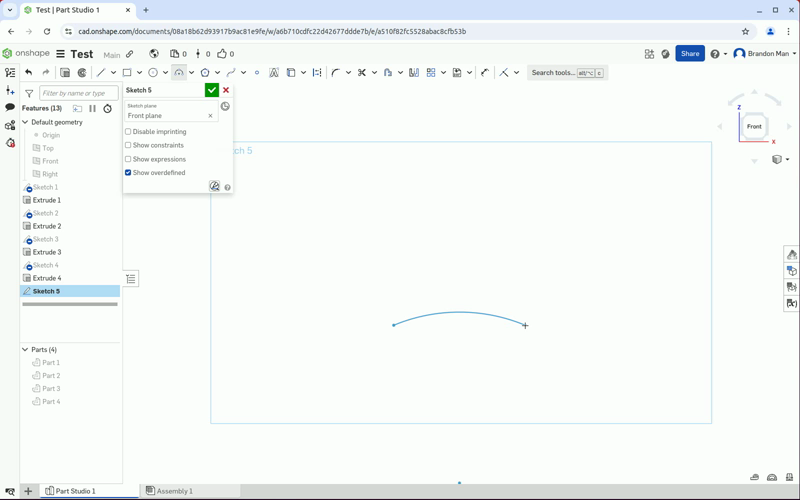
mouse_move(459, 395)
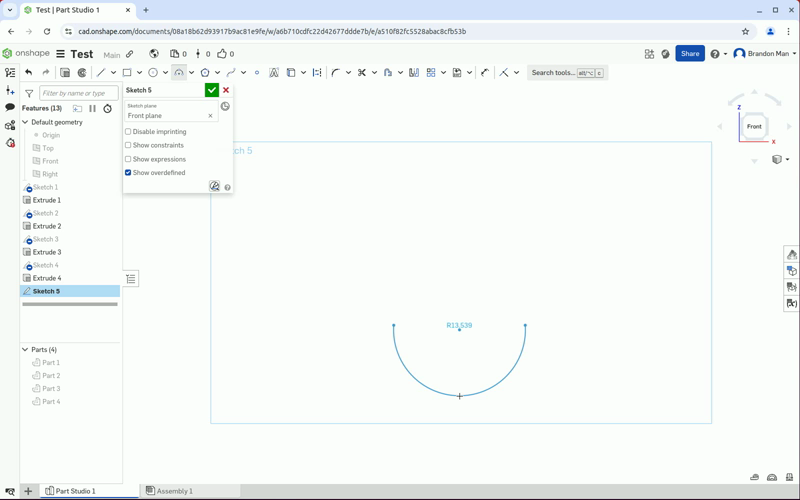
click(459, 395)
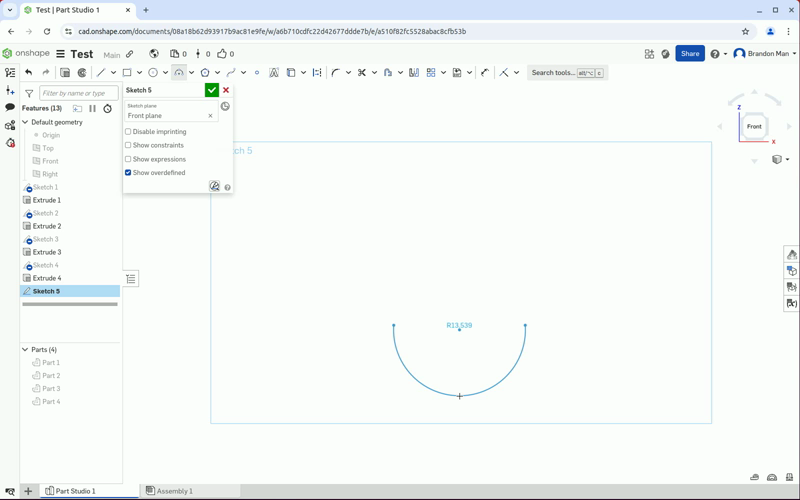
key_up(shift)
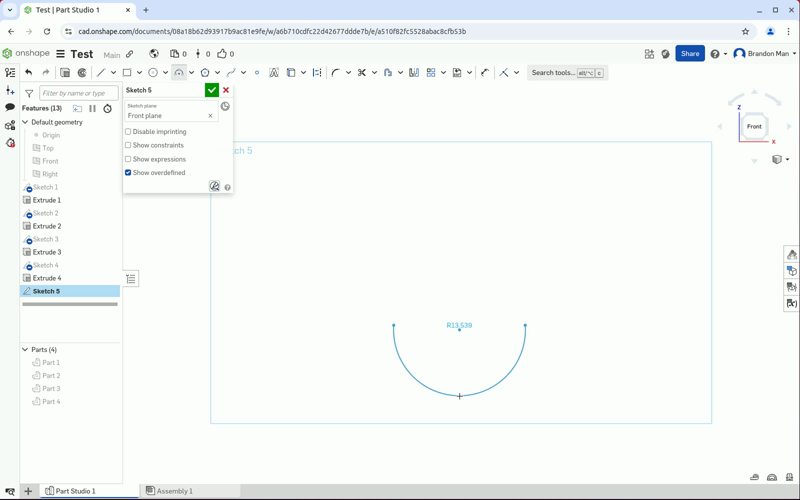
key(esc)
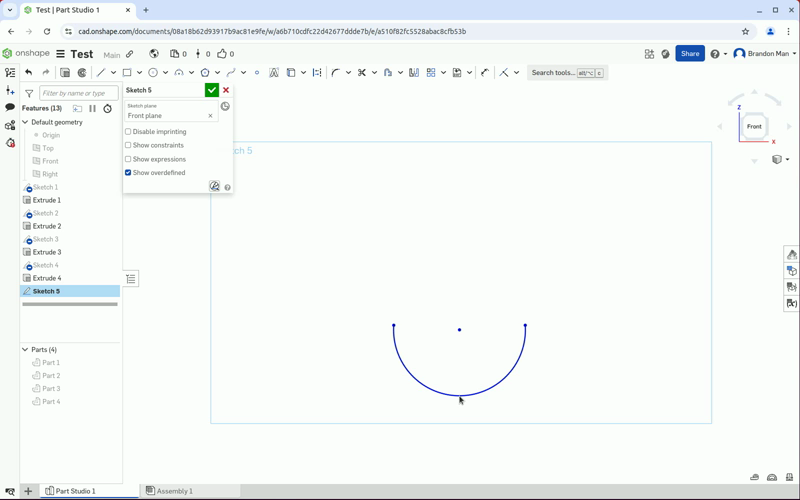
key(l)
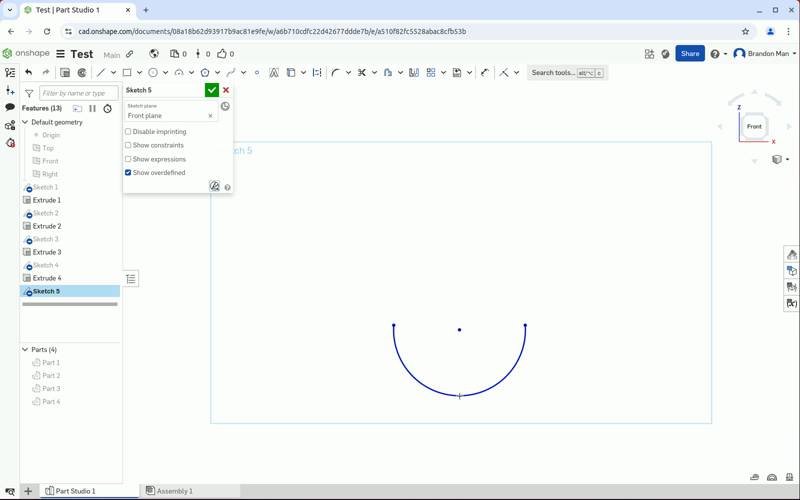
mouse_move(525, 325)
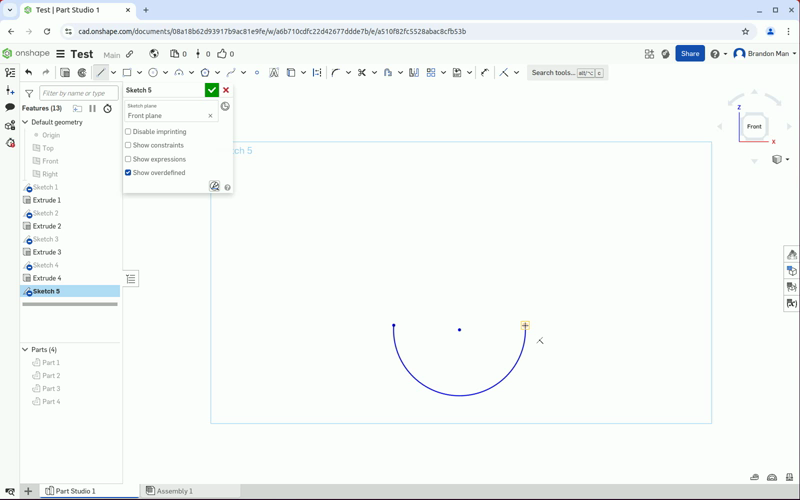
click(525, 325)
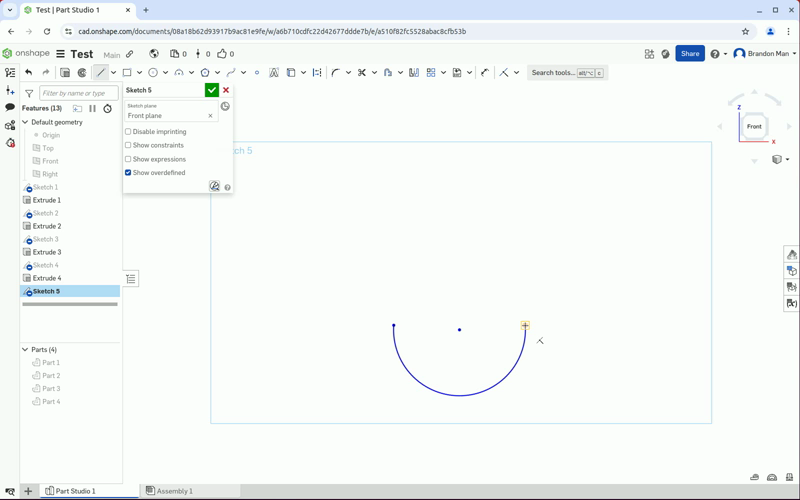
key_down(shift)
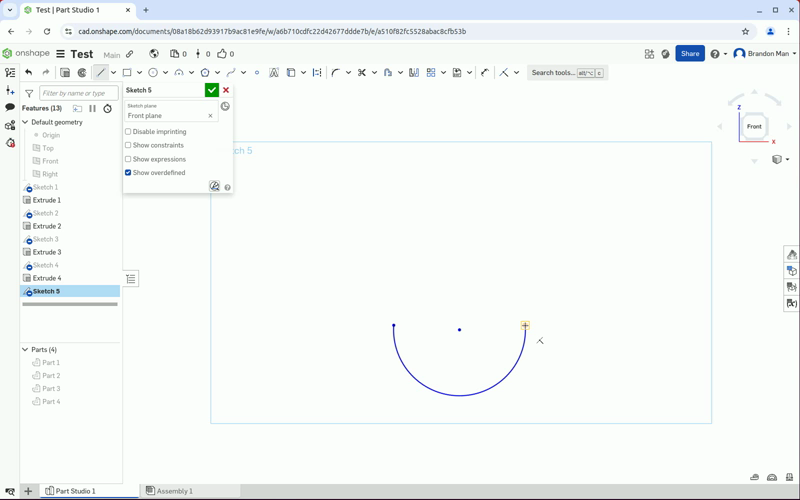
mouse_move(393, 325)
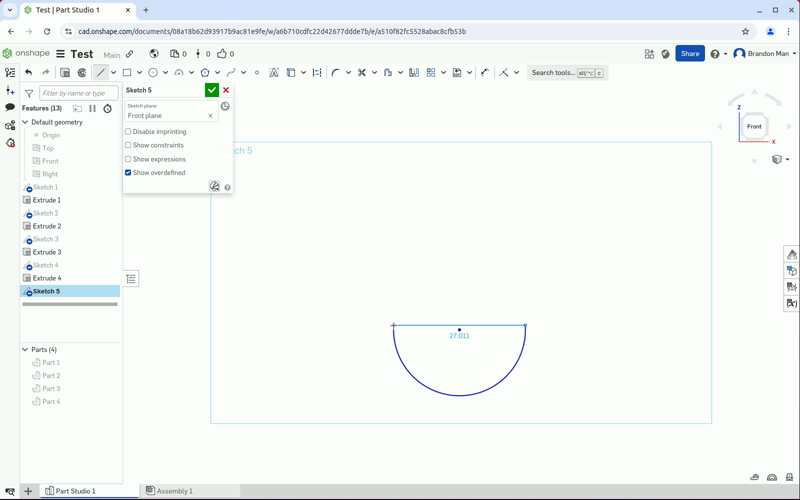
key_up(shift)
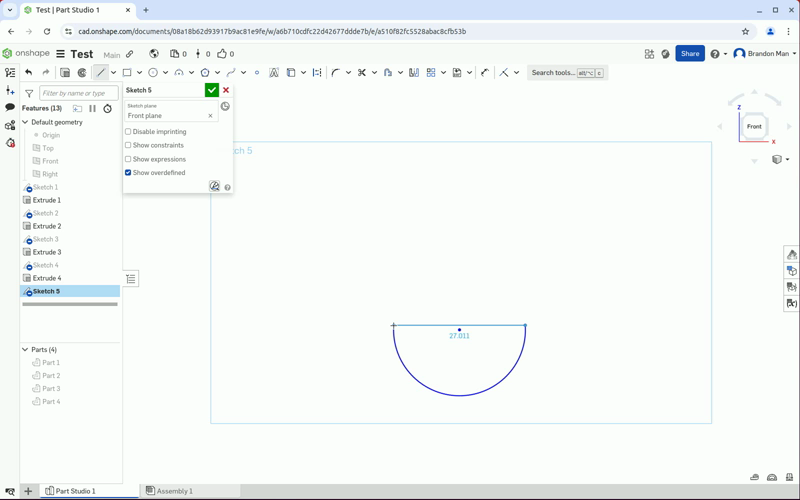
click(393, 325)
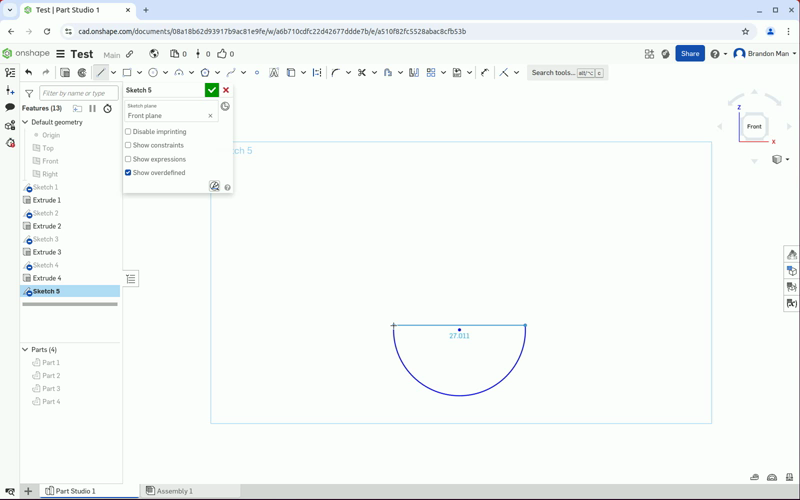
key(esc)
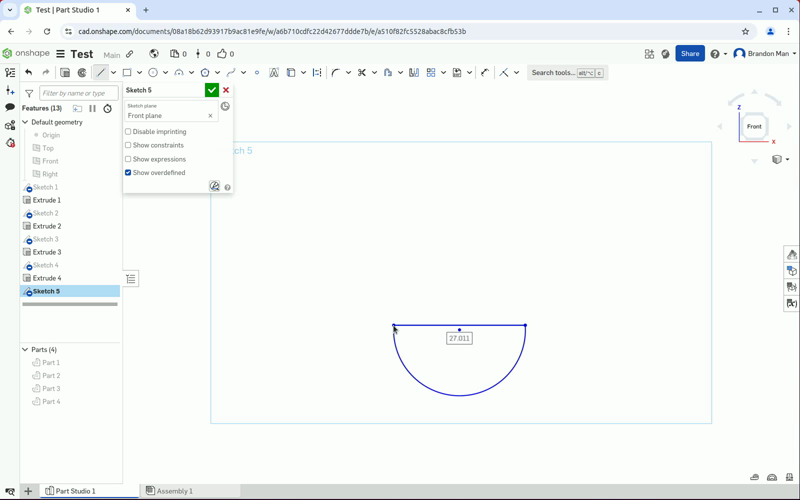
mouse_move(517, 345)
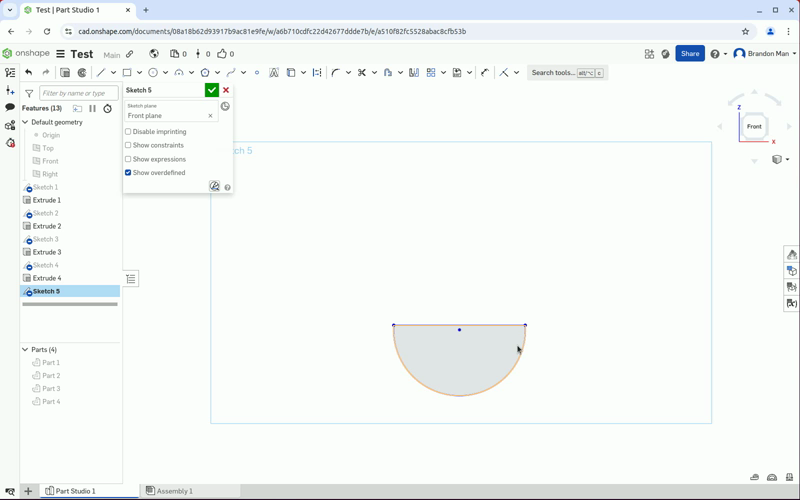
click(517, 345)
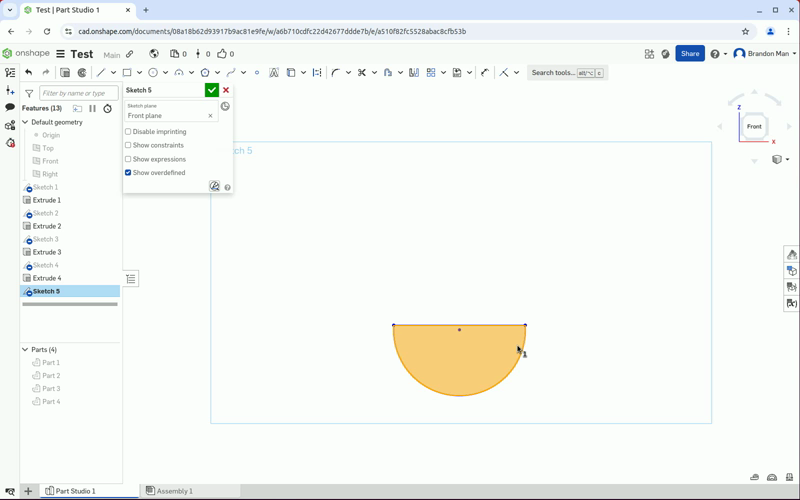
mouse_move(73, 352)
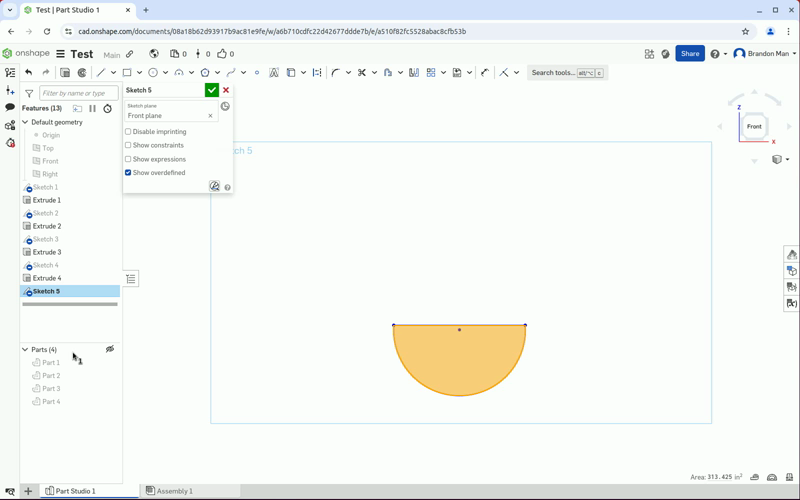
key(shift+y)
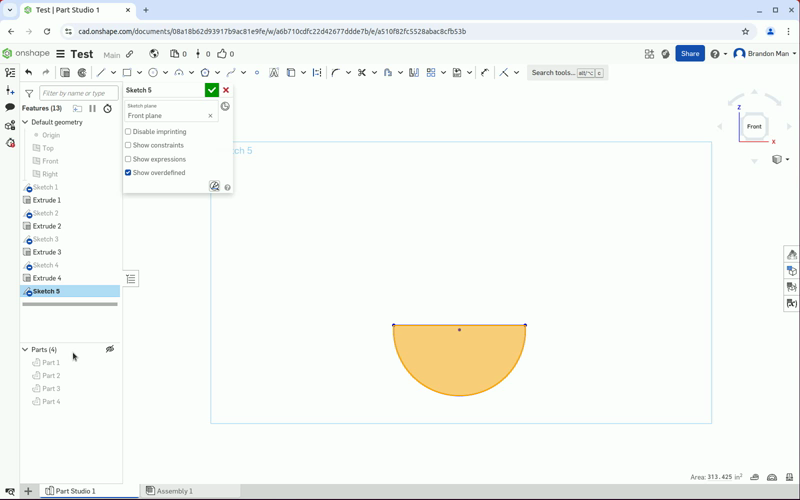
key(shift+e)
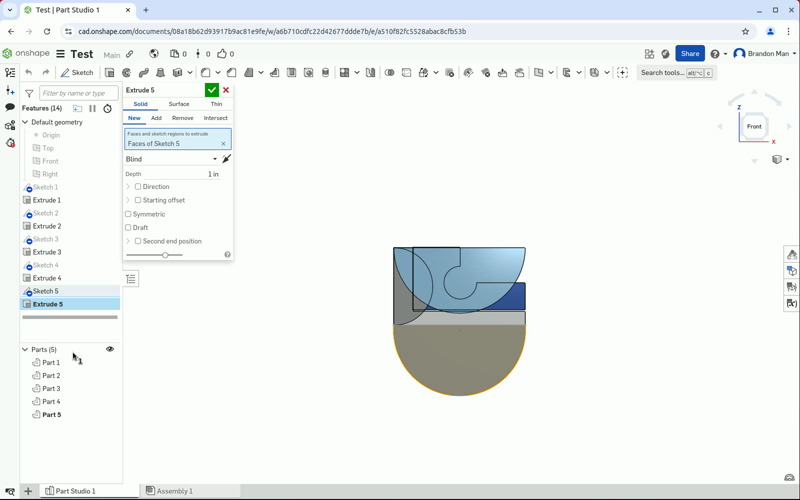
mouse_move(143, 106)
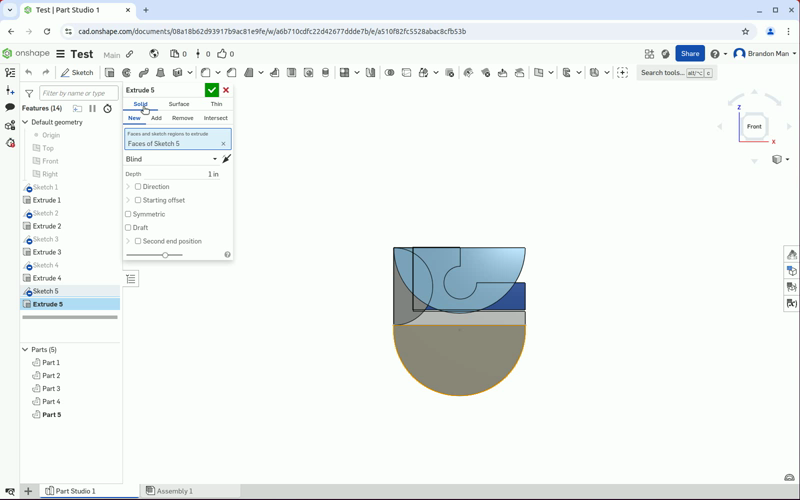
click(143, 106)
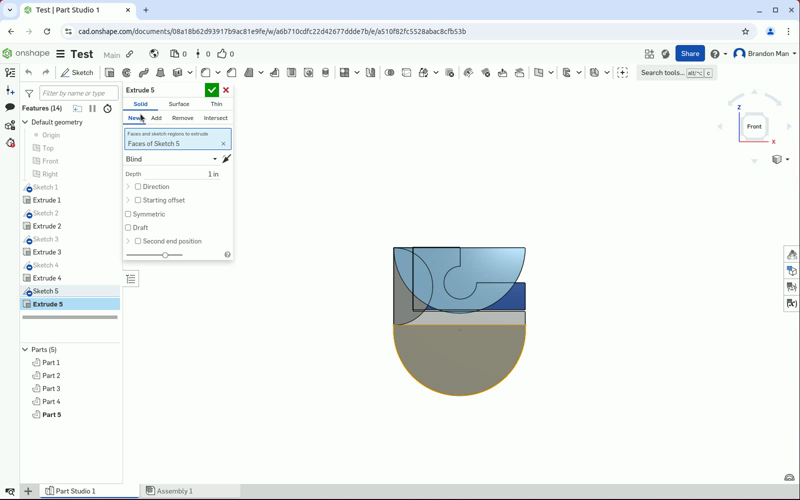
mouse_move(137, 120)
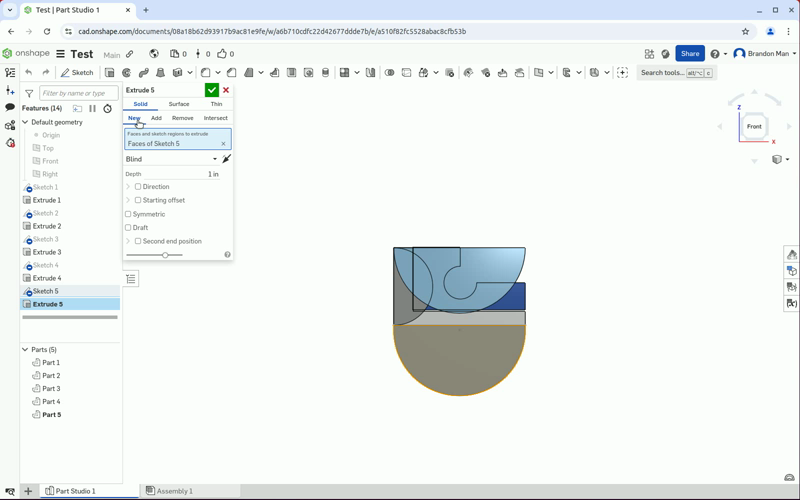
click(137, 120)
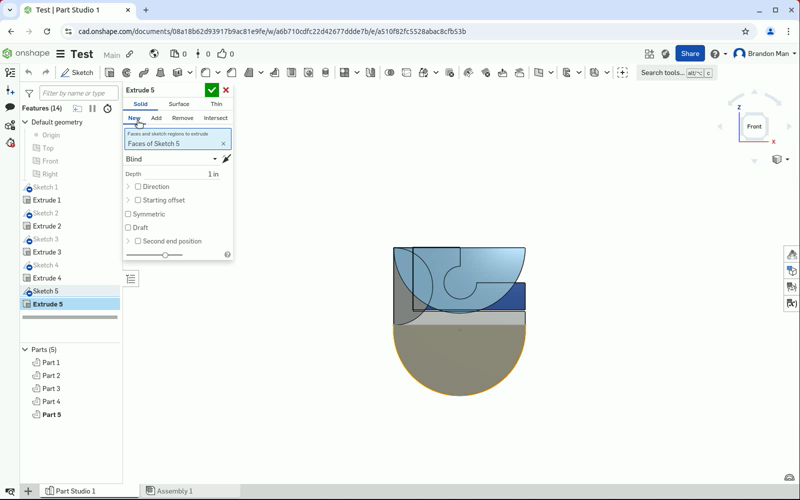
key(tab, 4)
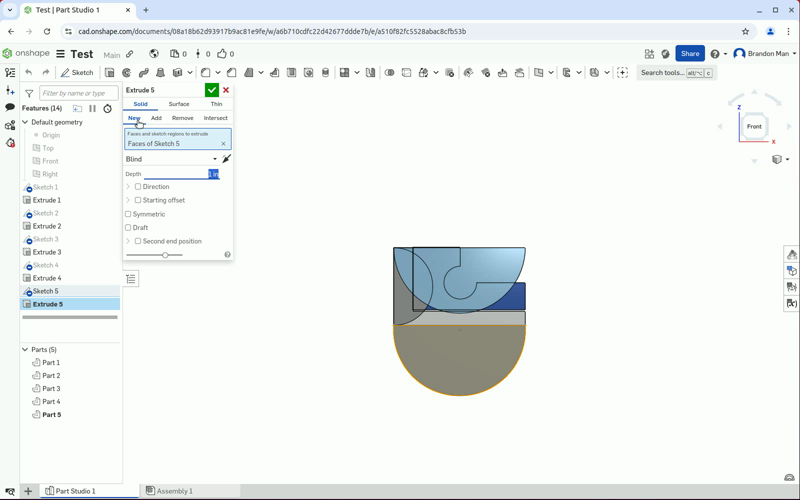
text(4.814)
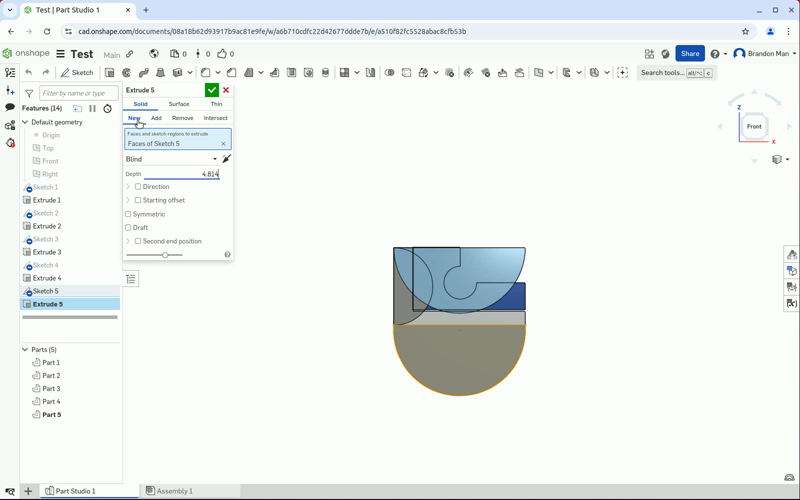
key(enter)
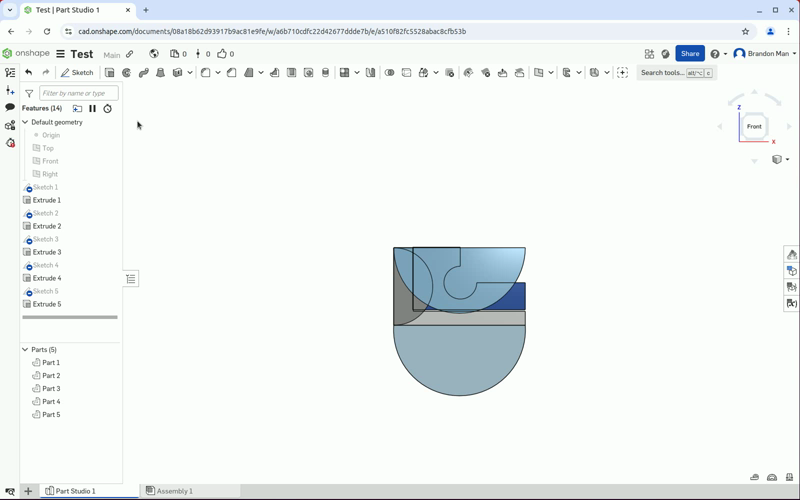
key(shift+h)
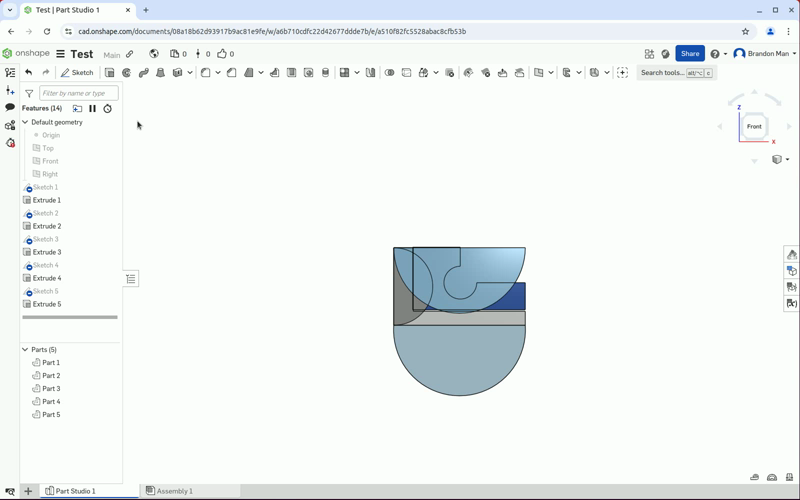
key(shift+h)
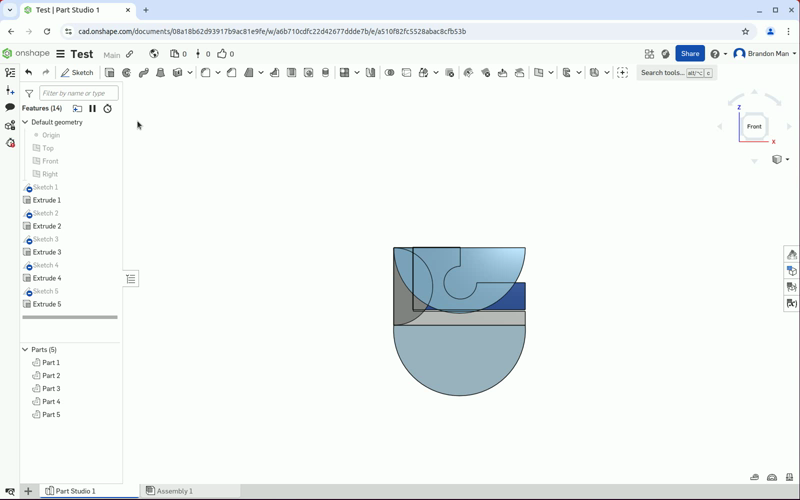
mouse_move(73, 189)
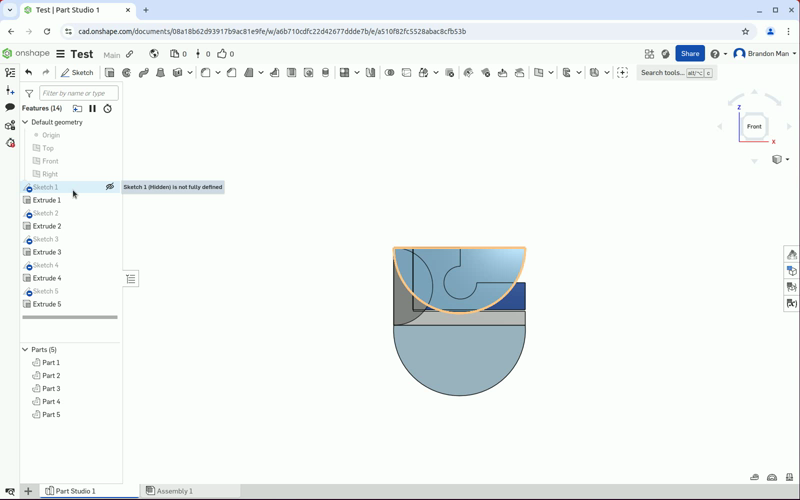
click(73, 189)
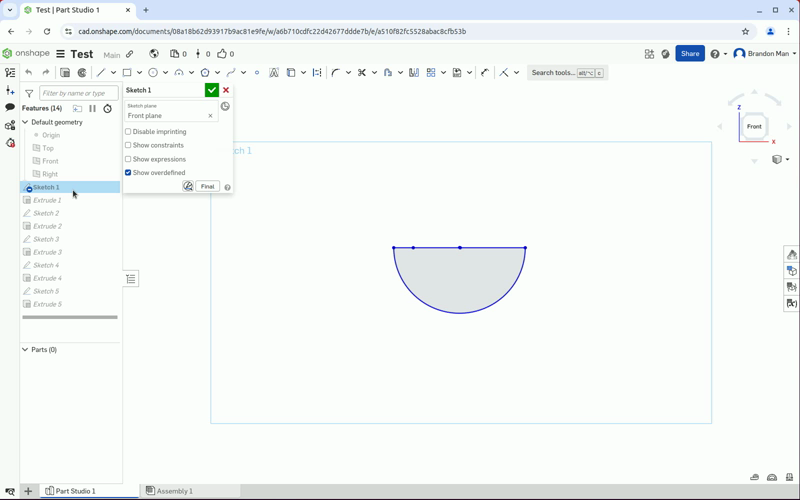
mouse_move(229, 92)
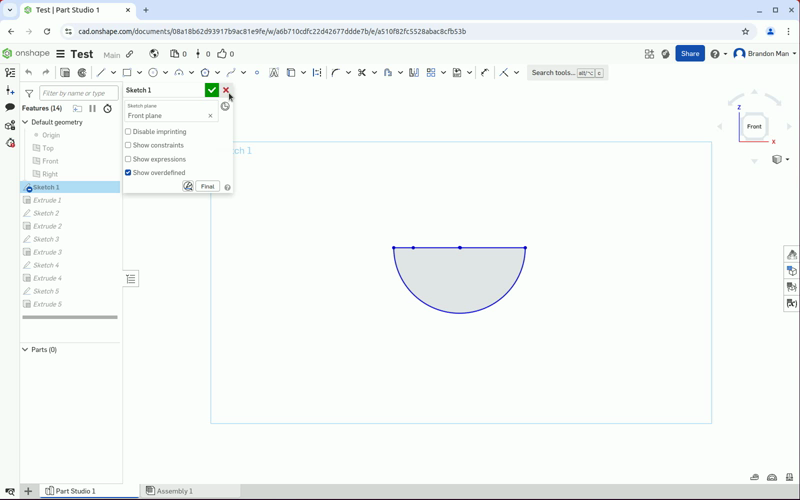
click(229, 92)
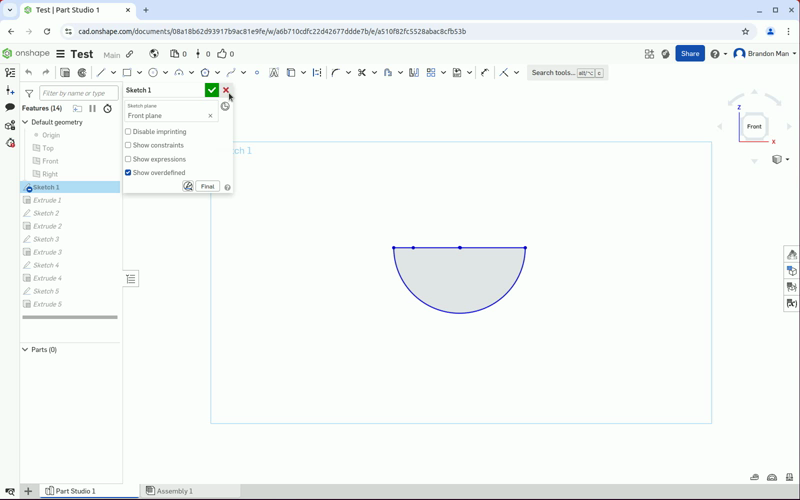
key(shift+s)
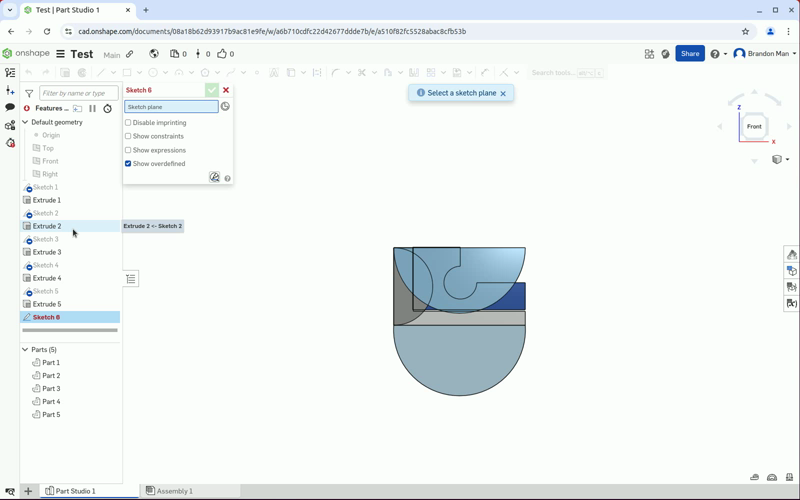
scroll(3)
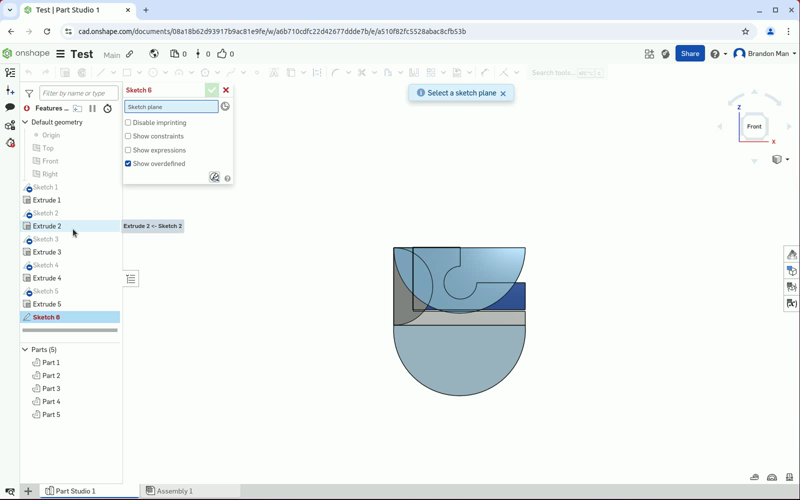
mouse_move(73, 163)
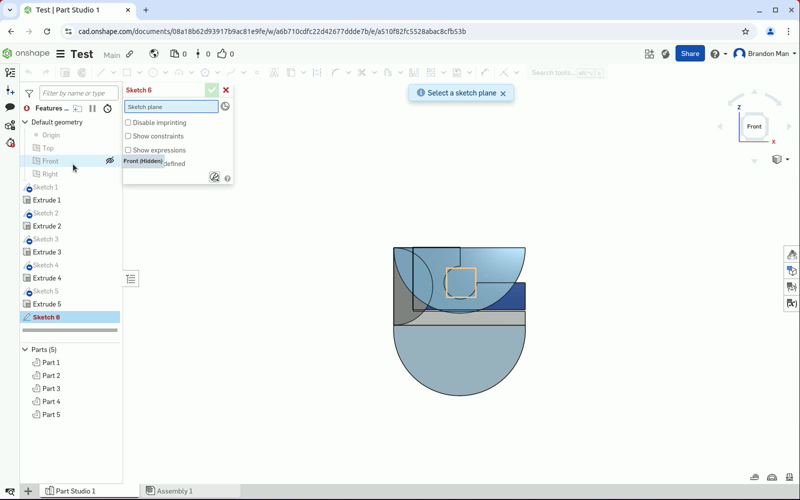
click(73, 163)
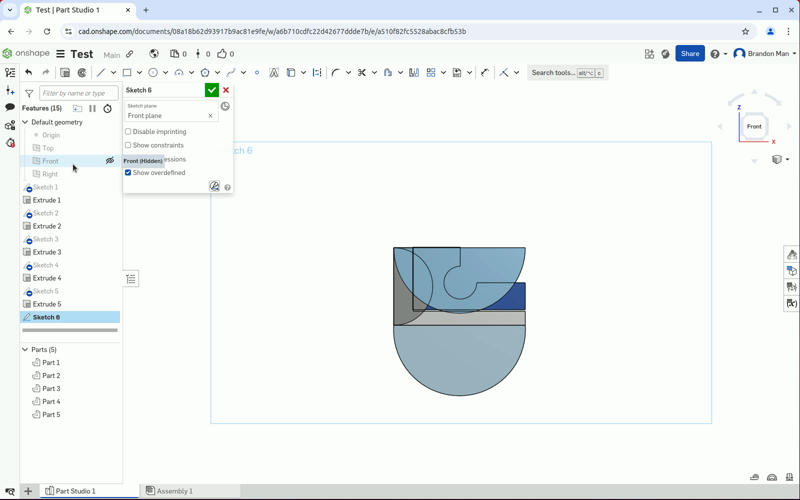
mouse_move(73, 352)
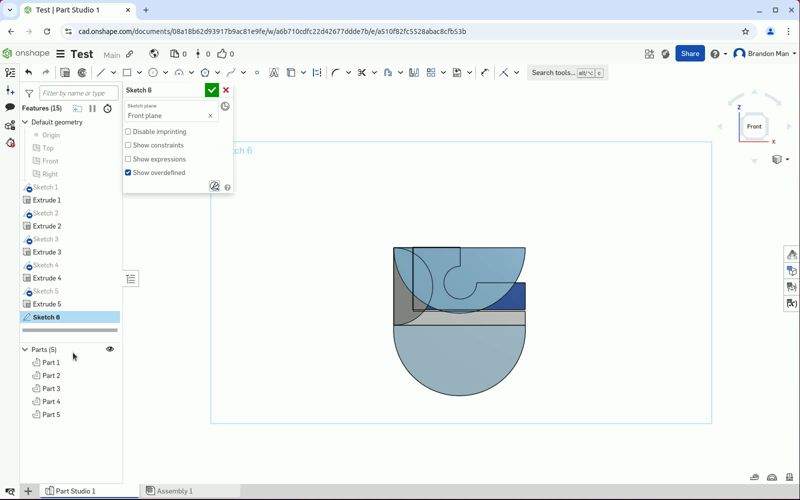
key(y)
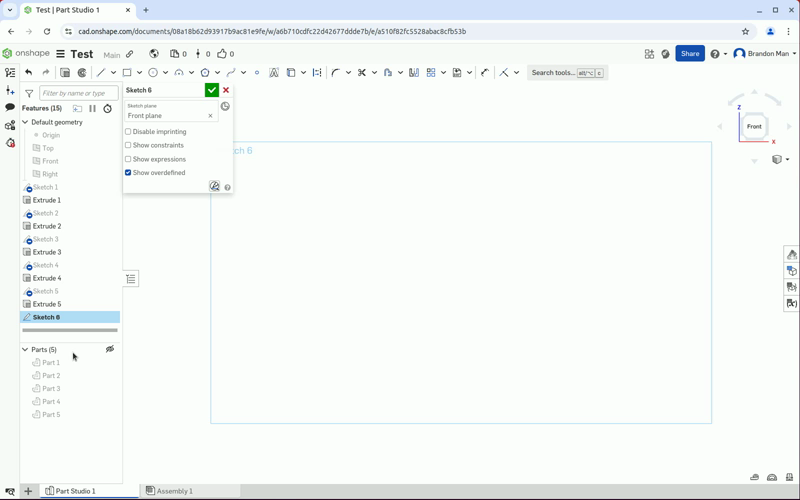
key(a)
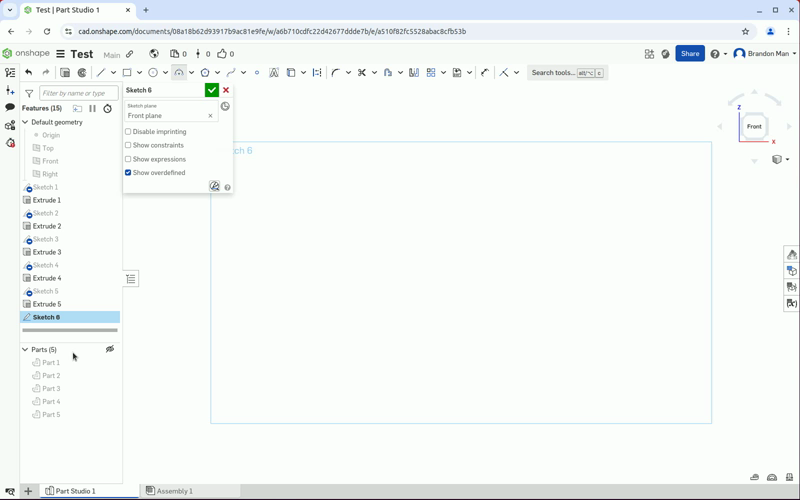
key_down(shift)
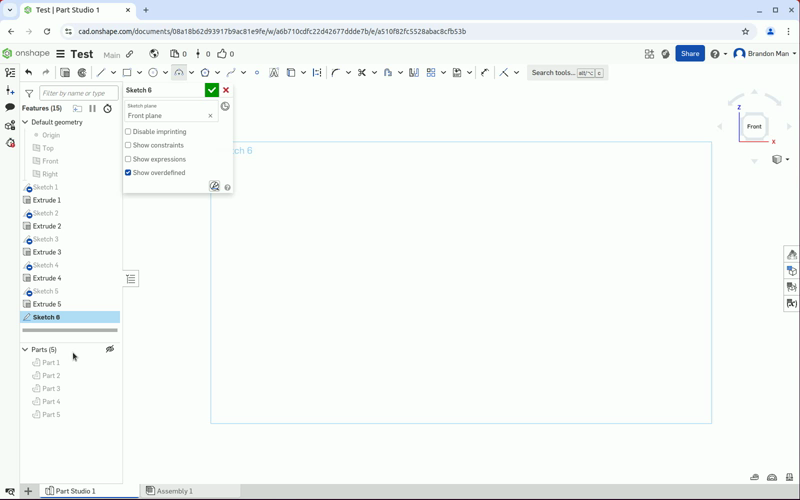
mouse_move(525, 325)
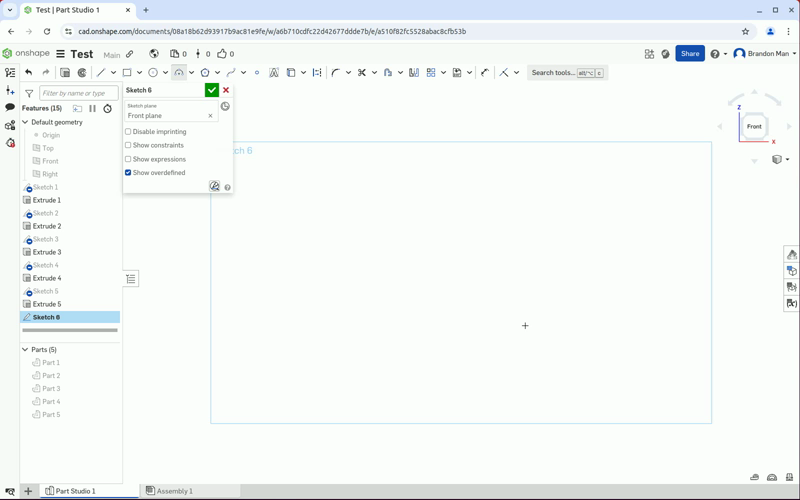
click(525, 325)
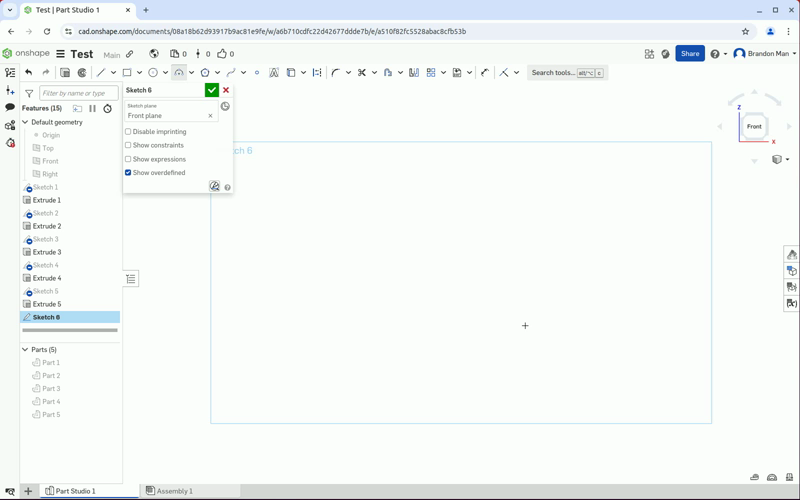
key_up(shift)
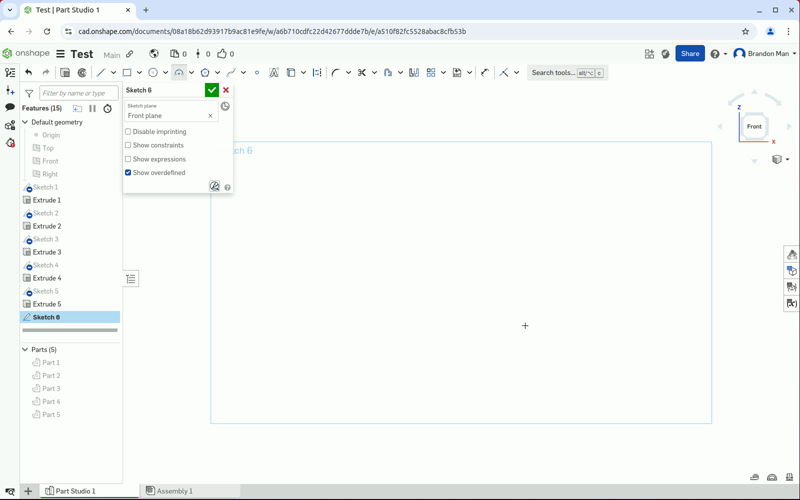
key_down(shift)
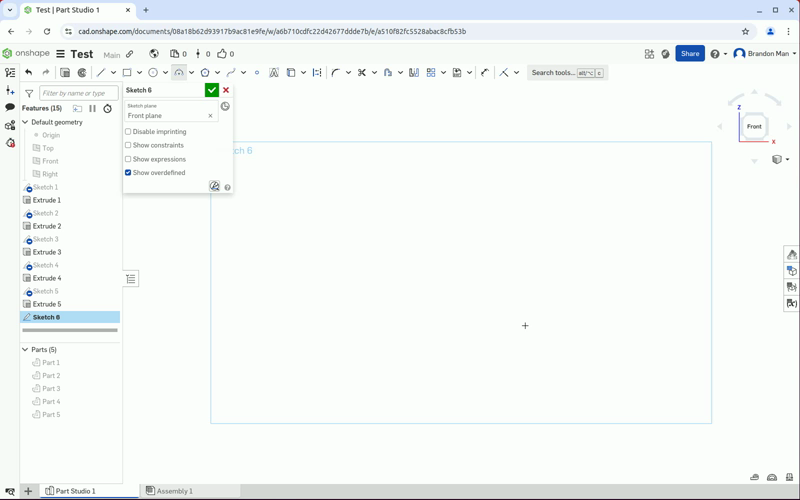
mouse_move(525, 247)
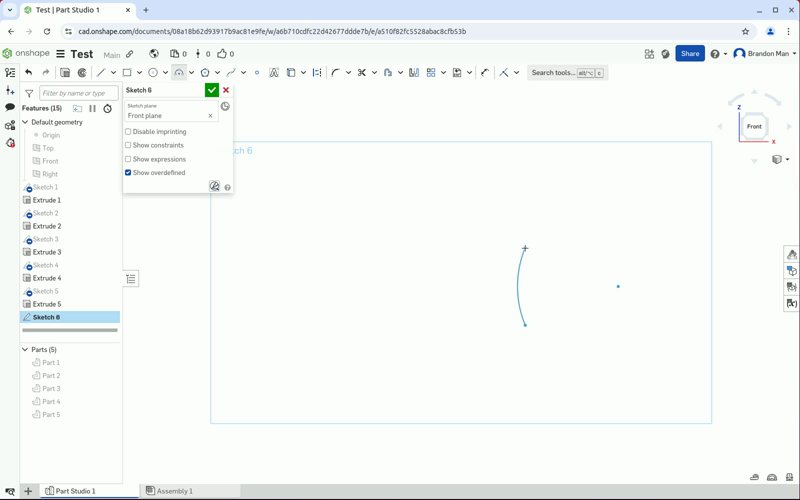
click(525, 247)
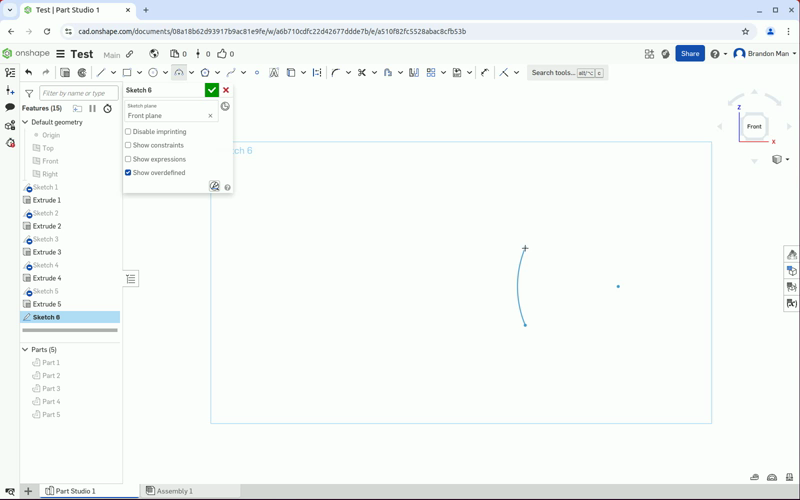
mouse_move(564, 286)
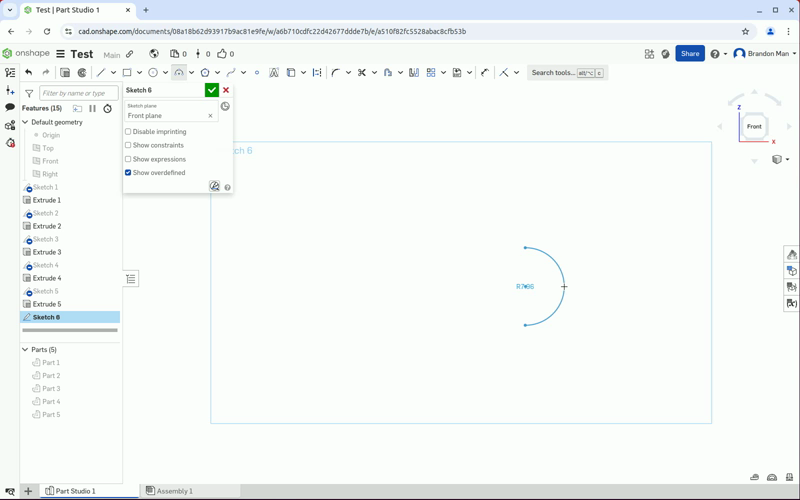
click(564, 286)
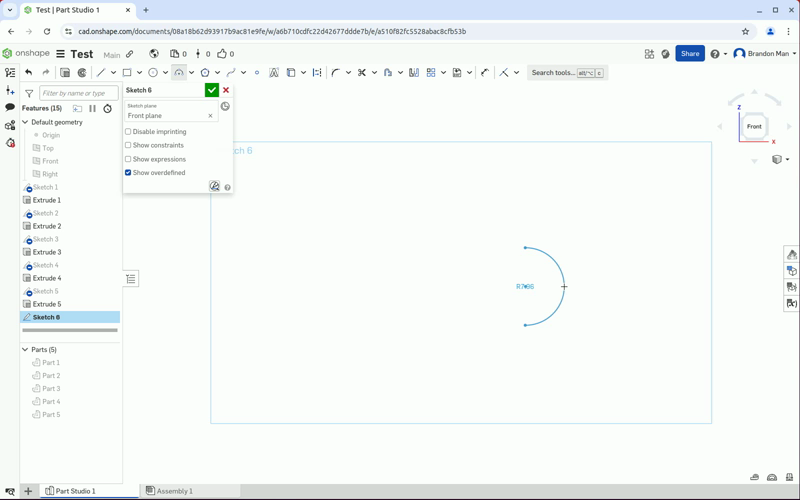
key_up(shift)
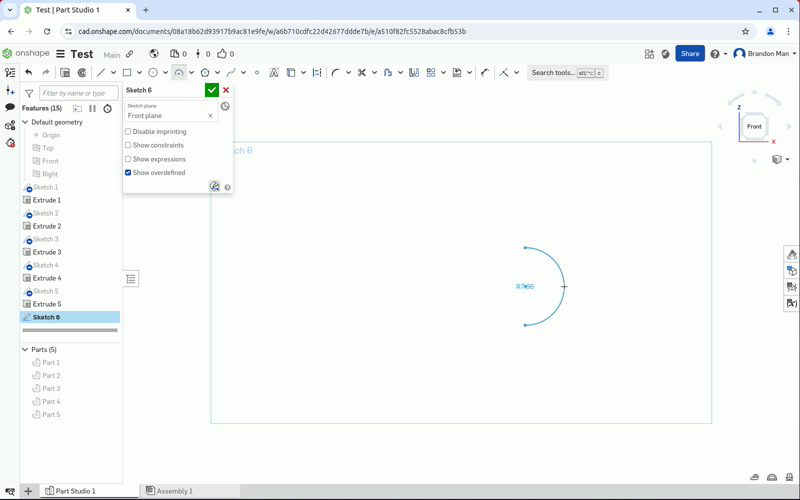
key(esc)
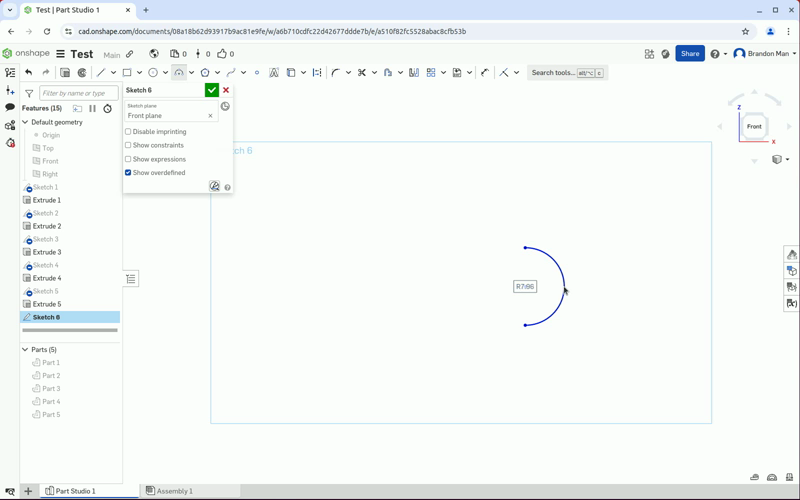
key(l)
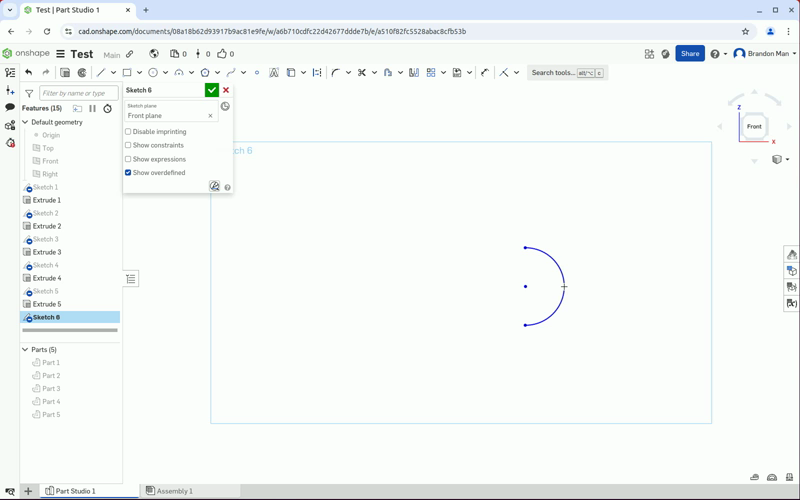
mouse_move(525, 247)
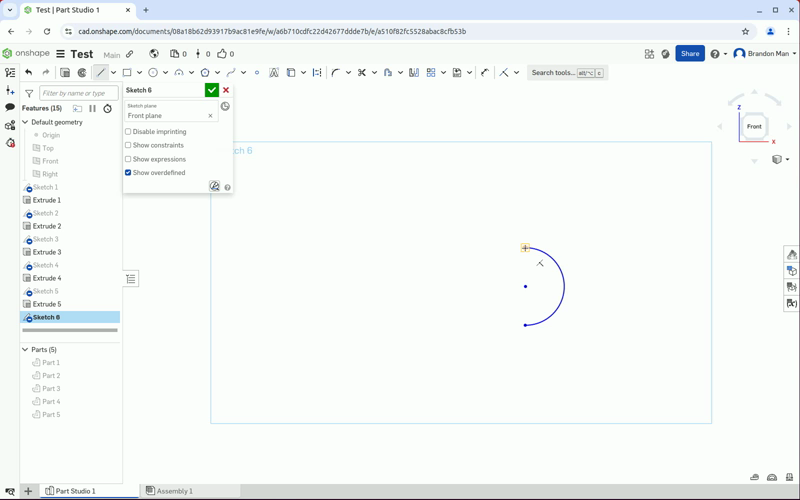
click(525, 247)
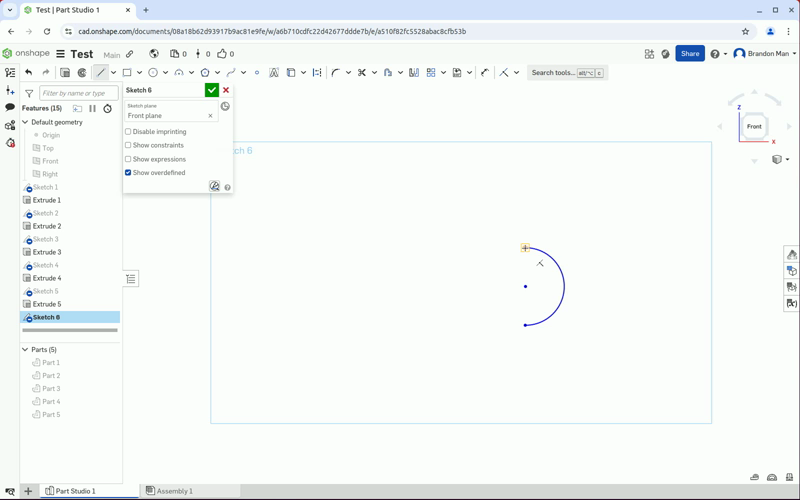
key_down(shift)
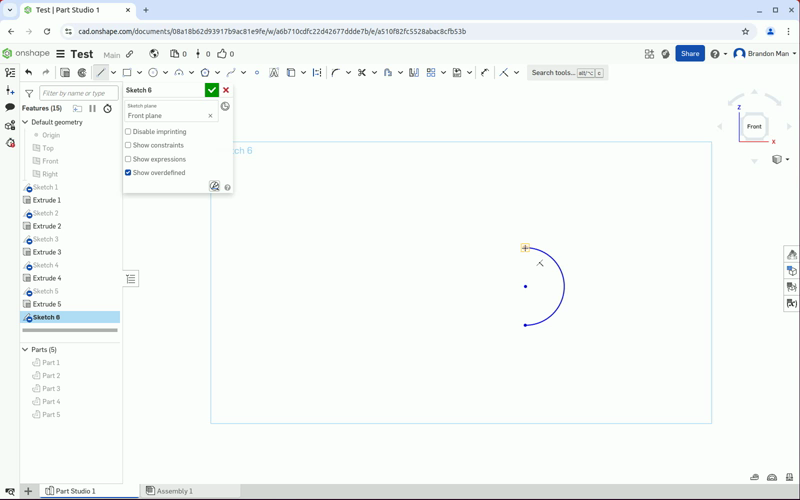
mouse_move(555, 247)
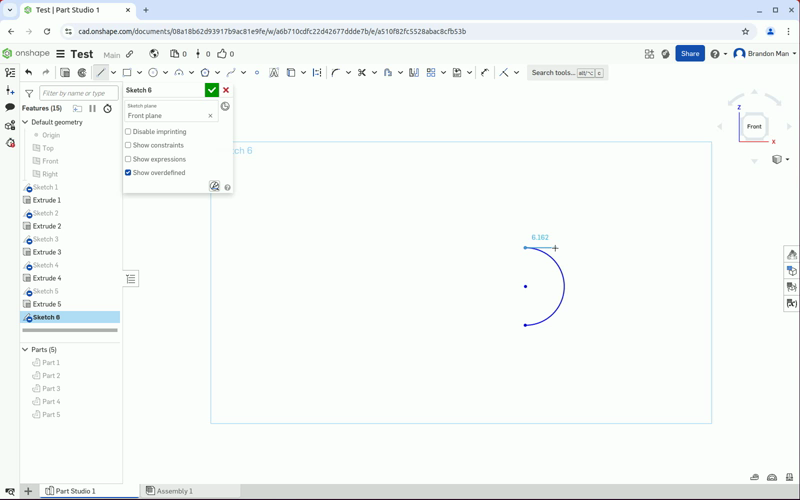
mouse_move(525, 282)
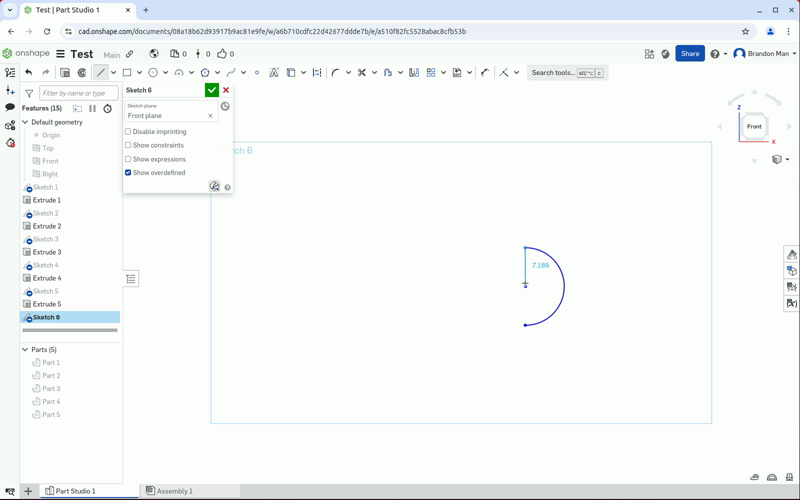
scroll(6)
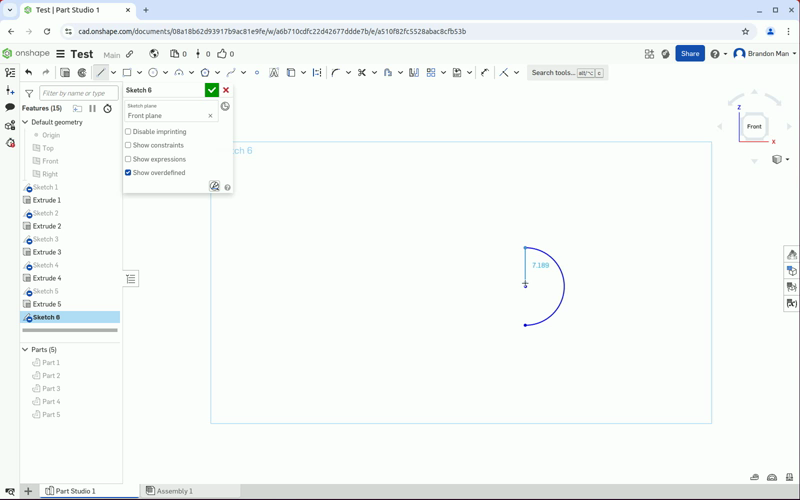
scroll(6)
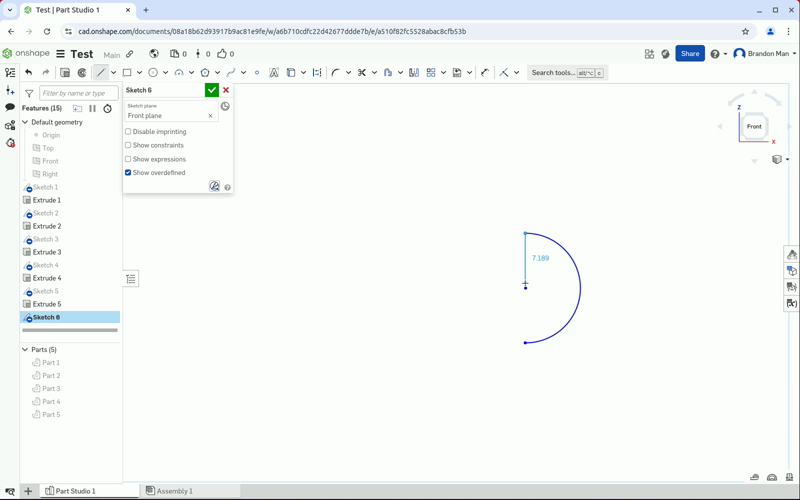
scroll(6)
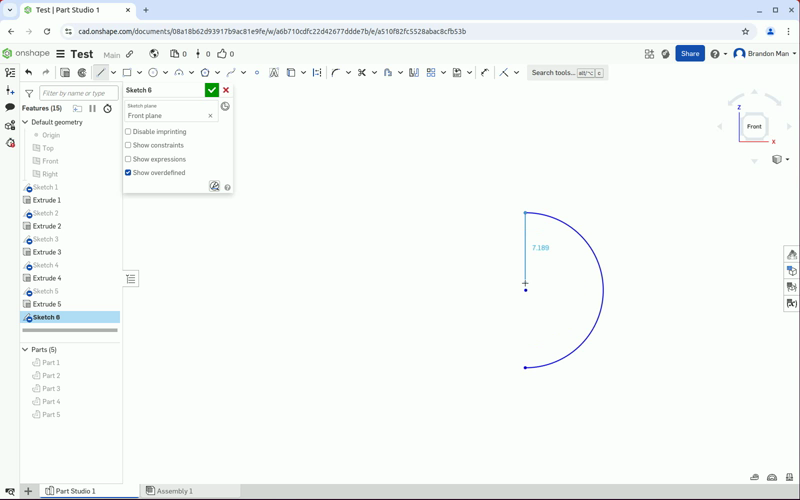
scroll(6)
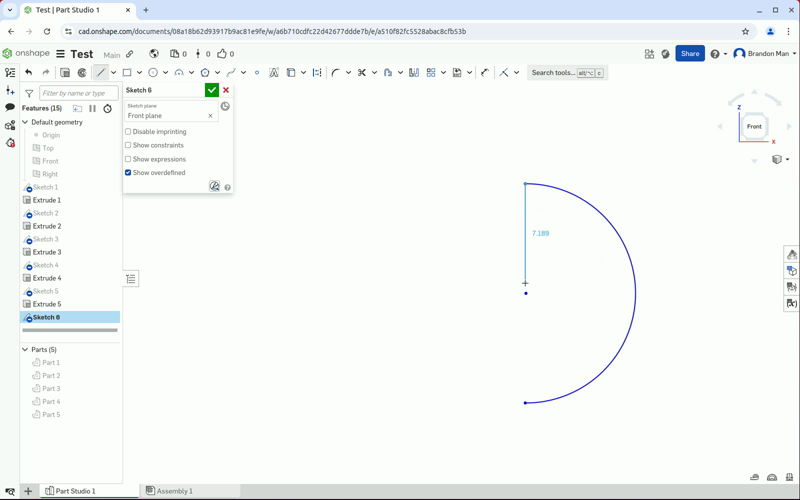
scroll(6)
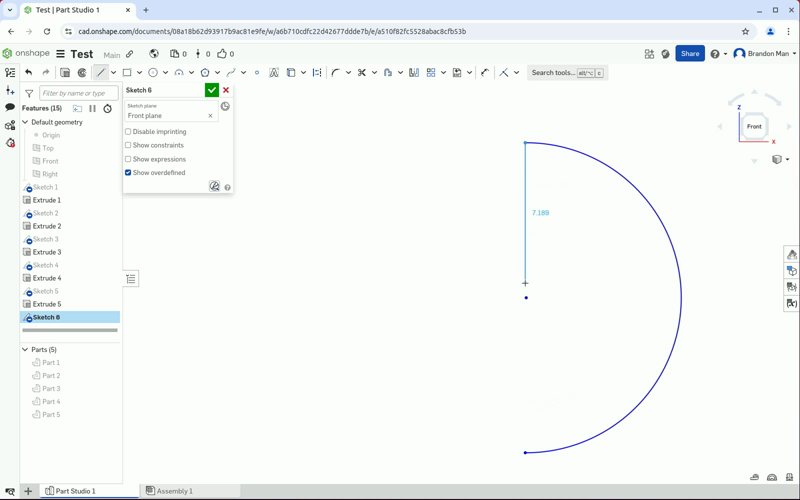
scroll(6)
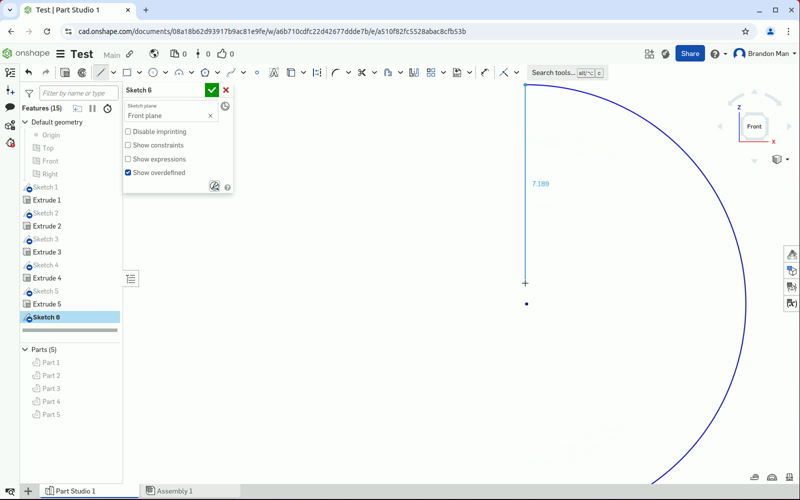
scroll(6)
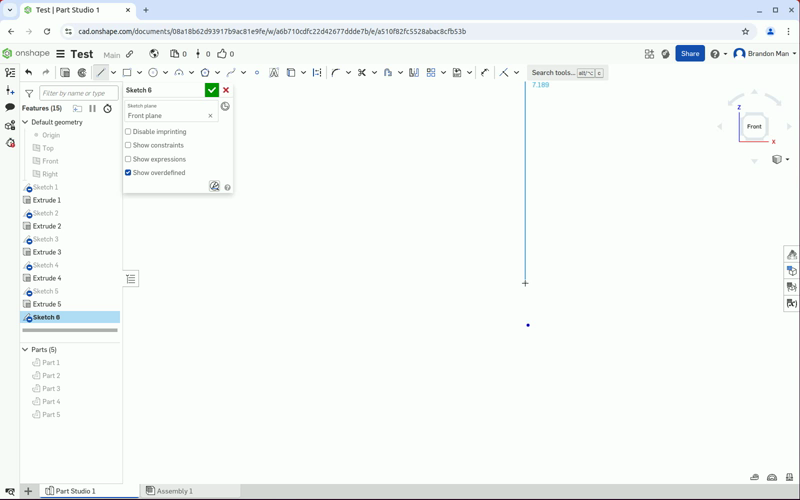
click(525, 282)
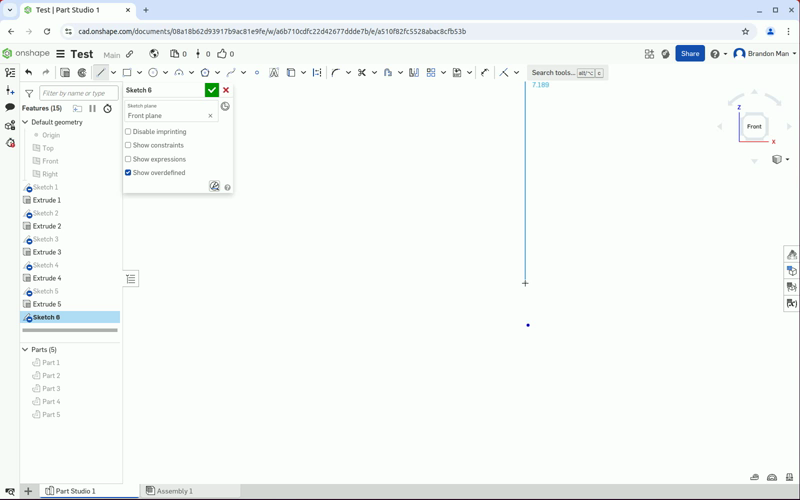
scroll(-6)
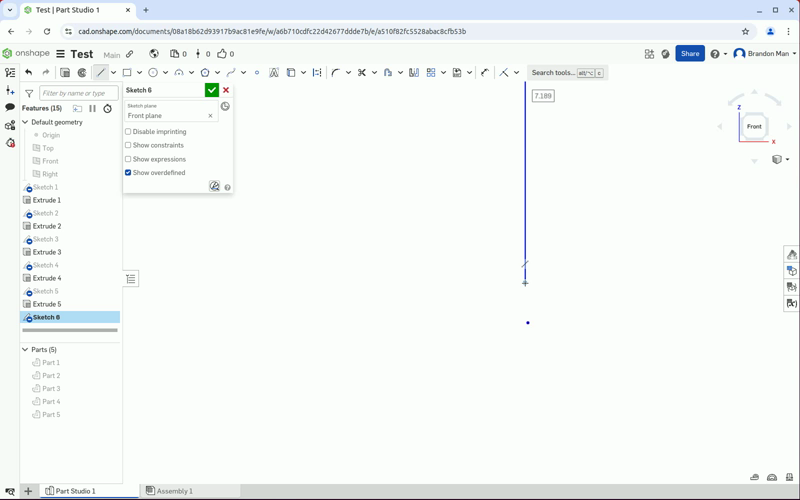
scroll(-6)
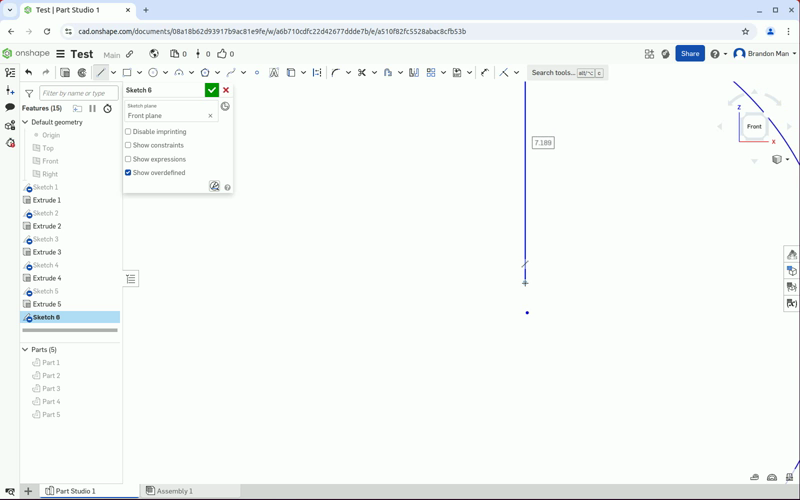
scroll(-6)
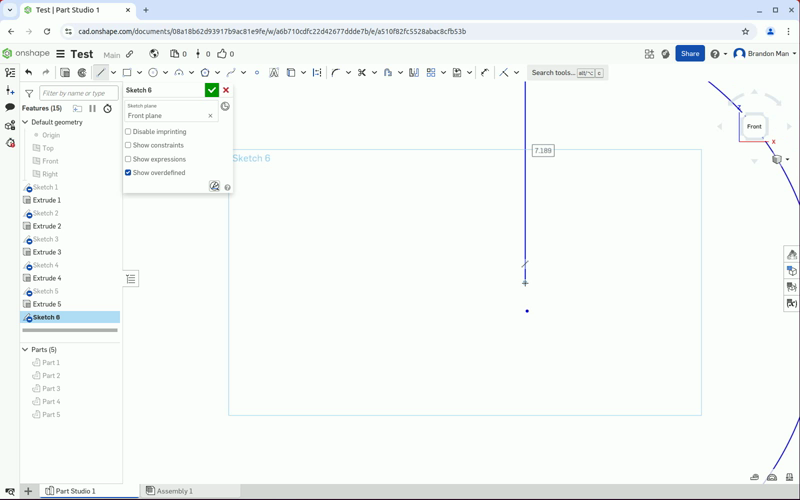
scroll(-6)
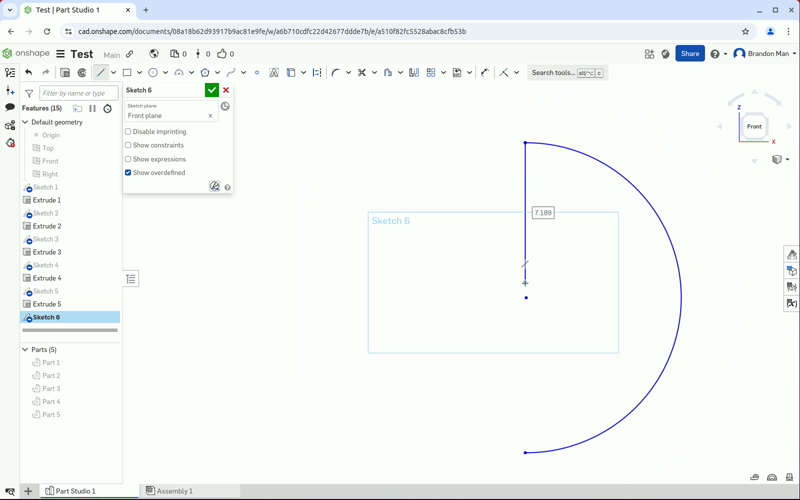
scroll(-6)
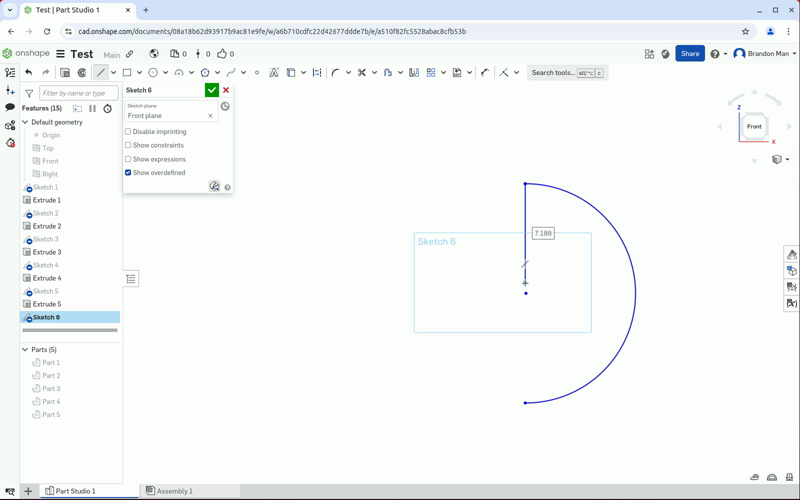
scroll(-6)
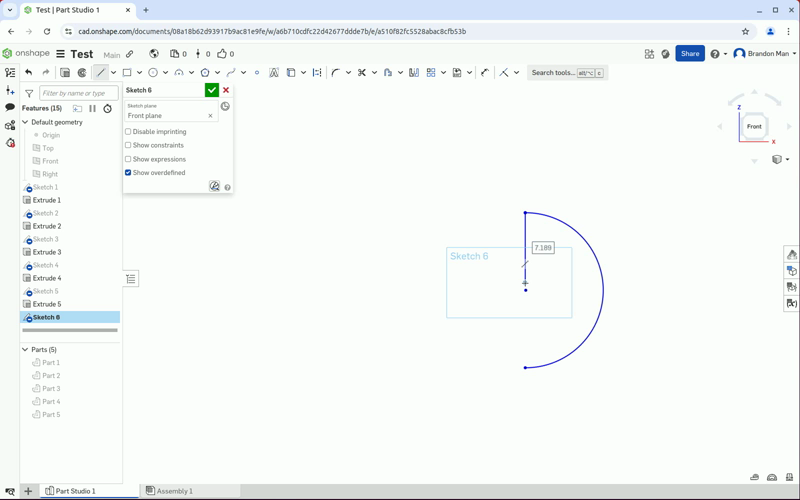
scroll(-6)
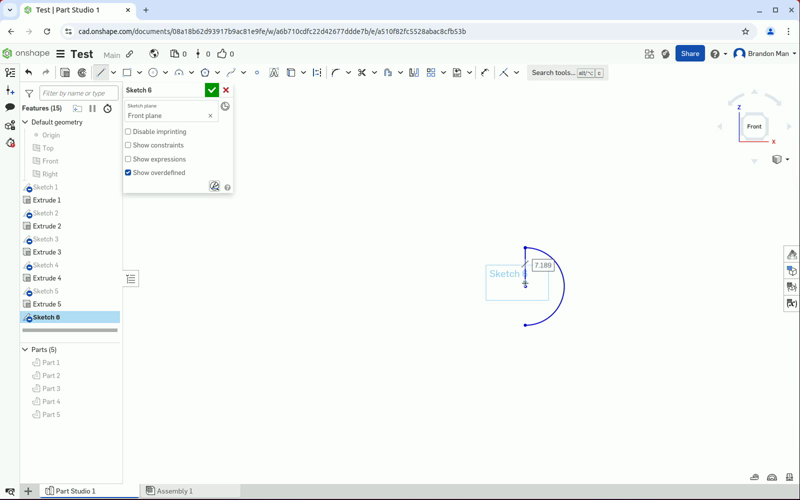
key_up(shift)
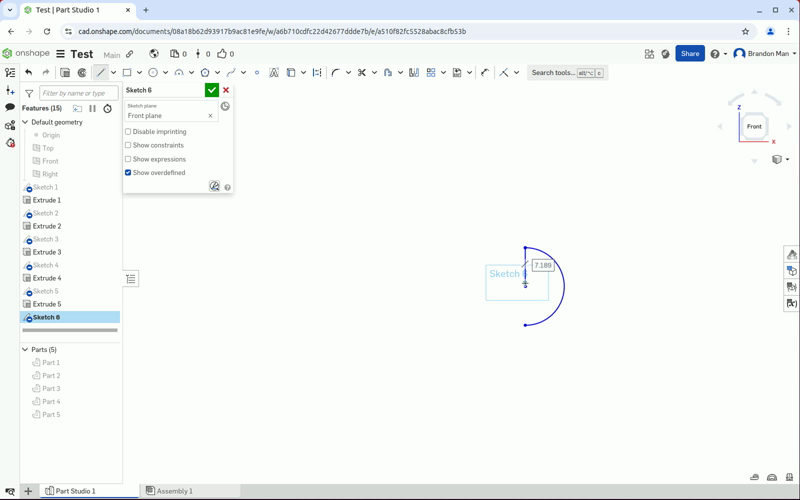
key_down(shift)
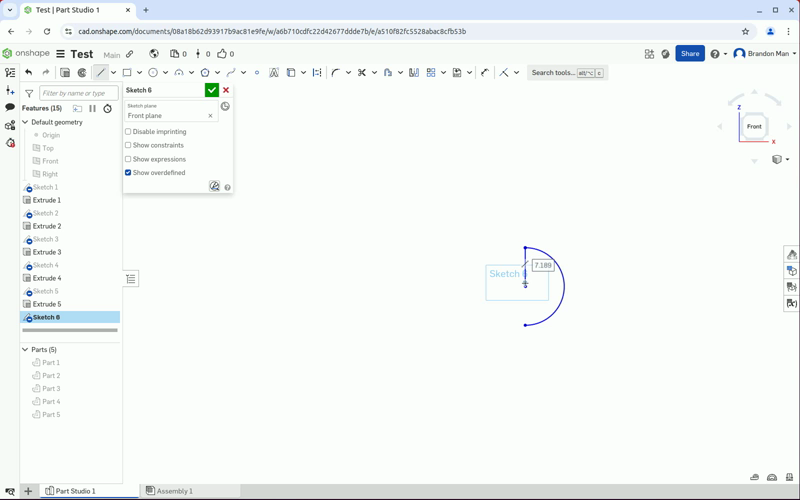
mouse_move(555, 282)
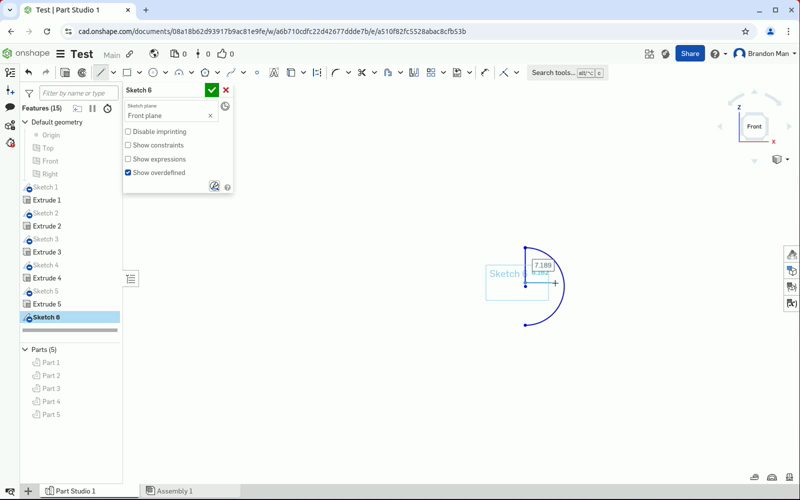
mouse_move(525, 310)
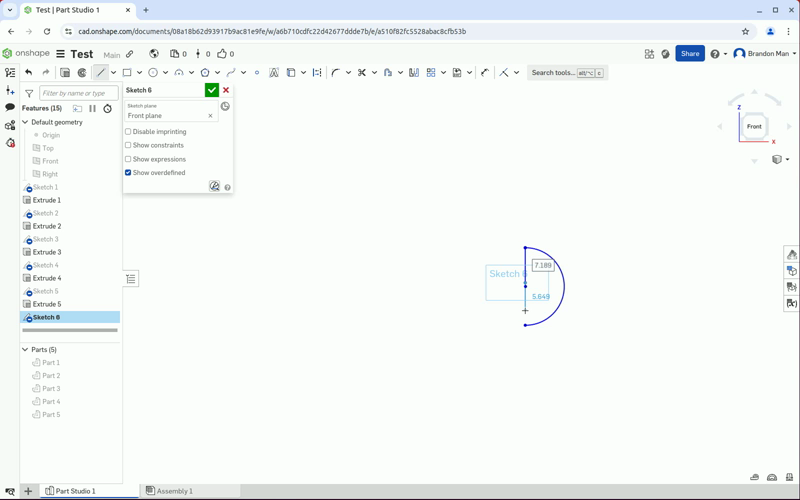
click(525, 310)
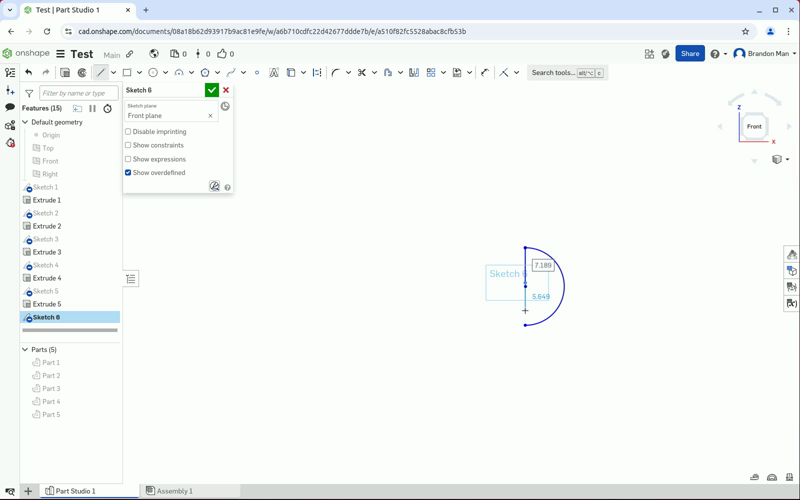
key_up(shift)
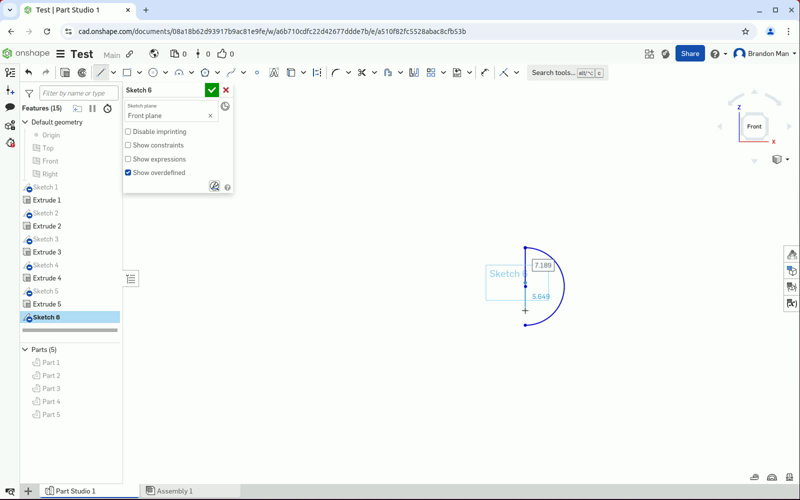
mouse_move(555, 310)
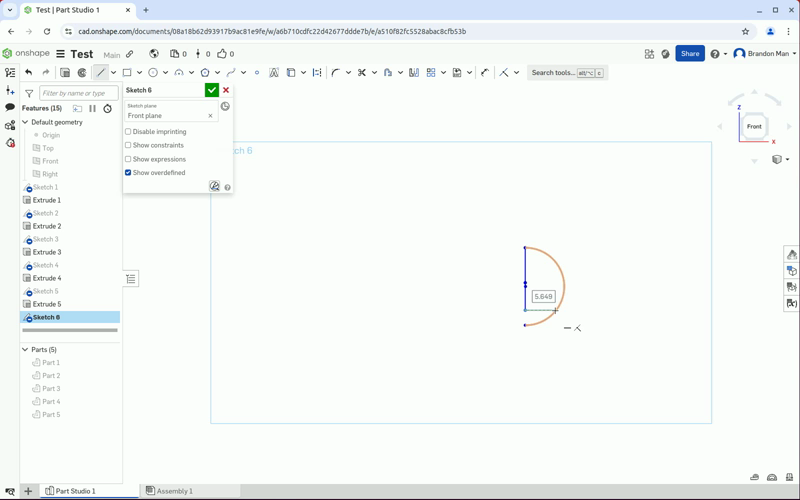
key_down(shift)
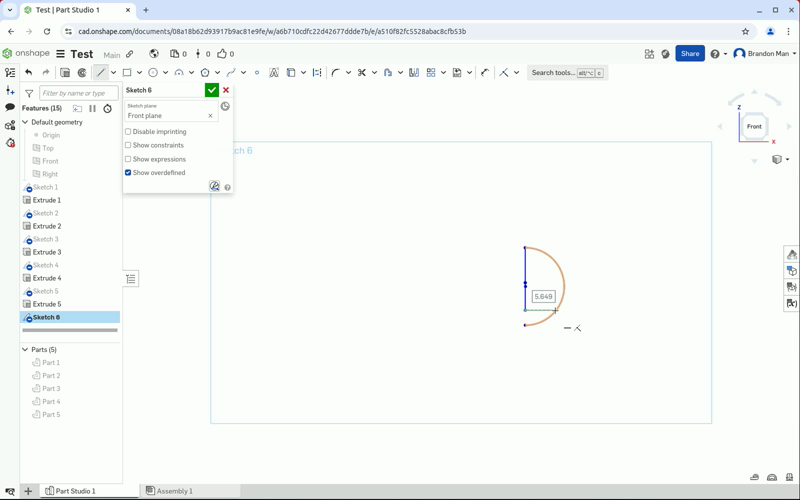
mouse_move(525, 325)
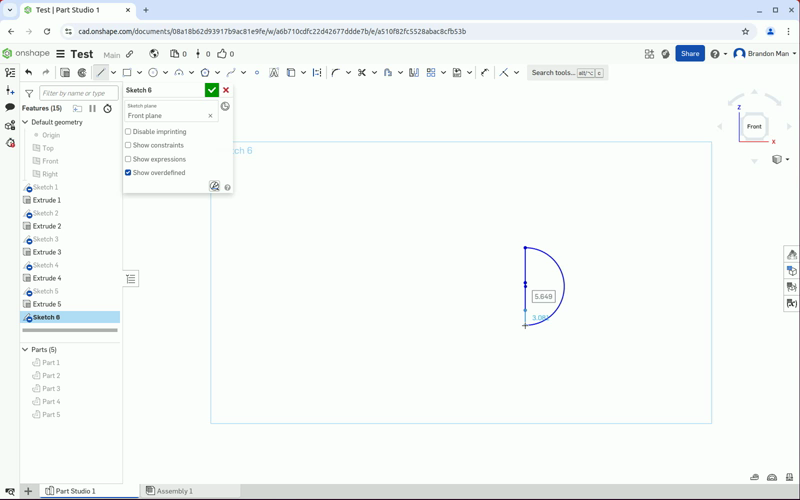
key_up(shift)
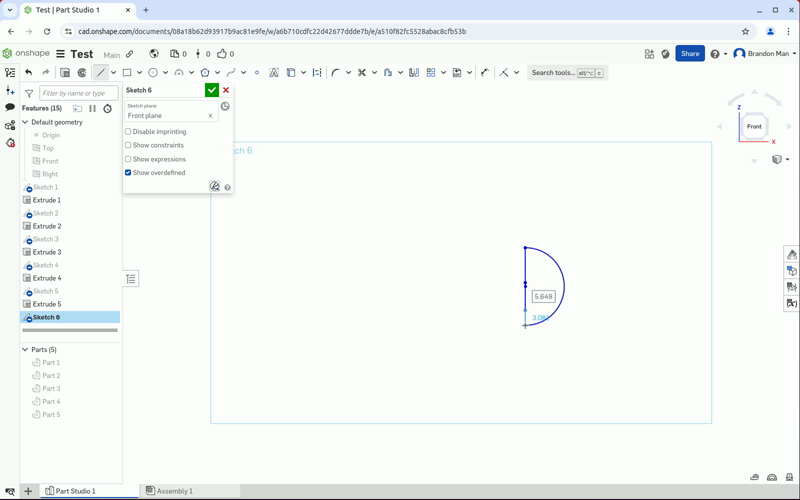
click(525, 325)
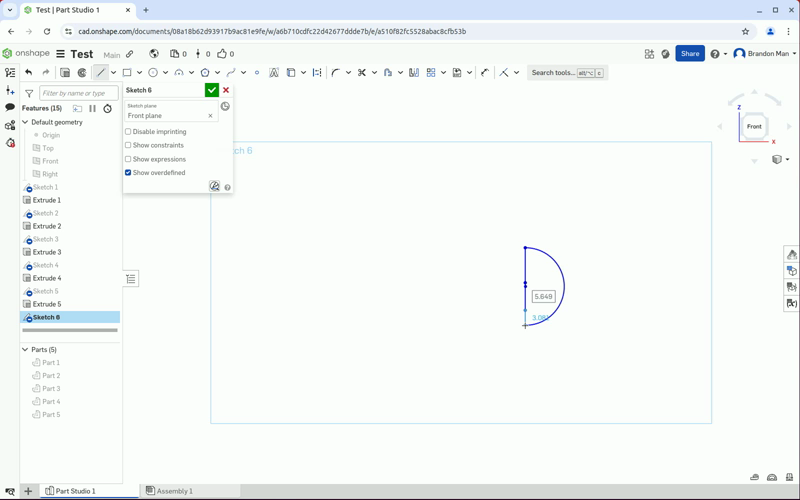
key(esc)
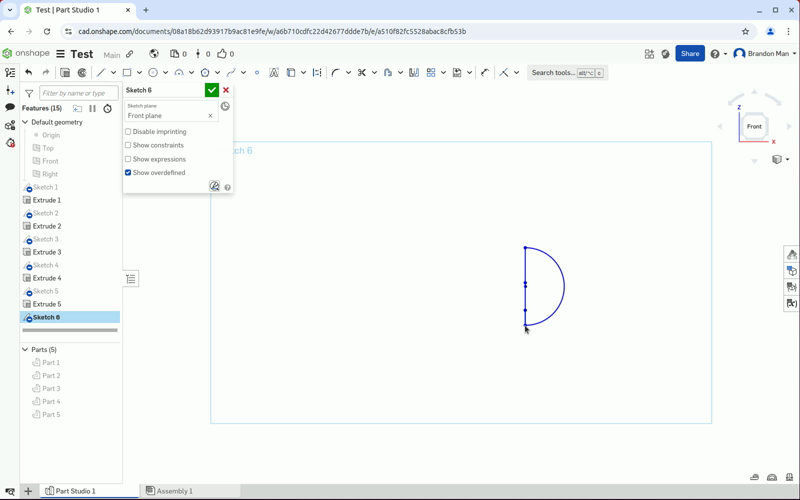
mouse_move(530, 255)
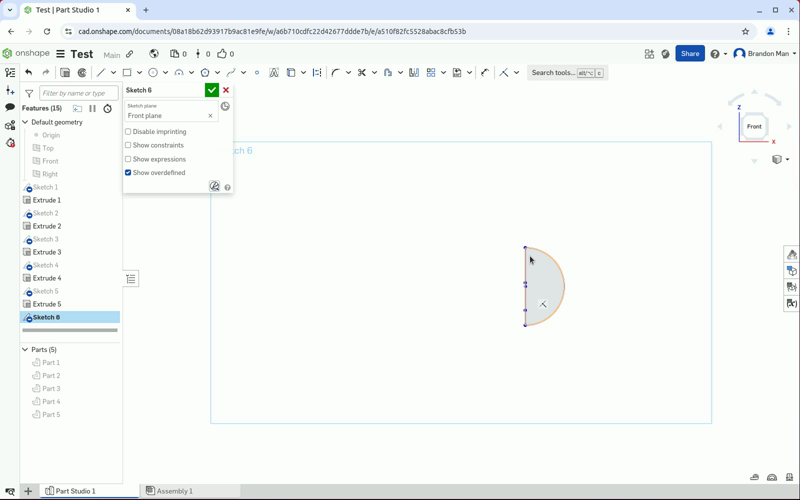
scroll(6)
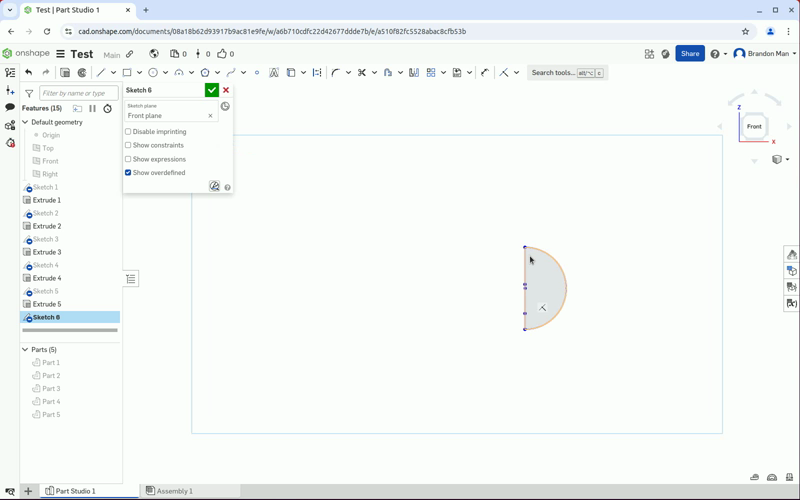
scroll(6)
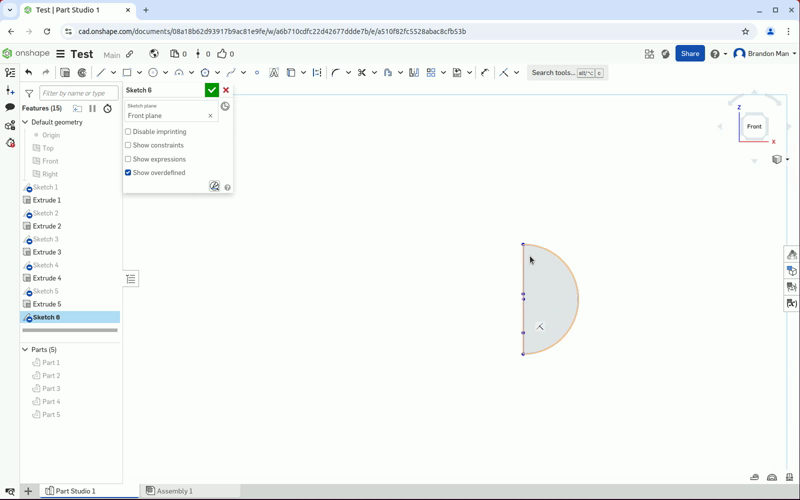
scroll(6)
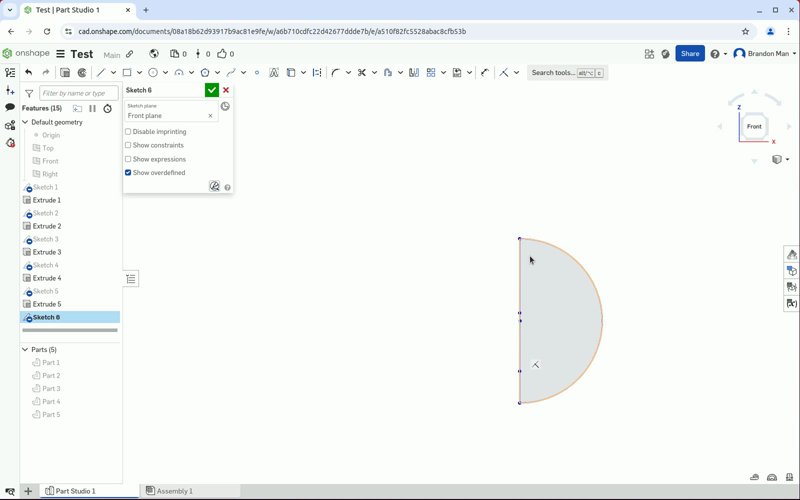
scroll(6)
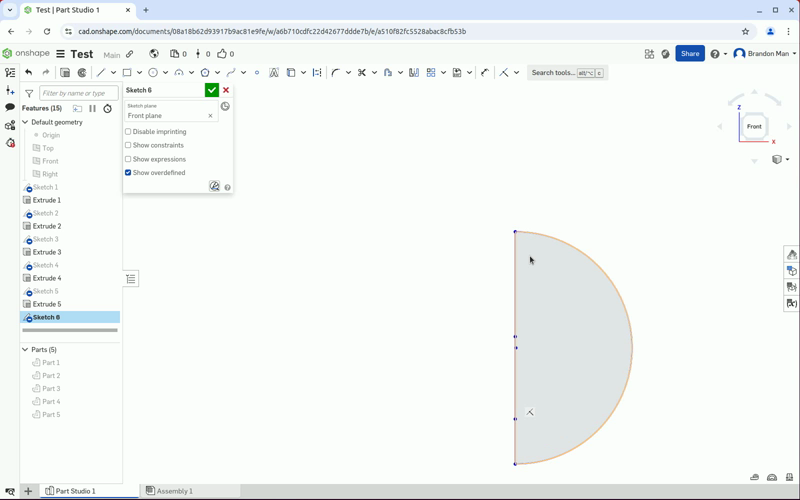
scroll(6)
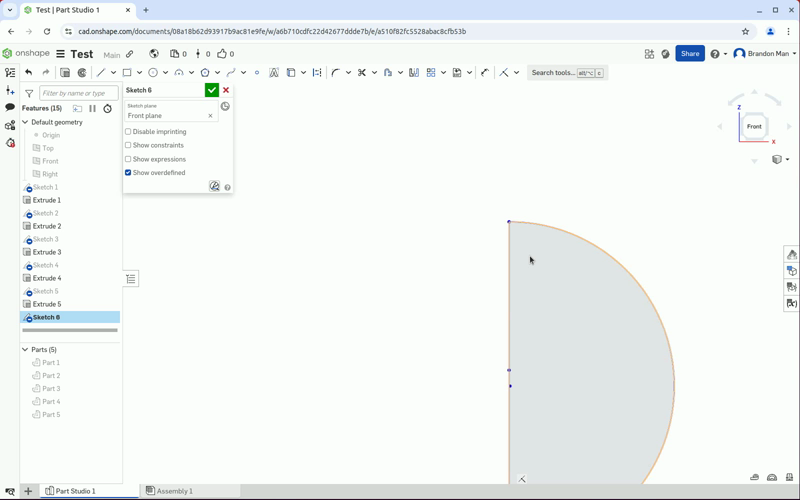
scroll(6)
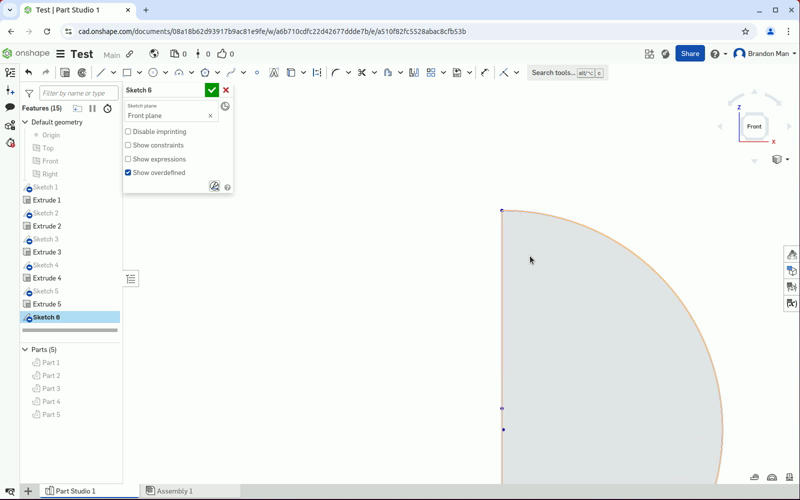
scroll(6)
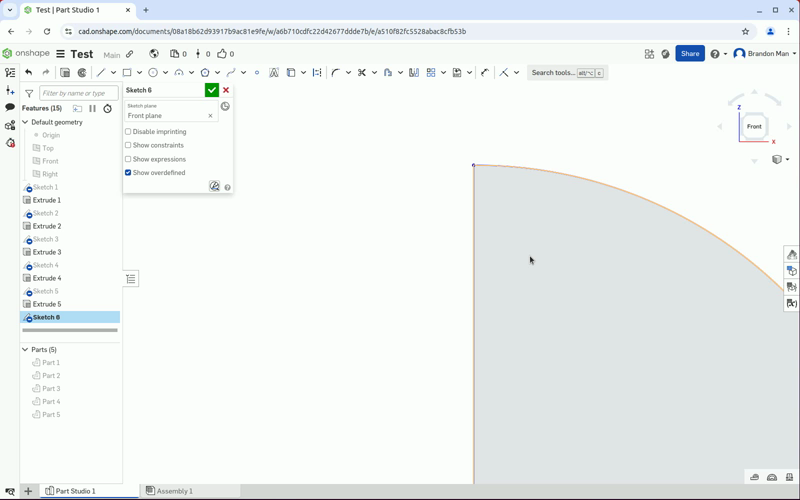
click(530, 255)
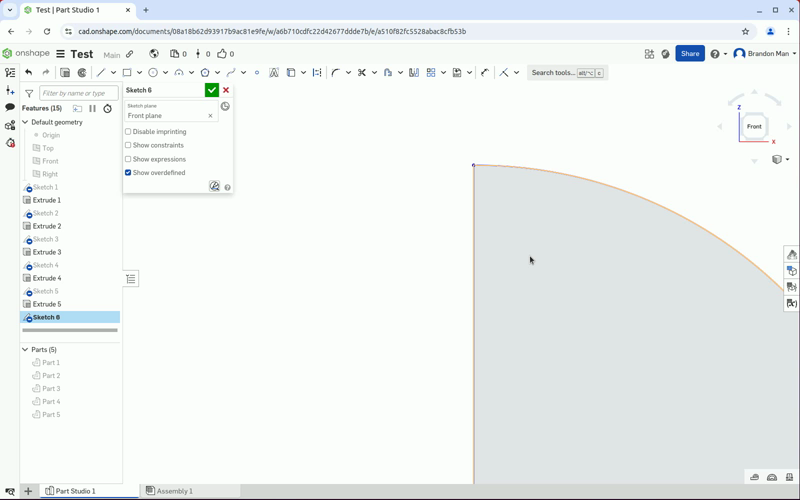
scroll(-6)
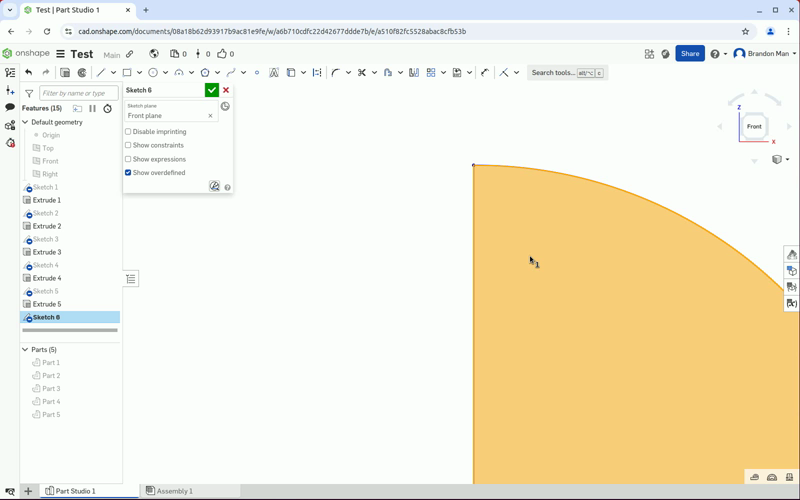
scroll(-6)
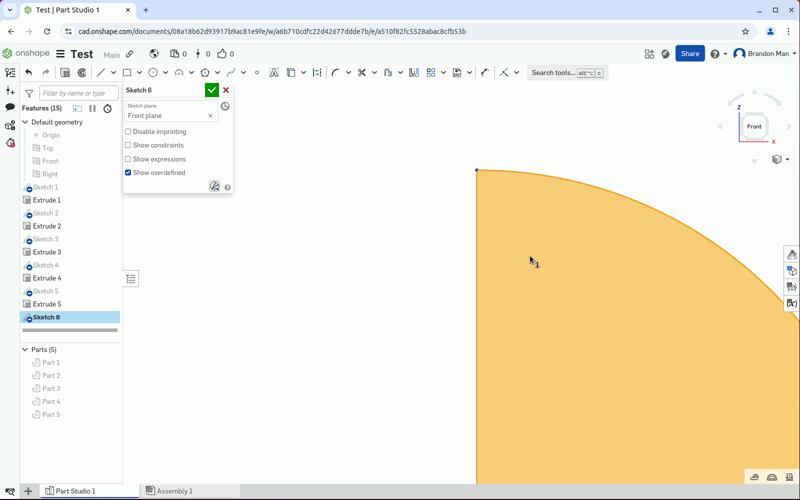
scroll(-6)
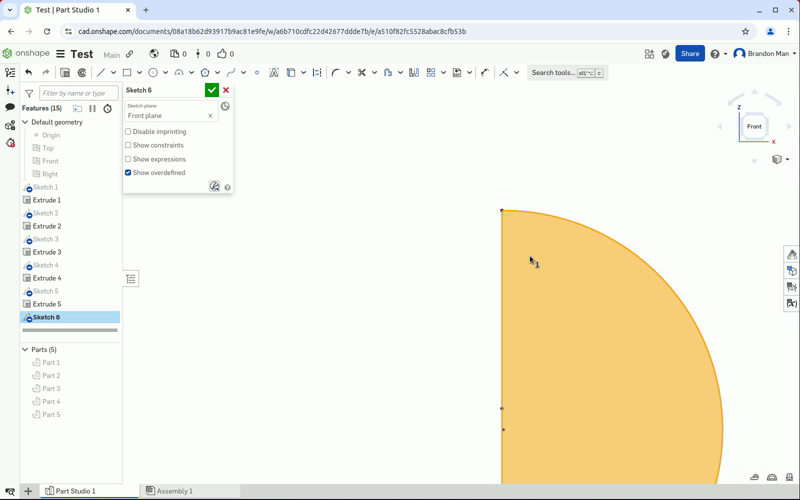
scroll(-6)
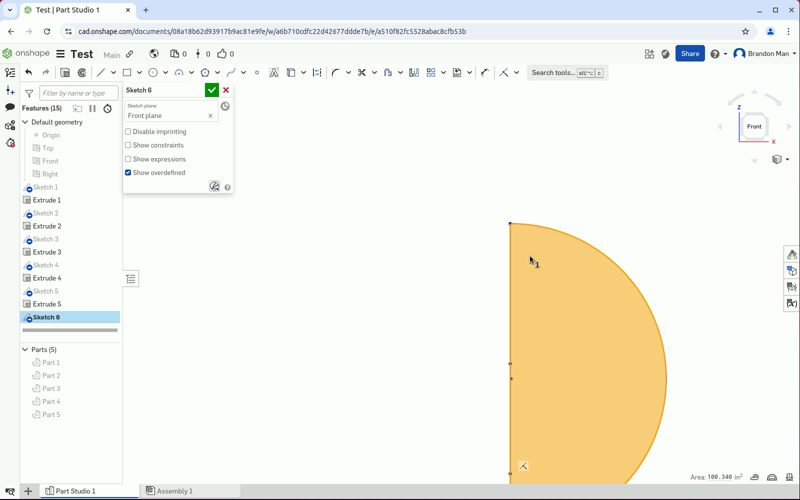
scroll(-6)
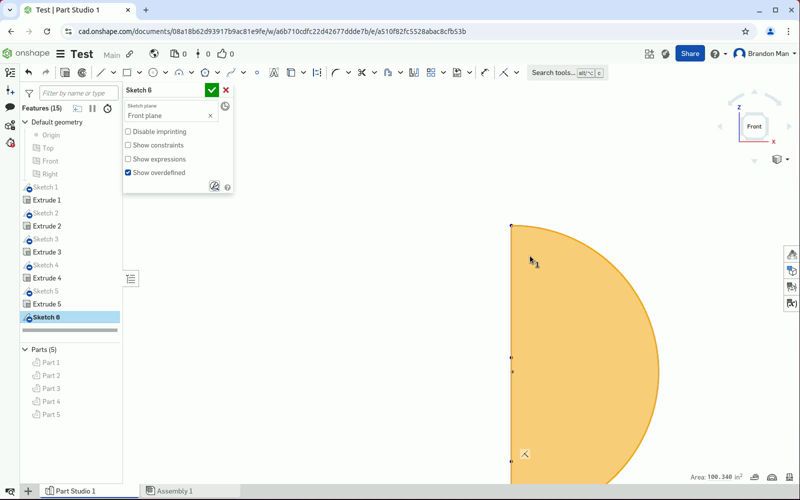
scroll(-6)
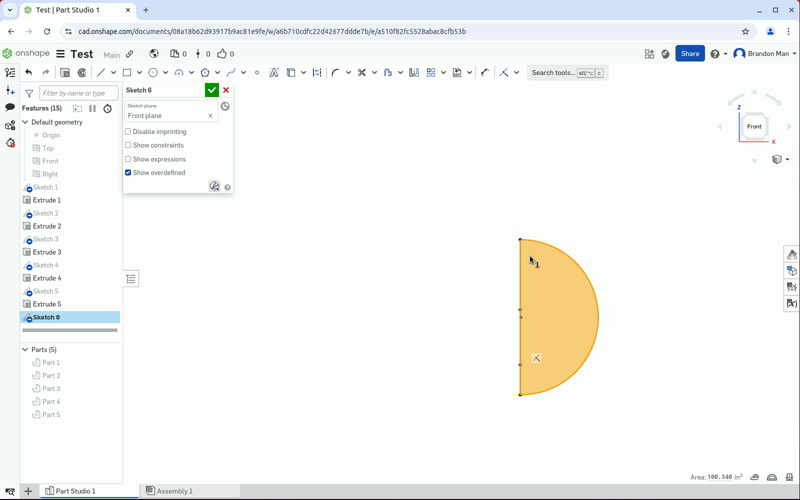
scroll(-6)
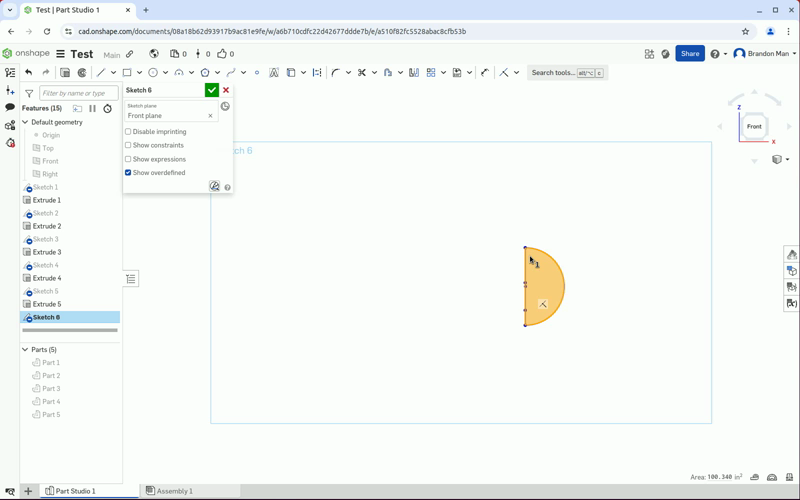
mouse_move(73, 352)
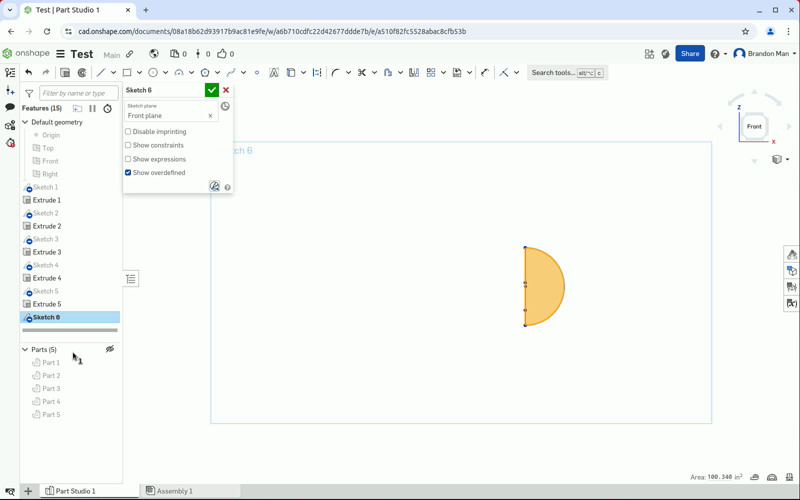
key(shift+y)
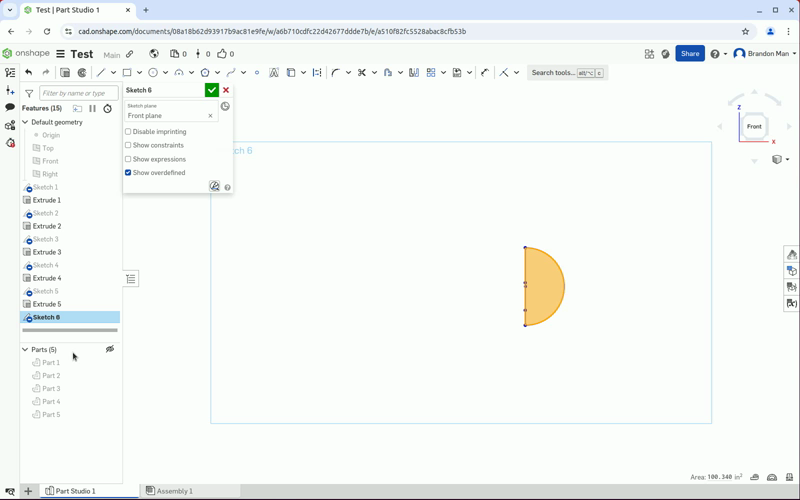
key(shift+e)
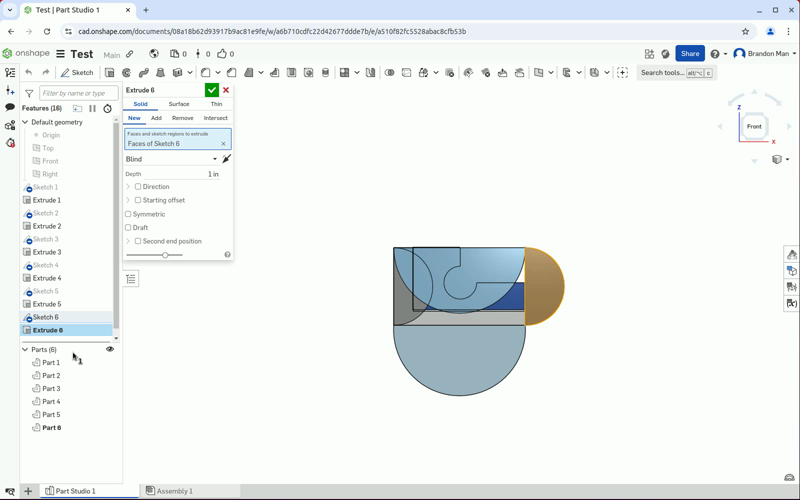
mouse_move(143, 106)
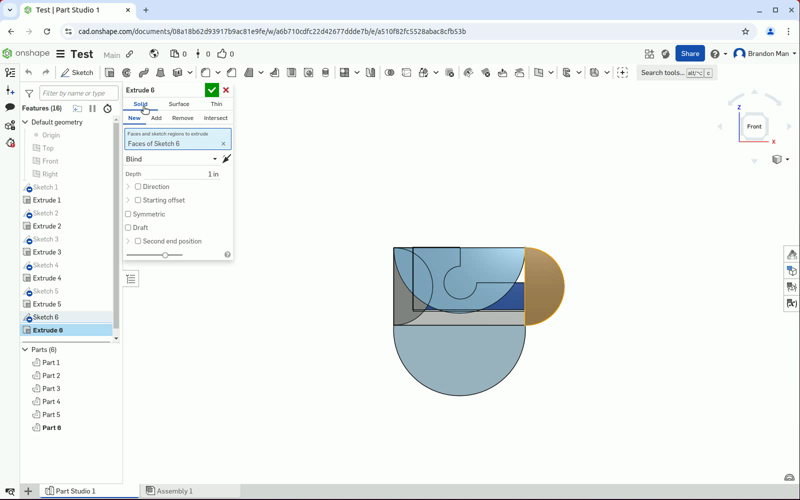
click(143, 106)
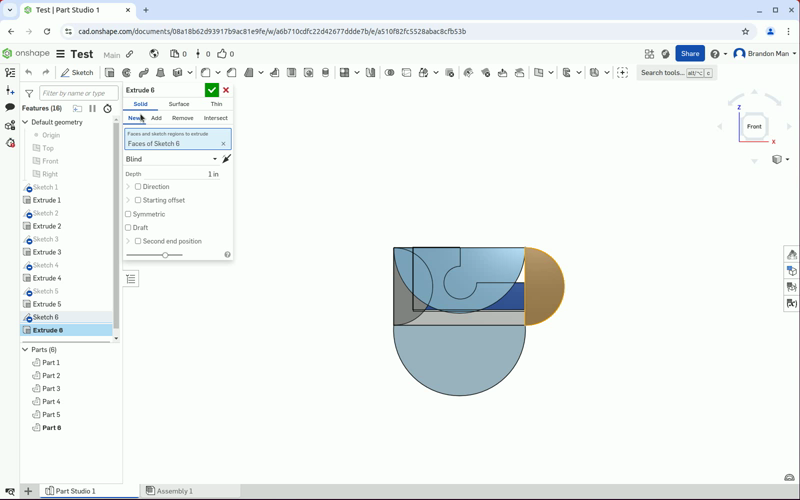
mouse_move(137, 120)
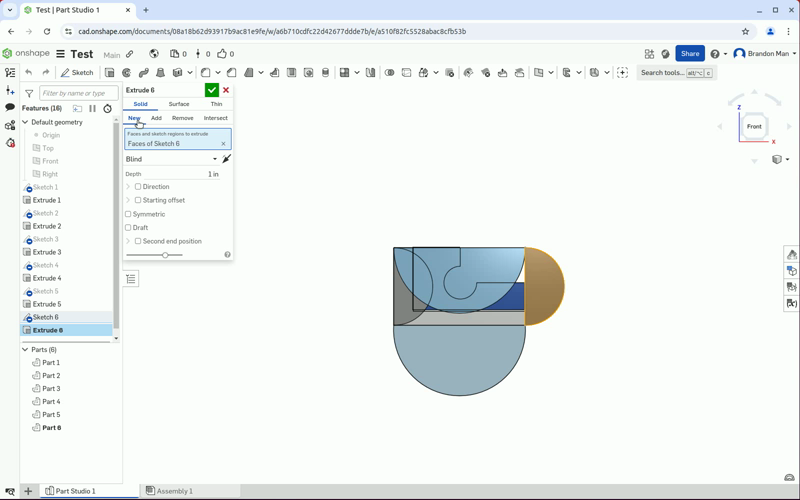
click(137, 120)
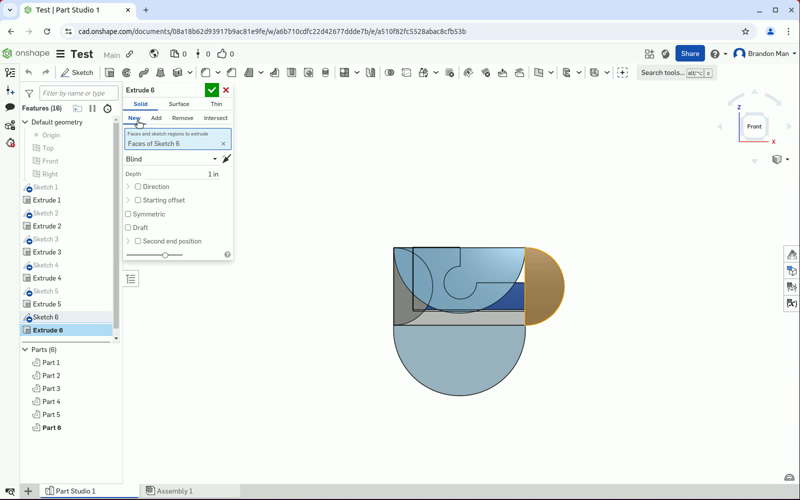
key(tab, 4)
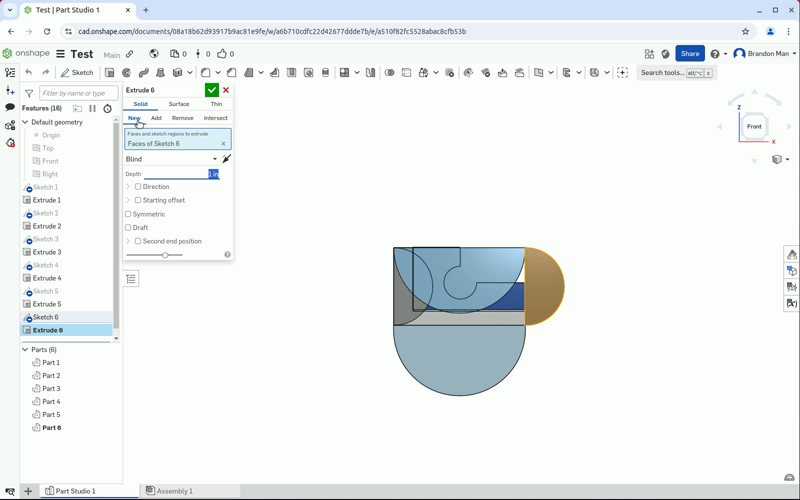
text(4.814)
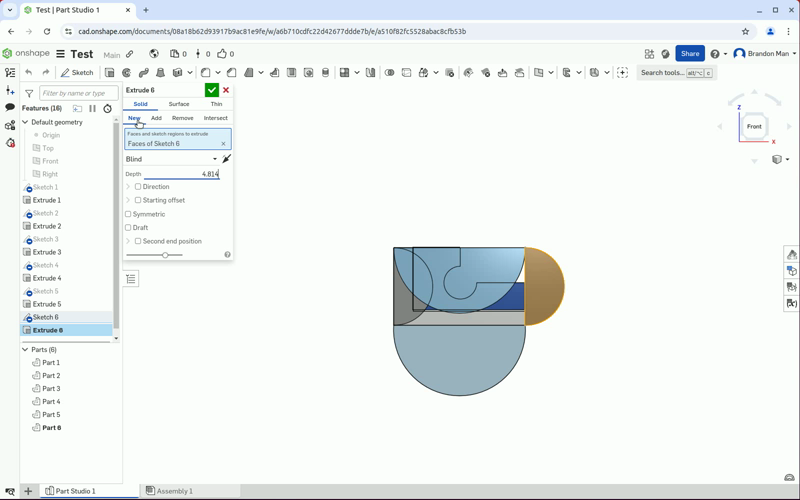
key(enter)
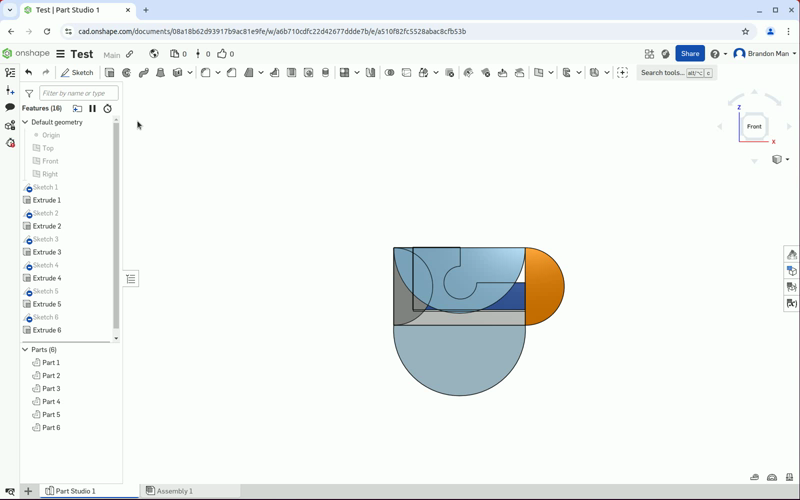
key(shift+h)
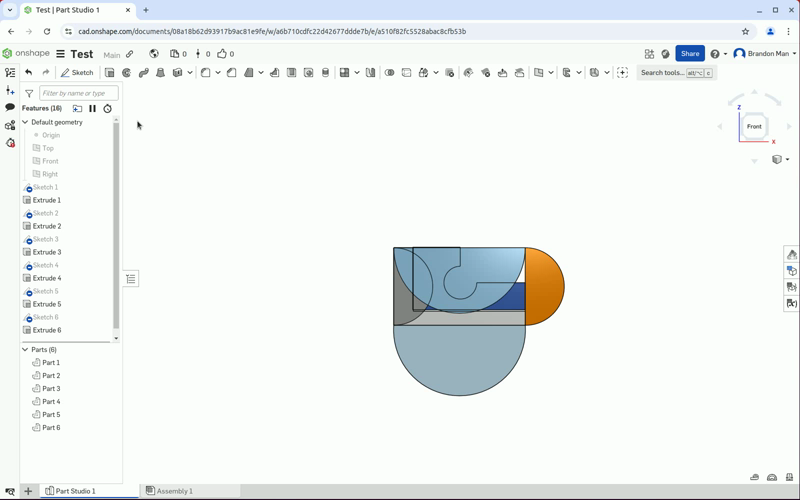
key(shift+h)
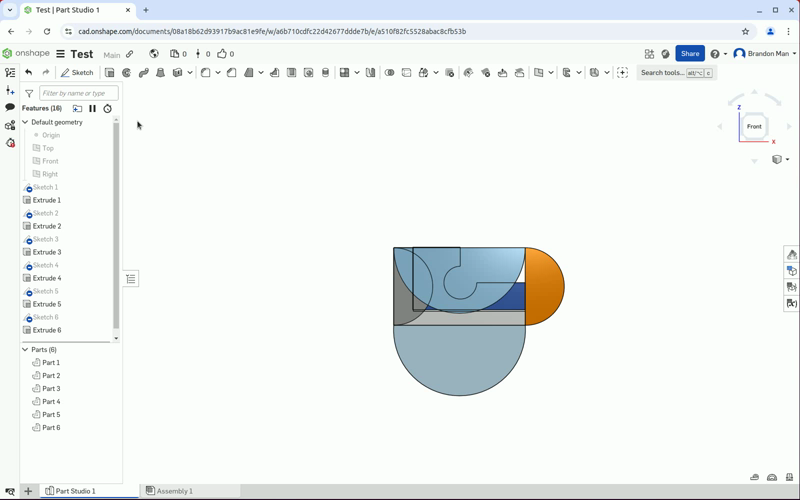
mouse_move(69, 189)
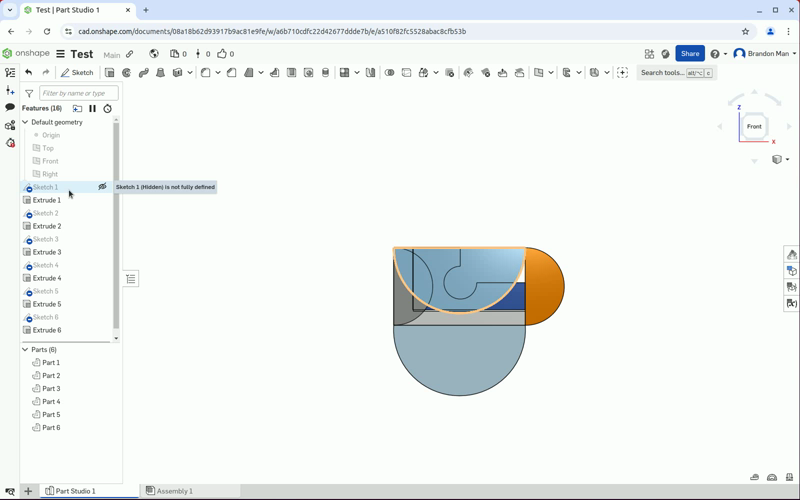
click(69, 189)
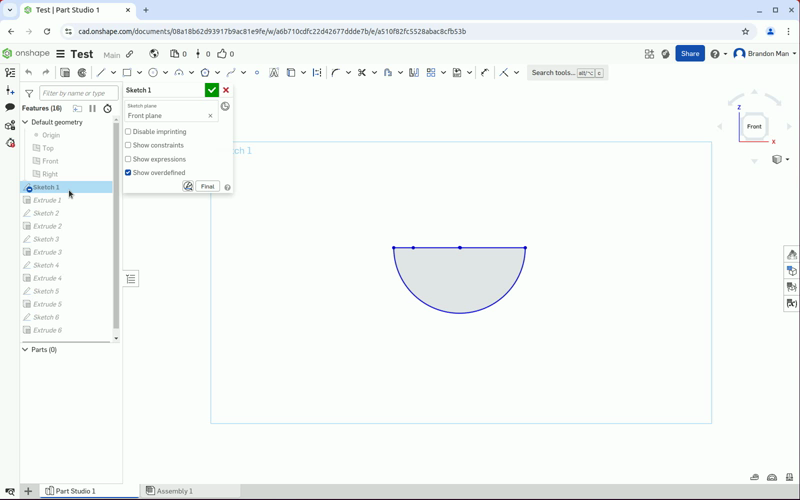
mouse_move(229, 92)
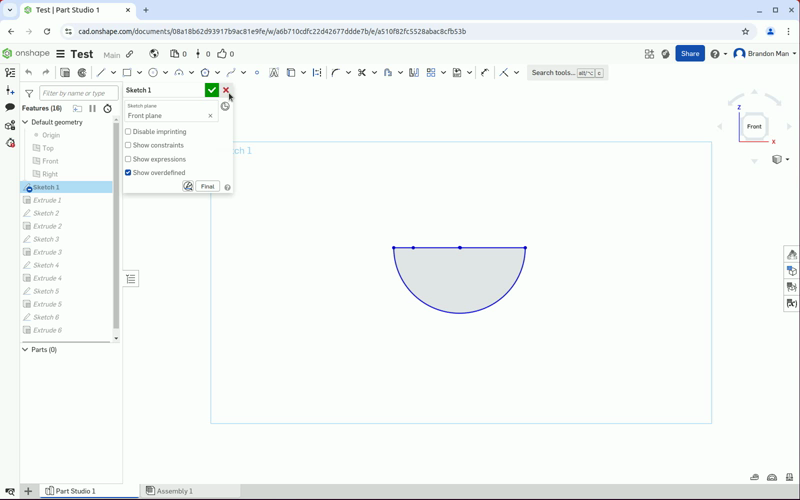
click(229, 92)
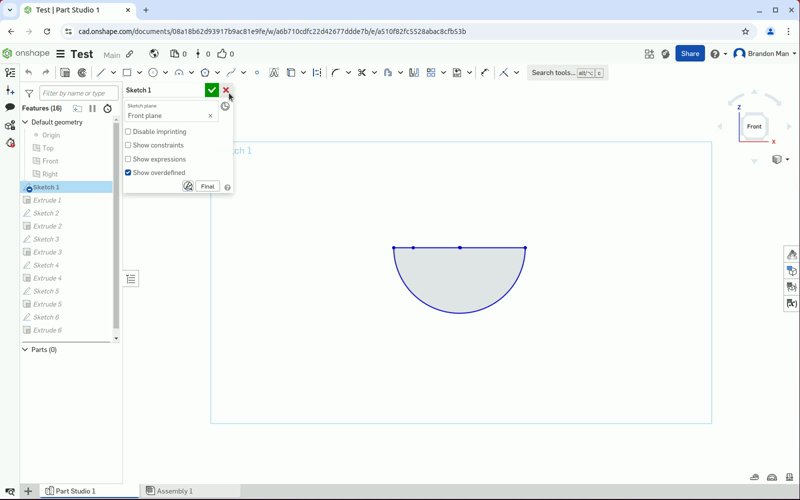
key(shift+s)
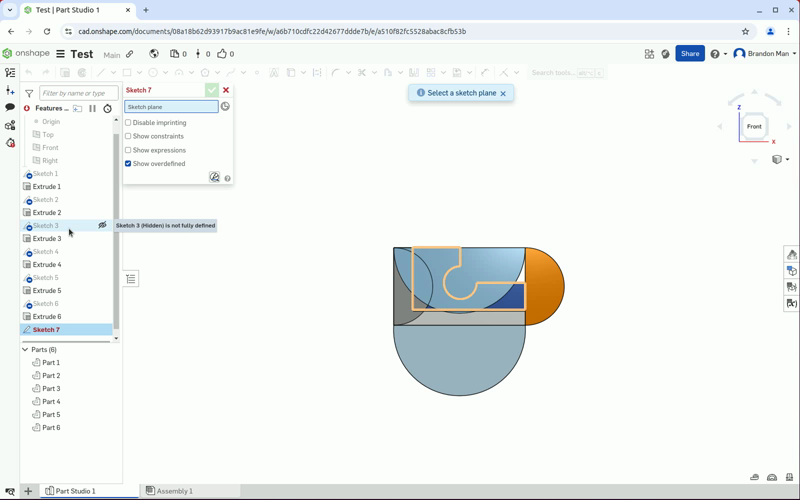
scroll(3)
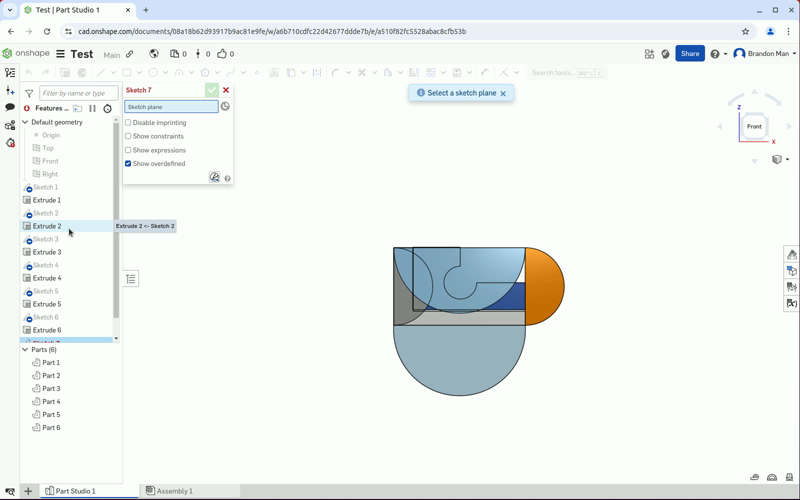
mouse_move(69, 163)
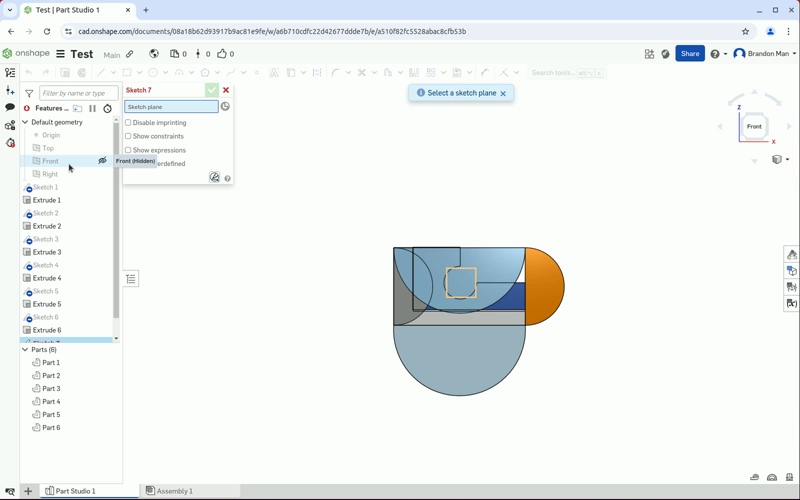
click(69, 163)
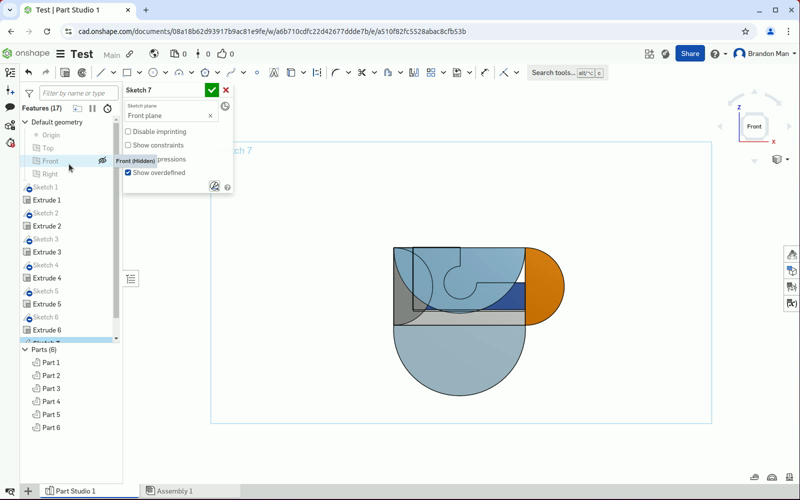
mouse_move(73, 352)
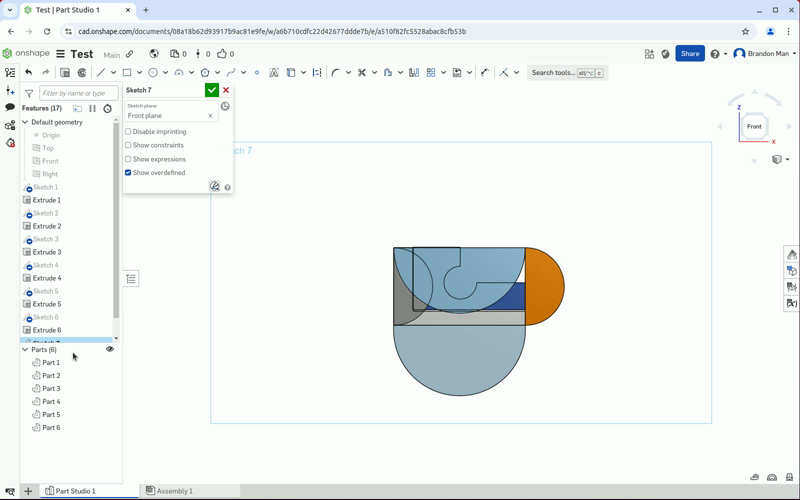
key(y)
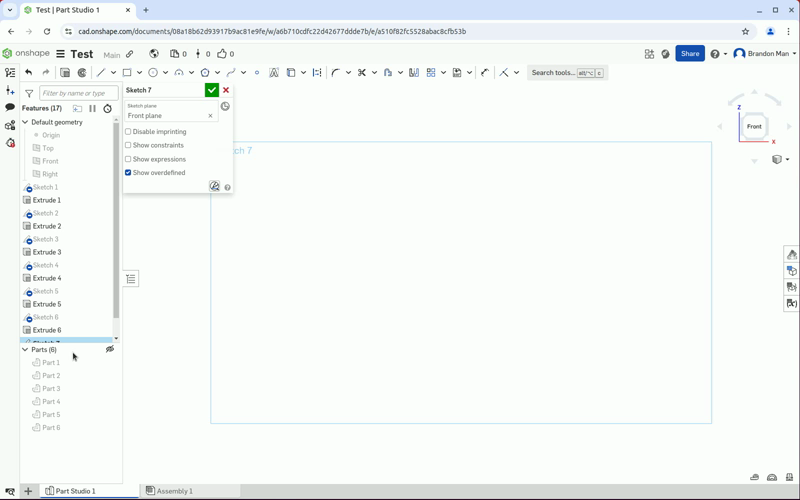
key(a)
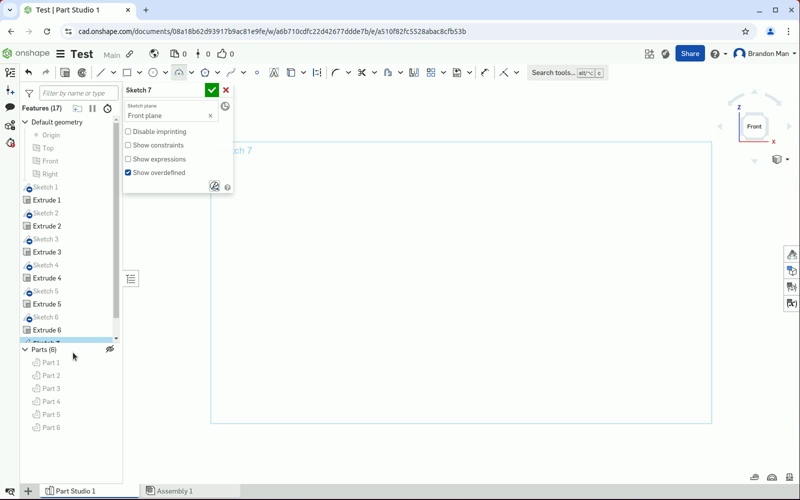
key_down(shift)
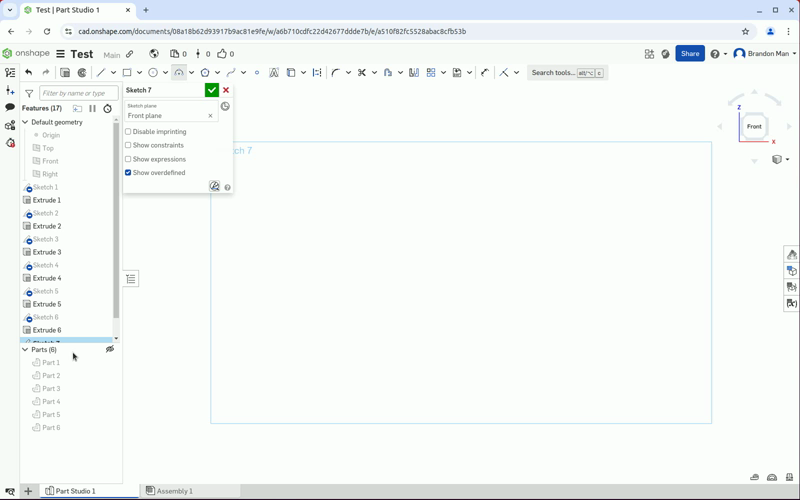
mouse_move(460, 266)
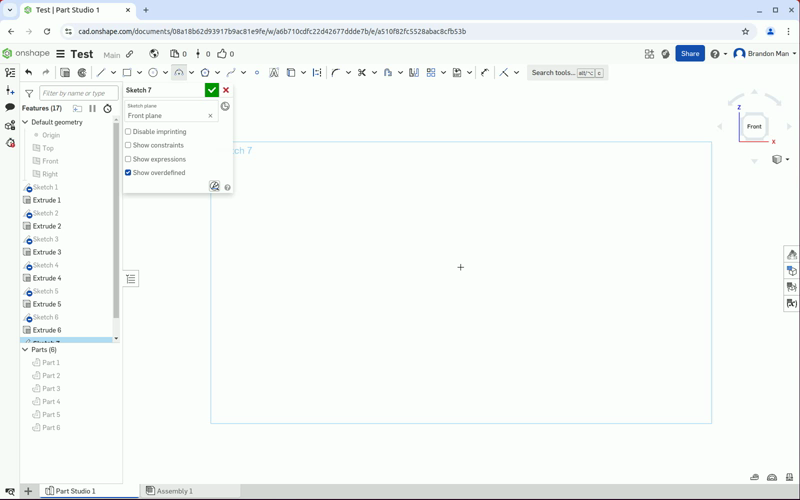
click(460, 266)
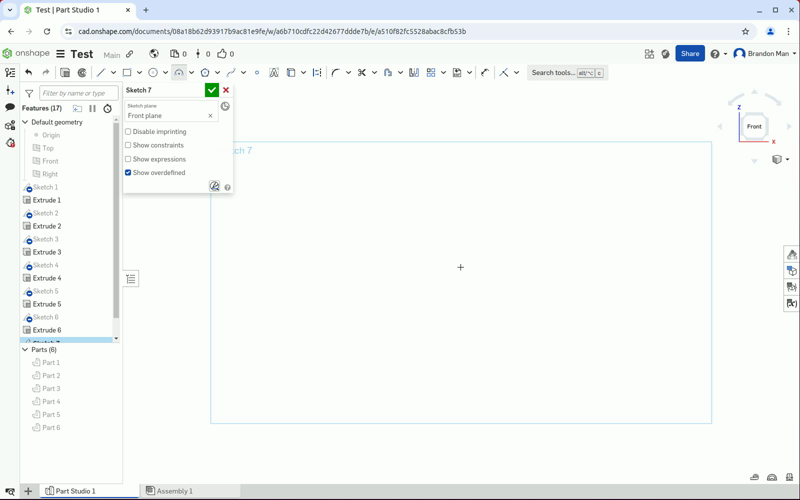
key_up(shift)
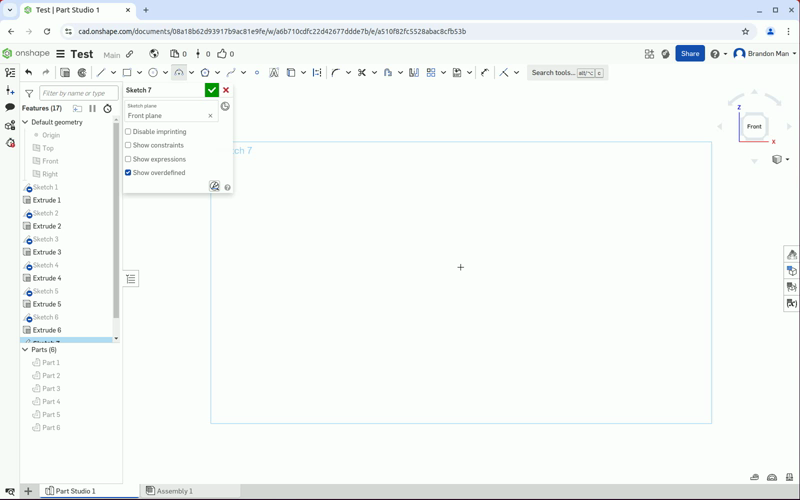
key_down(shift)
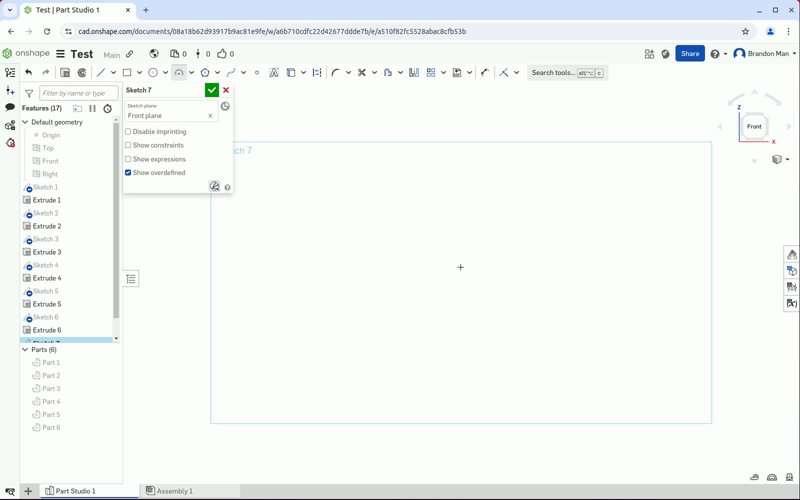
mouse_move(477, 282)
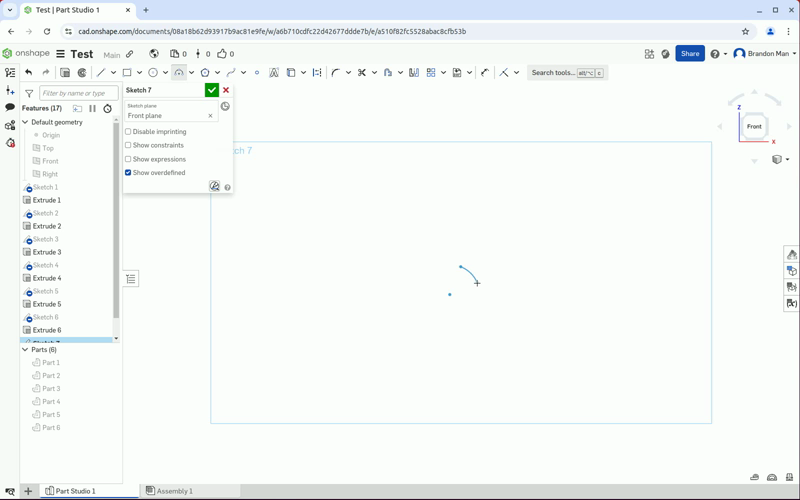
click(477, 282)
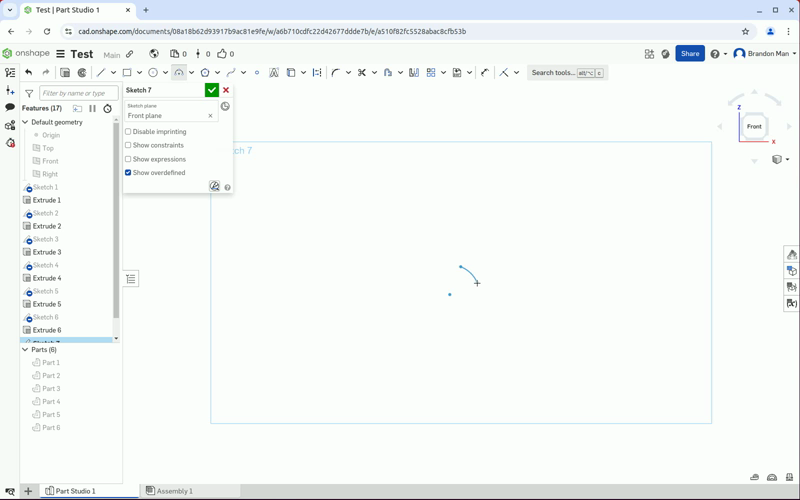
mouse_move(472, 271)
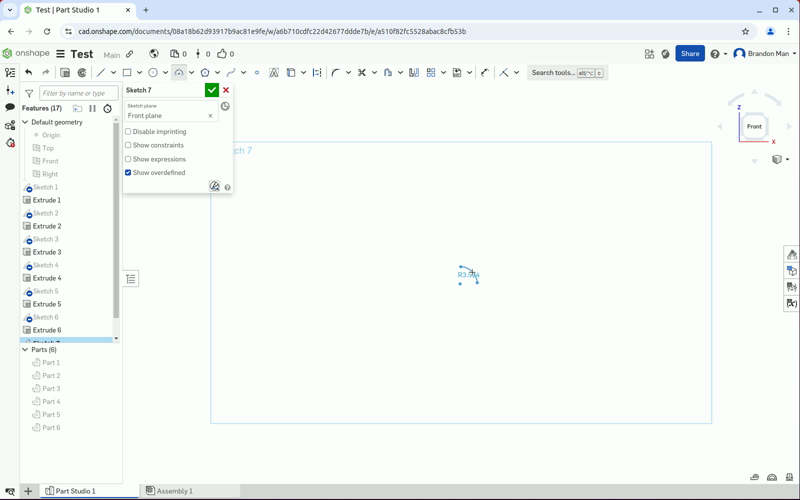
click(472, 271)
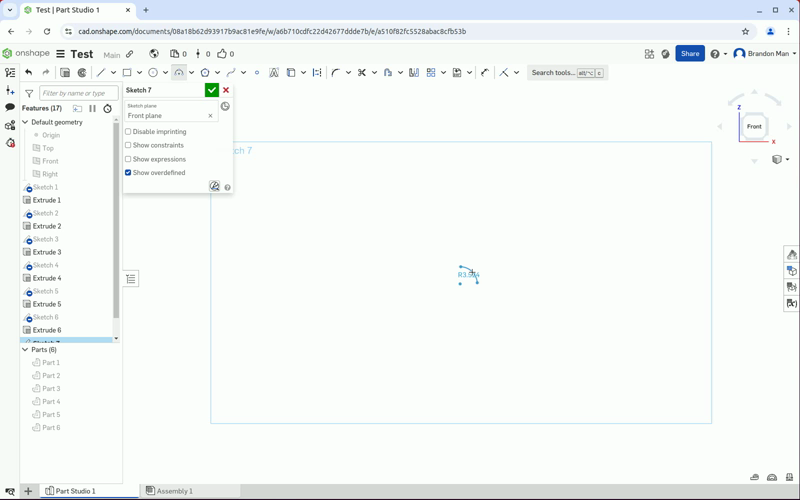
key_up(shift)
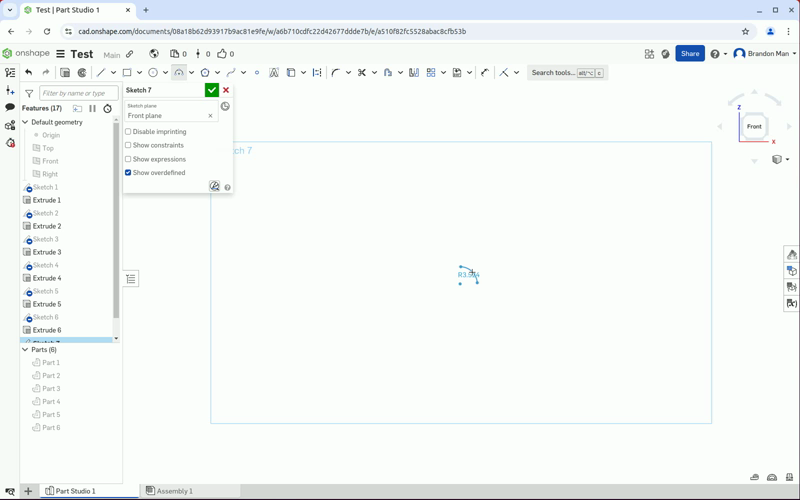
key(esc)
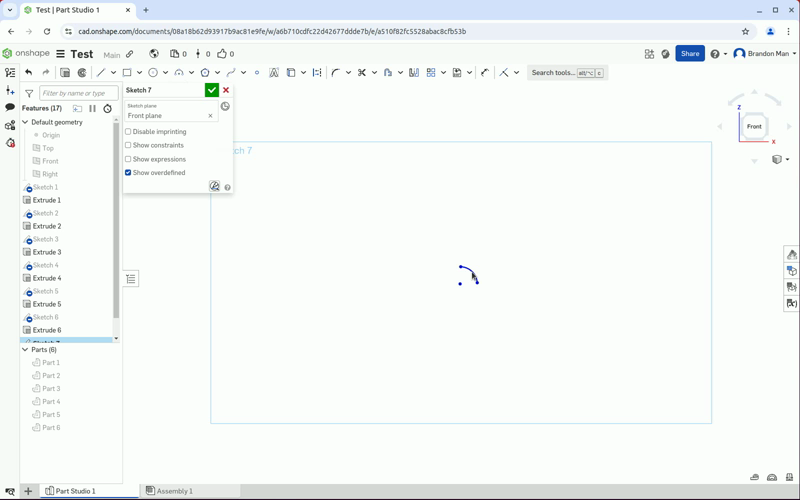
key(l)
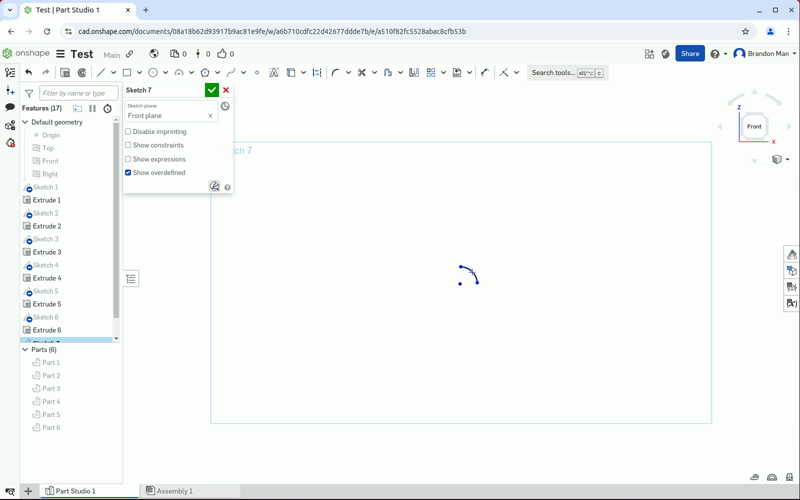
mouse_move(477, 282)
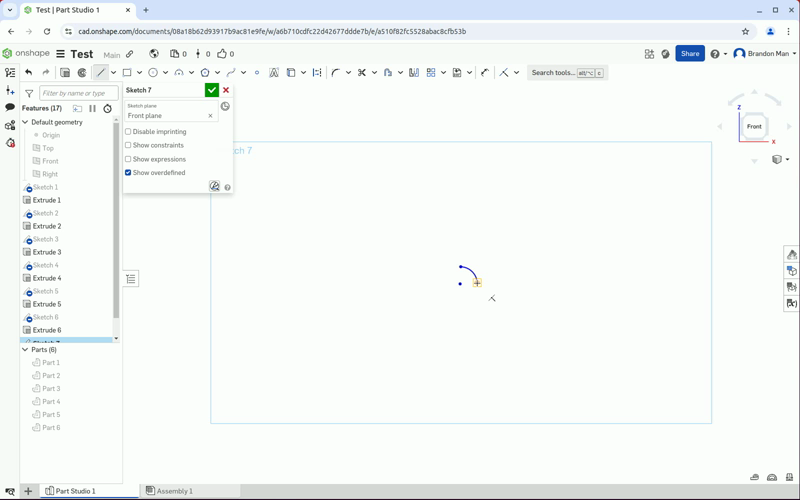
click(477, 282)
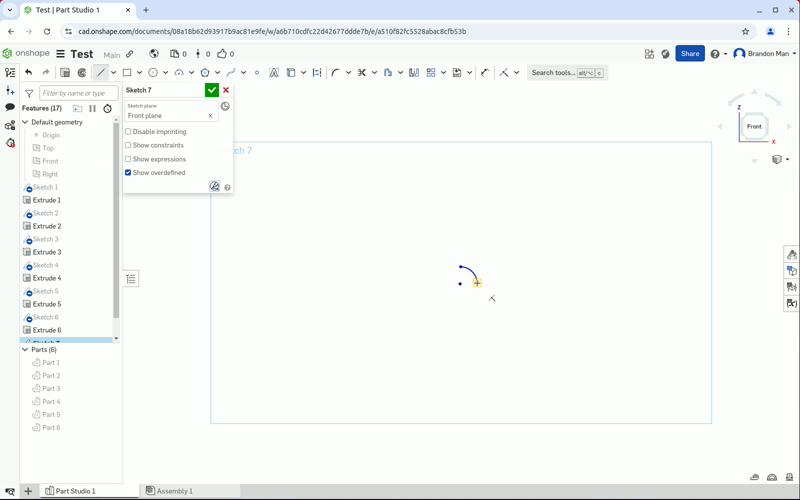
key_down(shift)
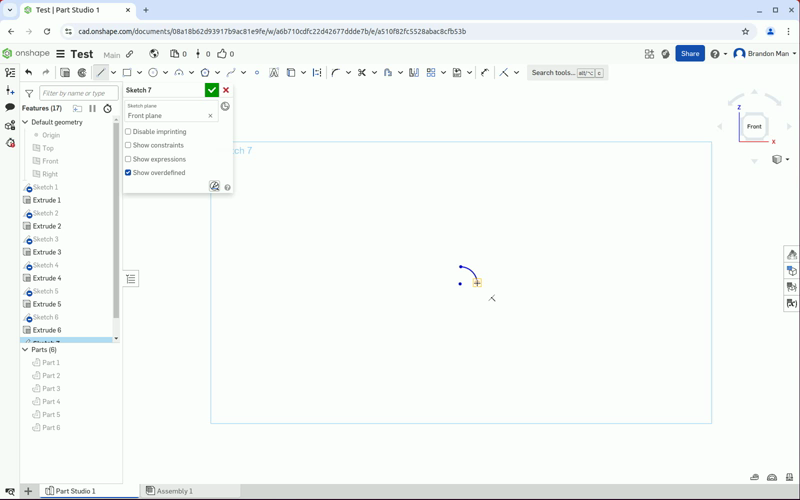
mouse_move(507, 282)
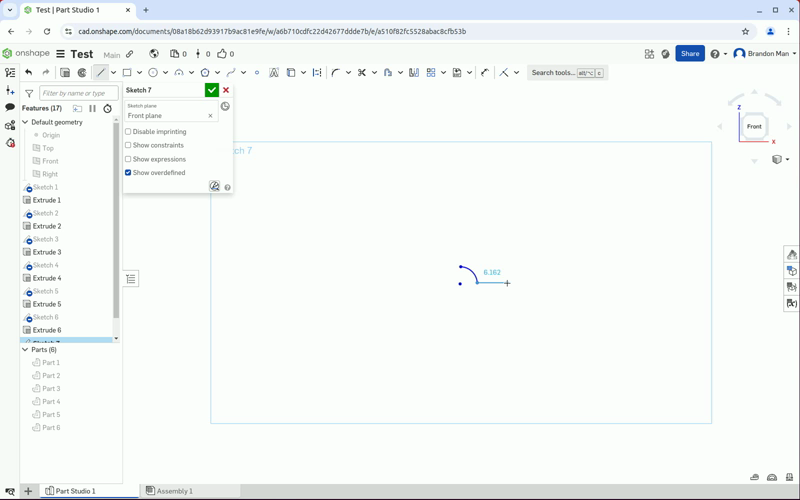
mouse_move(525, 282)
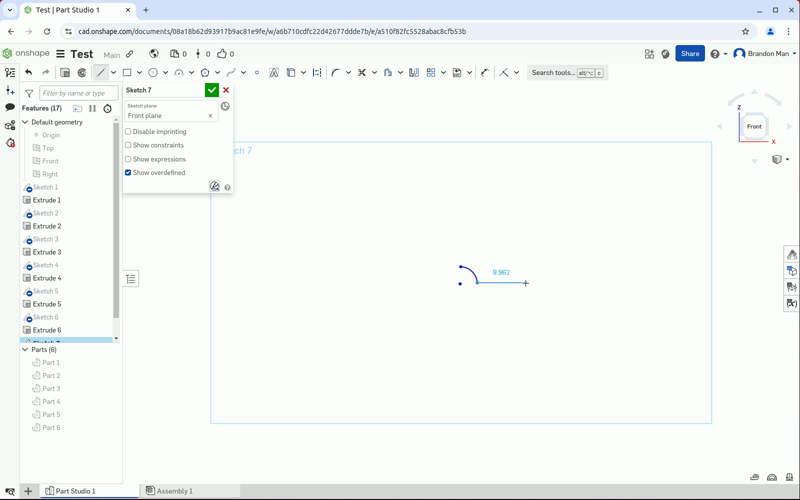
click(525, 282)
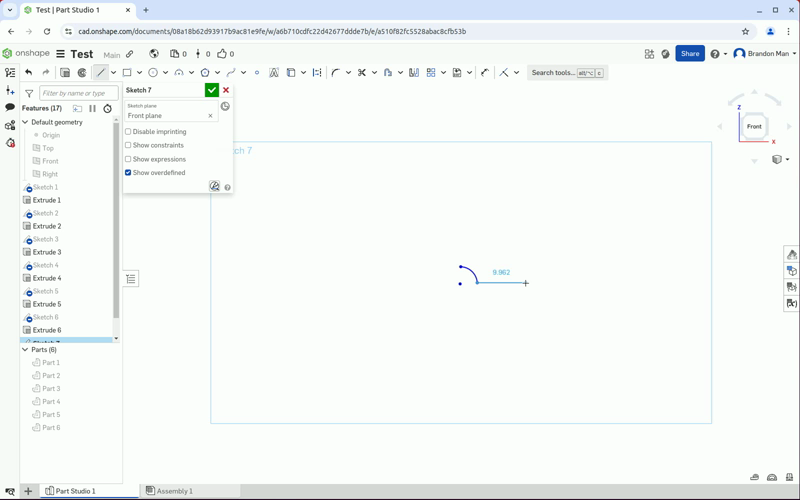
key_up(shift)
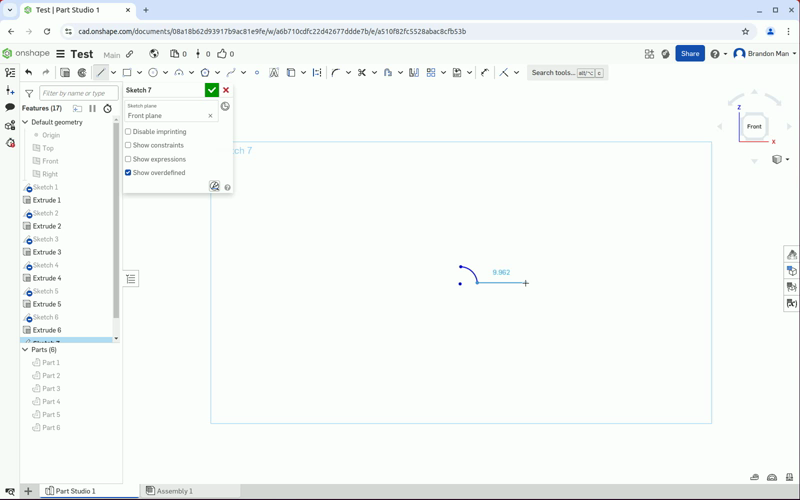
key_down(shift)
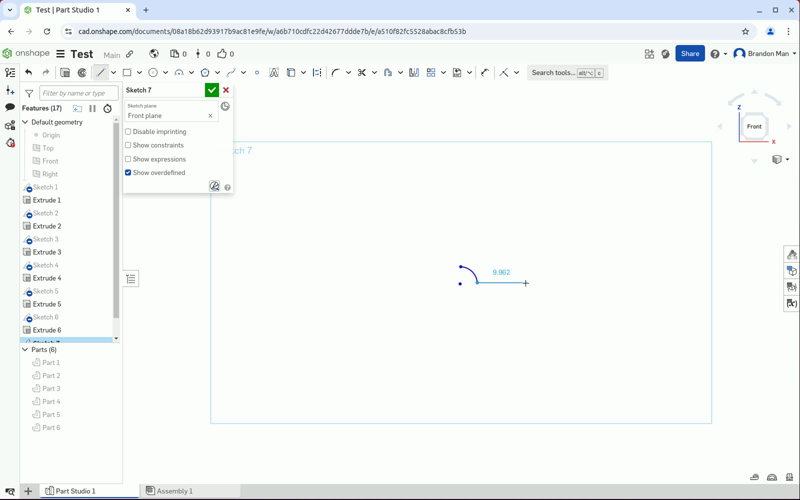
mouse_move(555, 282)
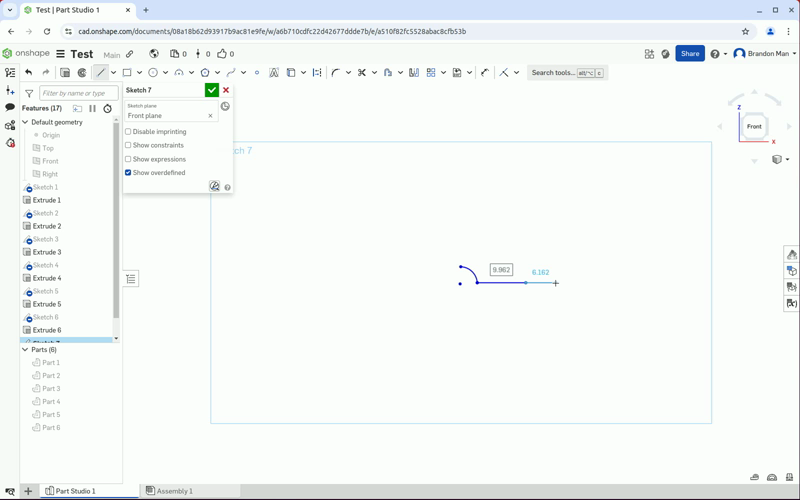
mouse_move(525, 248)
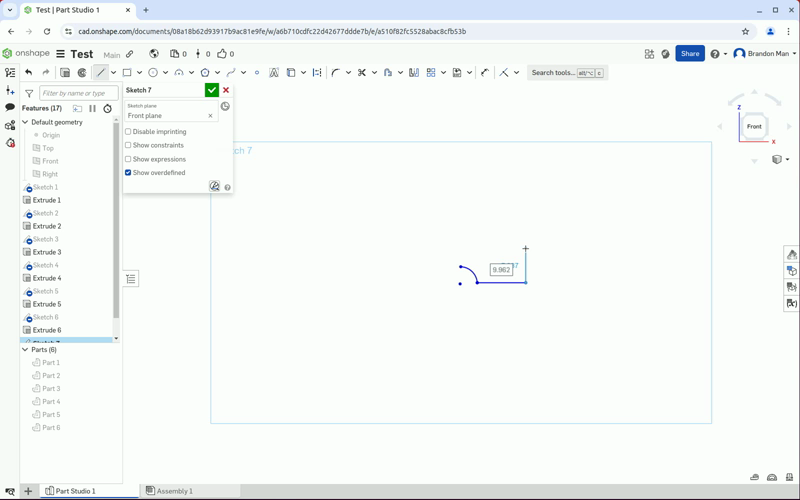
click(525, 248)
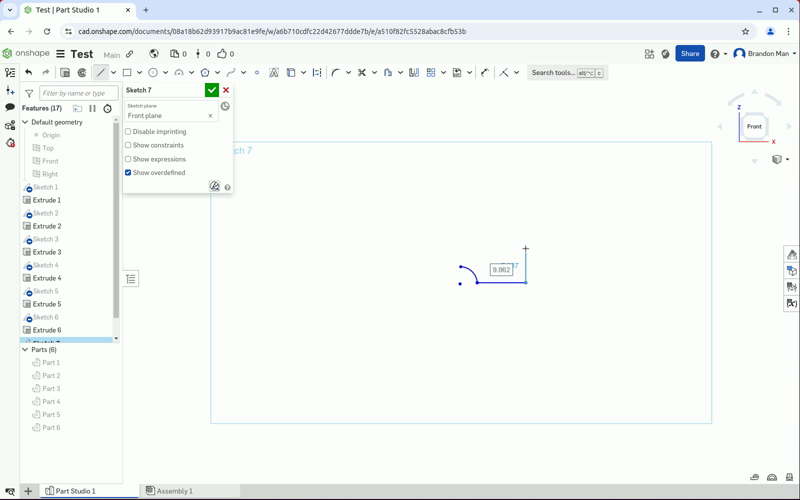
key_up(shift)
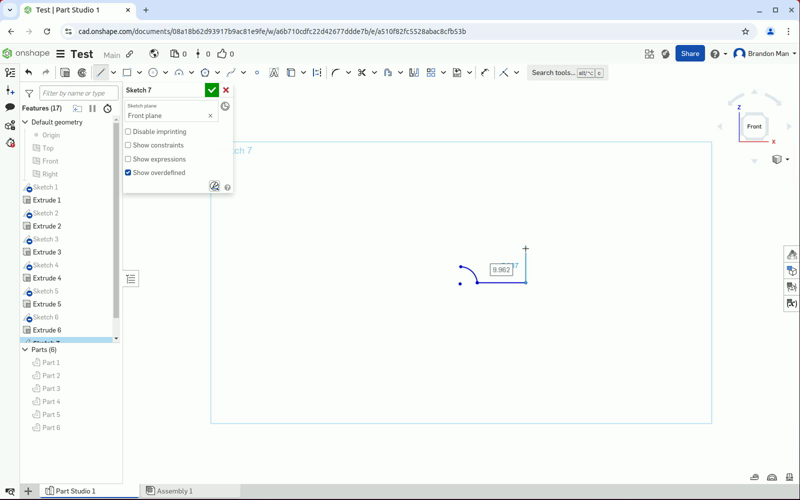
key_down(shift)
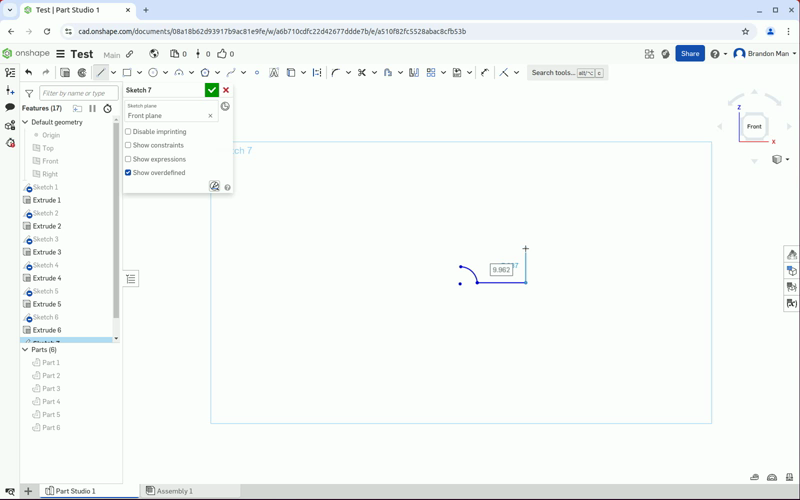
mouse_move(460, 248)
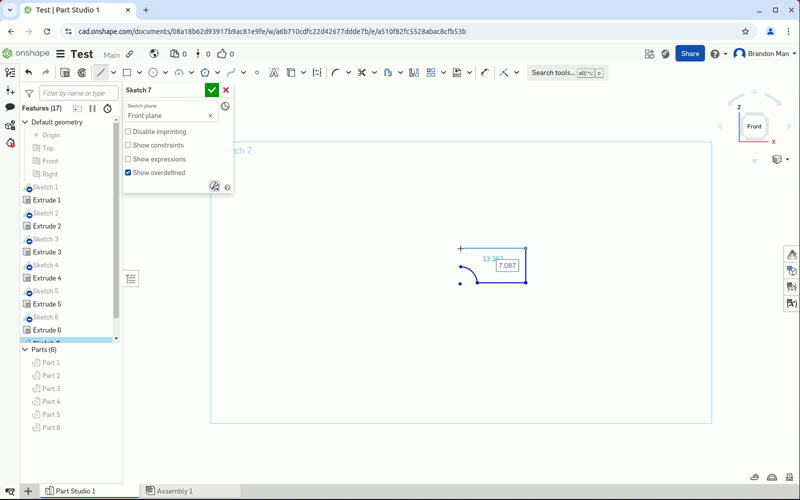
click(460, 248)
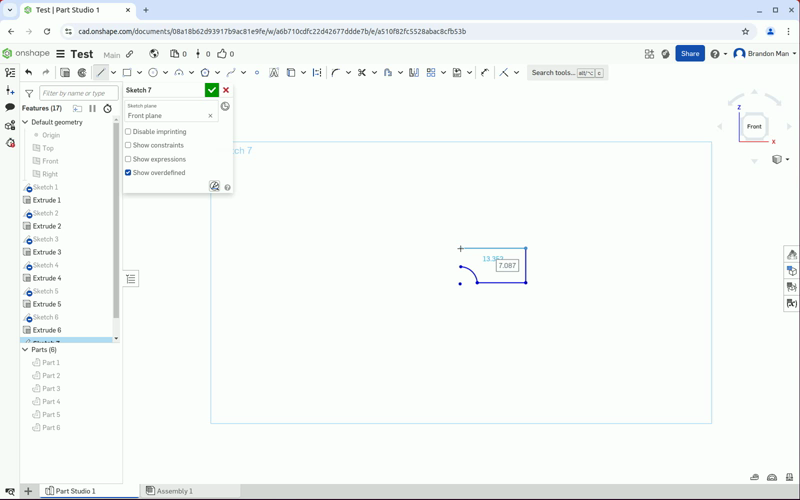
key_up(shift)
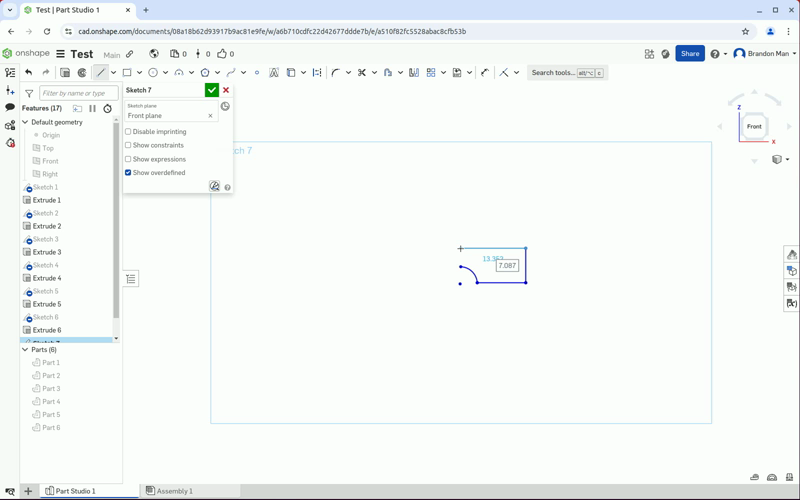
mouse_move(490, 248)
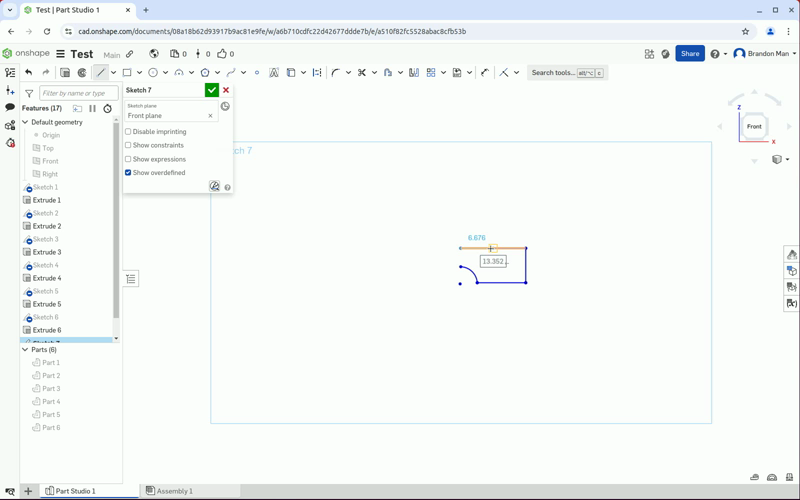
key_down(shift)
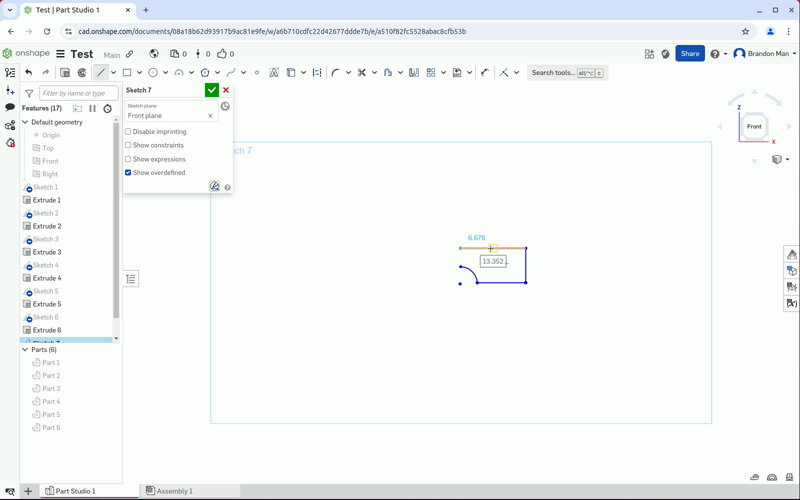
mouse_move(460, 266)
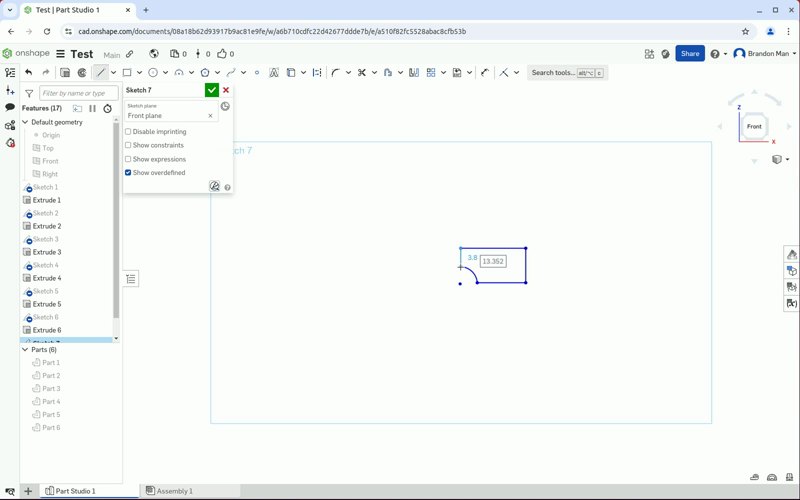
key_up(shift)
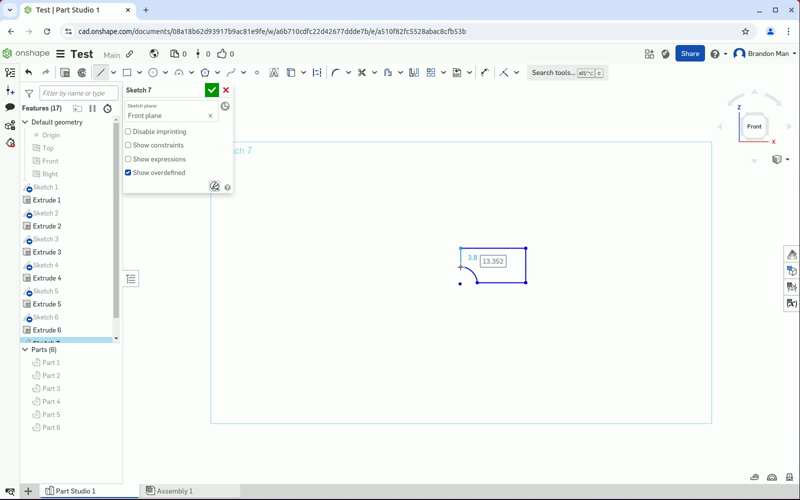
click(460, 266)
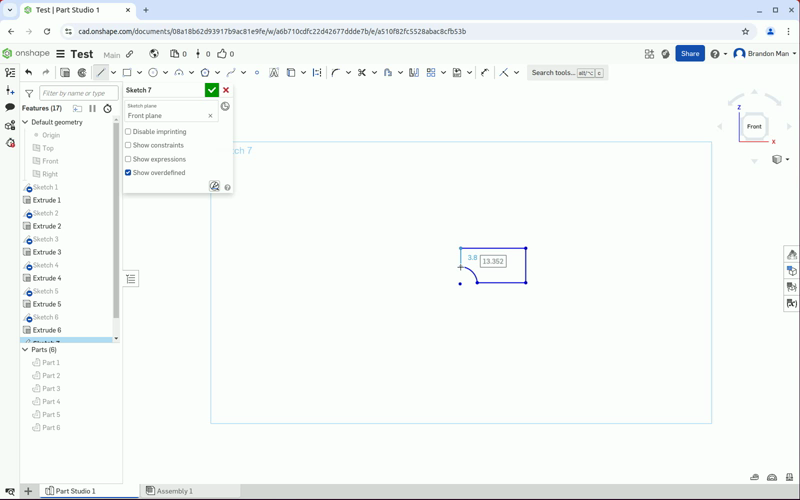
key(esc)
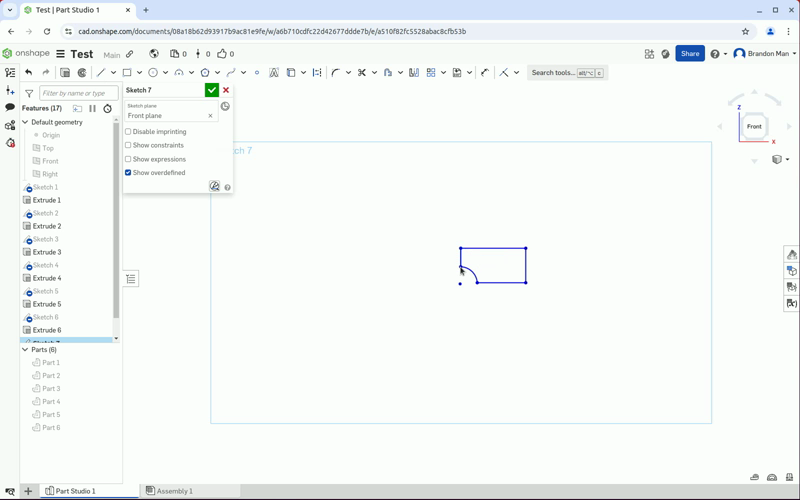
mouse_move(499, 253)
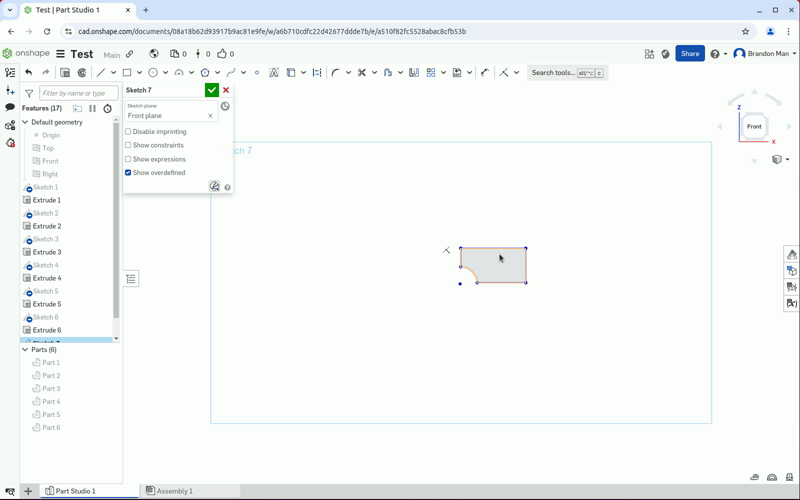
click(499, 253)
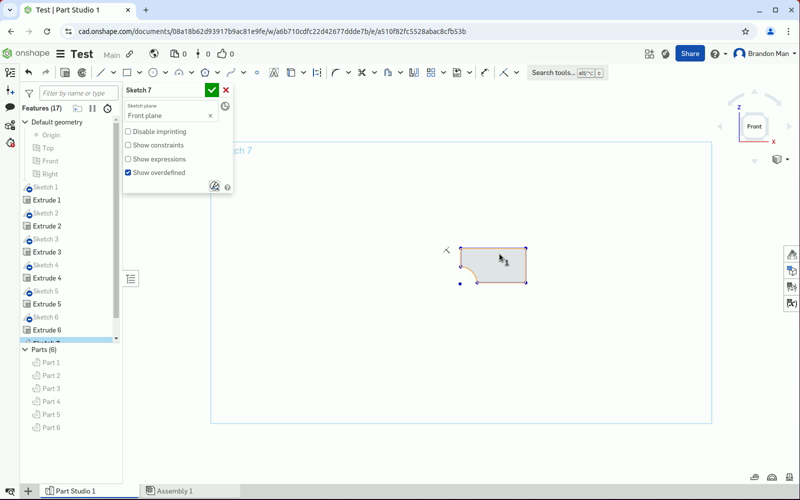
mouse_move(73, 352)
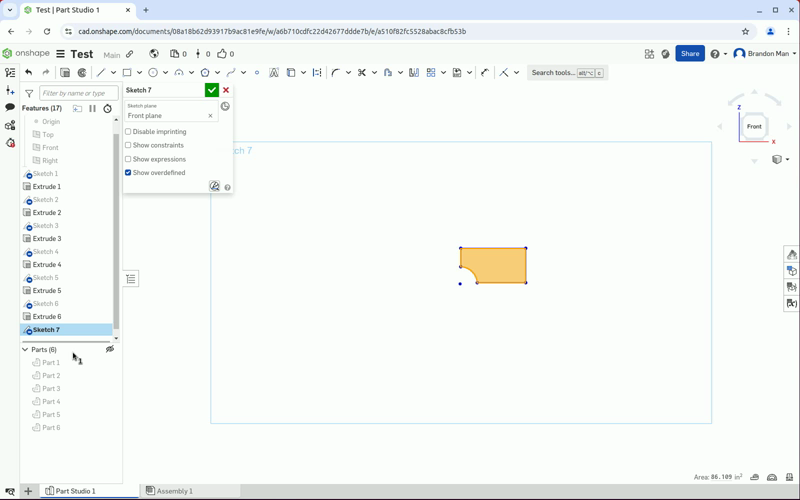
key(shift+y)
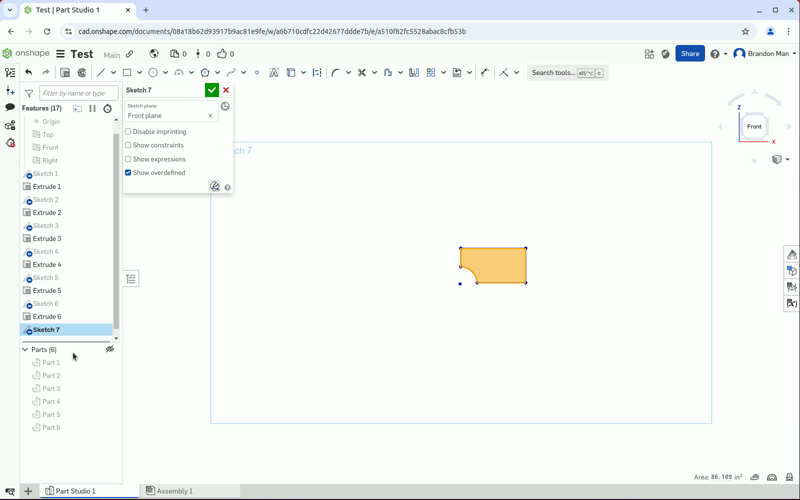
key(shift+e)
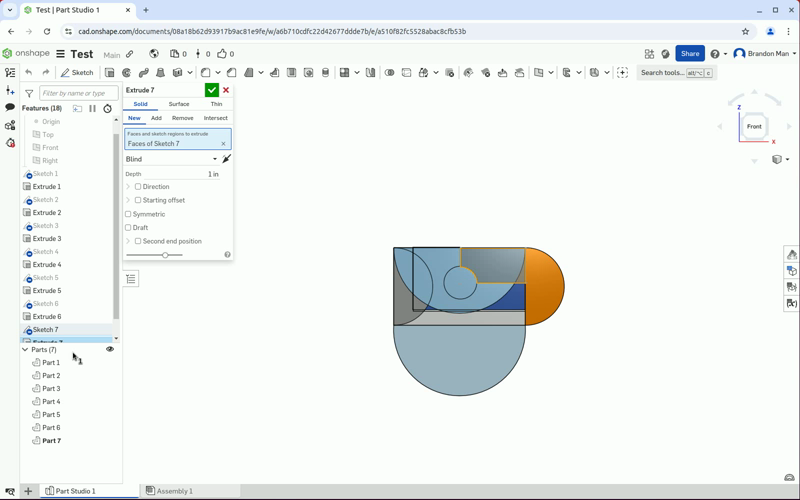
mouse_move(143, 106)
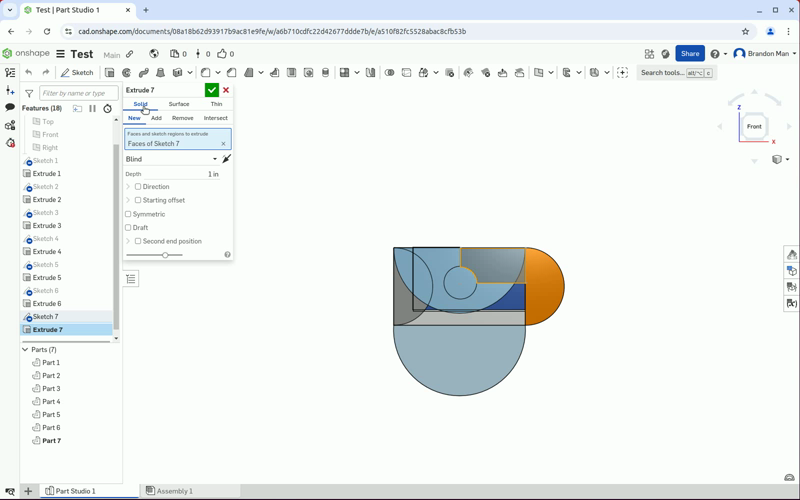
click(143, 106)
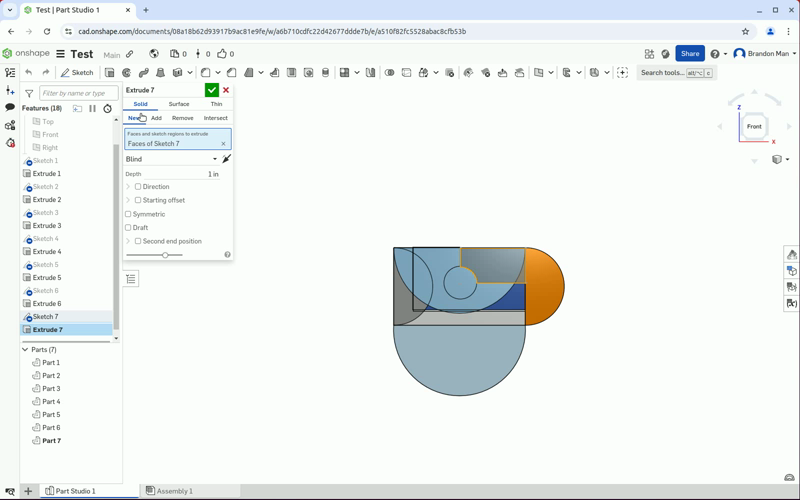
mouse_move(137, 120)
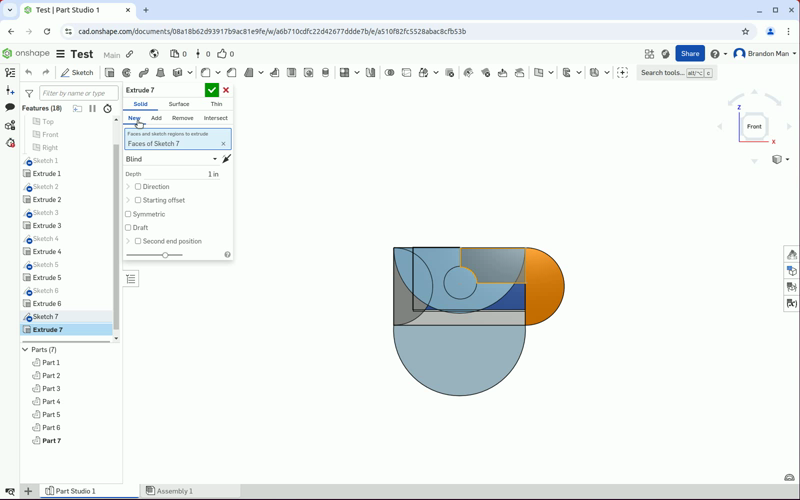
click(137, 120)
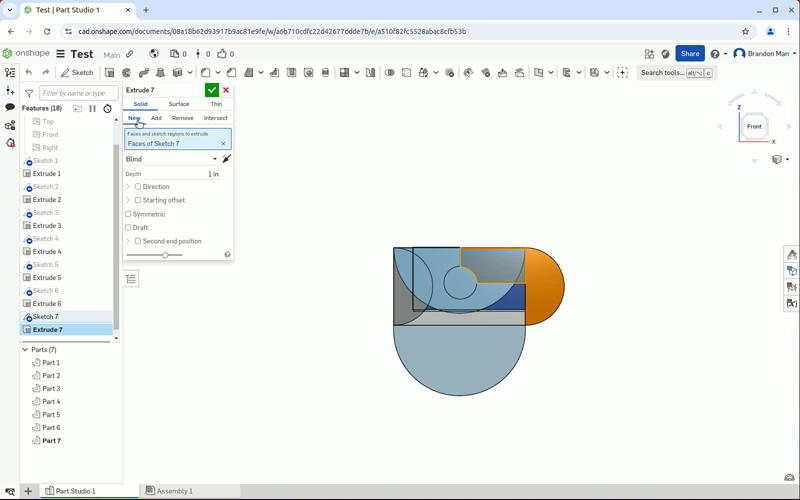
key(tab, 4)
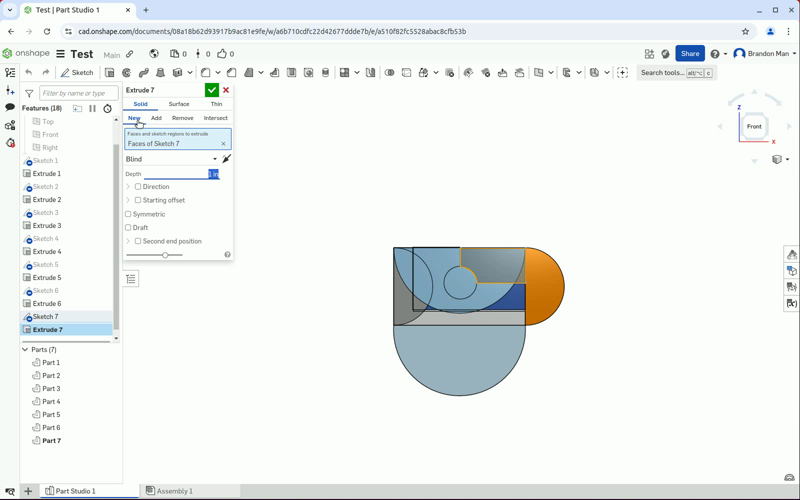
text(4.814)
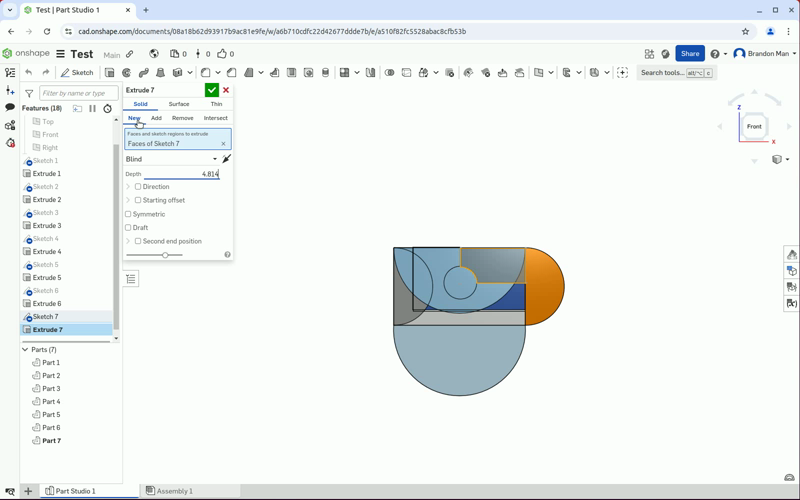
key(enter)
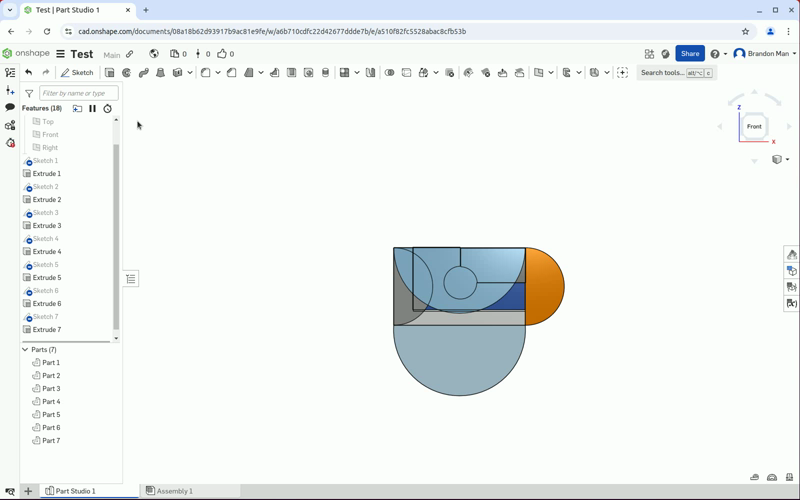
key(shift+h)
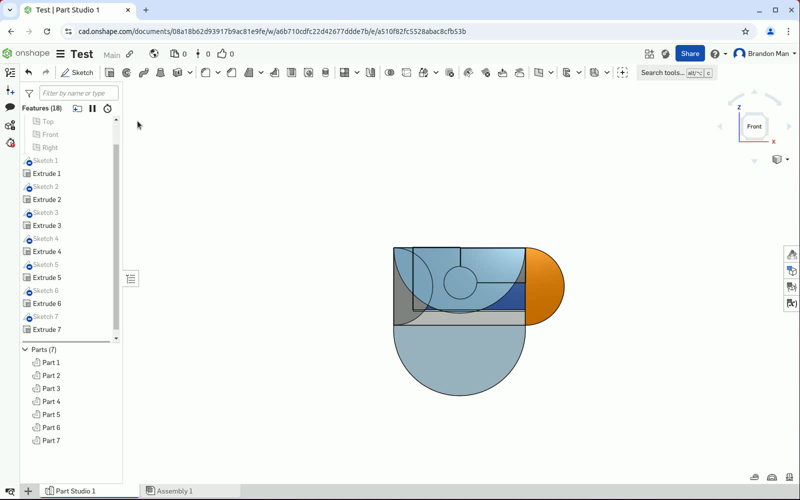
key(shift+h)
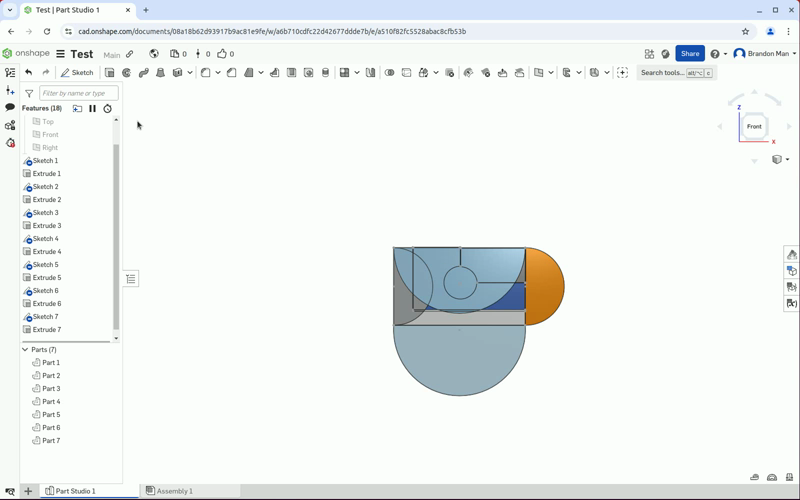
key(shift+7)
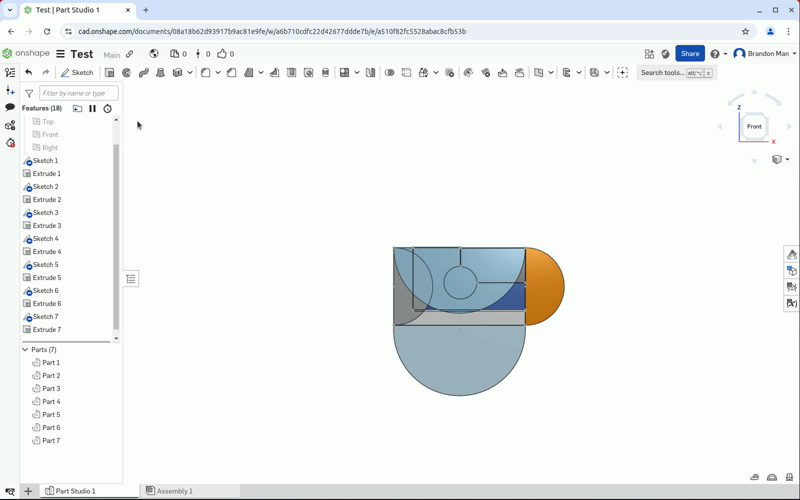
key(left, 2)
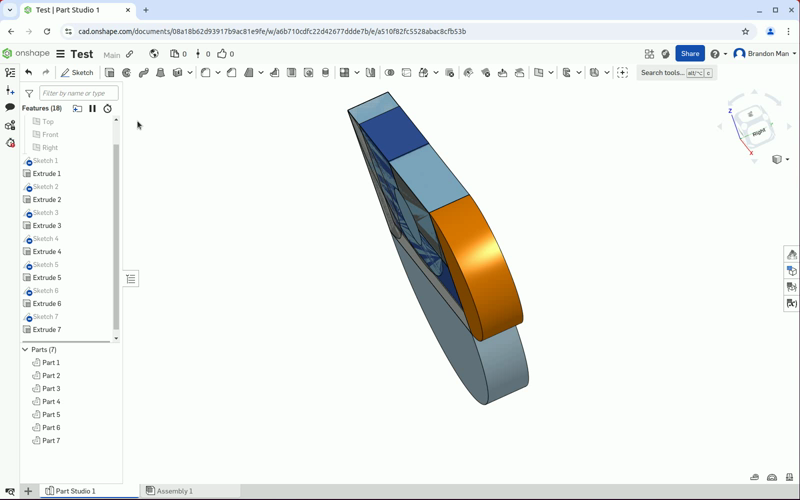
key(down, 2)
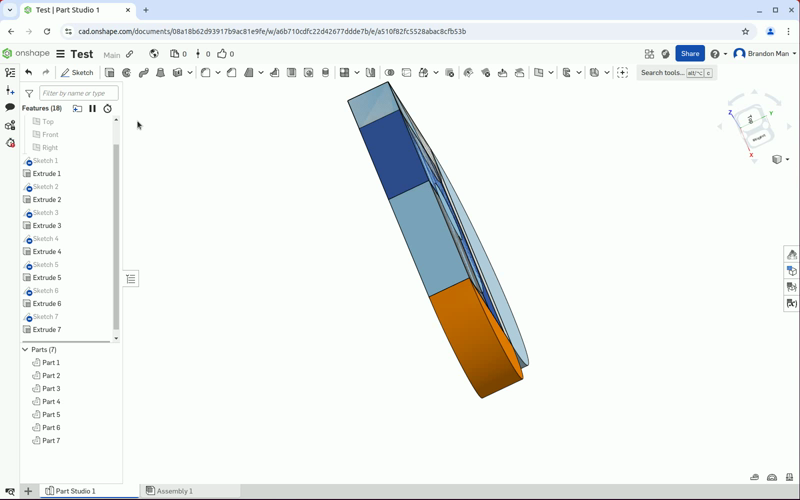
key(up, 2)
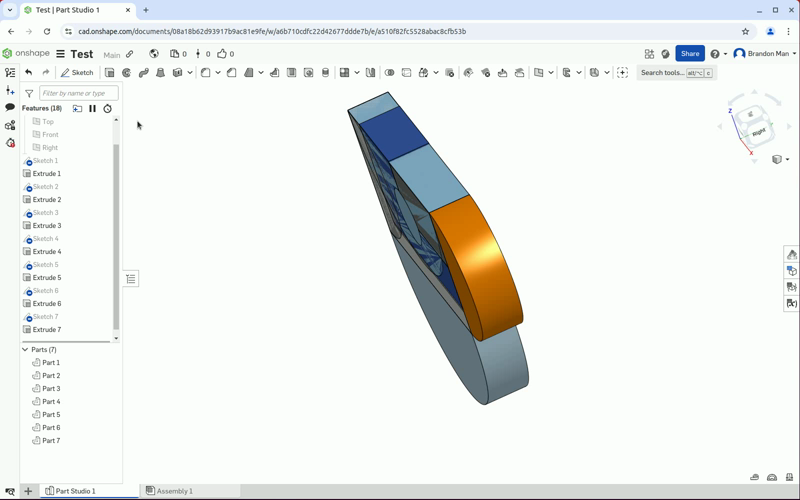
key(right, 2)
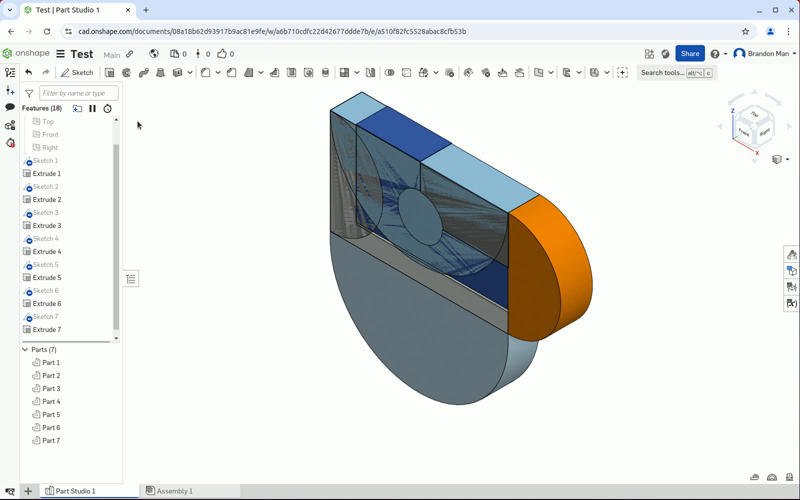
mouse_move(69, 163)
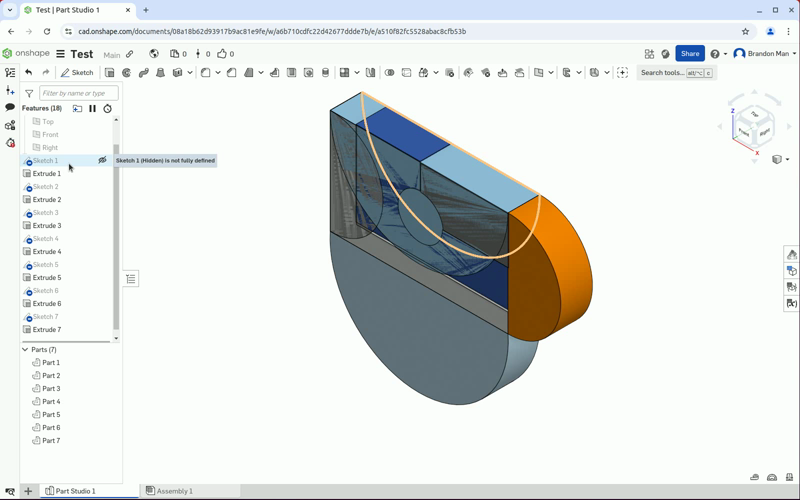
click(69, 163)